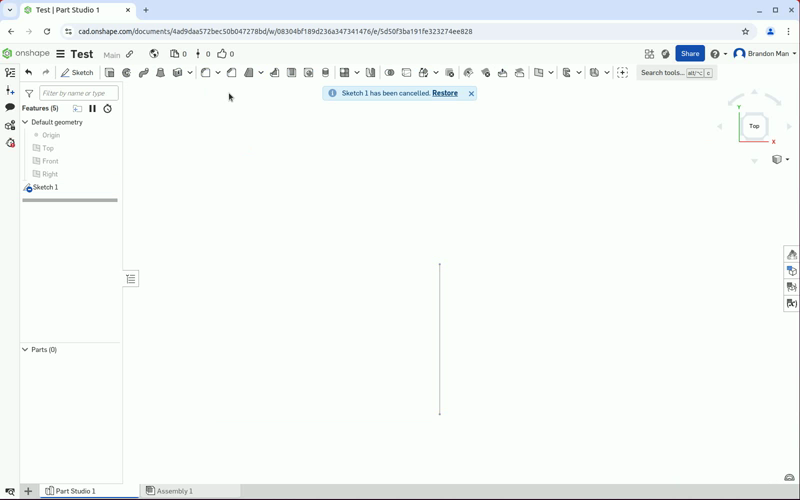
key(shift+h)
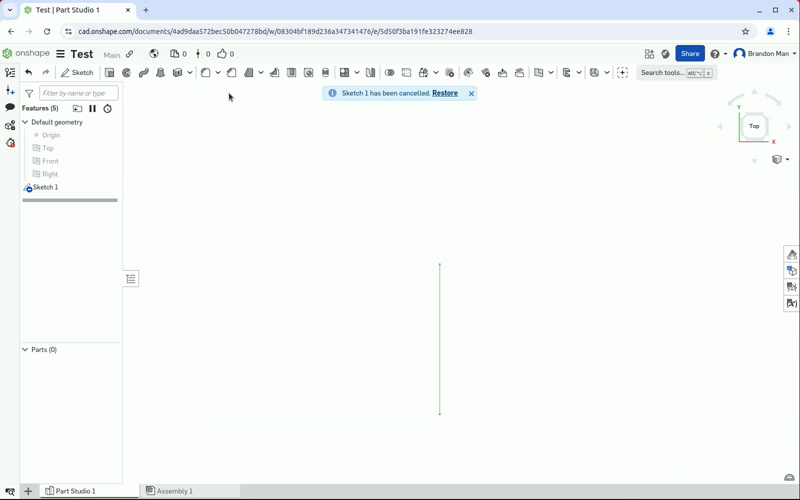
key(shift+s)
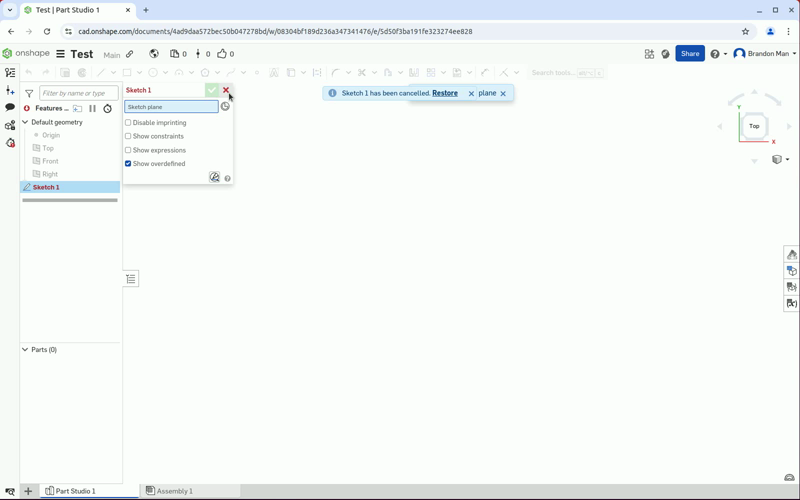
mouse_move(73, 150)
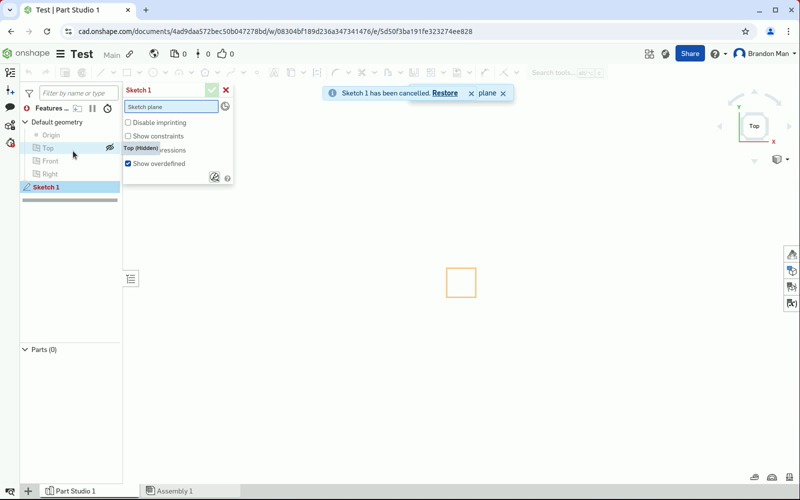
click(73, 150)
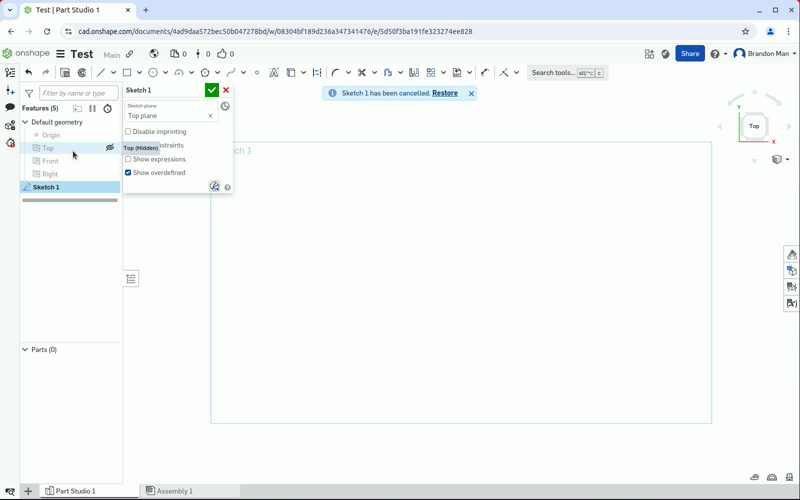
mouse_move(73, 352)
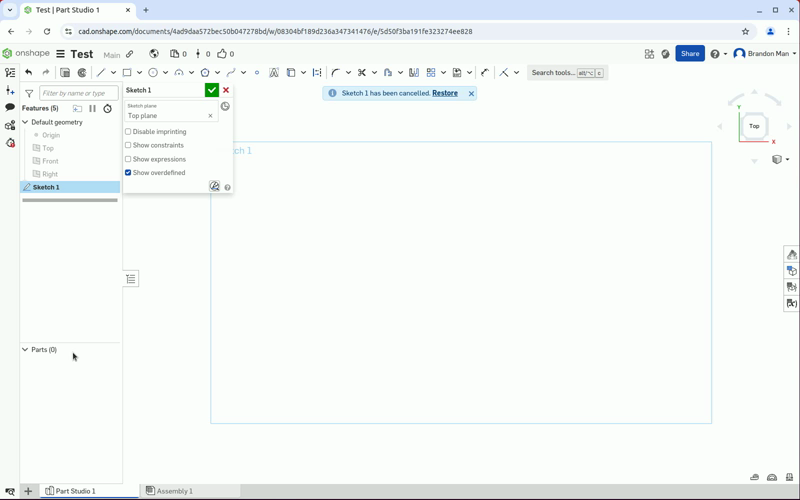
key(y)
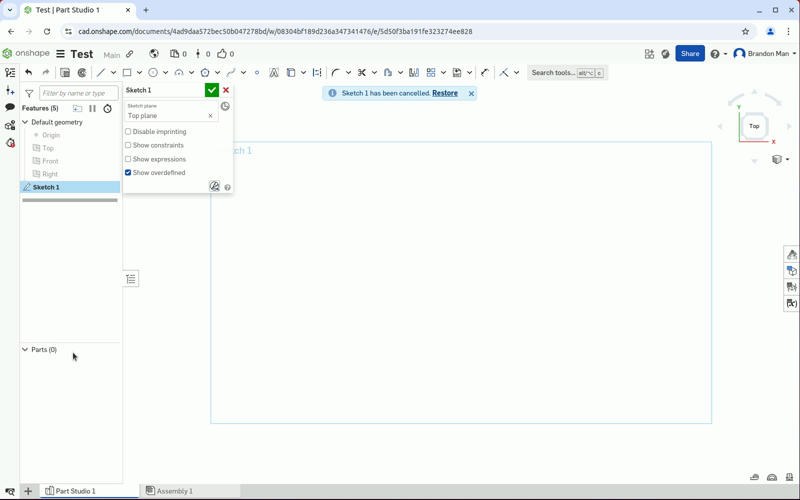
key(l)
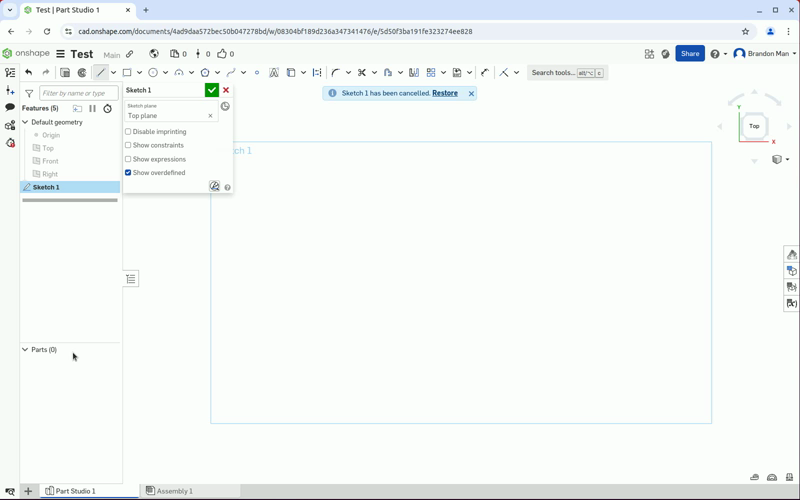
key_down(shift)
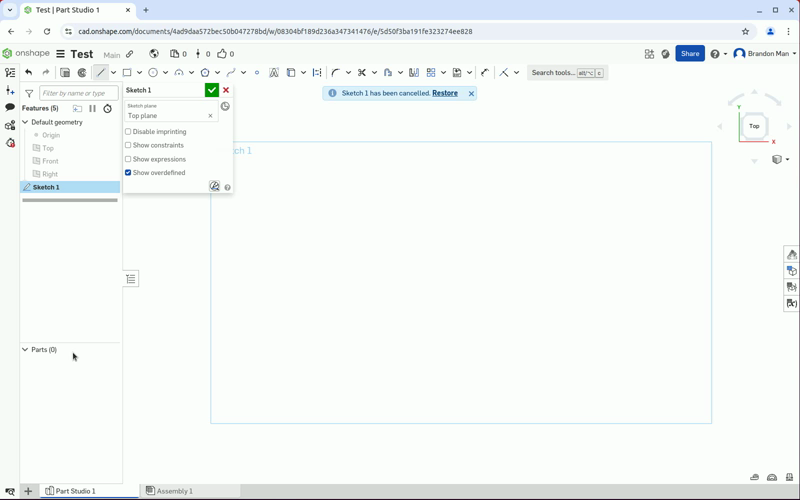
mouse_move(348, 288)
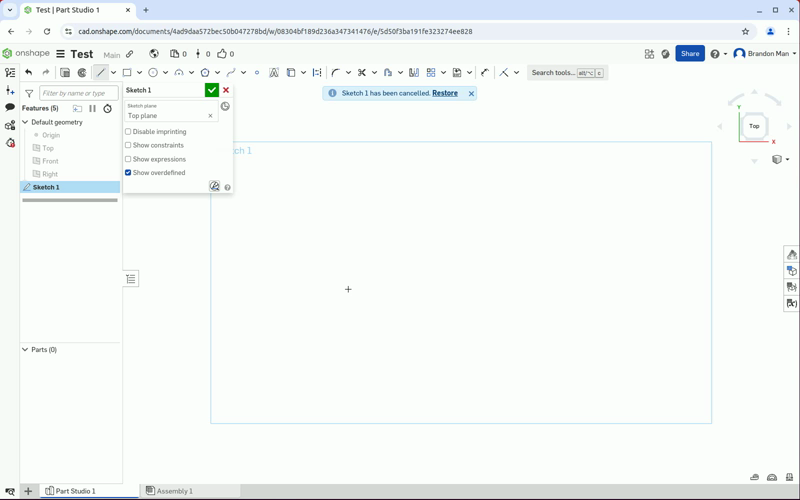
click(348, 288)
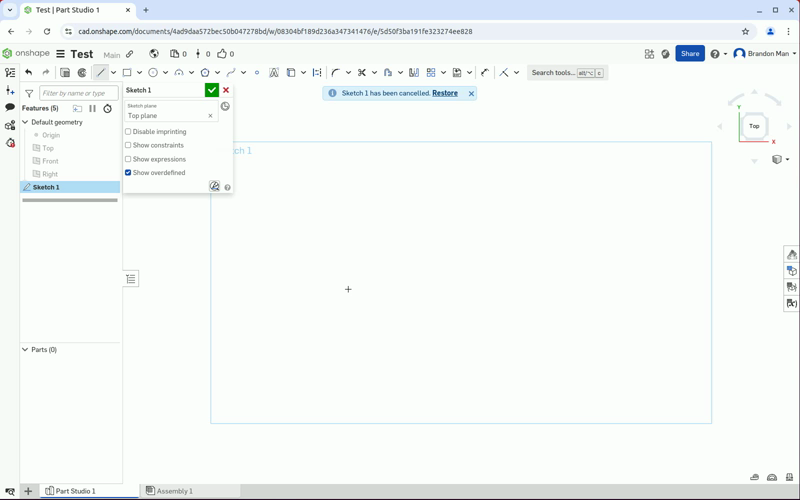
key_up(shift)
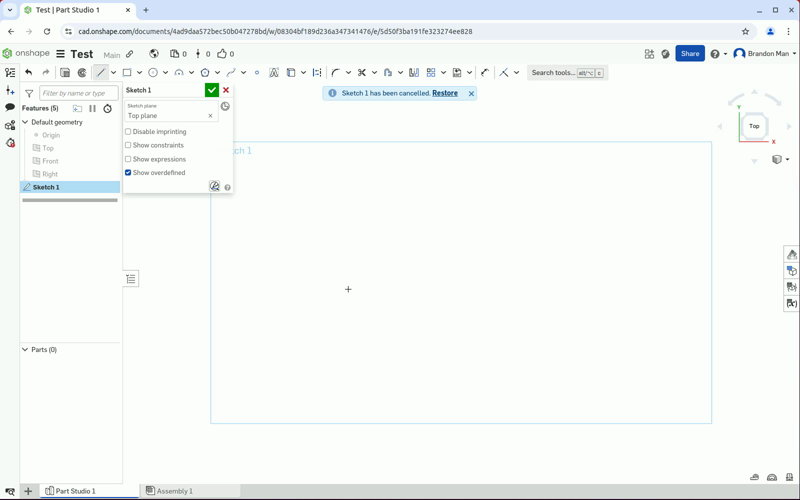
key_down(shift)
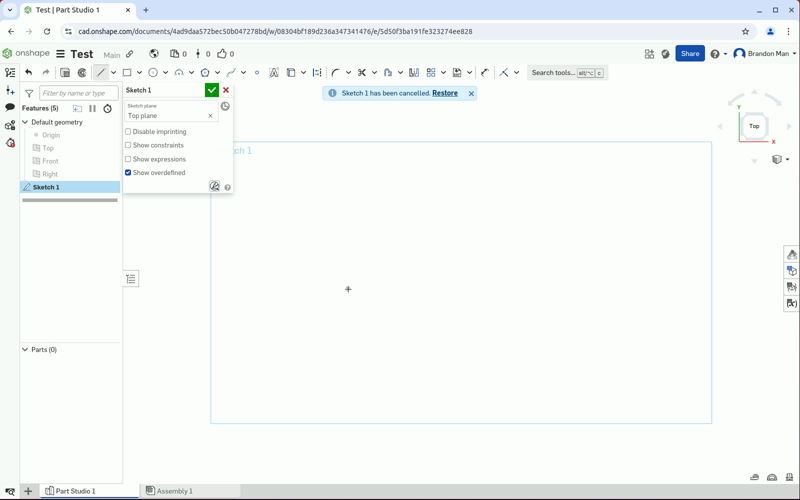
mouse_move(378, 288)
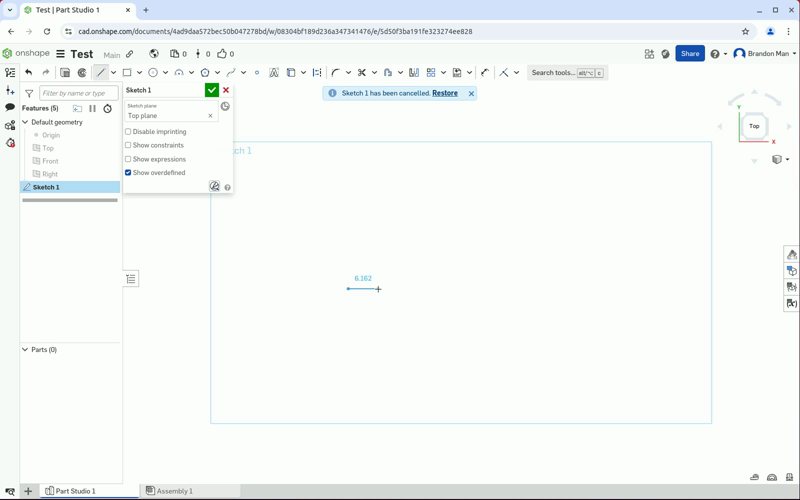
mouse_move(396, 288)
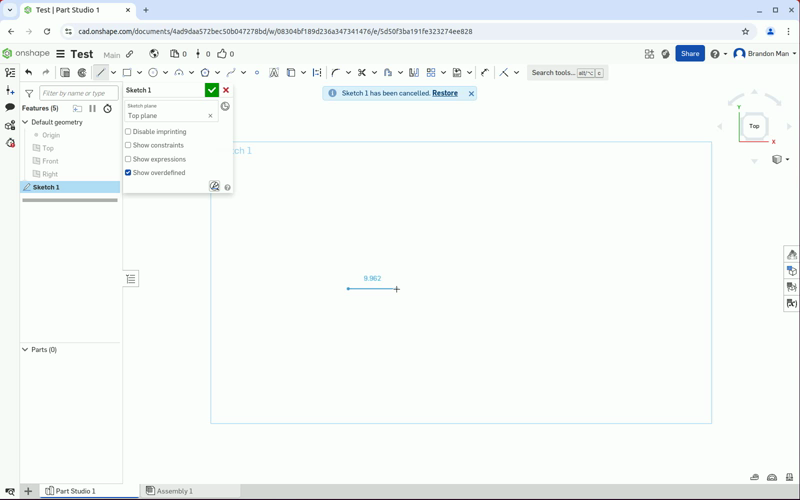
click(396, 288)
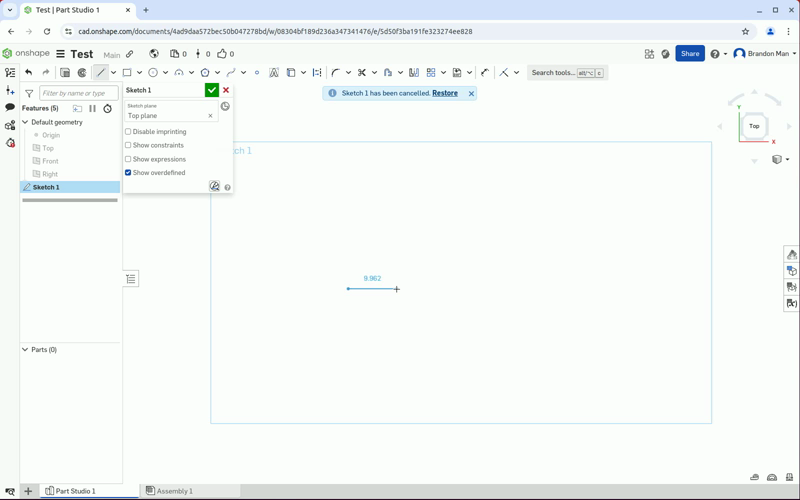
key_up(shift)
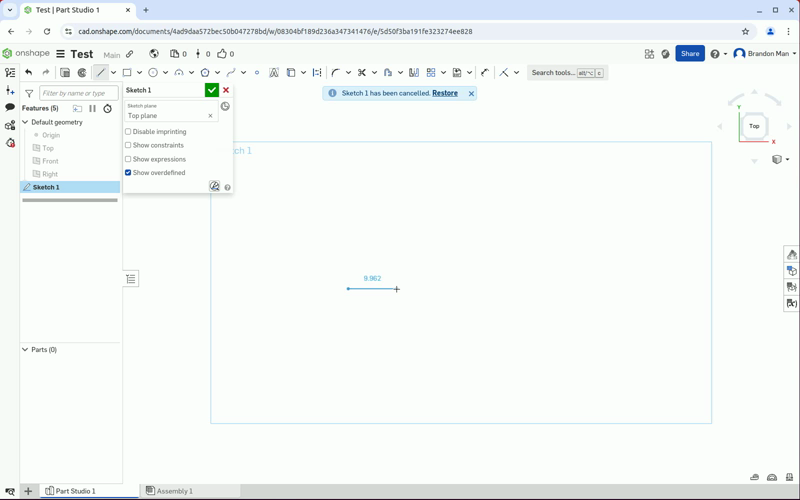
key_down(shift)
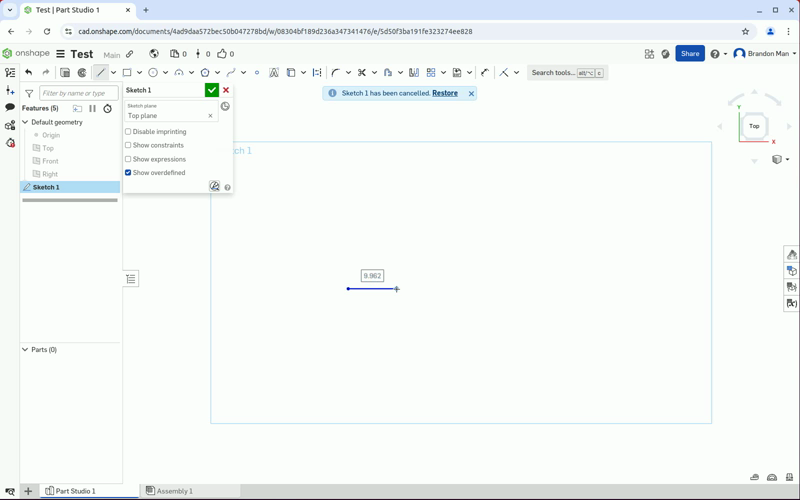
mouse_move(426, 288)
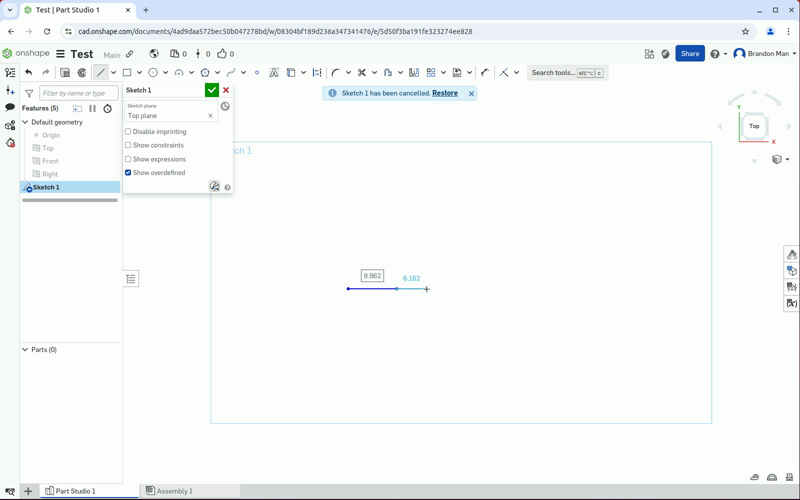
mouse_move(396, 275)
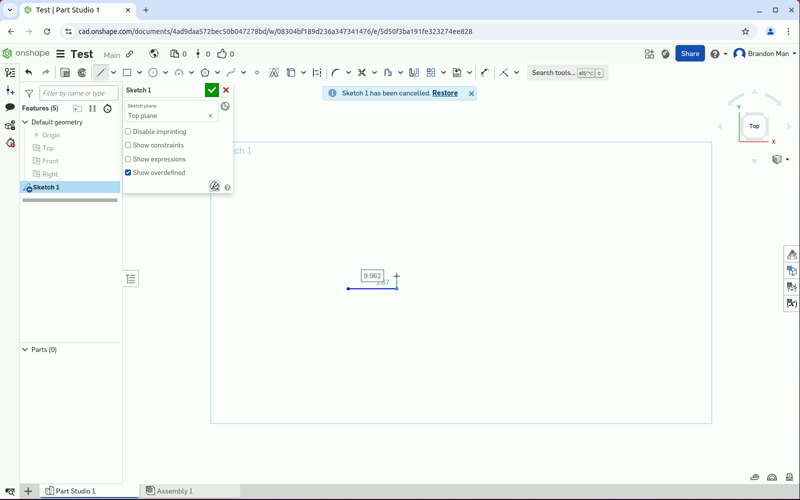
click(396, 275)
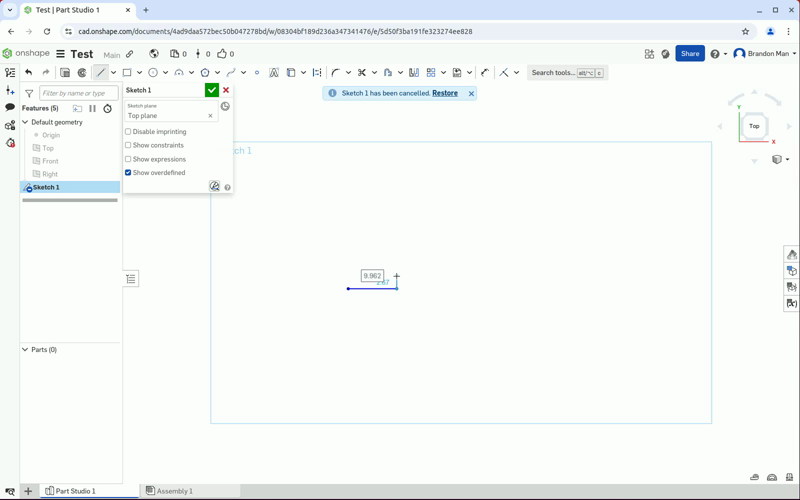
key_up(shift)
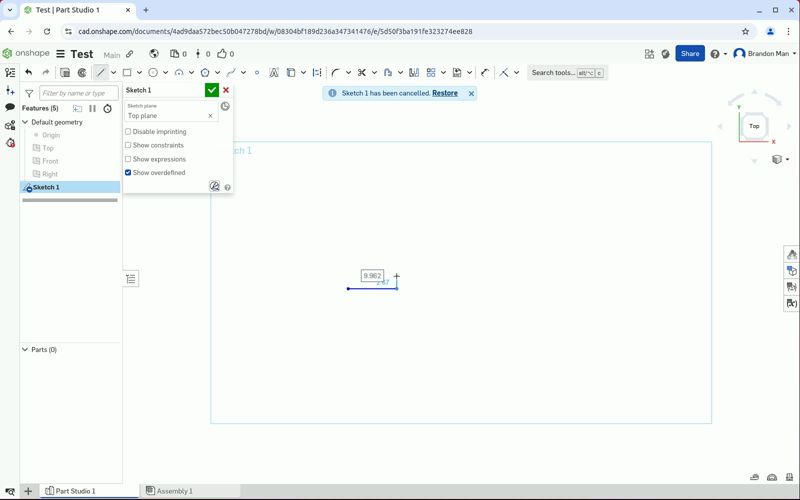
key_down(shift)
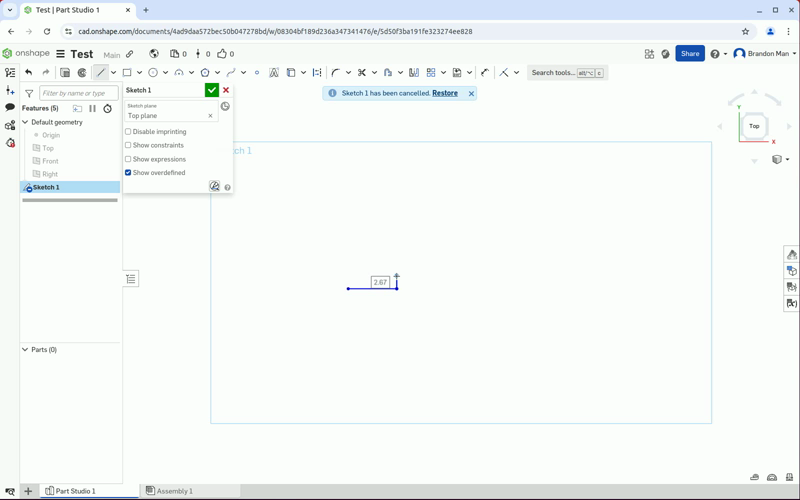
mouse_move(426, 275)
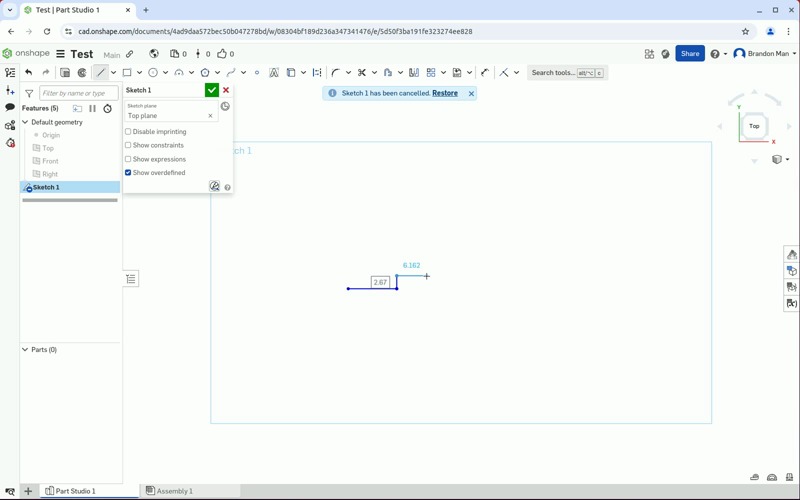
mouse_move(396, 223)
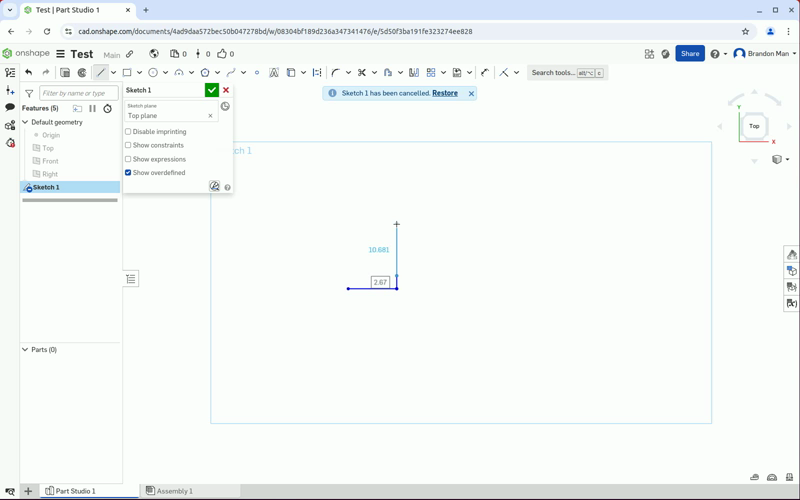
click(396, 223)
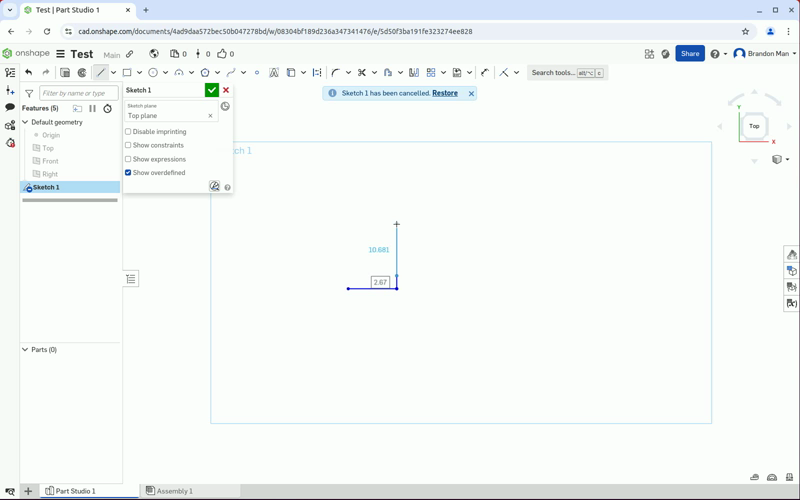
key_up(shift)
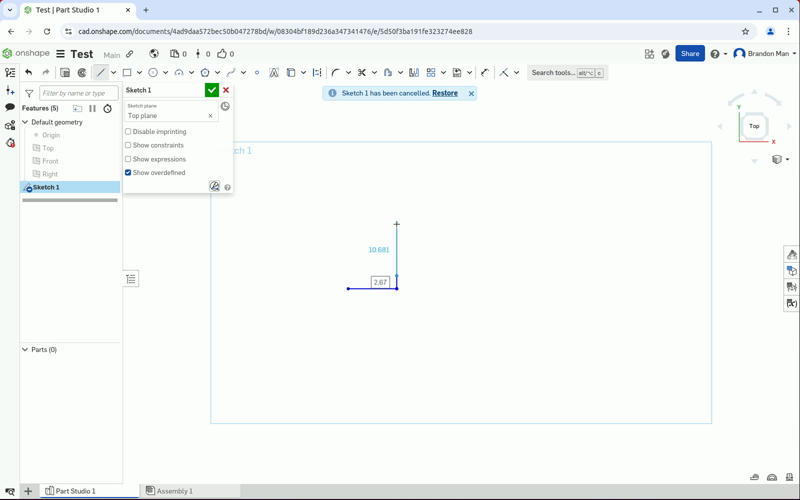
key_down(shift)
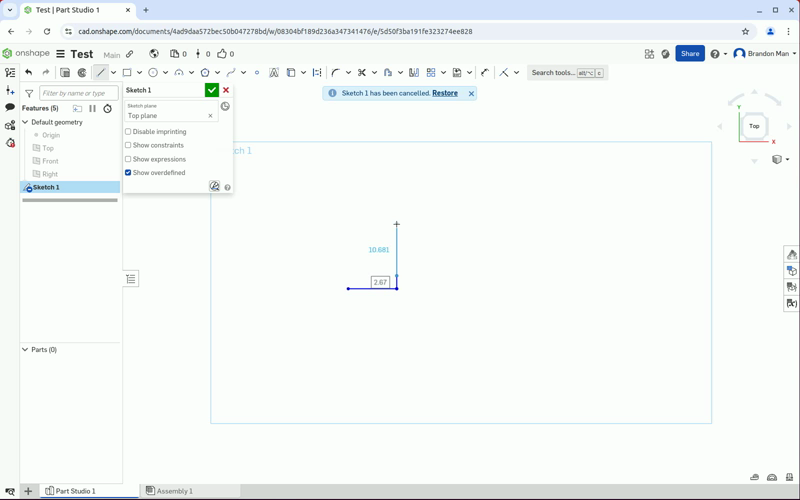
mouse_move(426, 223)
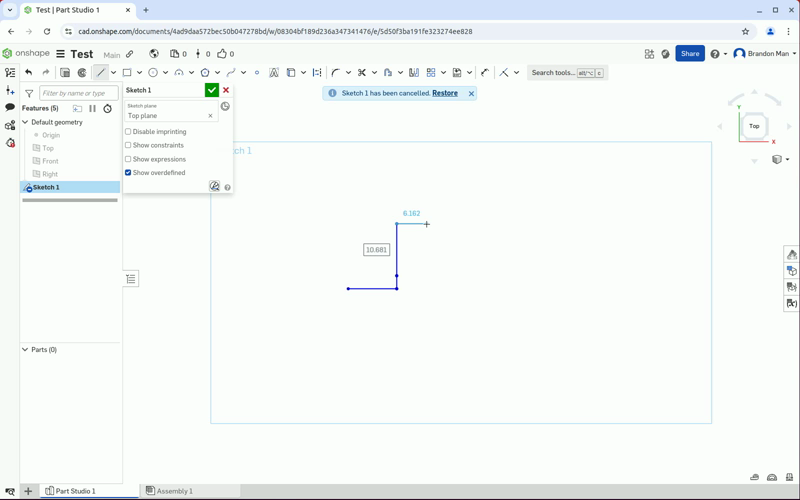
mouse_move(348, 223)
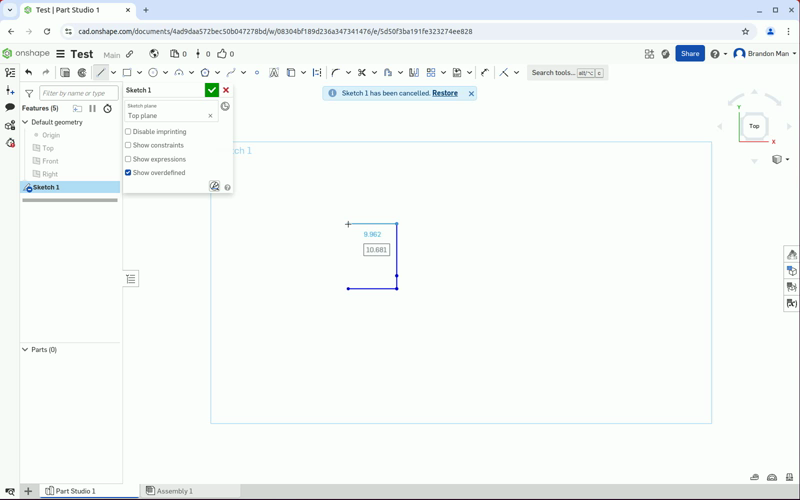
click(348, 223)
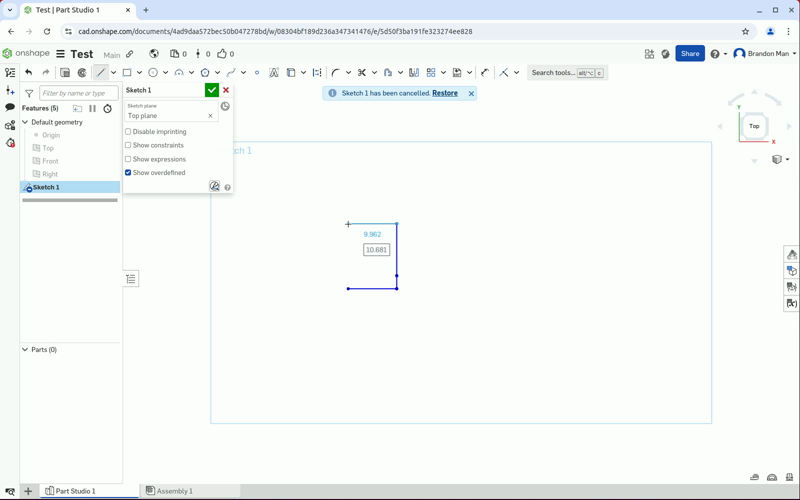
key_up(shift)
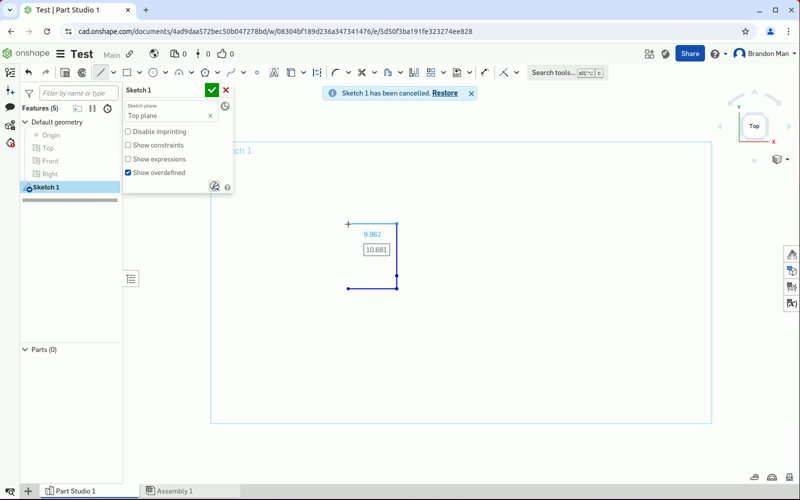
key_down(shift)
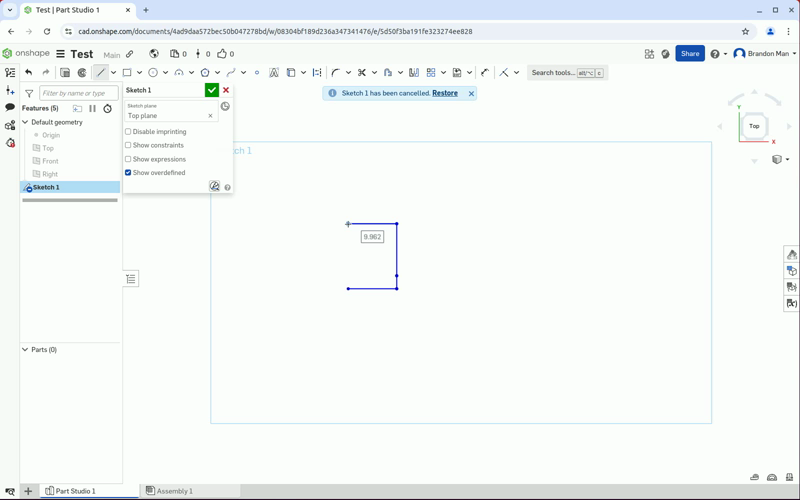
mouse_move(378, 223)
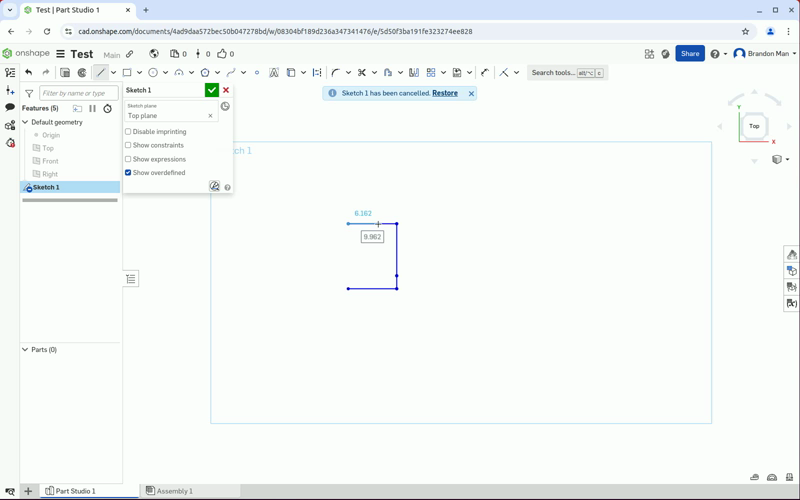
mouse_move(348, 240)
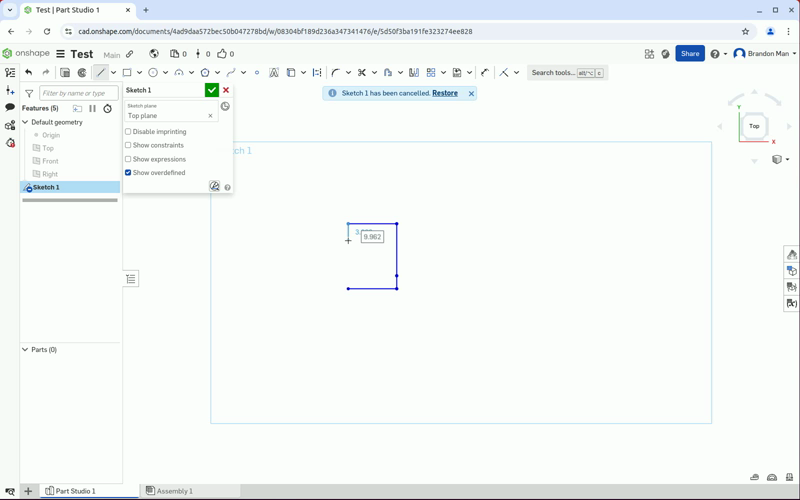
click(348, 240)
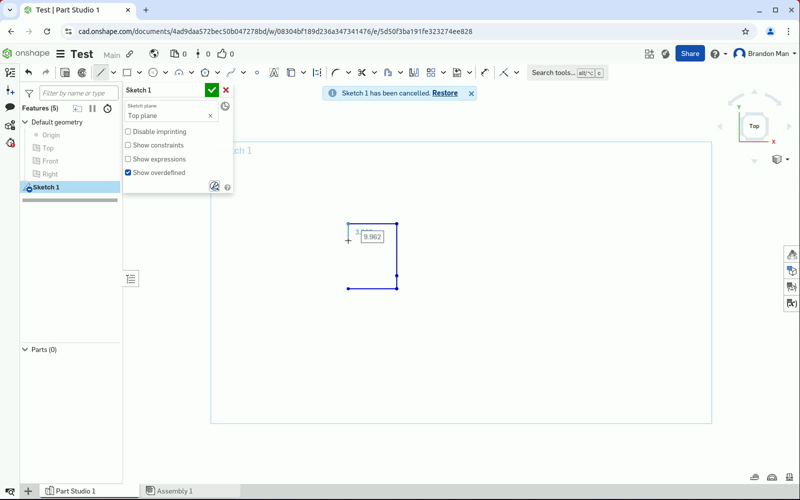
key_up(shift)
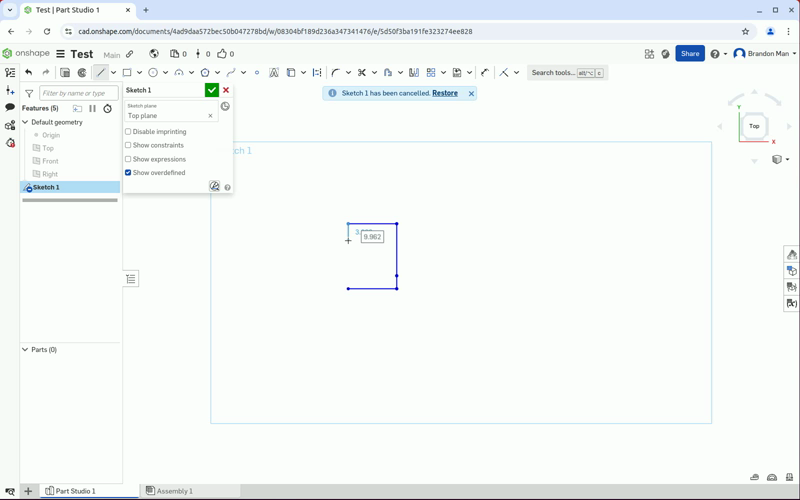
key_down(shift)
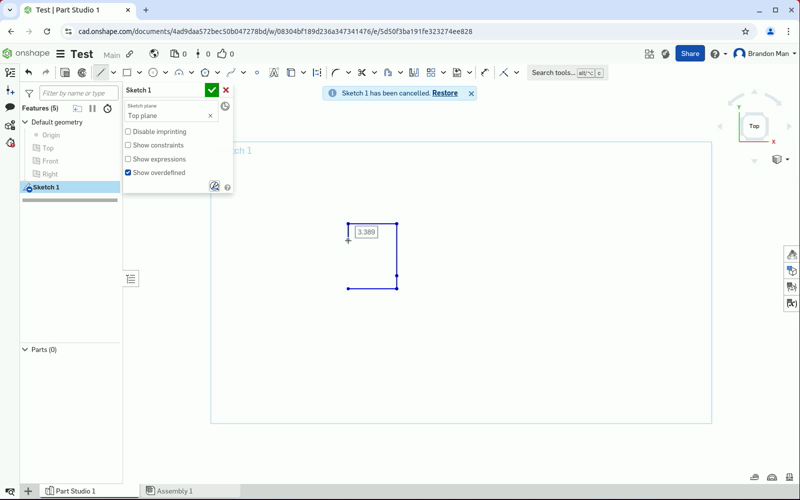
mouse_move(378, 240)
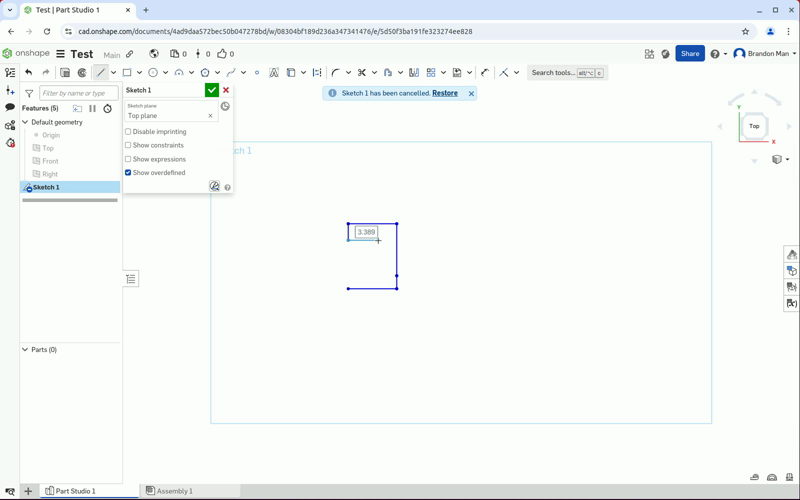
mouse_move(355, 240)
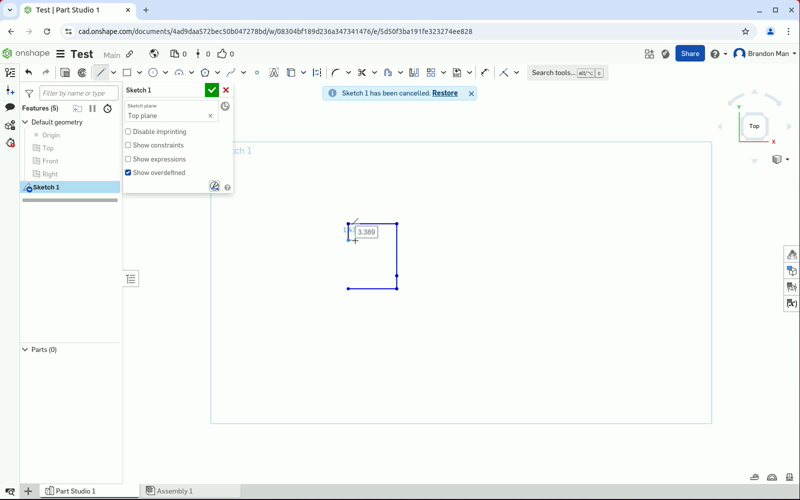
scroll(6)
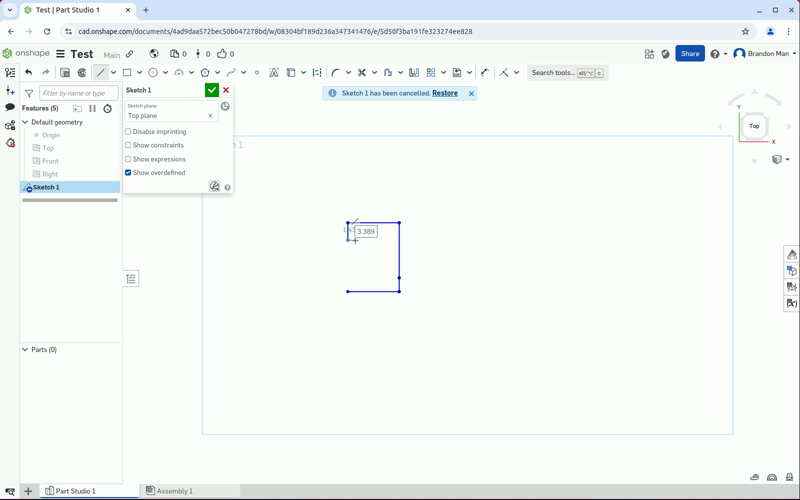
scroll(6)
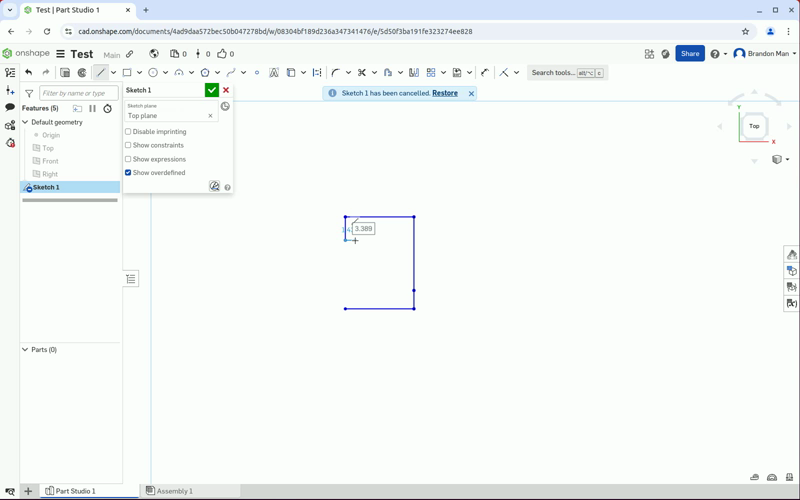
scroll(6)
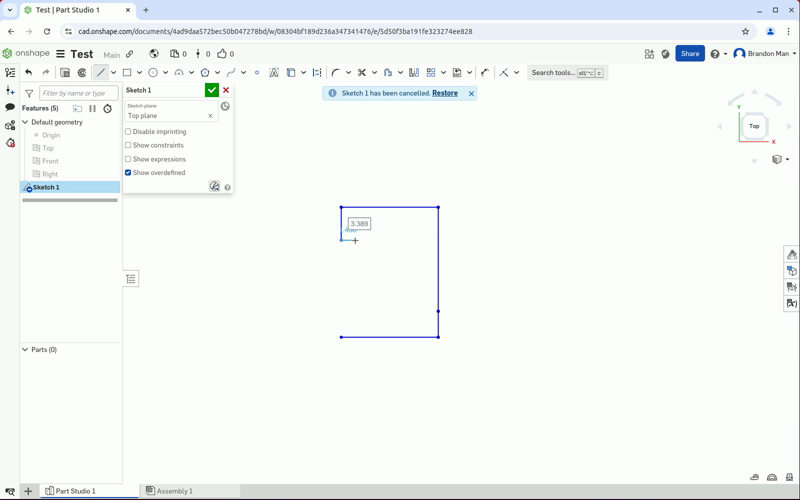
scroll(6)
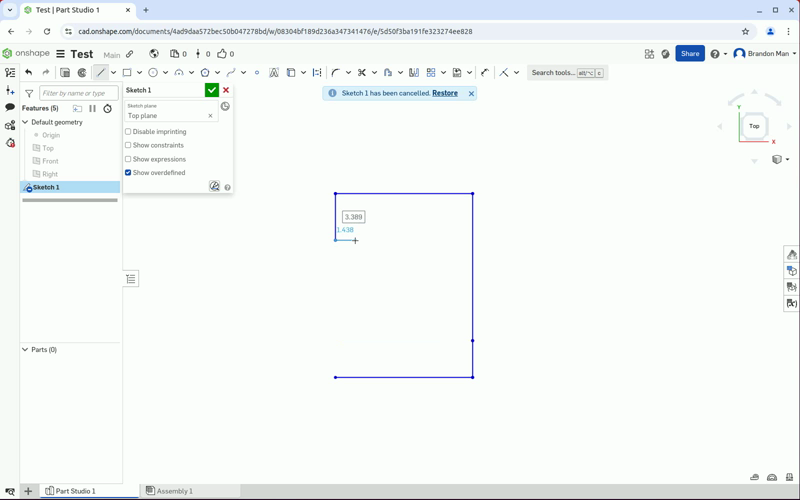
scroll(6)
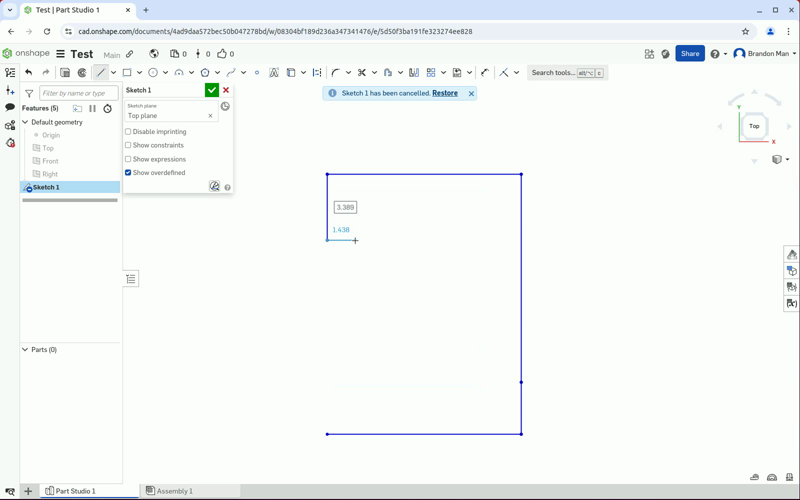
scroll(6)
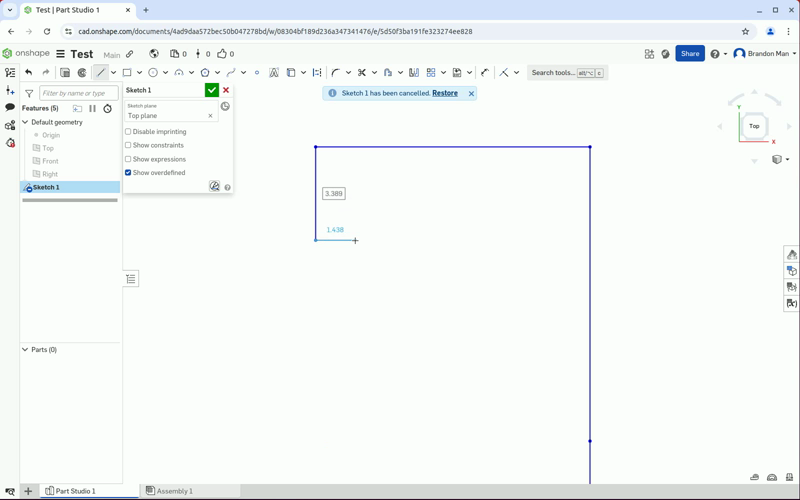
scroll(6)
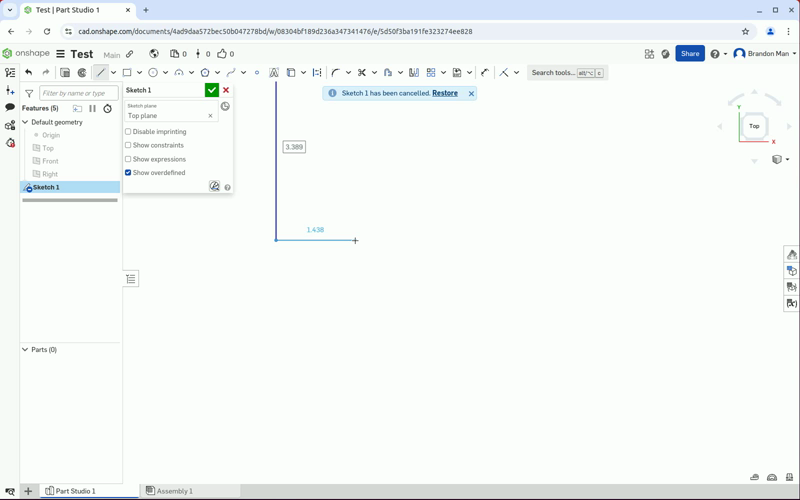
click(355, 240)
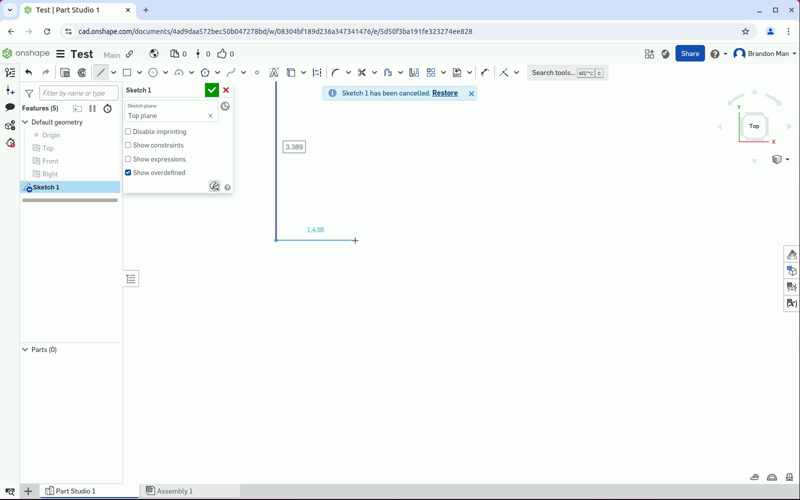
scroll(-6)
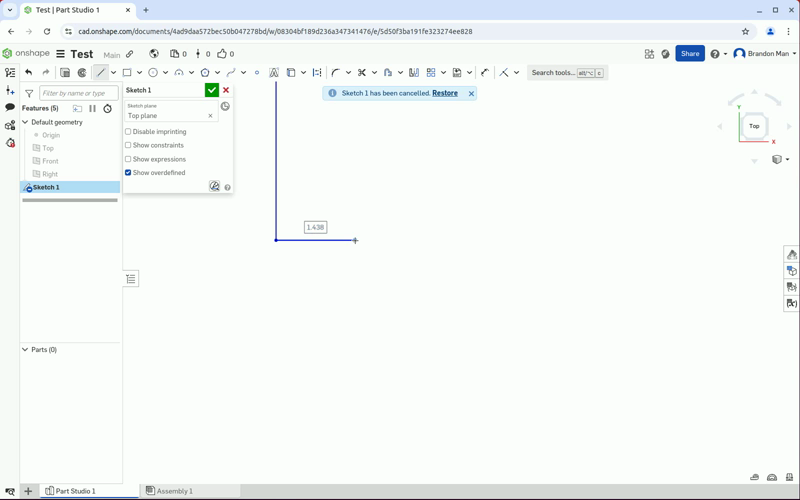
scroll(-6)
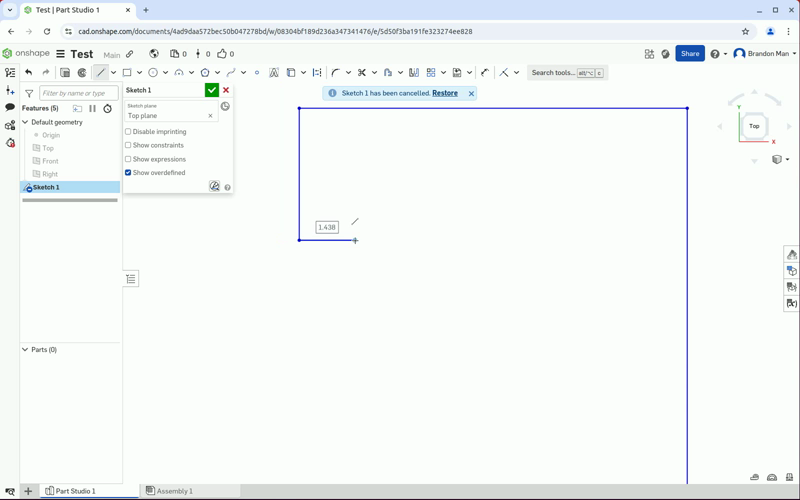
scroll(-6)
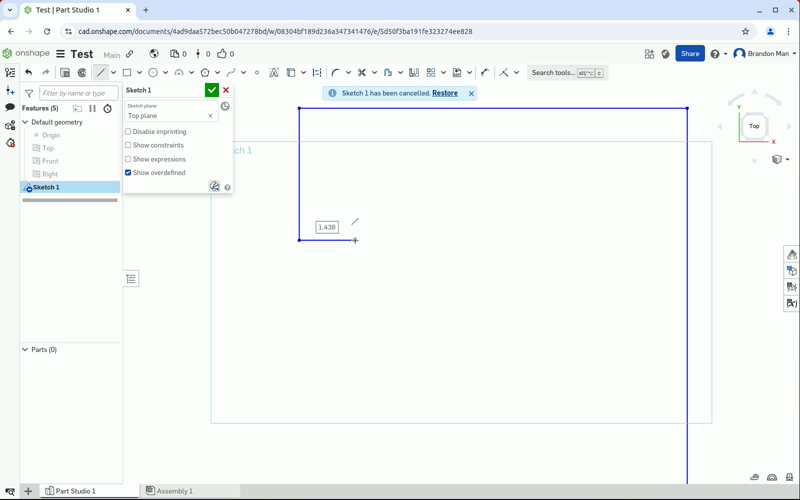
scroll(-6)
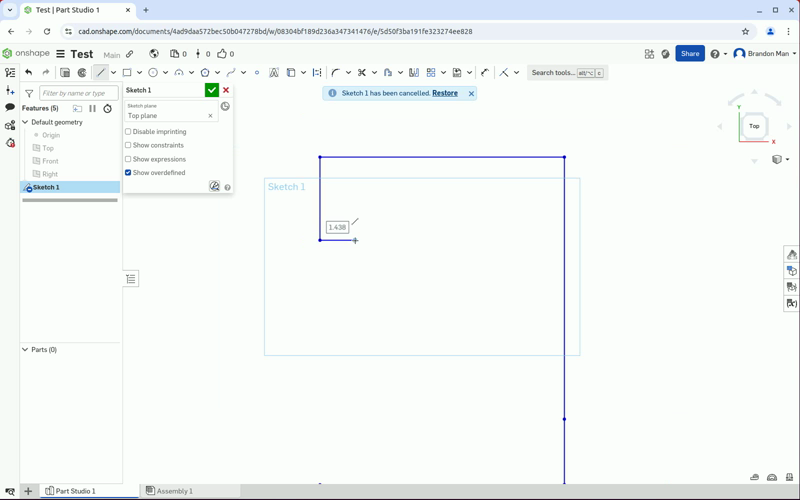
scroll(-6)
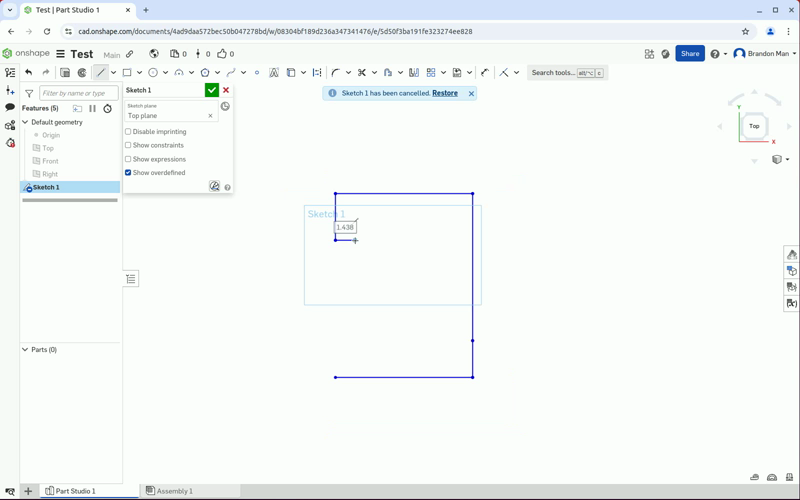
scroll(-6)
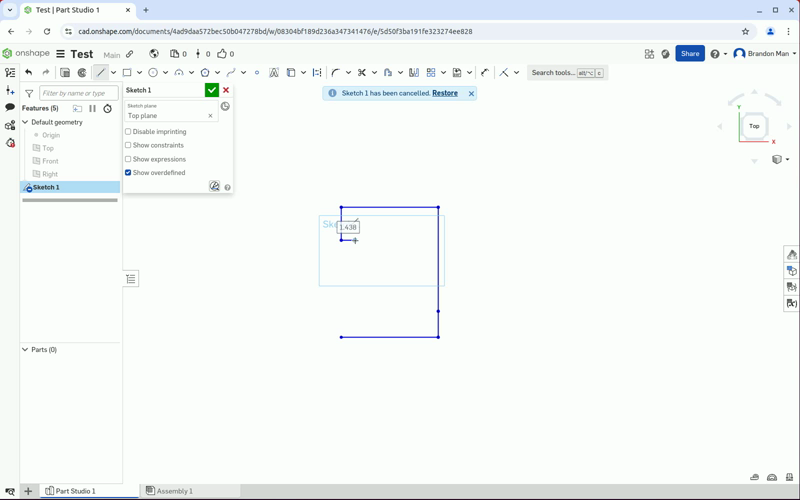
scroll(-6)
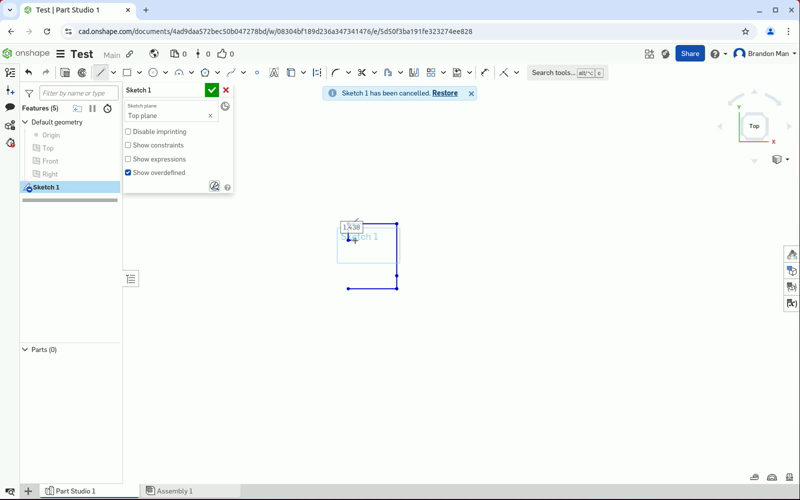
key_up(shift)
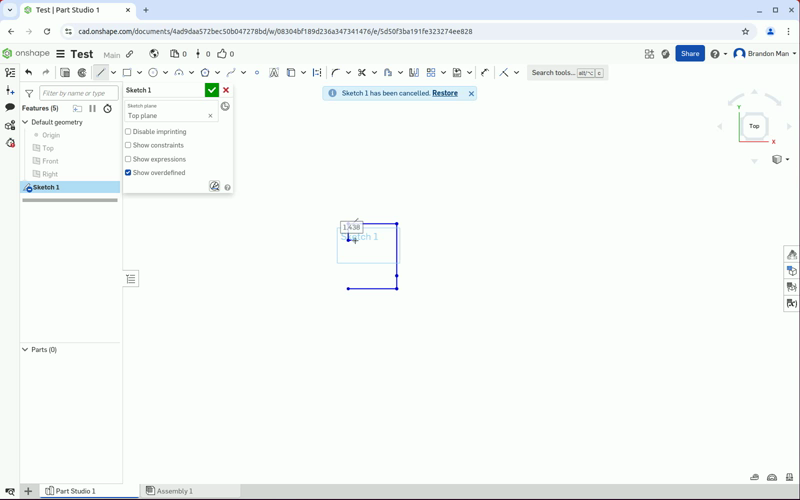
key_down(shift)
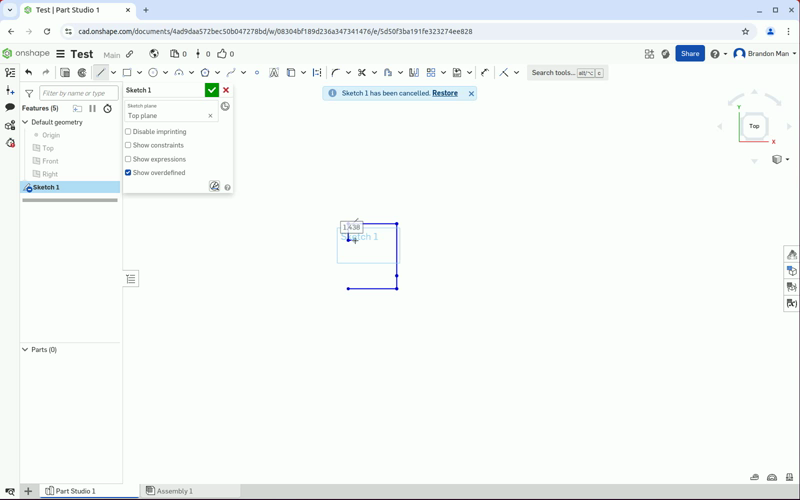
mouse_move(385, 240)
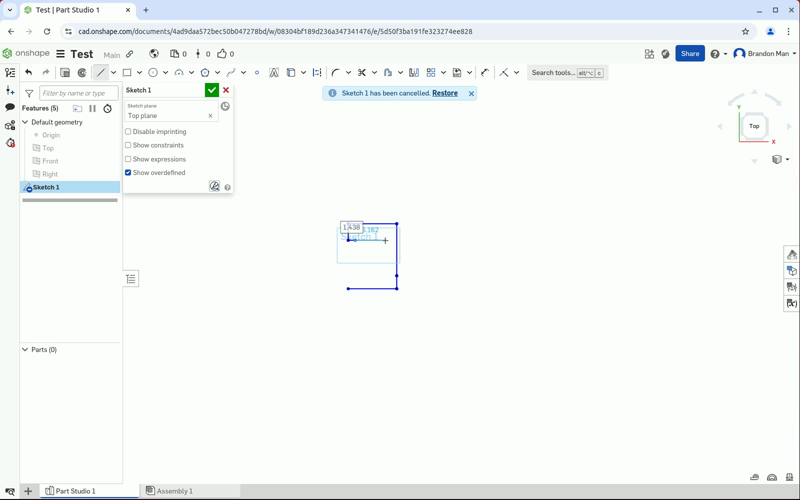
mouse_move(355, 230)
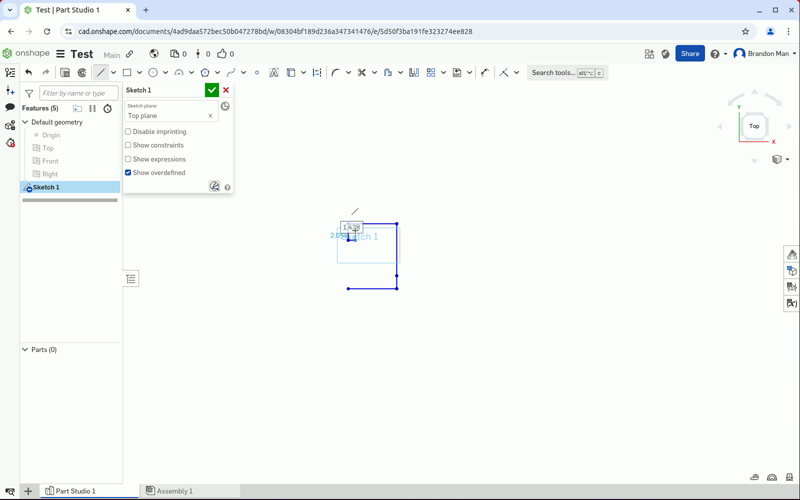
click(355, 230)
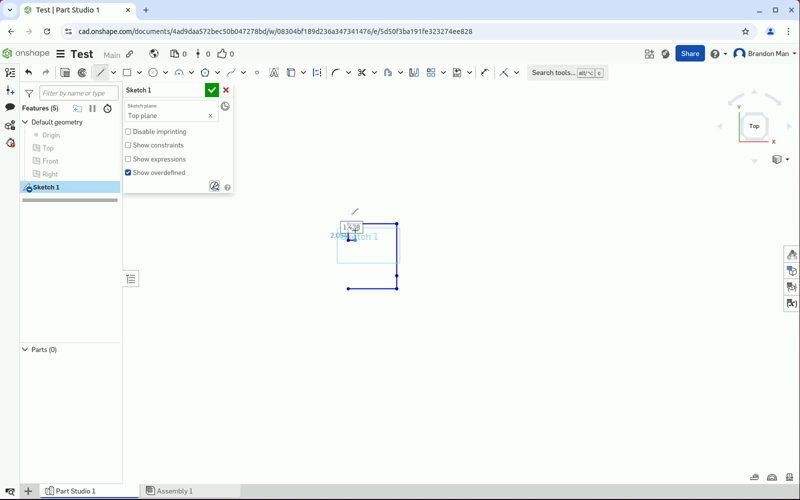
key_up(shift)
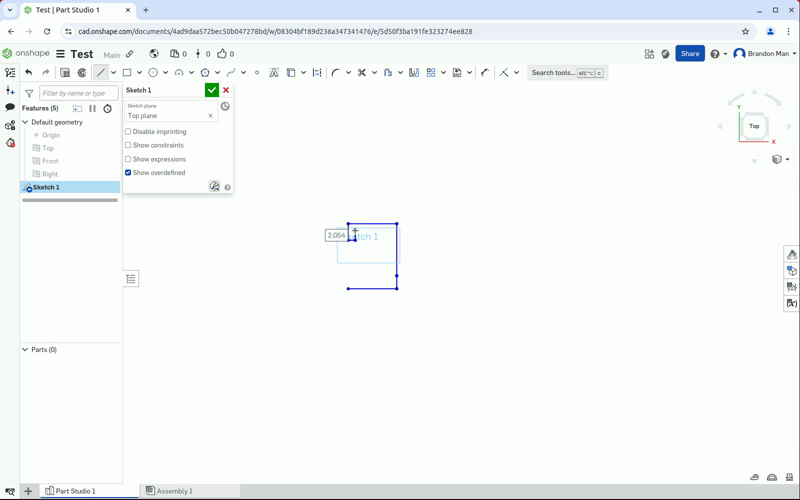
key_down(shift)
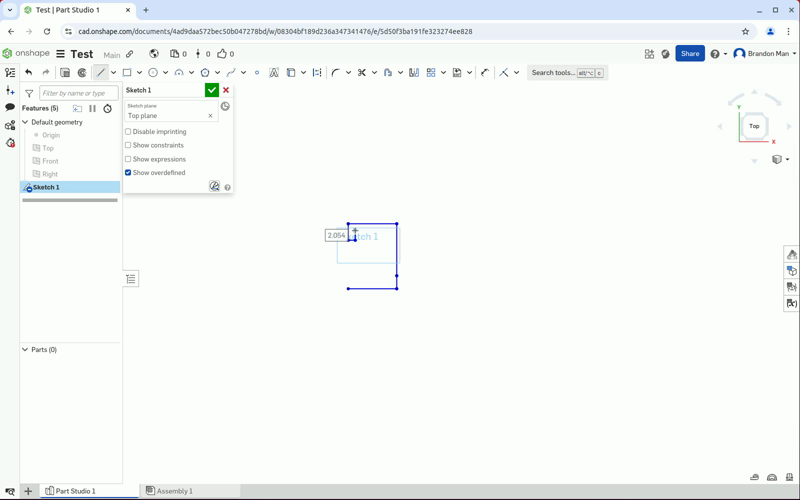
mouse_move(385, 230)
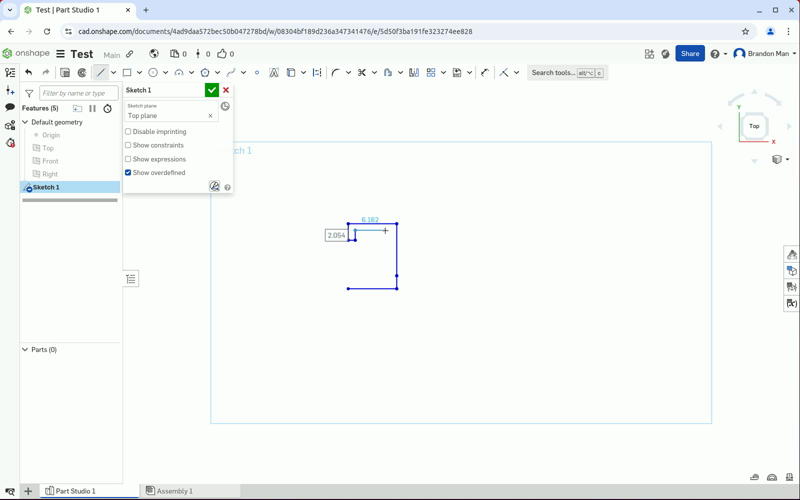
mouse_move(387, 230)
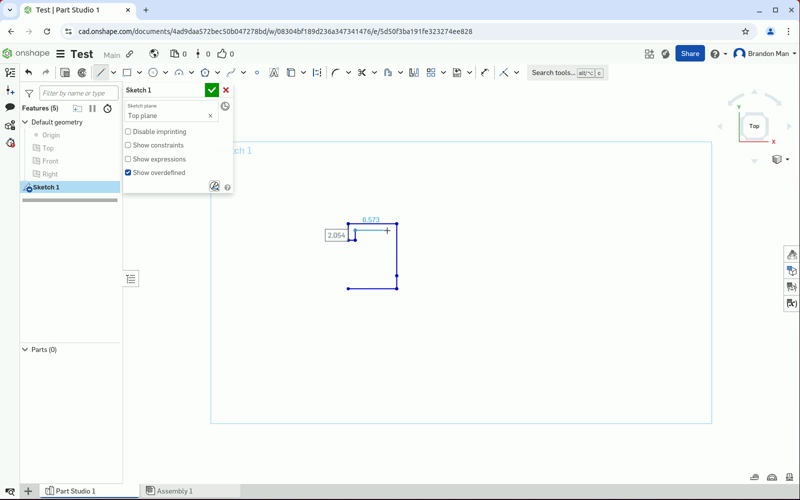
click(387, 230)
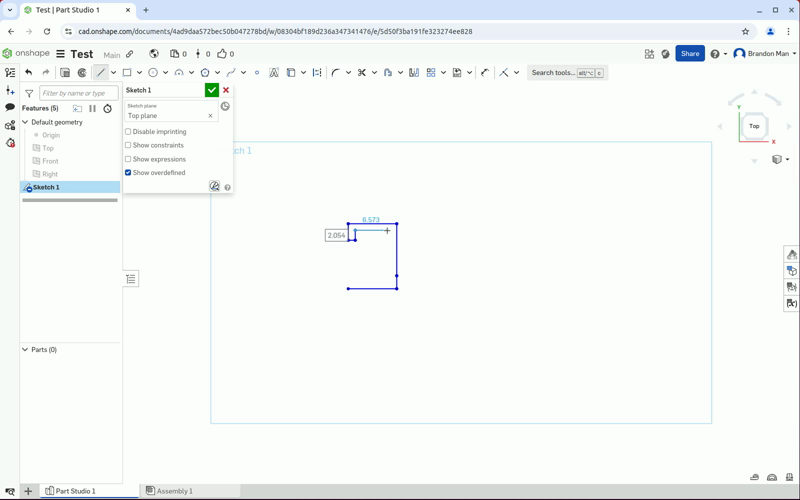
key_up(shift)
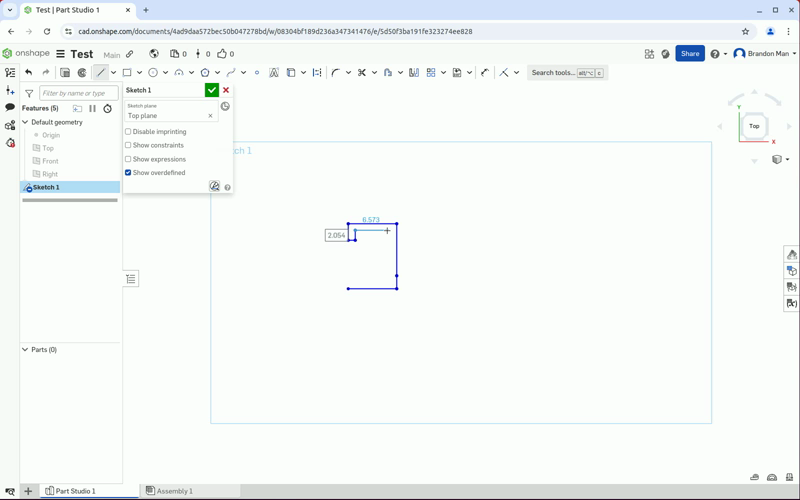
key_down(shift)
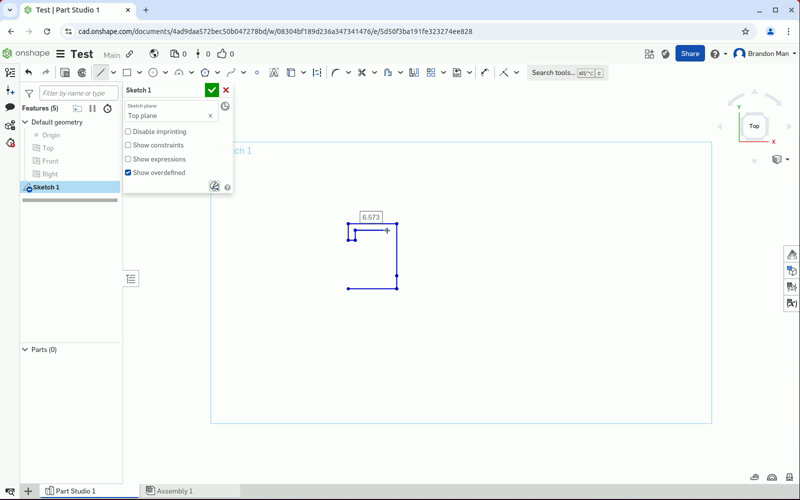
mouse_move(417, 230)
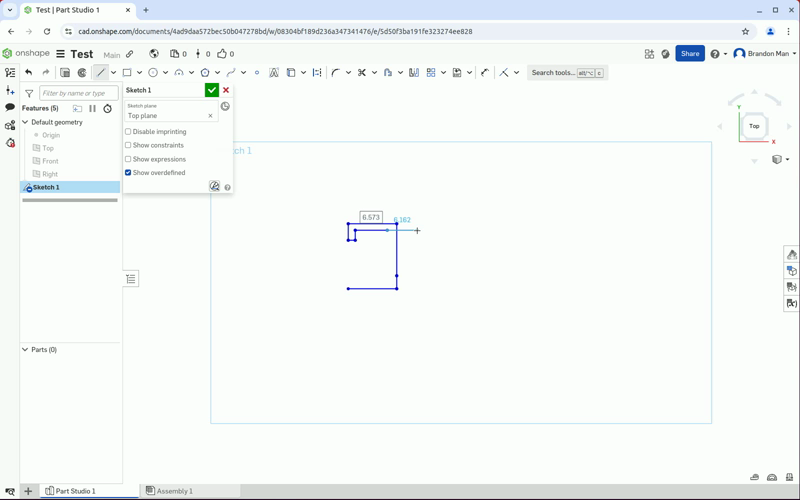
mouse_move(387, 282)
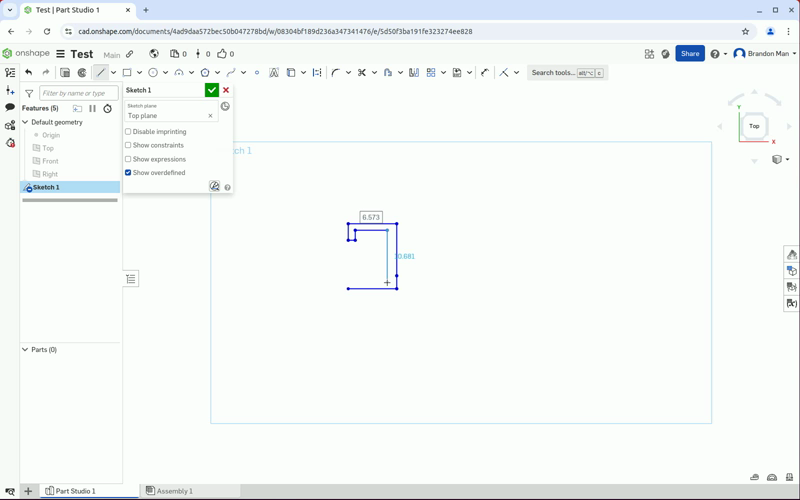
click(387, 282)
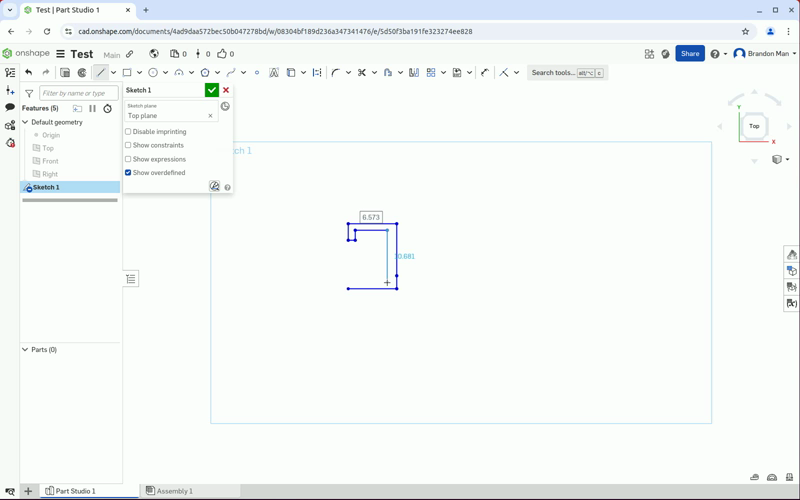
key_up(shift)
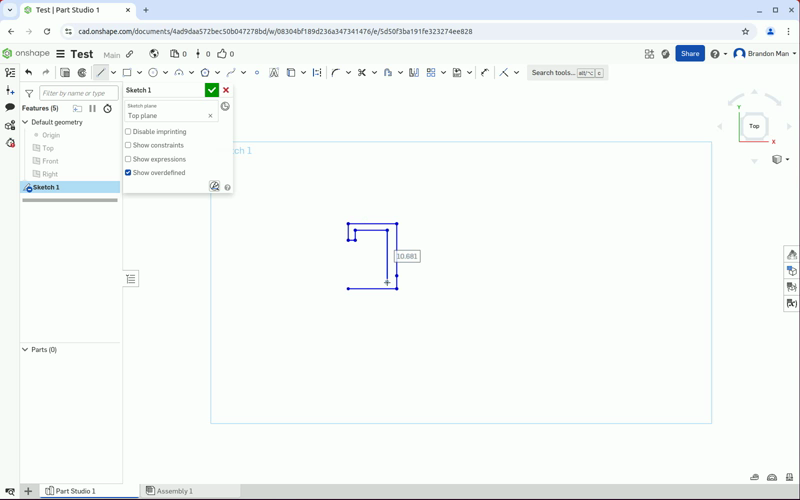
key_down(shift)
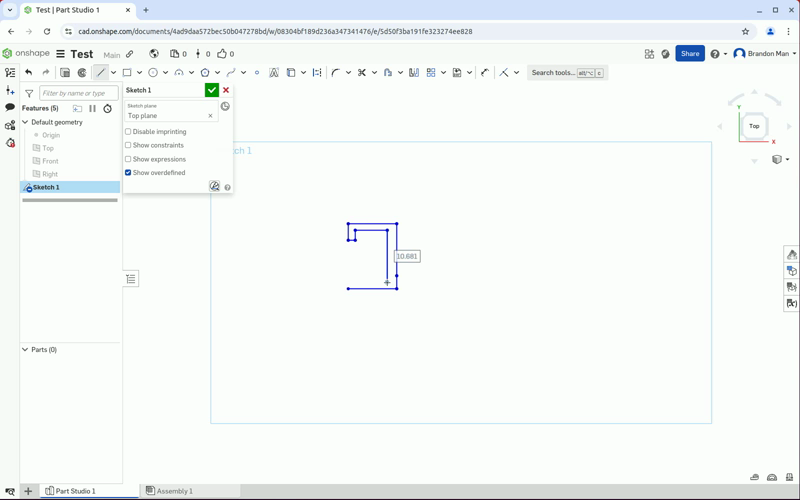
mouse_move(417, 282)
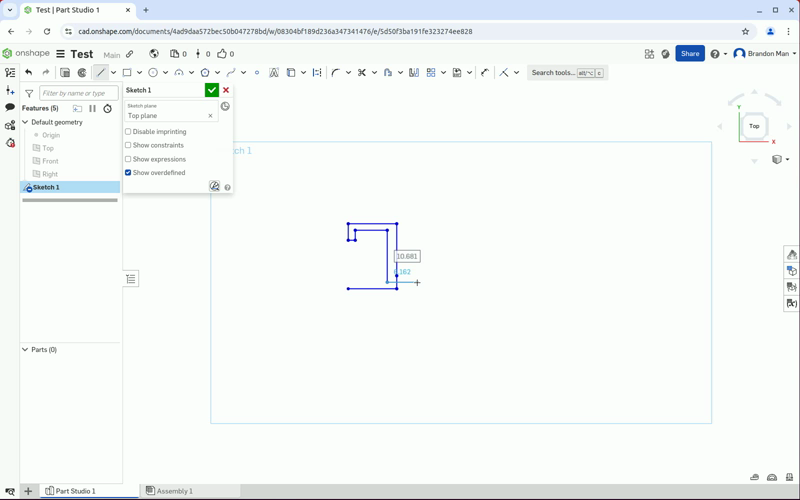
mouse_move(355, 282)
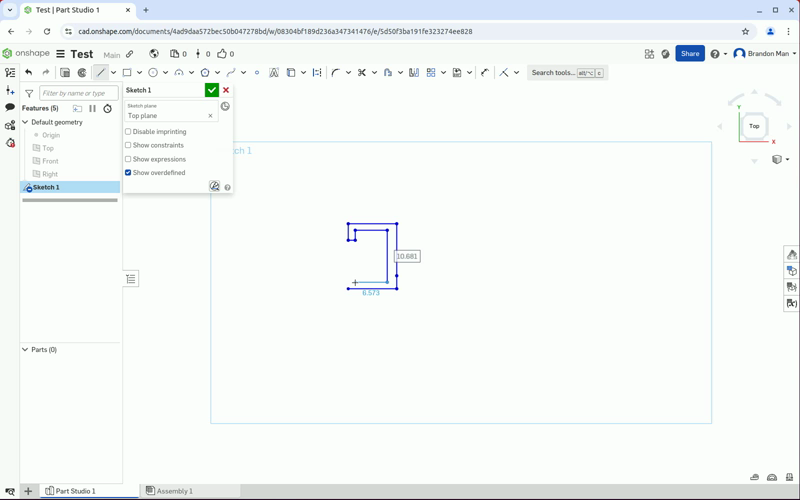
click(355, 282)
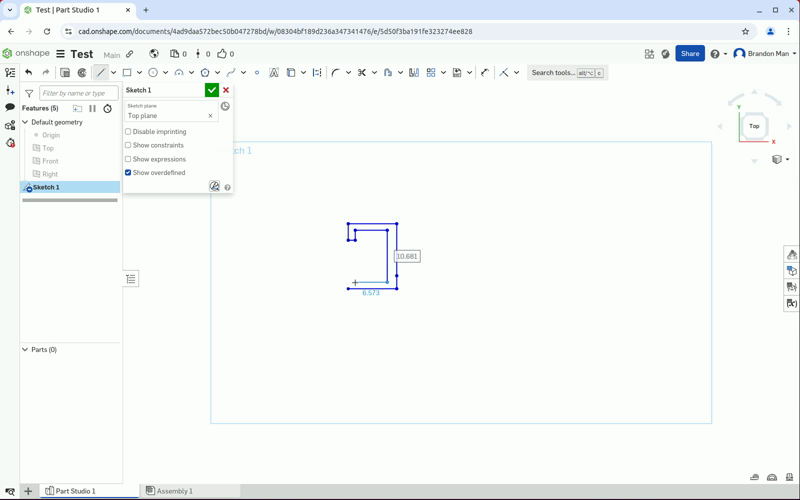
key_up(shift)
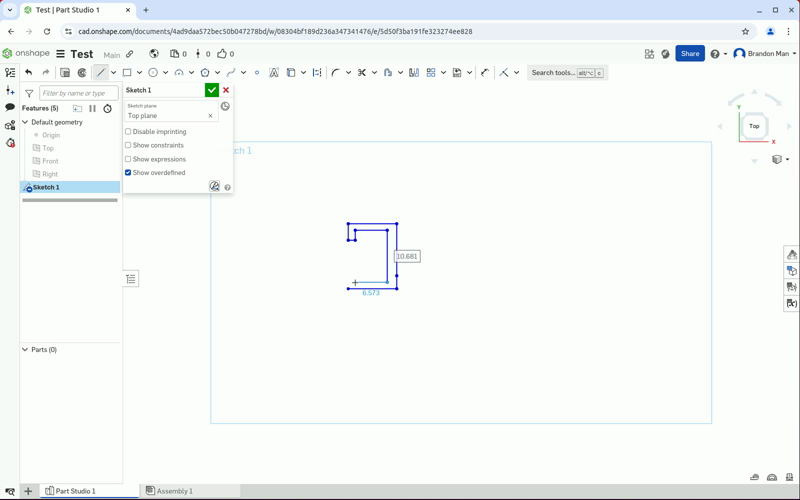
key_down(shift)
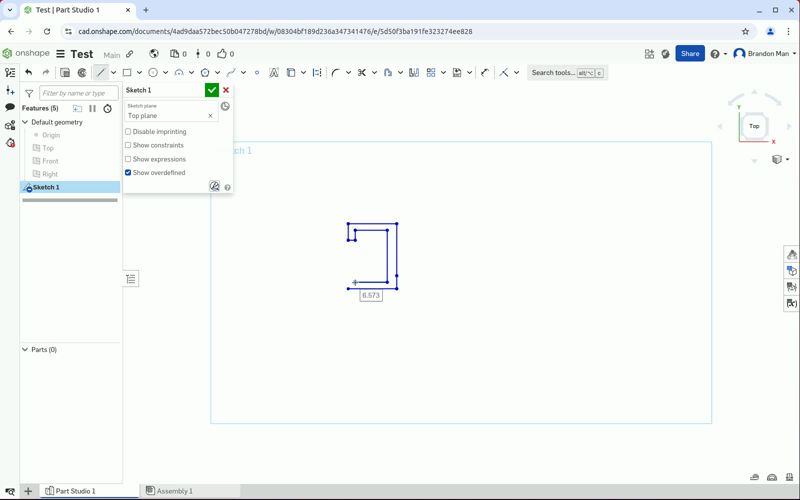
mouse_move(385, 282)
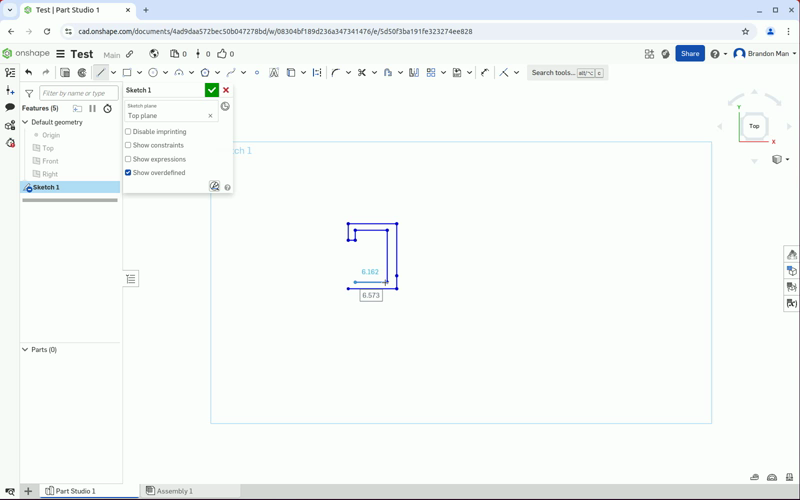
mouse_move(355, 272)
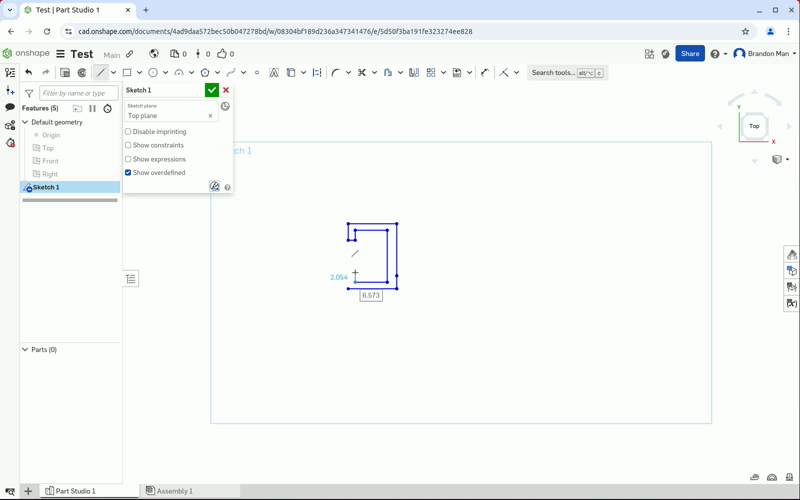
click(355, 272)
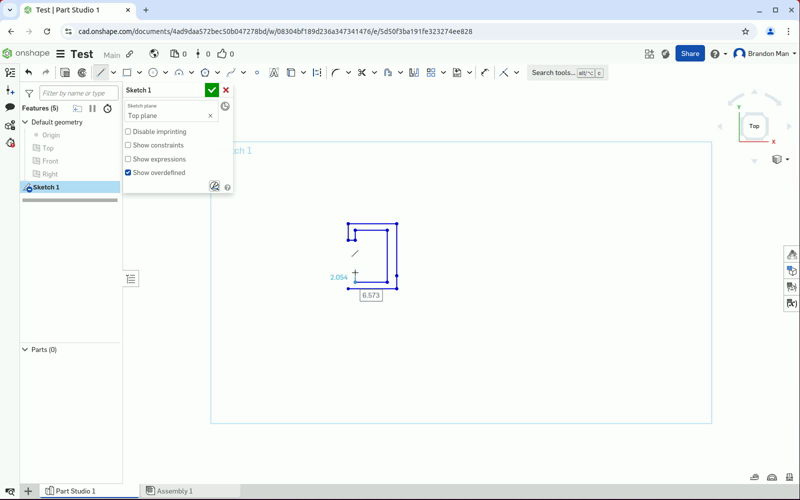
key_up(shift)
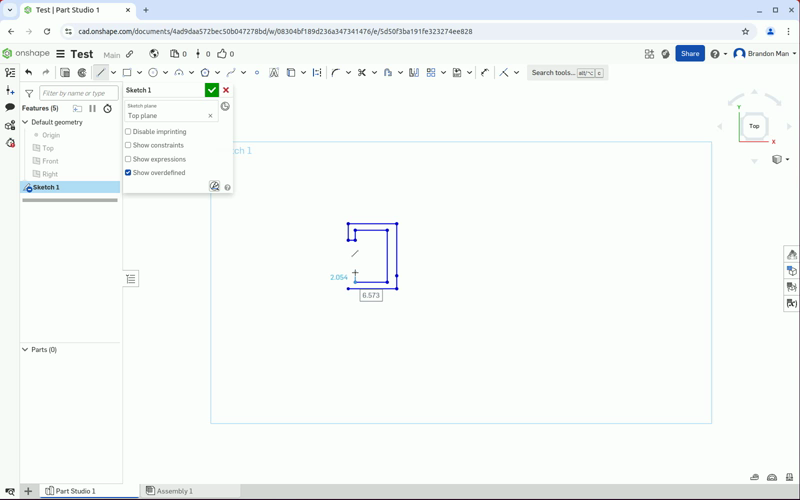
key_down(shift)
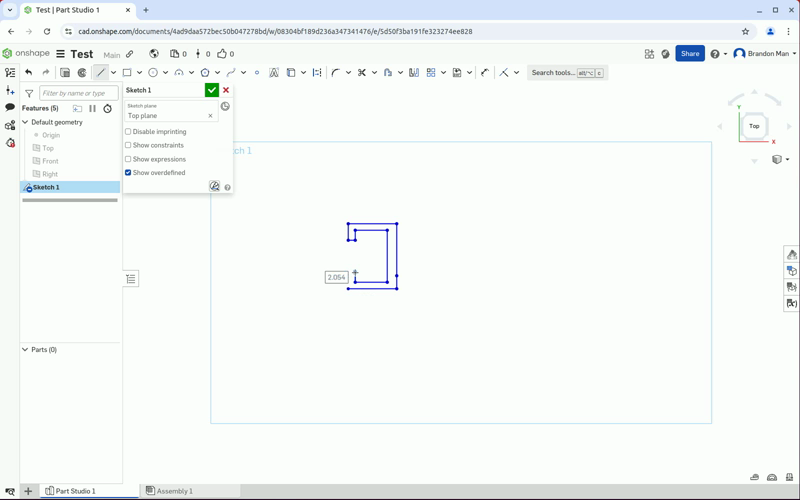
mouse_move(385, 272)
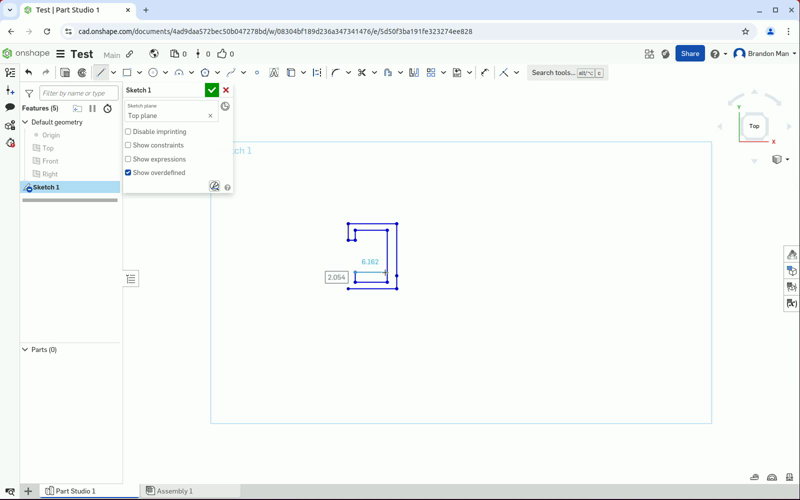
mouse_move(348, 272)
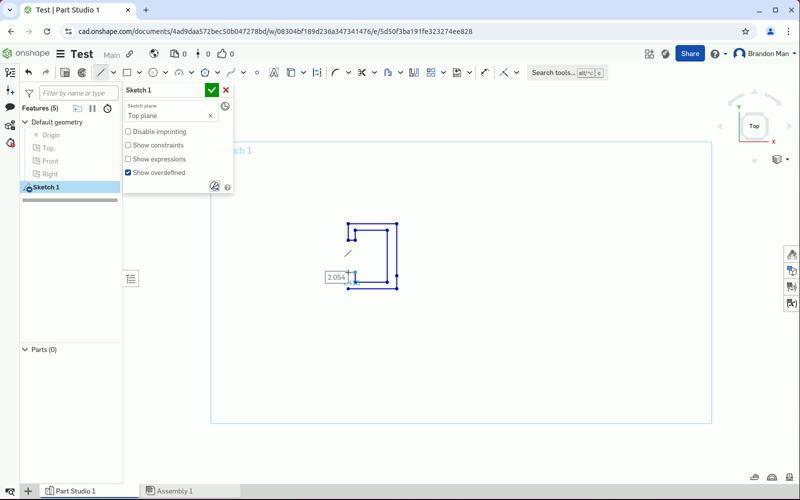
scroll(6)
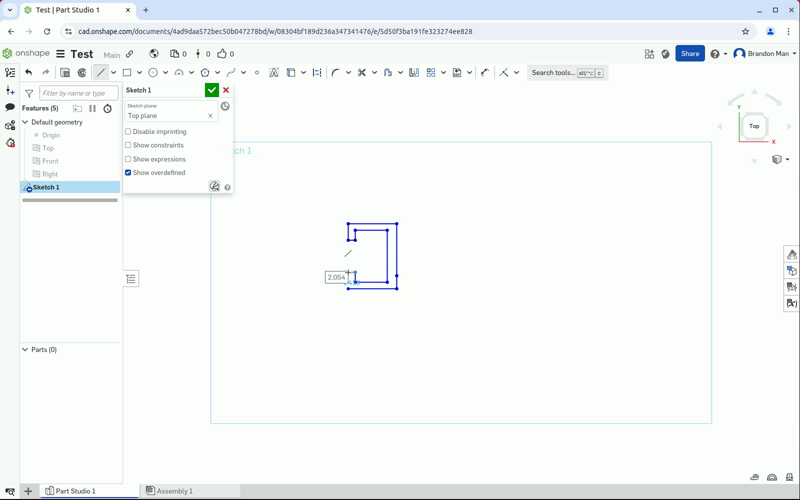
scroll(6)
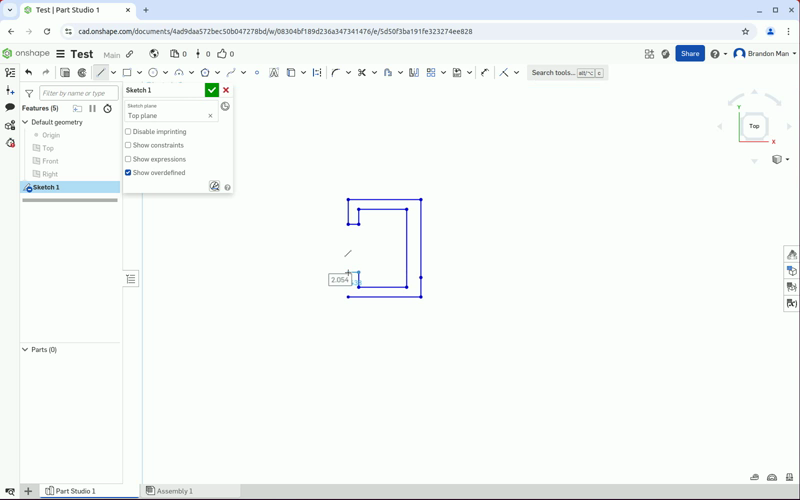
scroll(6)
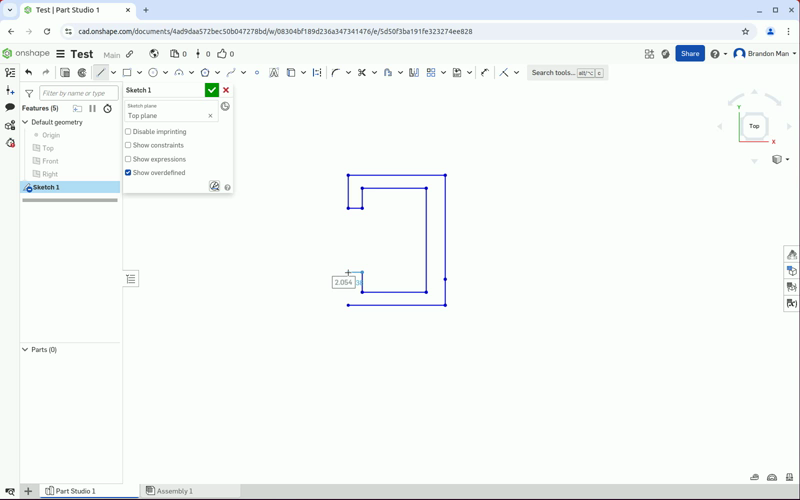
scroll(6)
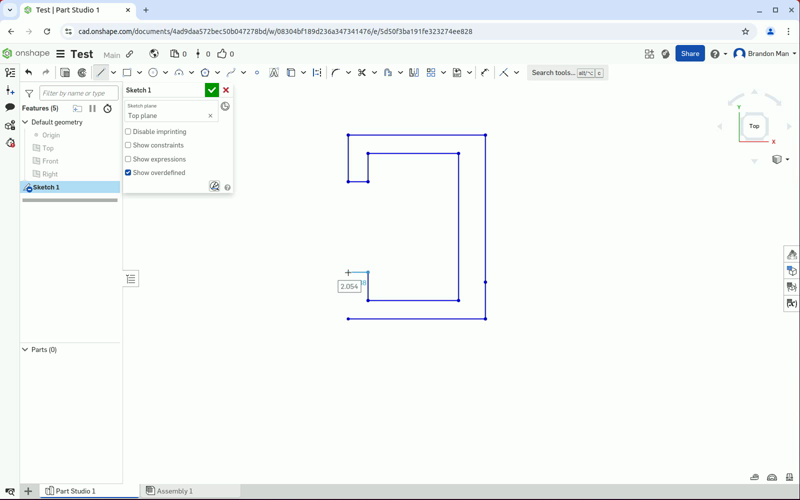
scroll(6)
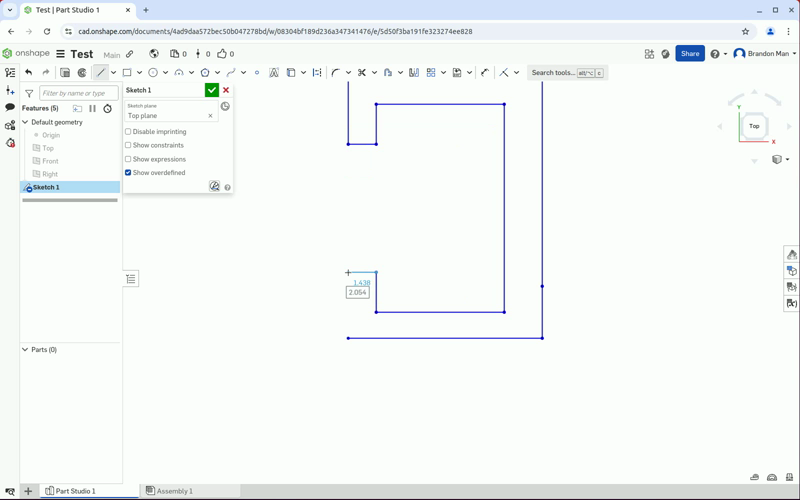
scroll(6)
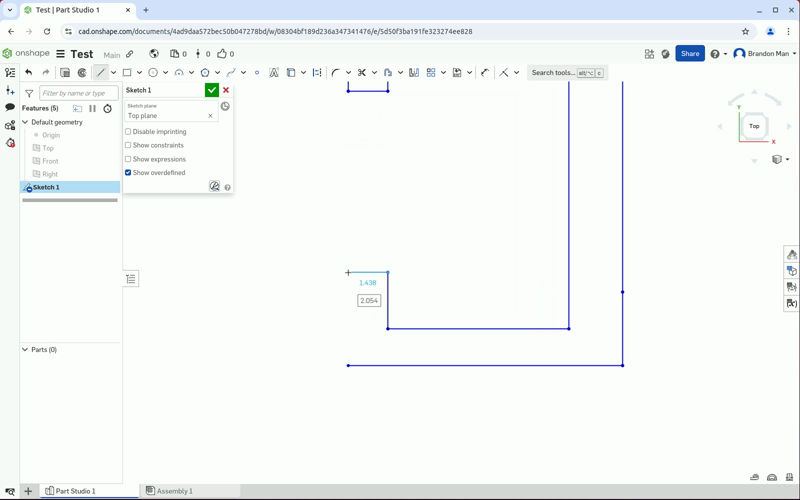
scroll(6)
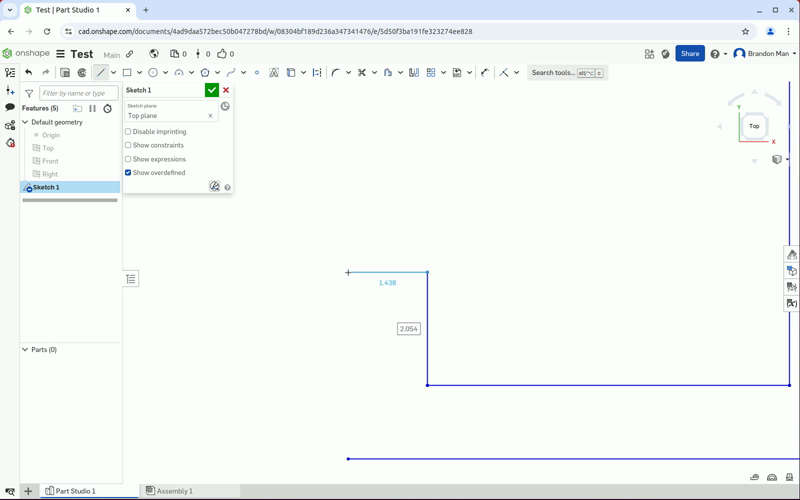
click(348, 272)
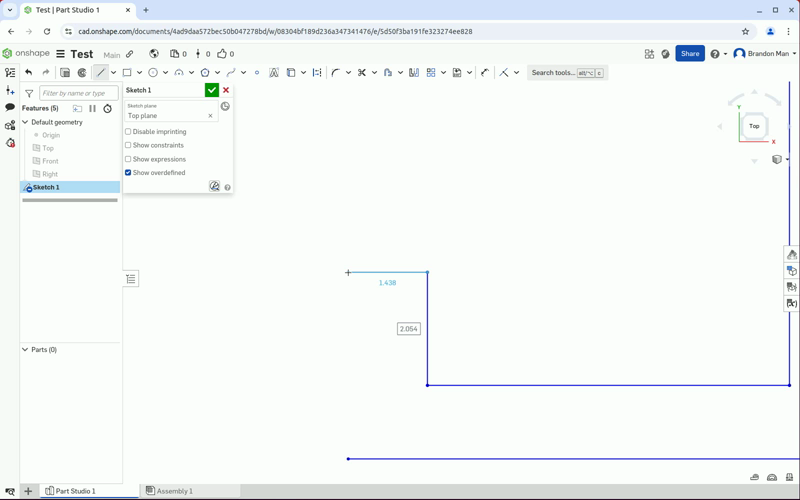
scroll(-6)
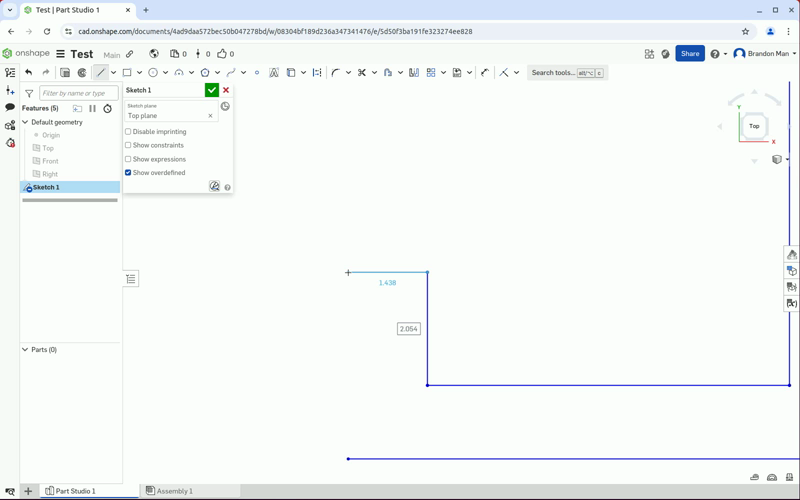
scroll(-6)
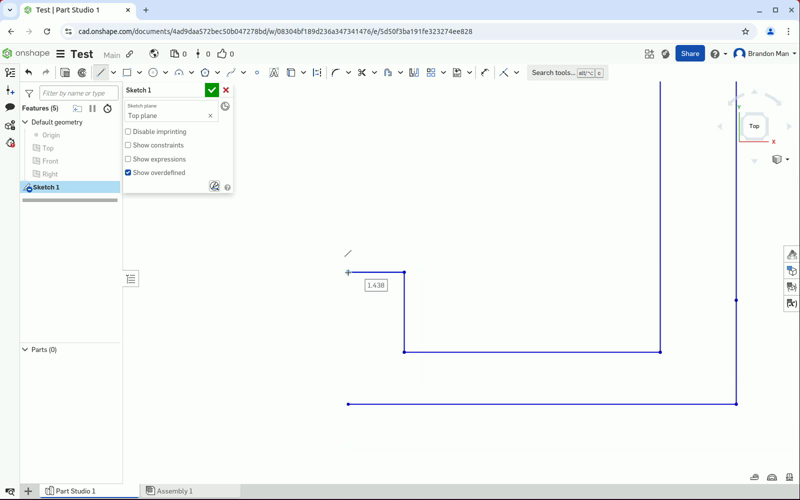
scroll(-6)
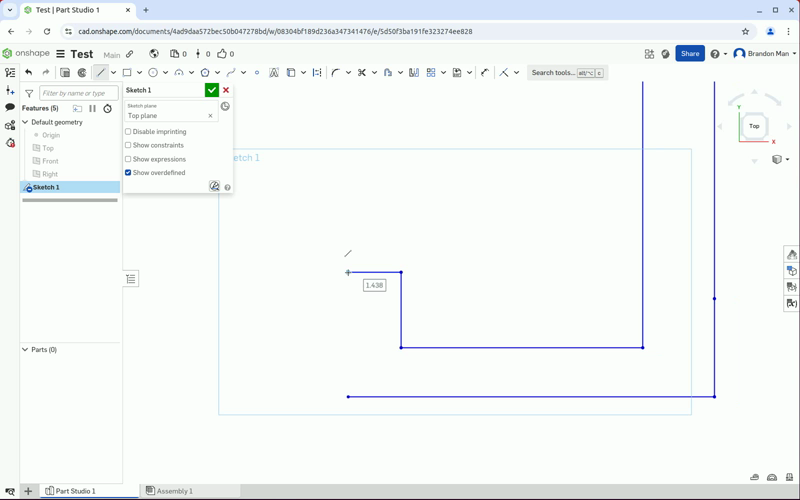
scroll(-6)
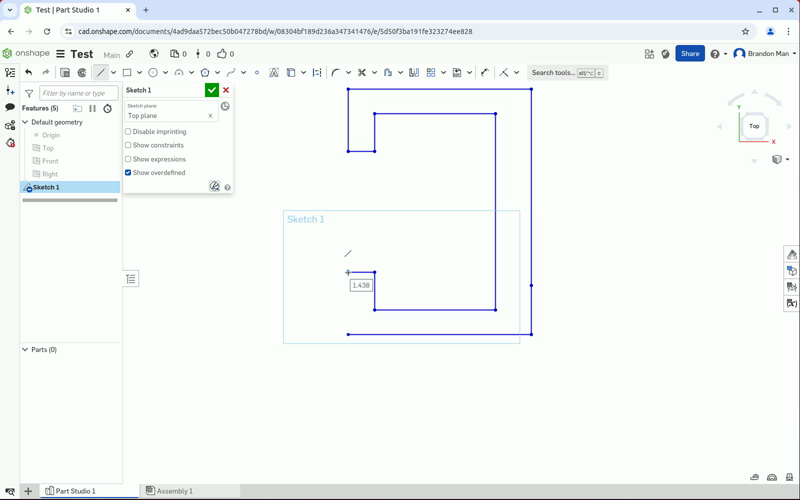
scroll(-6)
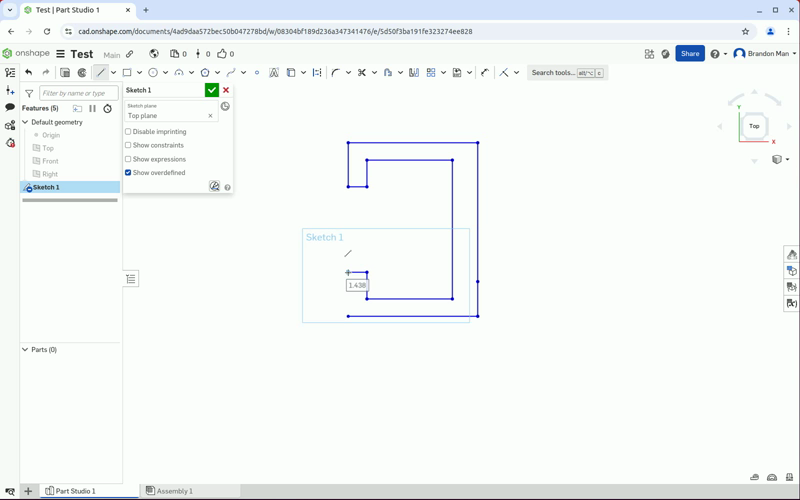
scroll(-6)
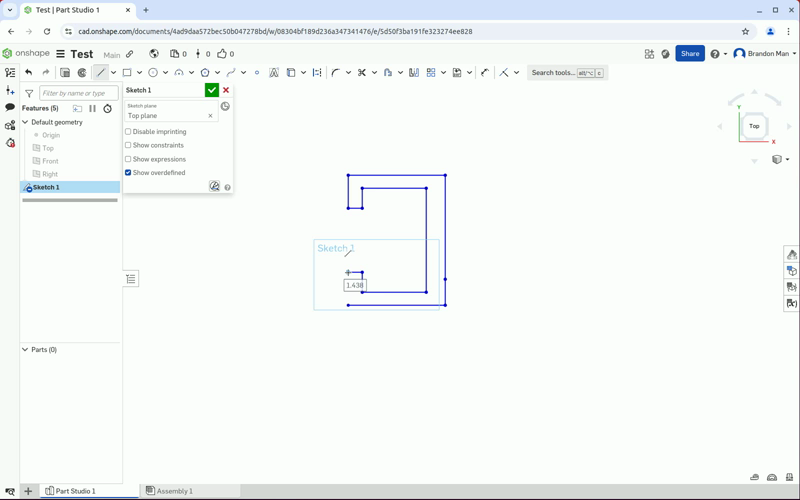
scroll(-6)
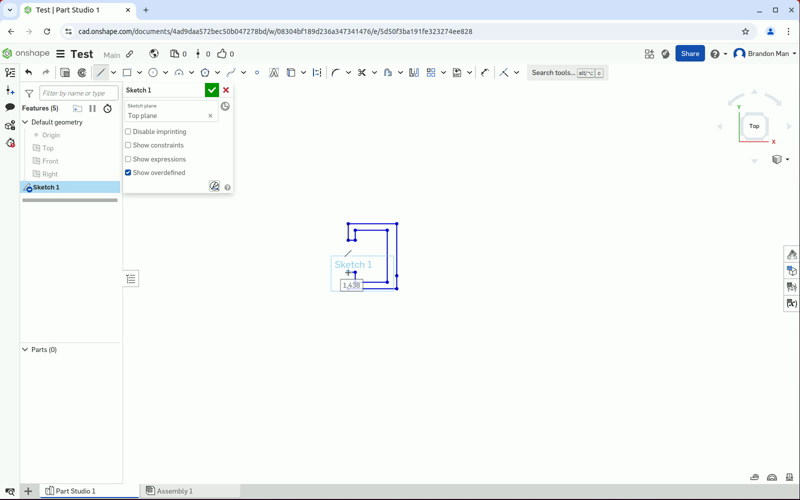
key_up(shift)
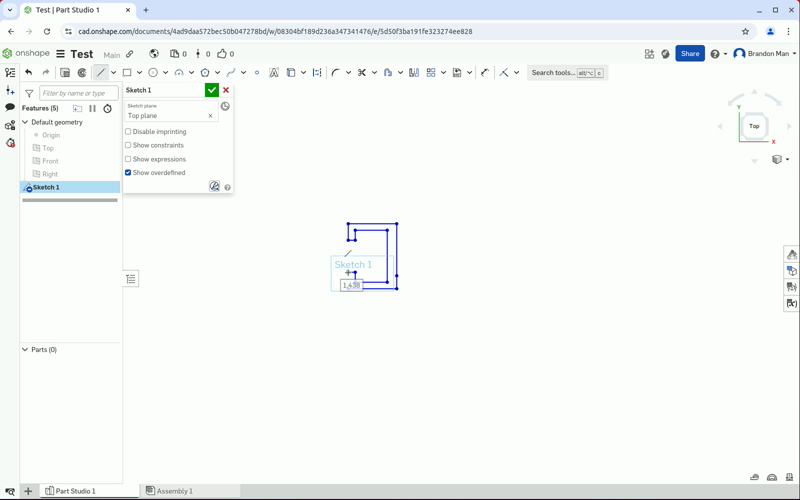
mouse_move(378, 272)
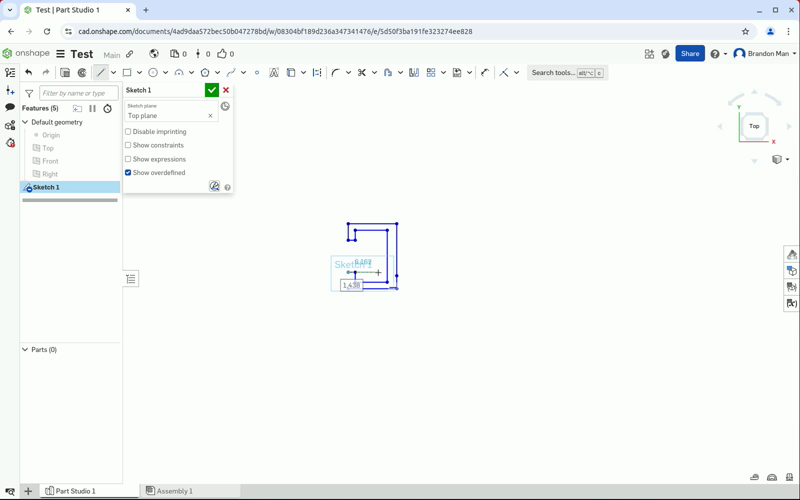
key_down(shift)
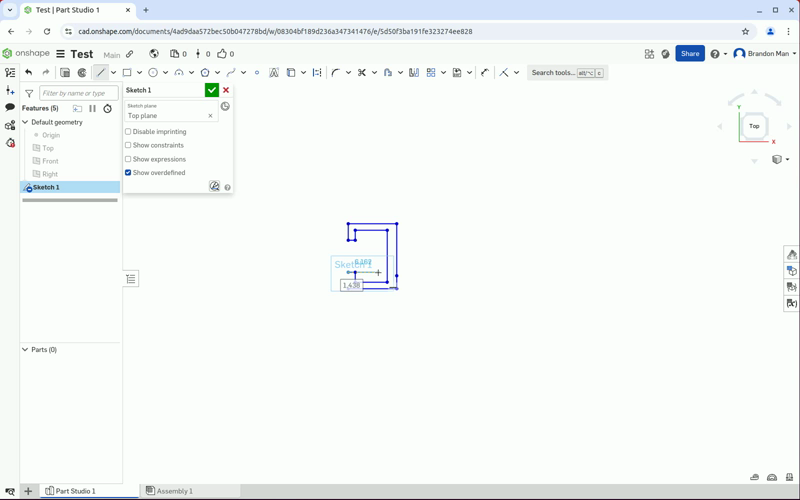
mouse_move(348, 288)
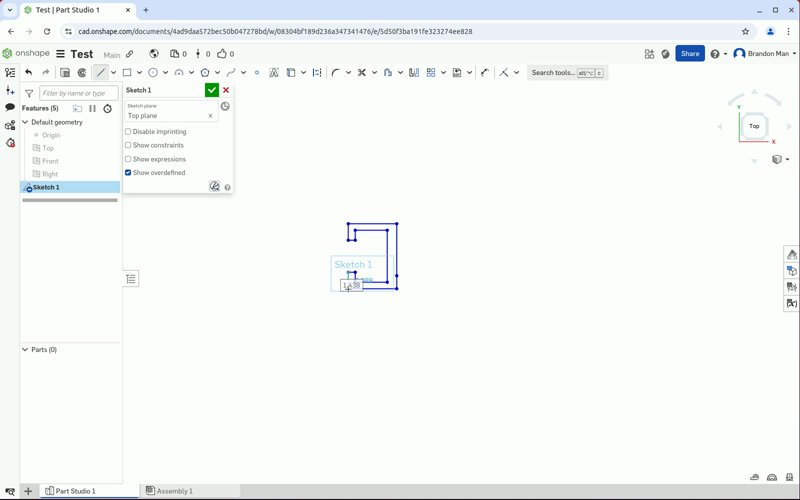
key_up(shift)
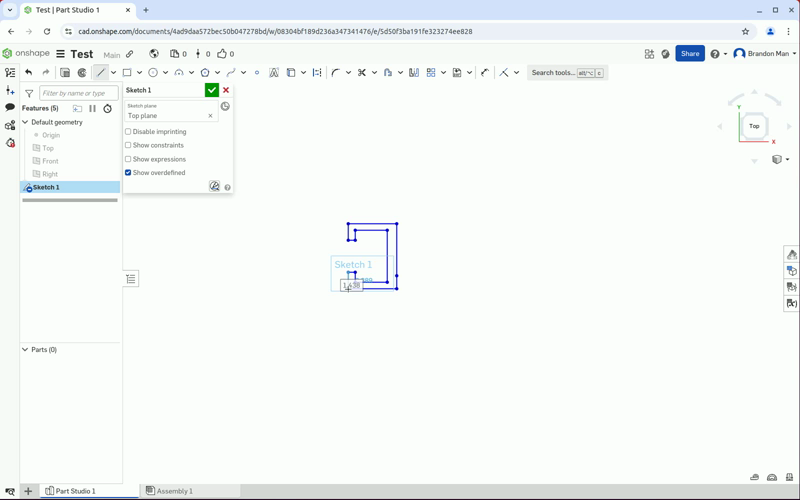
click(348, 288)
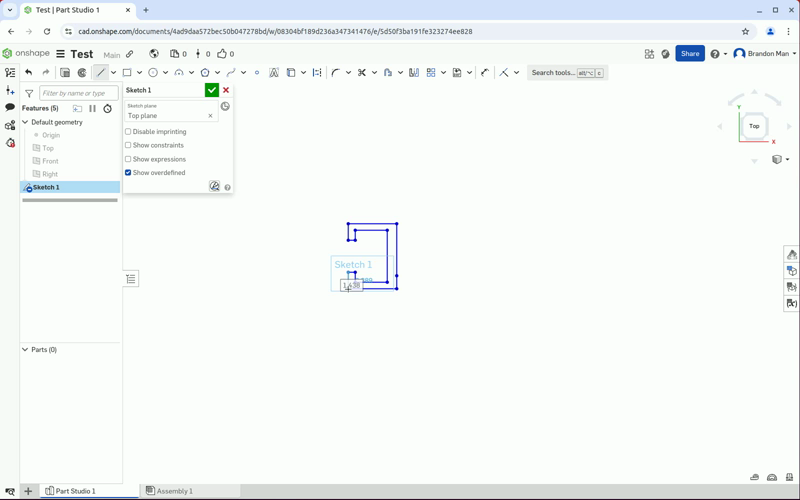
key(esc)
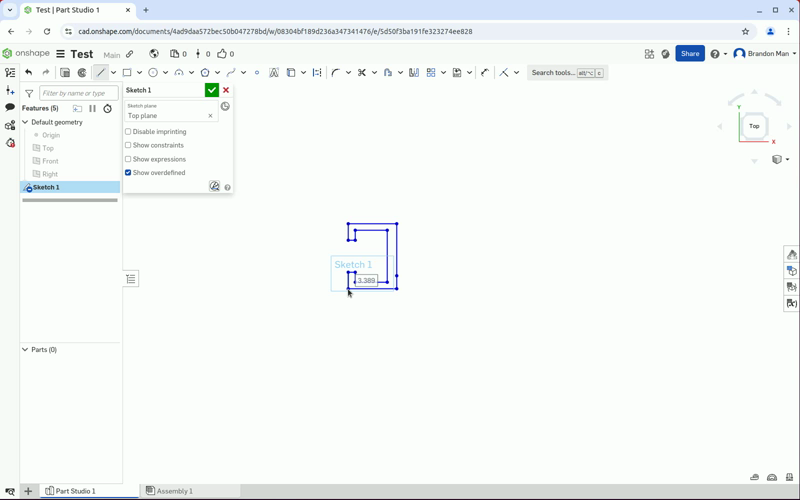
key(c)
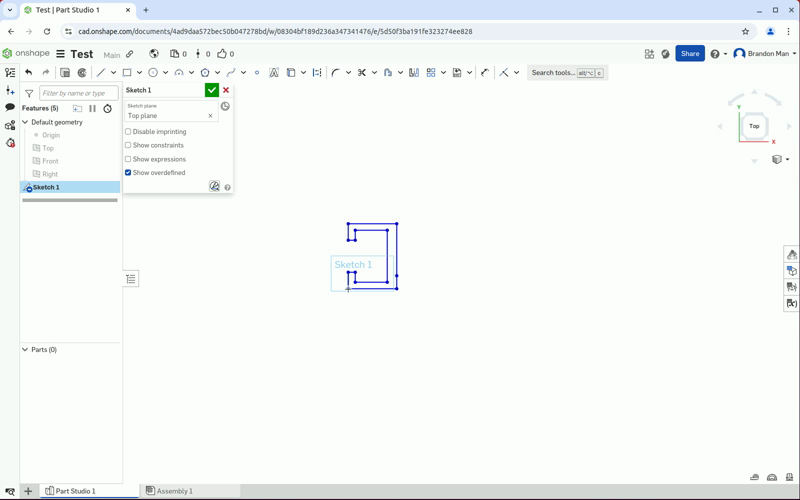
key_down(shift)
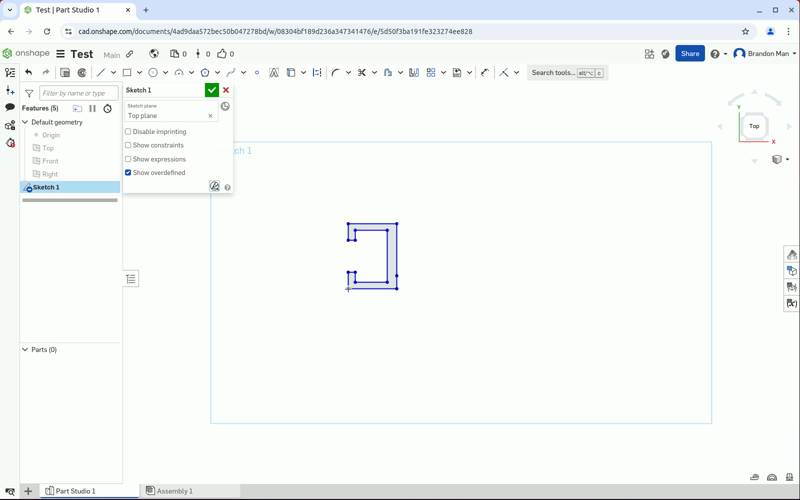
mouse_move(351, 275)
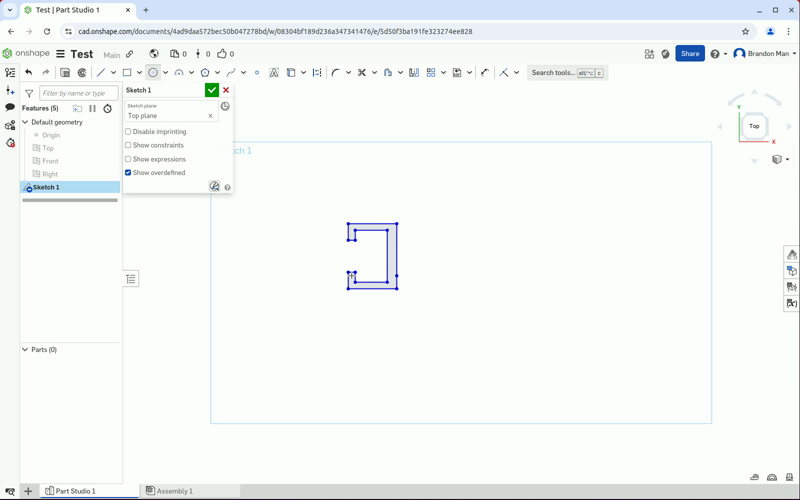
scroll(6)
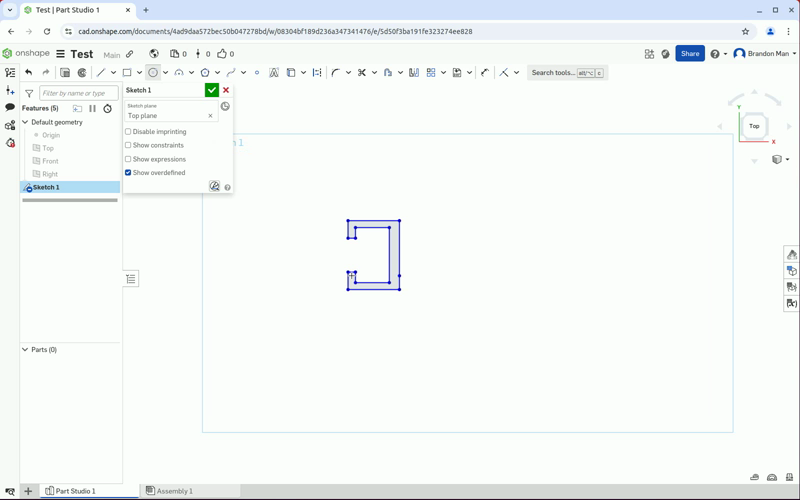
scroll(6)
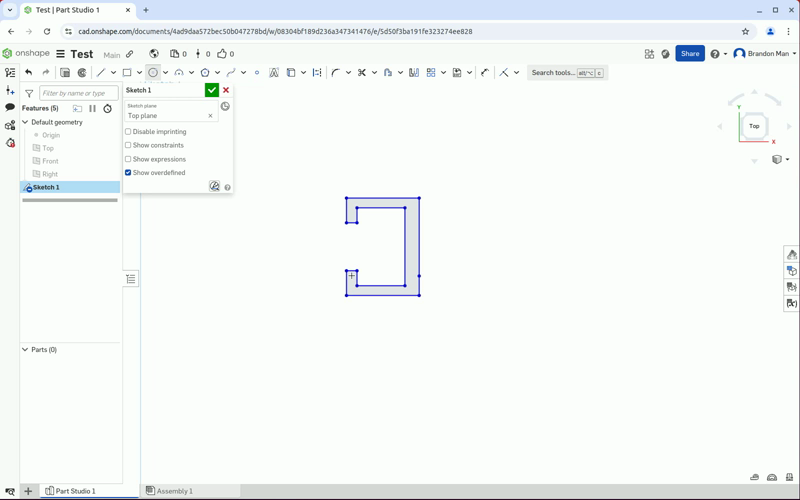
scroll(6)
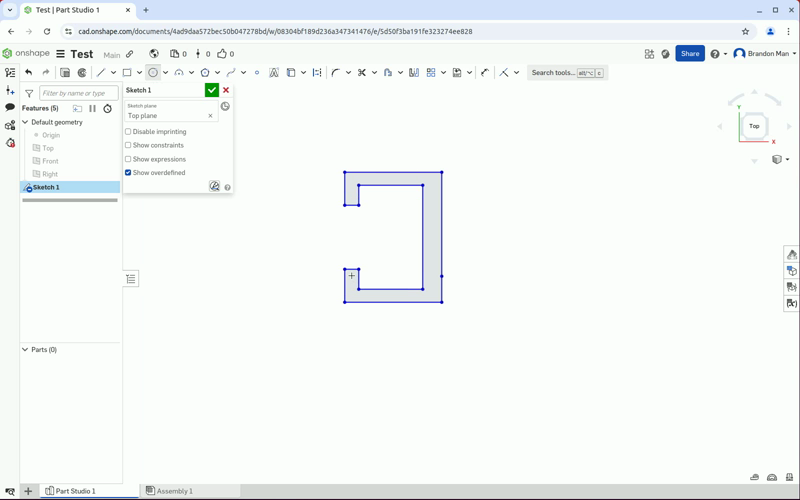
scroll(6)
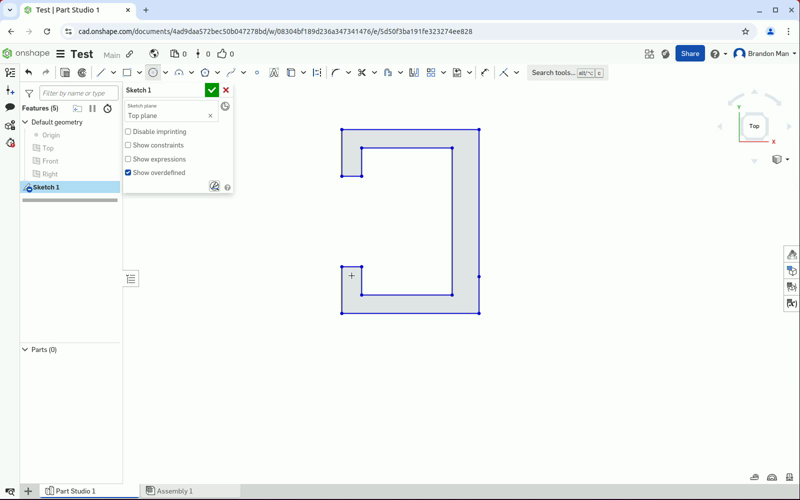
scroll(6)
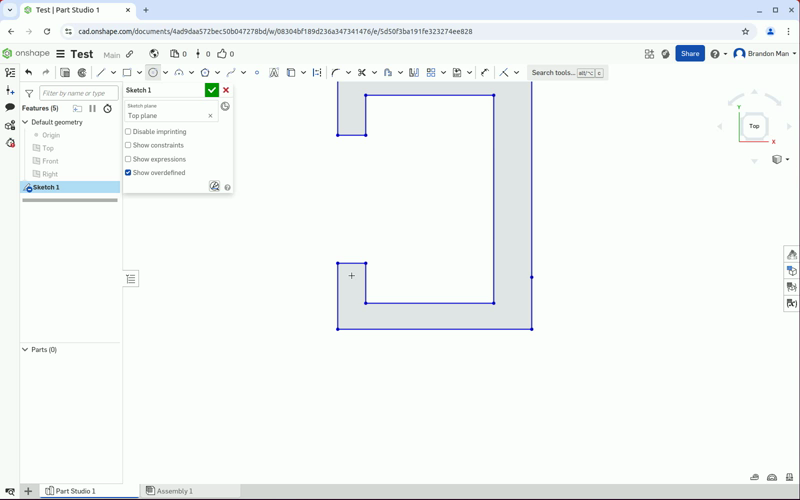
scroll(6)
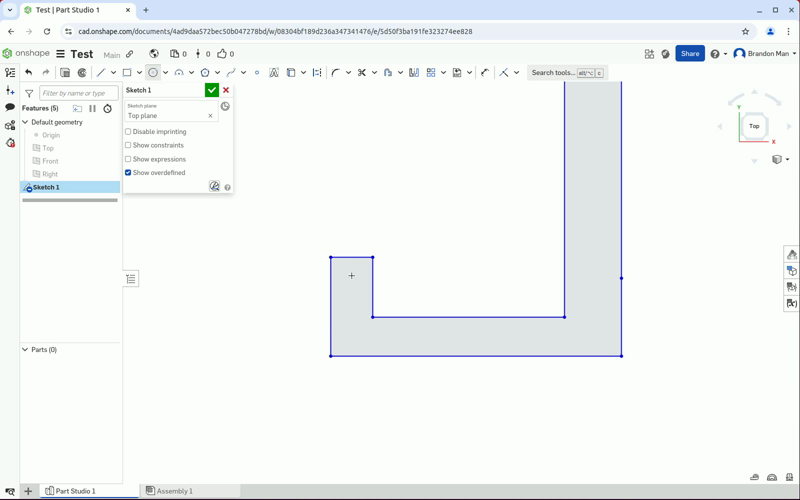
scroll(6)
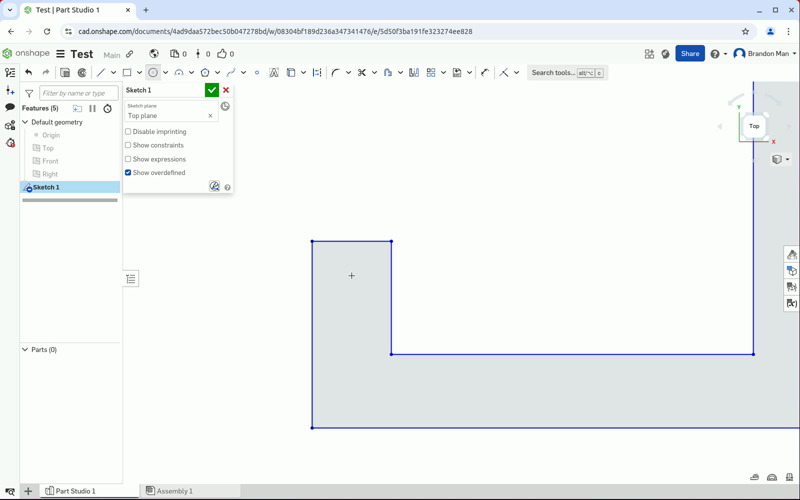
click(351, 275)
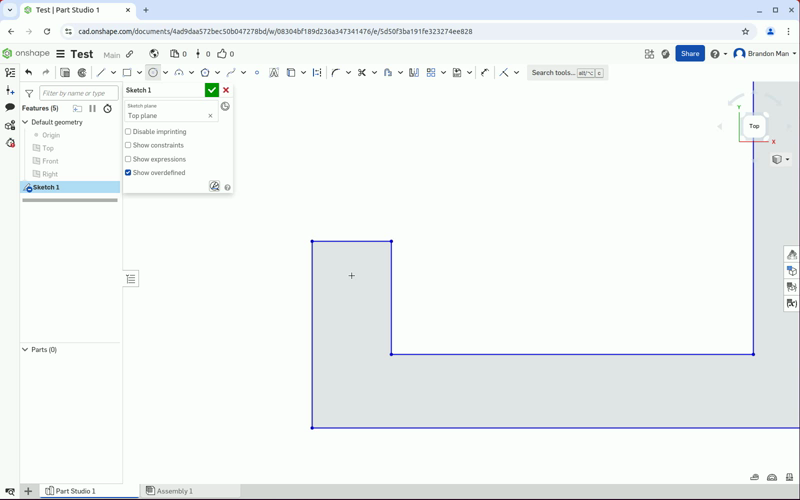
scroll(-6)
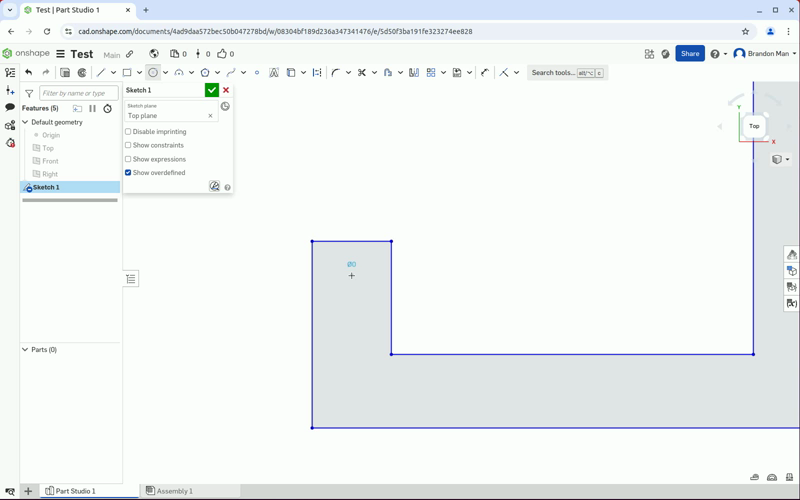
scroll(-6)
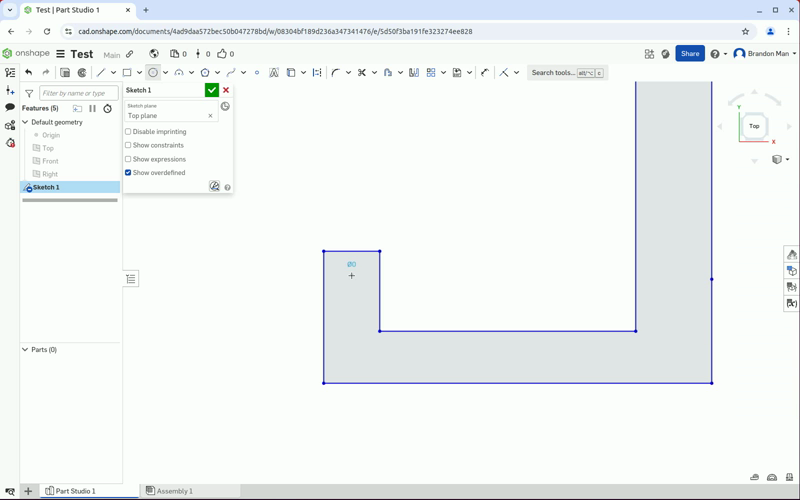
scroll(-6)
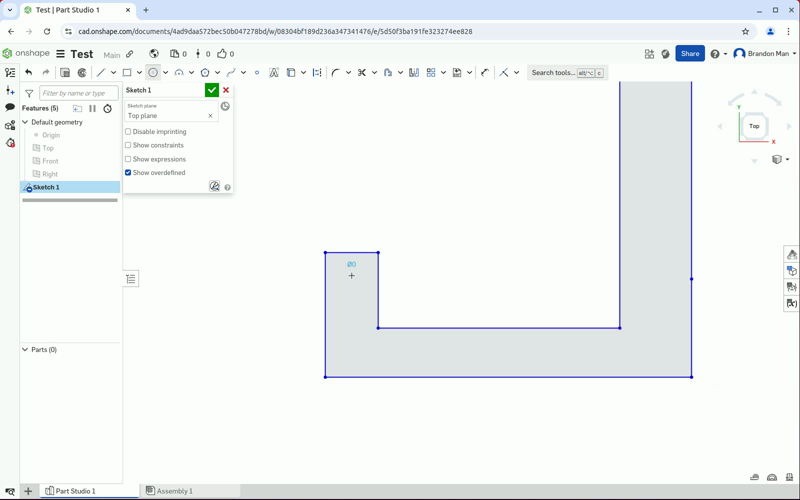
scroll(-6)
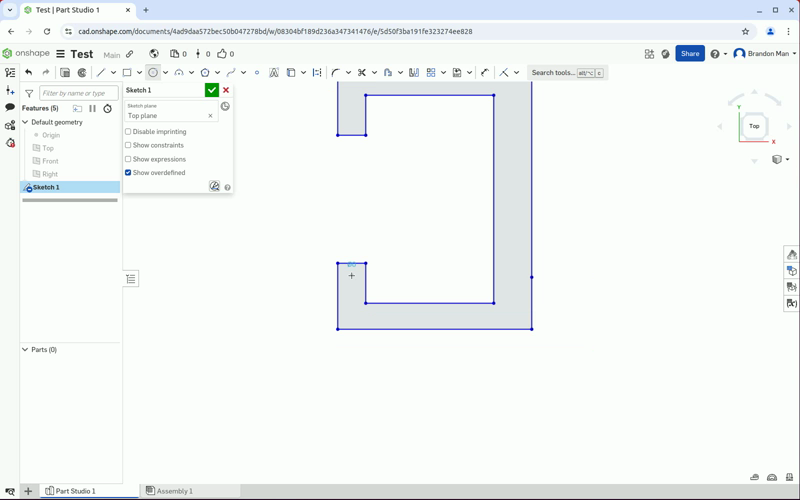
scroll(-6)
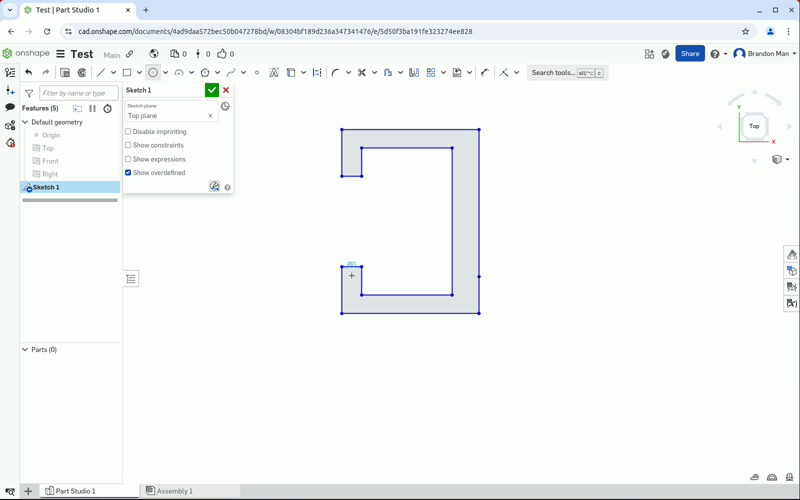
scroll(-6)
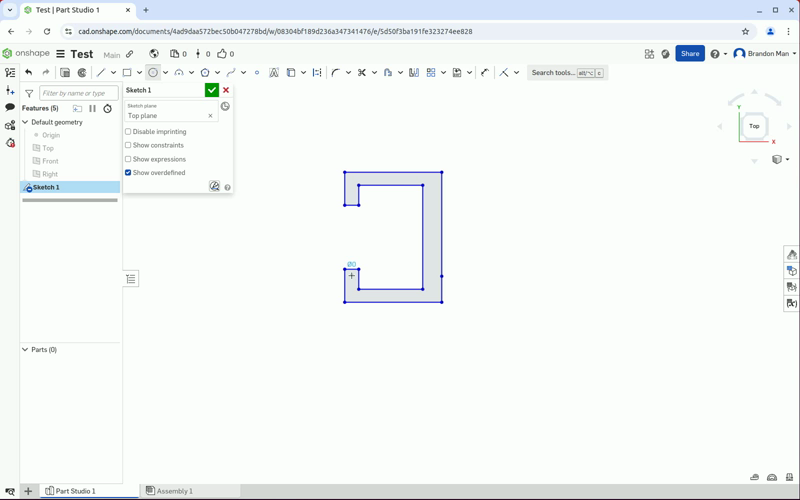
scroll(-6)
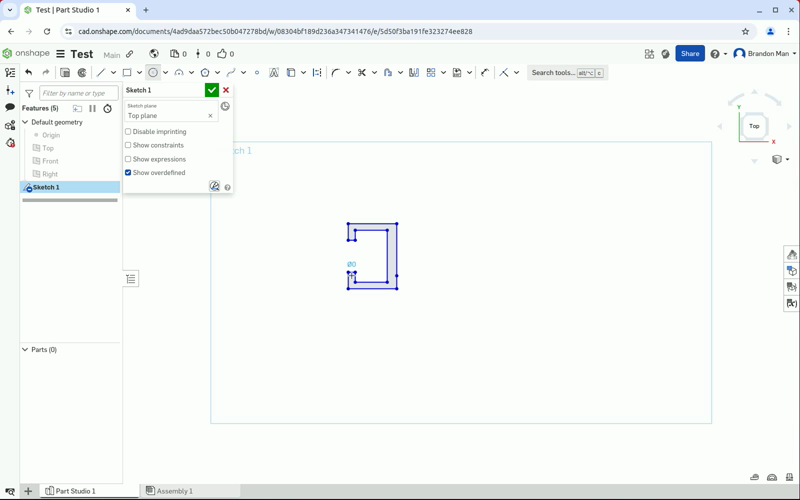
key_up(shift)
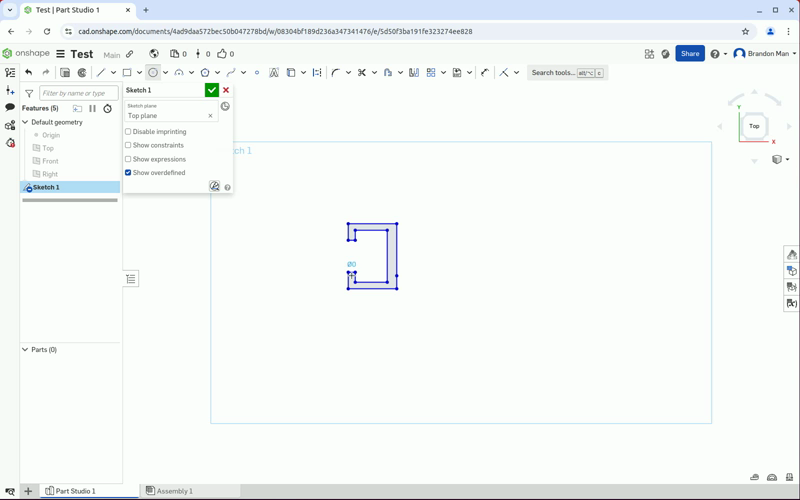
mouse_move(353, 275)
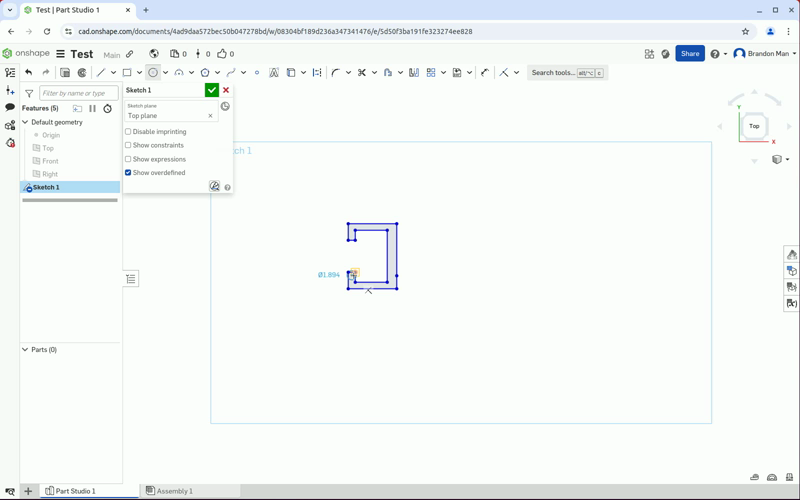
scroll(6)
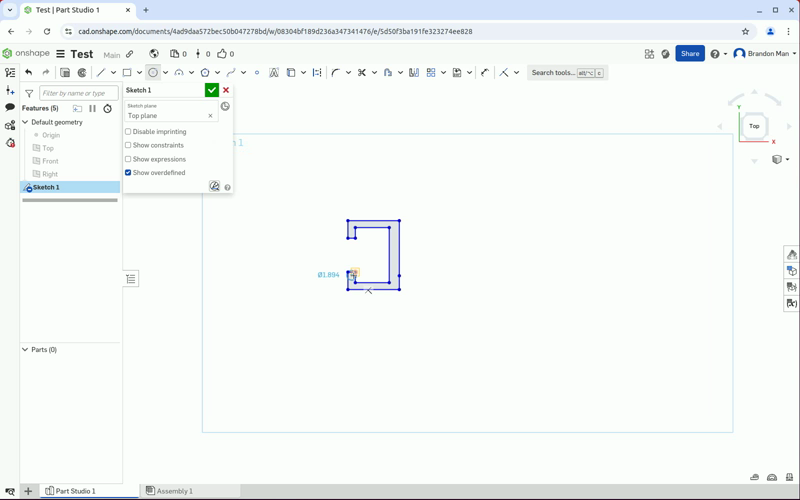
scroll(6)
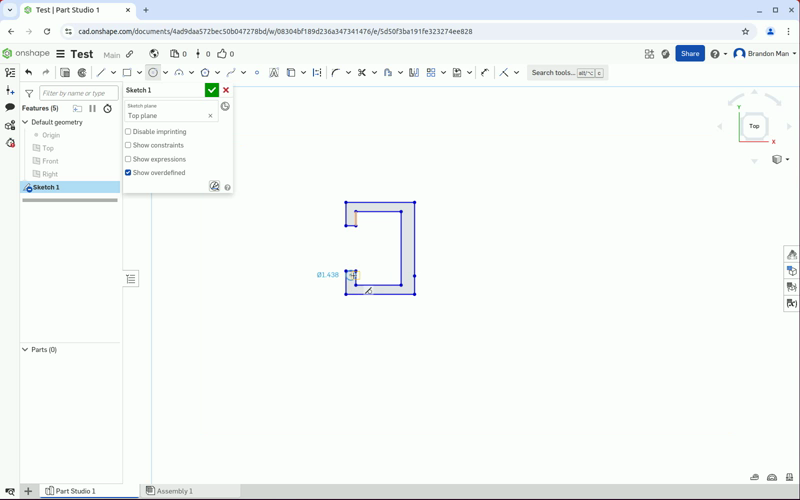
scroll(6)
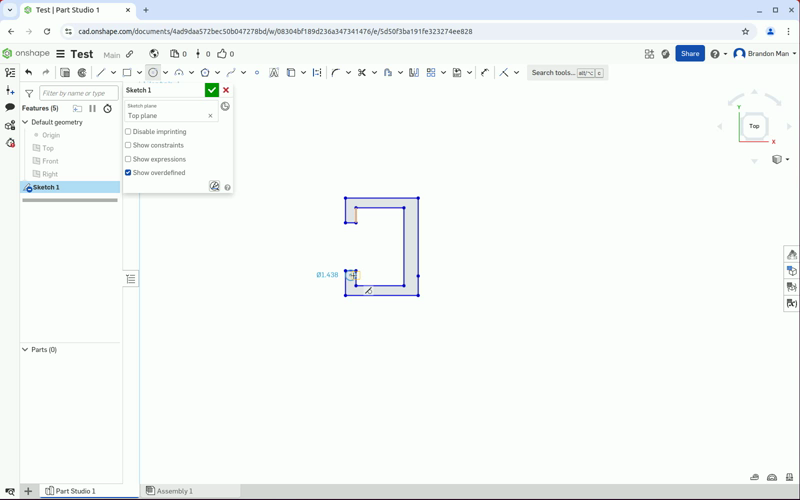
scroll(6)
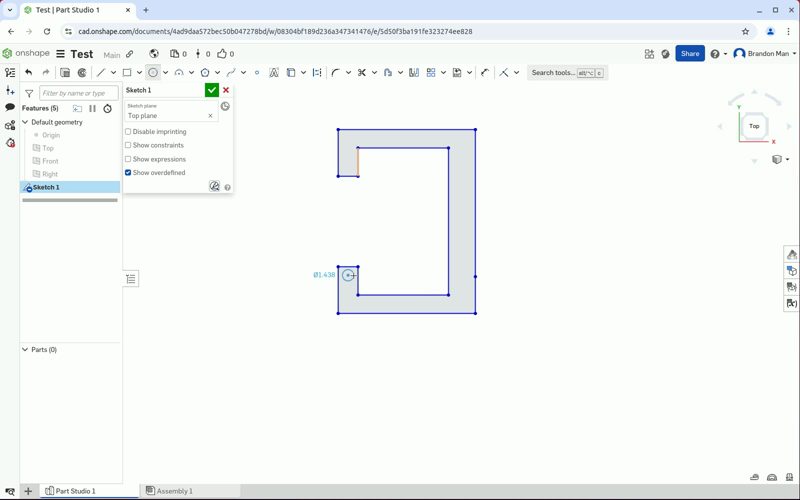
scroll(6)
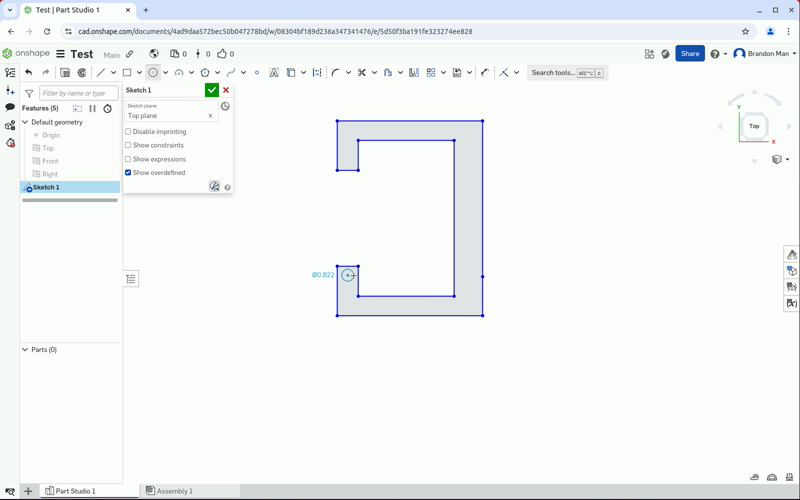
scroll(6)
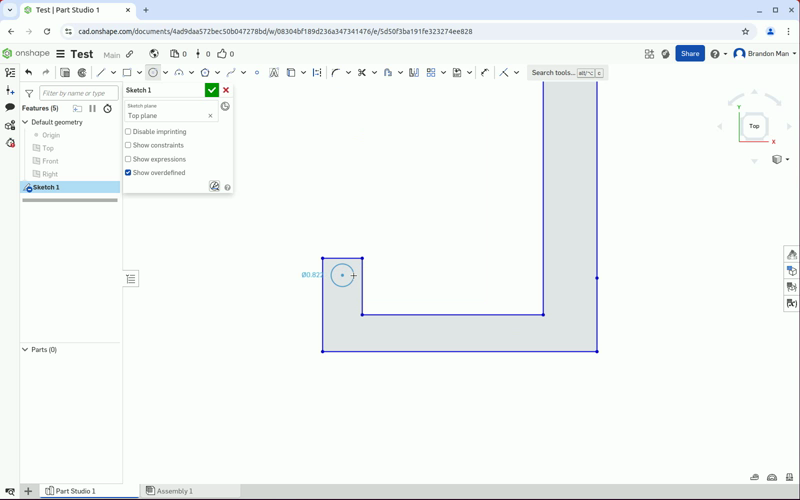
scroll(6)
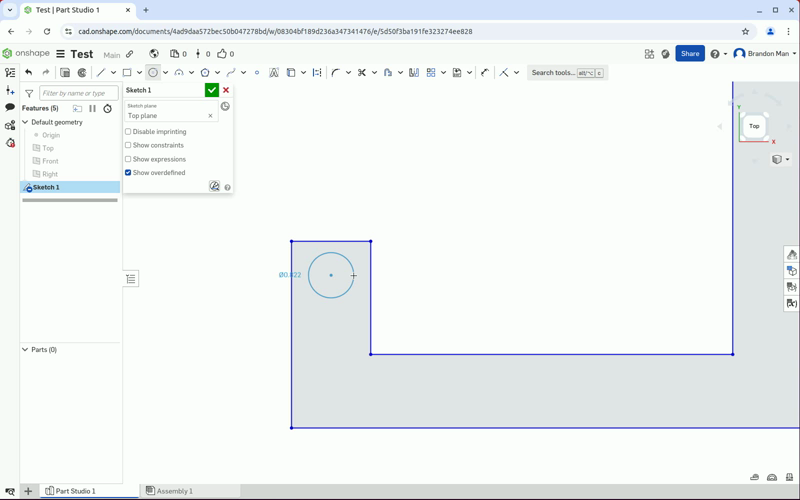
click(353, 275)
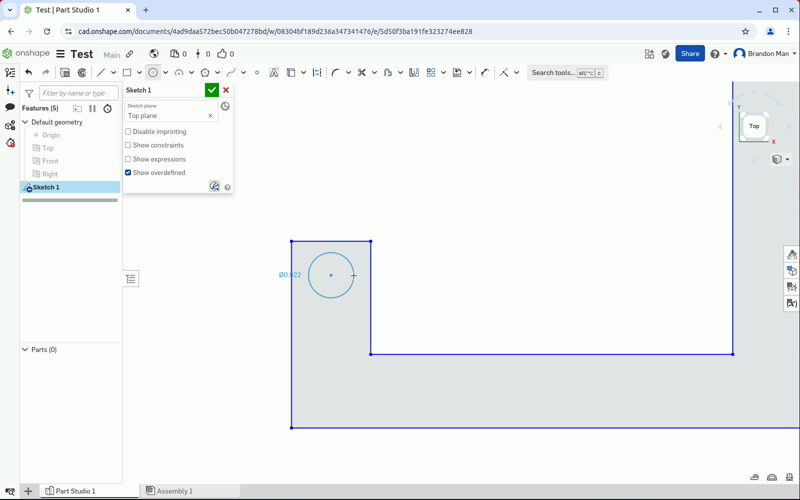
scroll(-6)
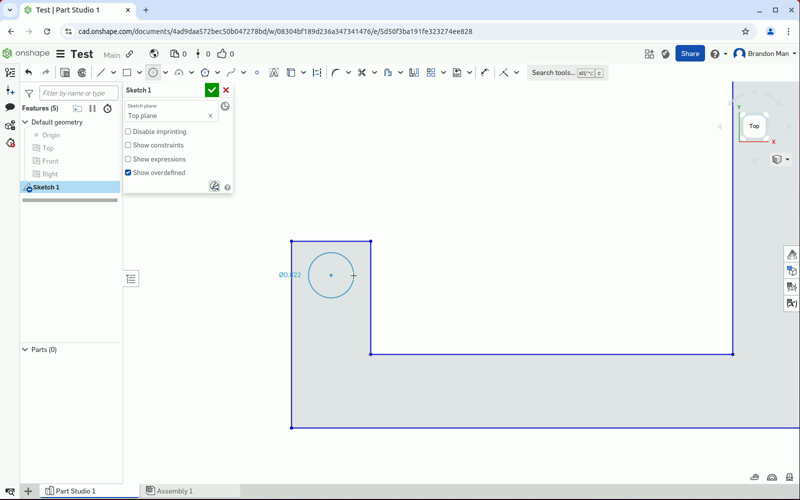
scroll(-6)
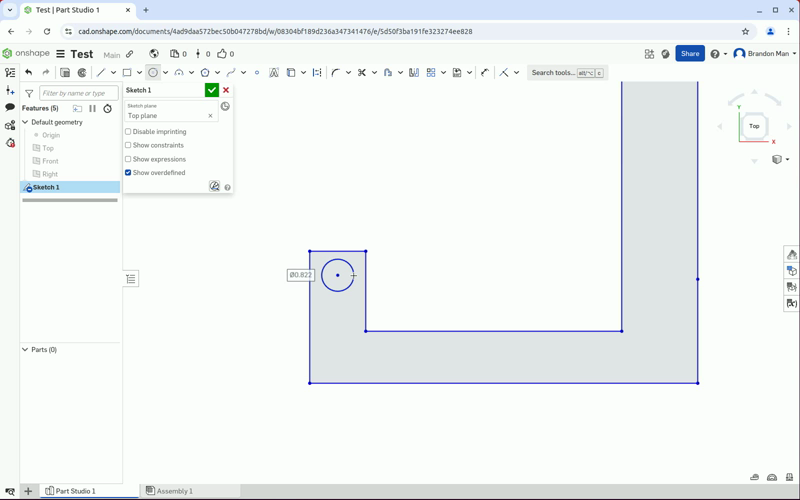
scroll(-6)
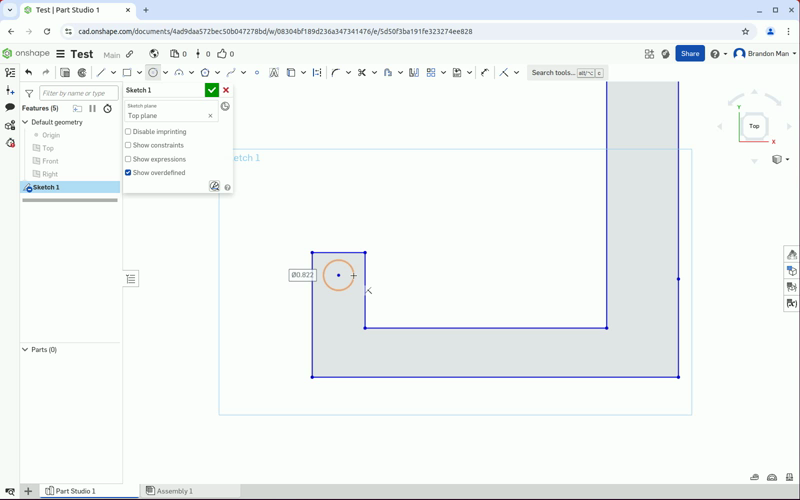
scroll(-6)
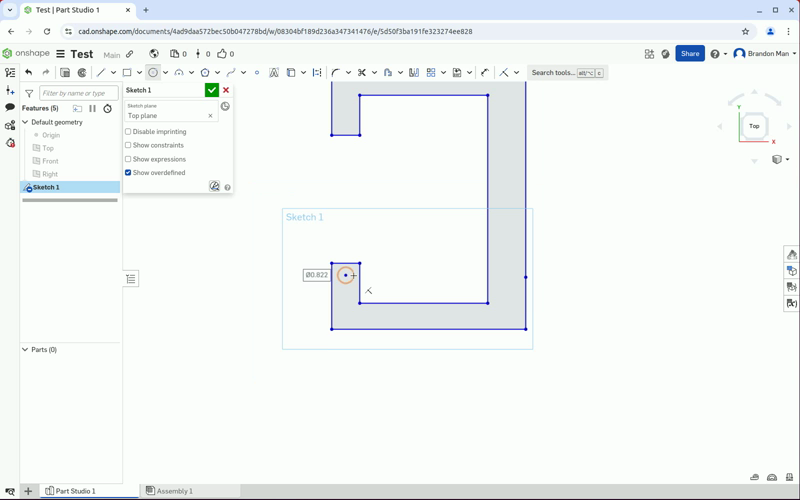
scroll(-6)
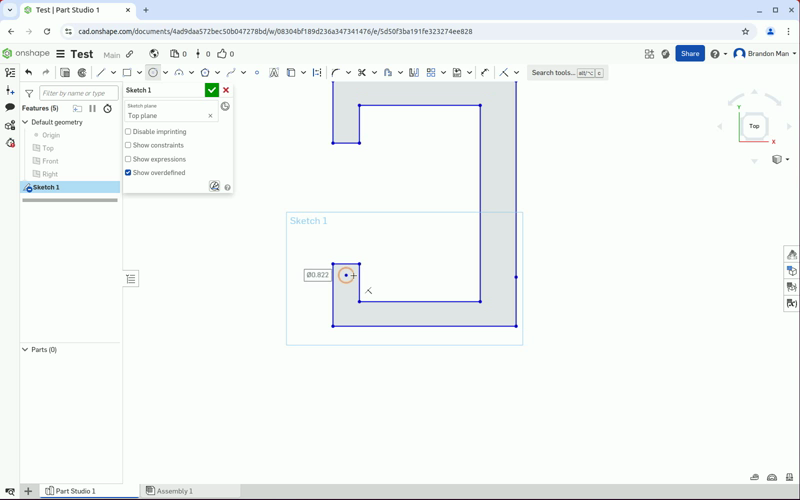
scroll(-6)
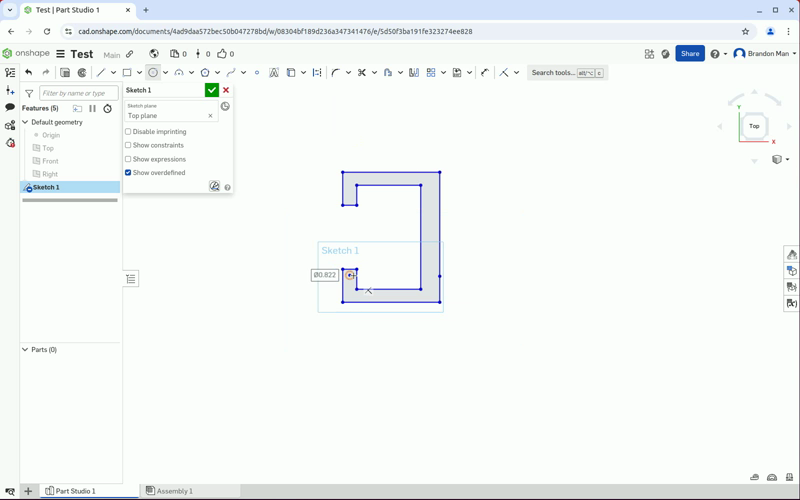
scroll(-6)
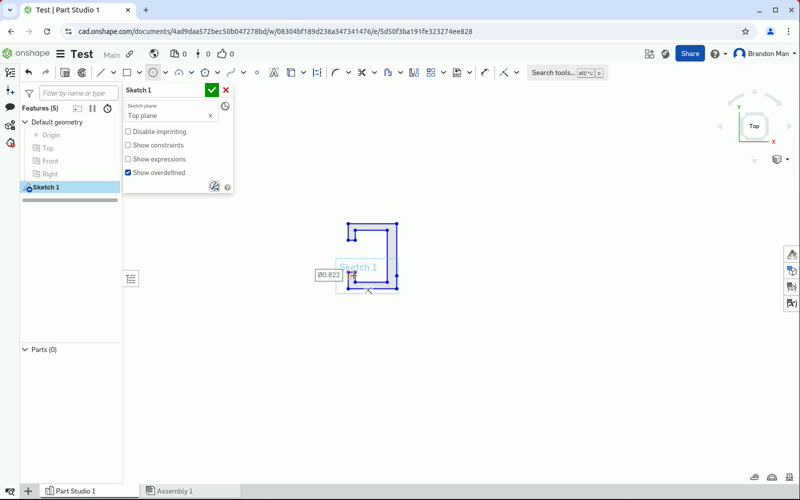
key(esc)
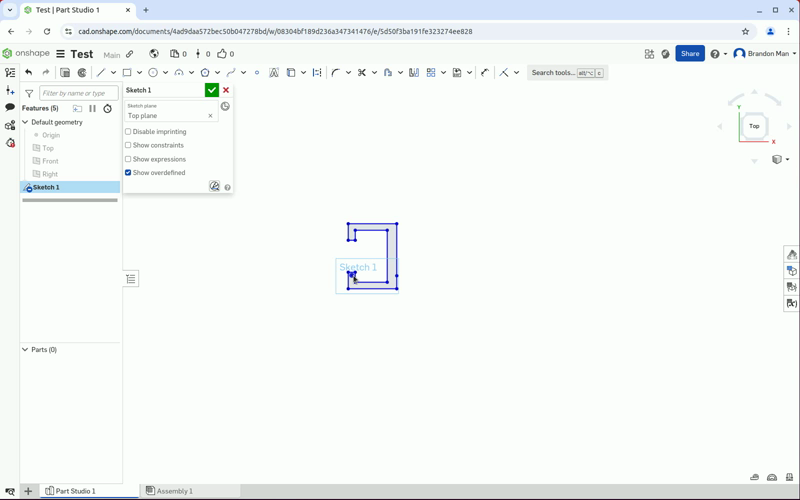
key(c)
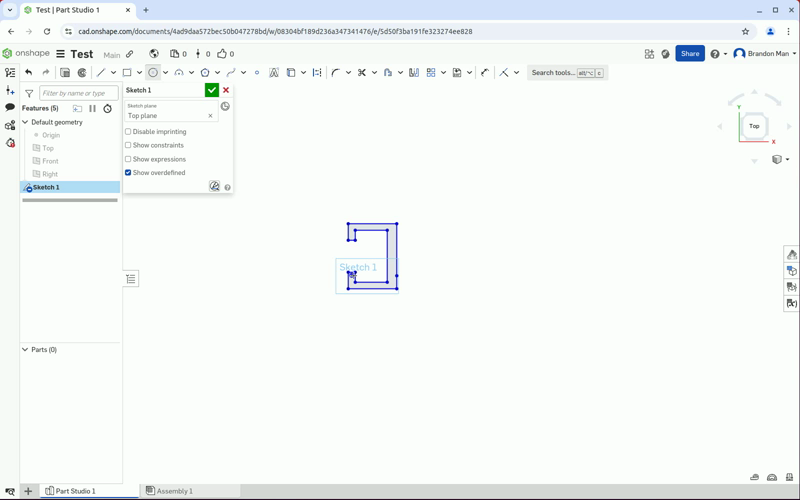
key_down(shift)
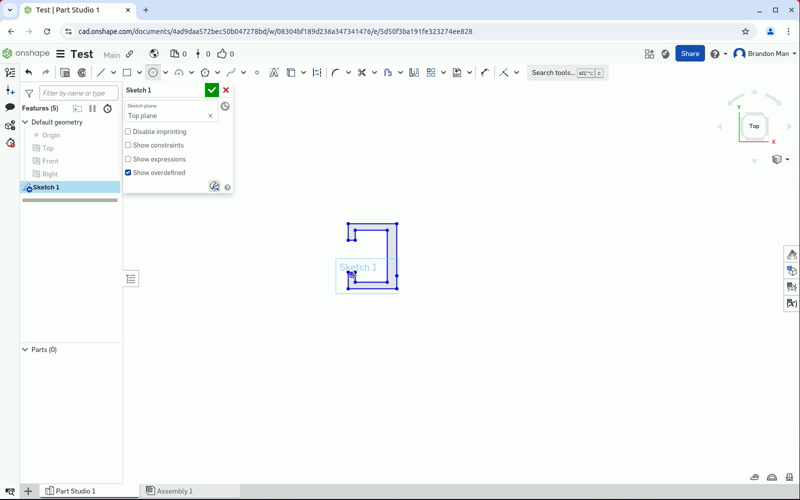
mouse_move(351, 237)
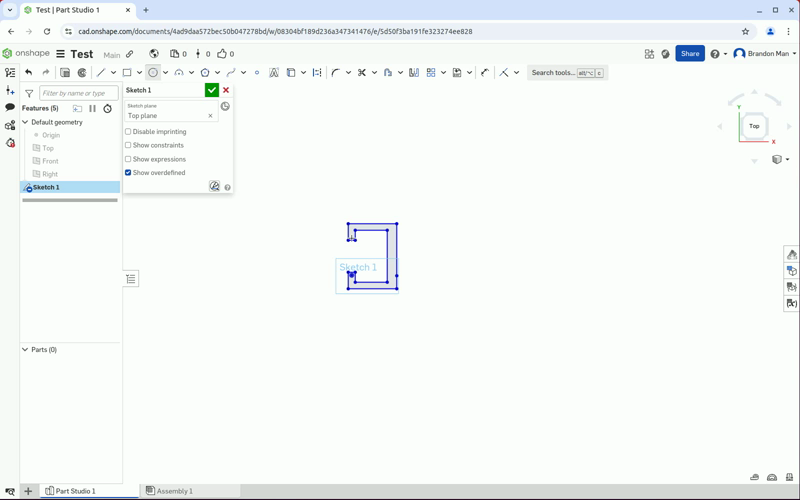
scroll(6)
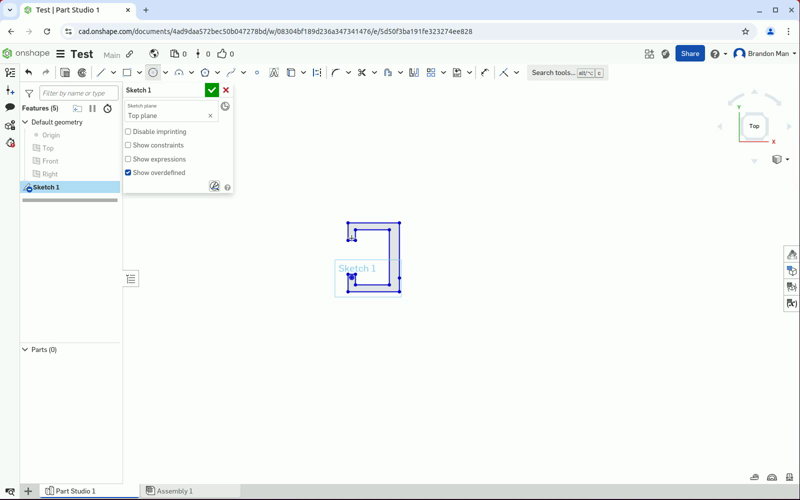
scroll(6)
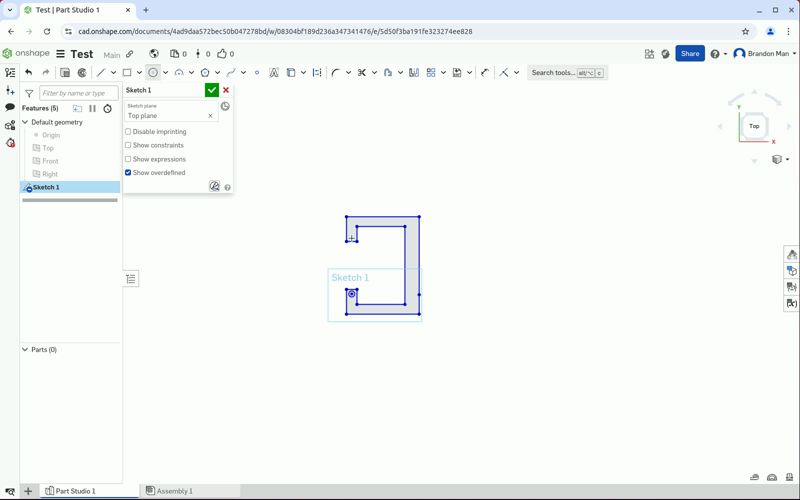
scroll(6)
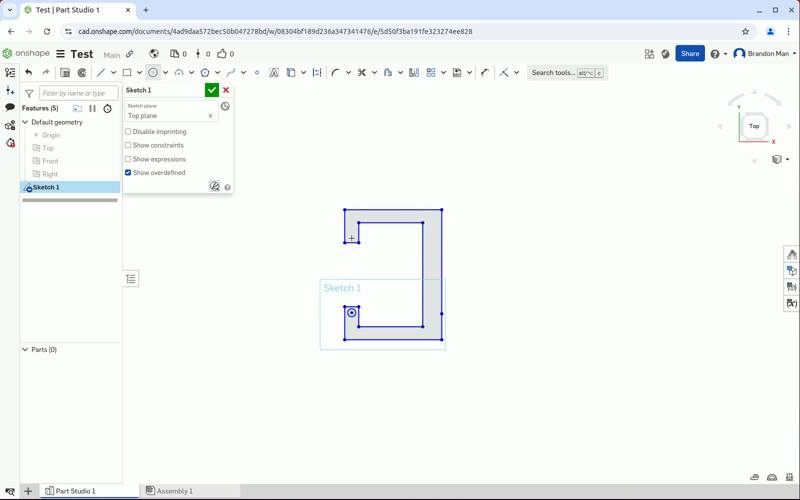
scroll(6)
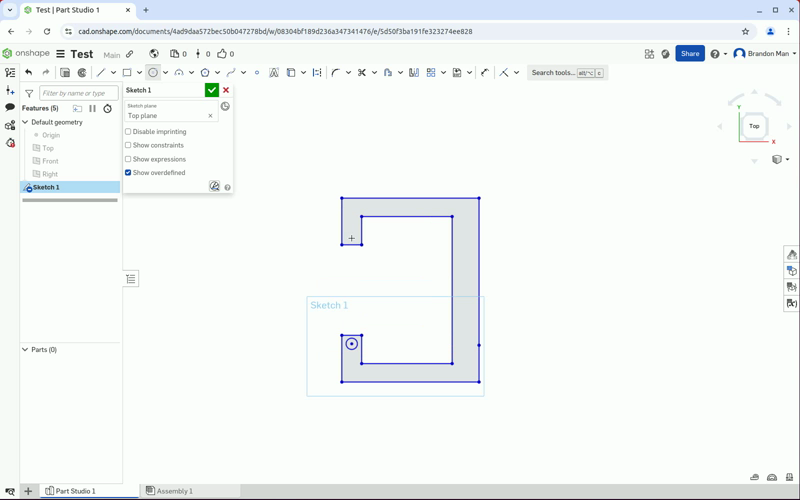
scroll(6)
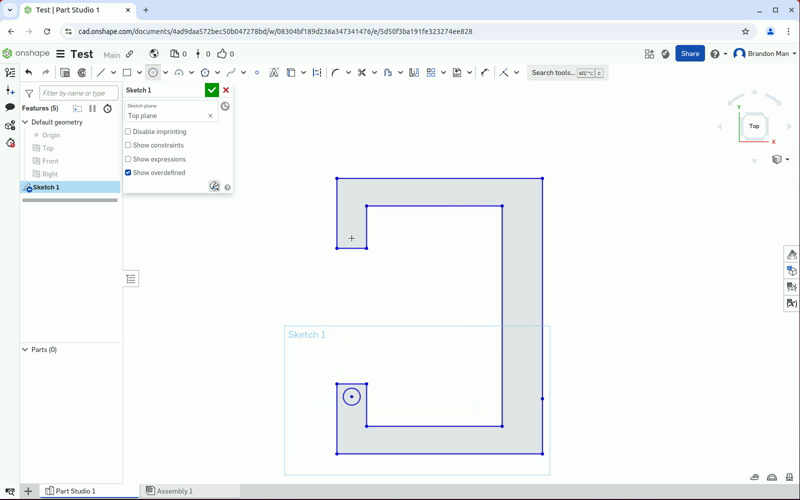
scroll(6)
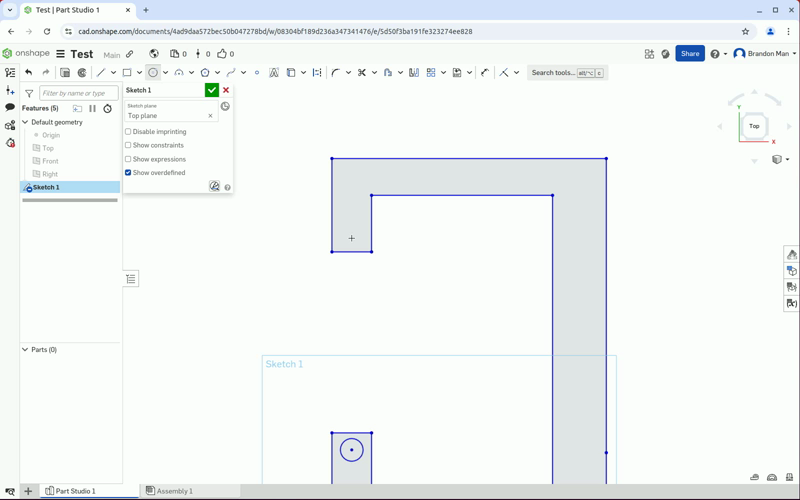
scroll(6)
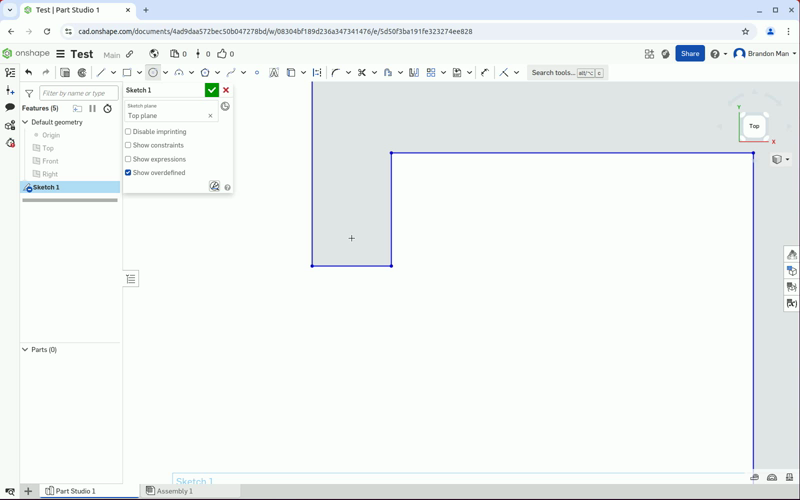
click(351, 237)
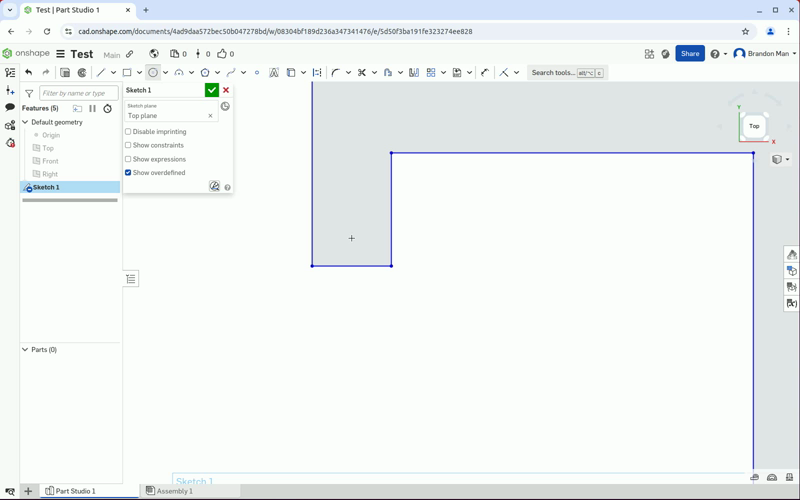
scroll(-6)
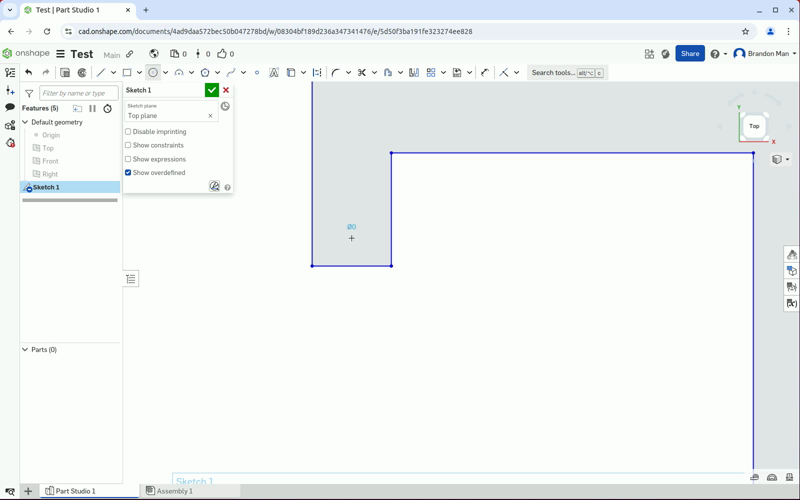
scroll(-6)
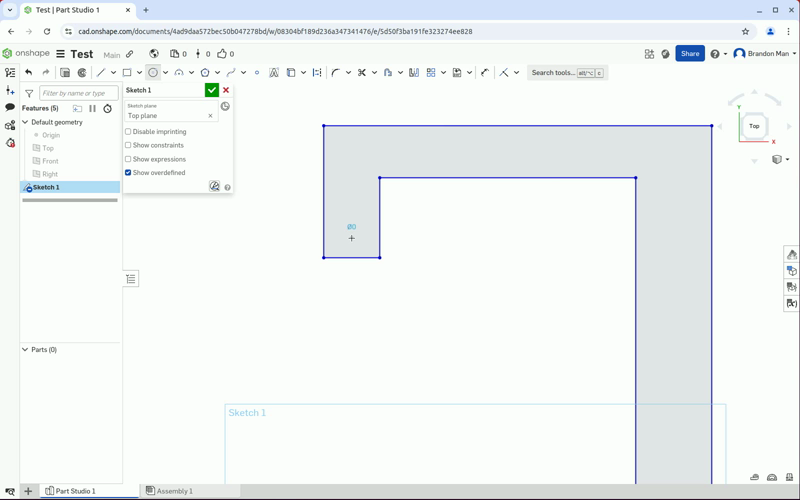
scroll(-6)
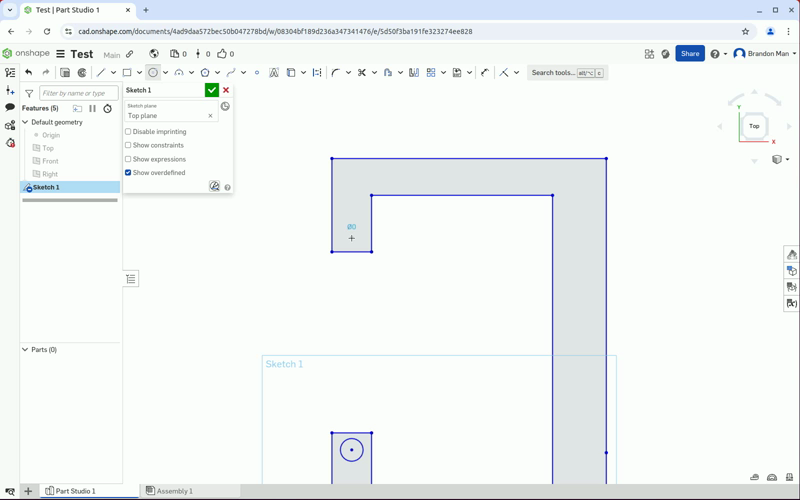
scroll(-6)
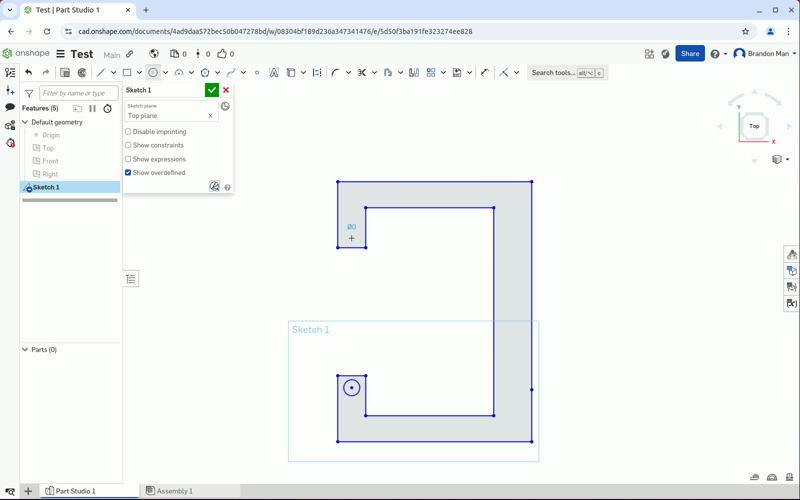
scroll(-6)
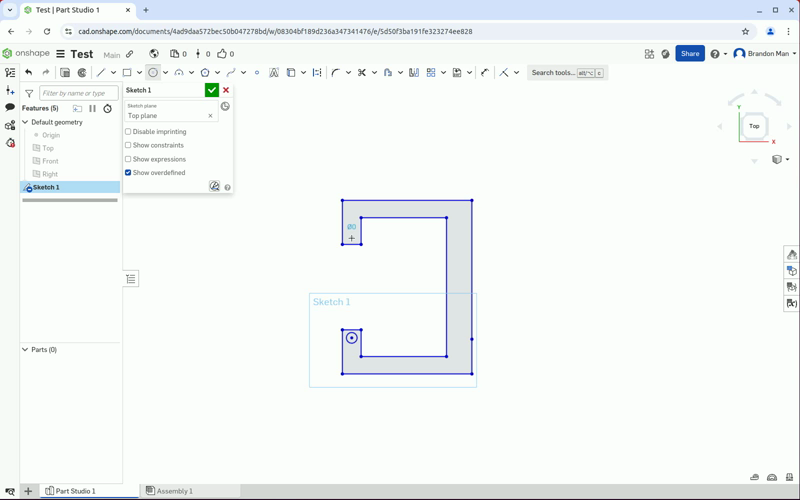
scroll(-6)
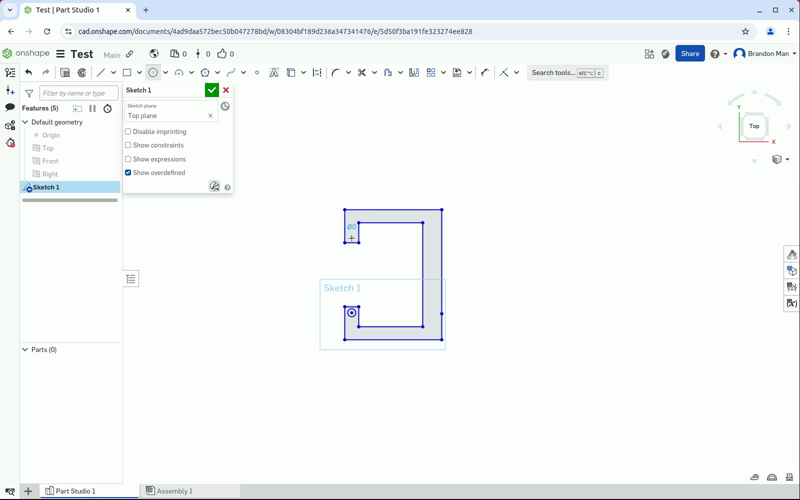
scroll(-6)
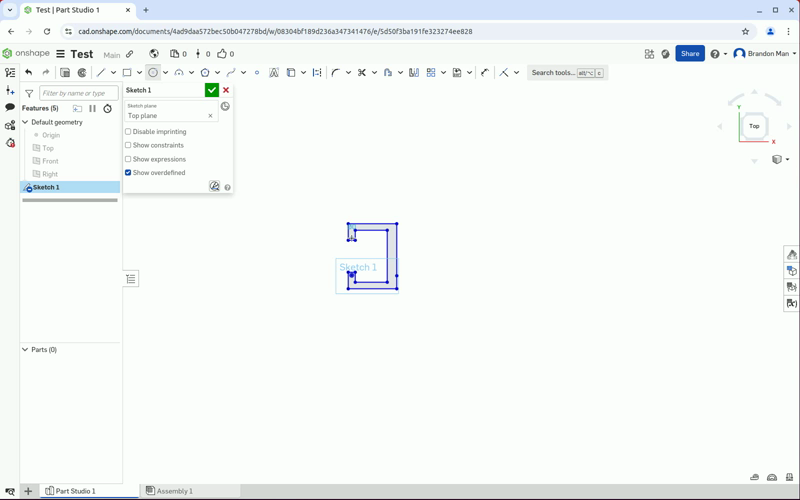
key_up(shift)
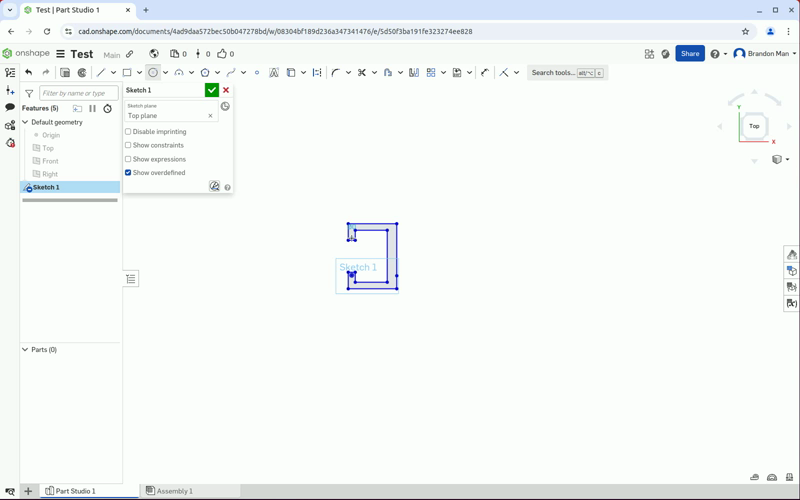
mouse_move(353, 237)
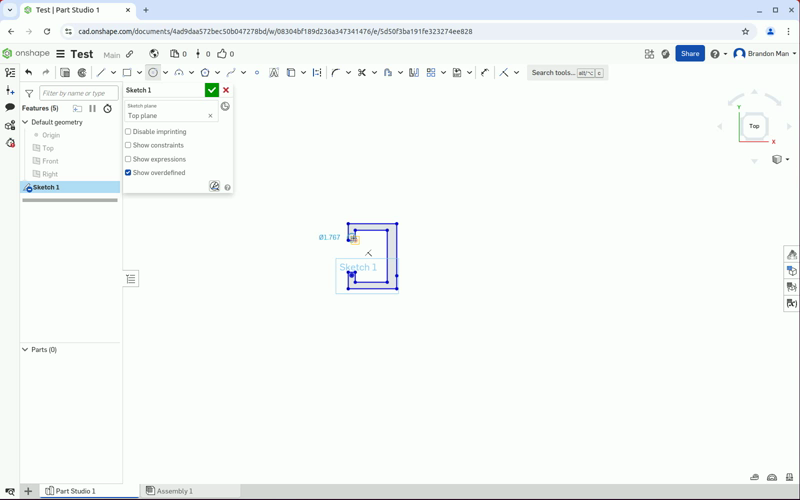
scroll(6)
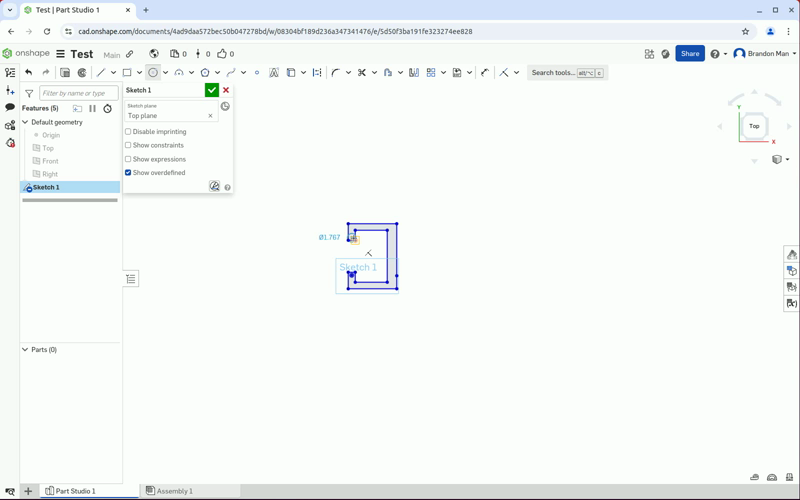
scroll(6)
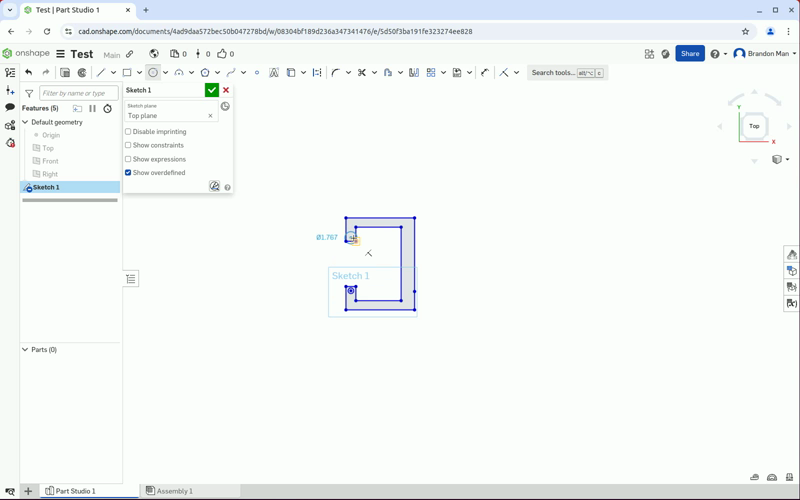
scroll(6)
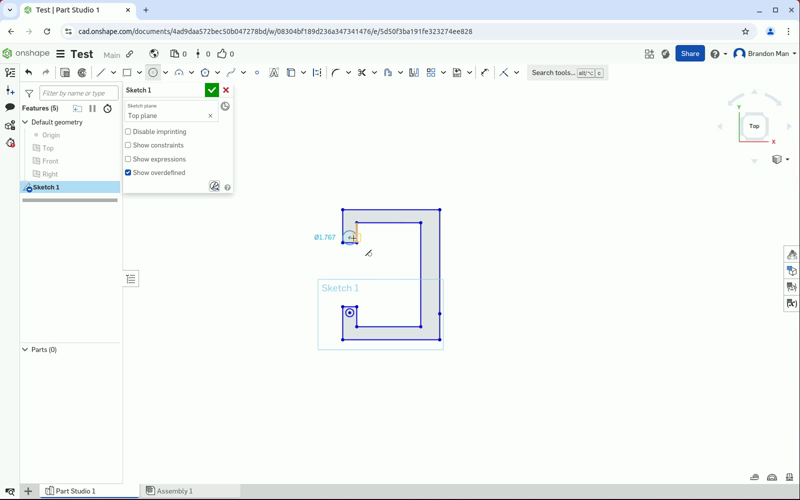
scroll(6)
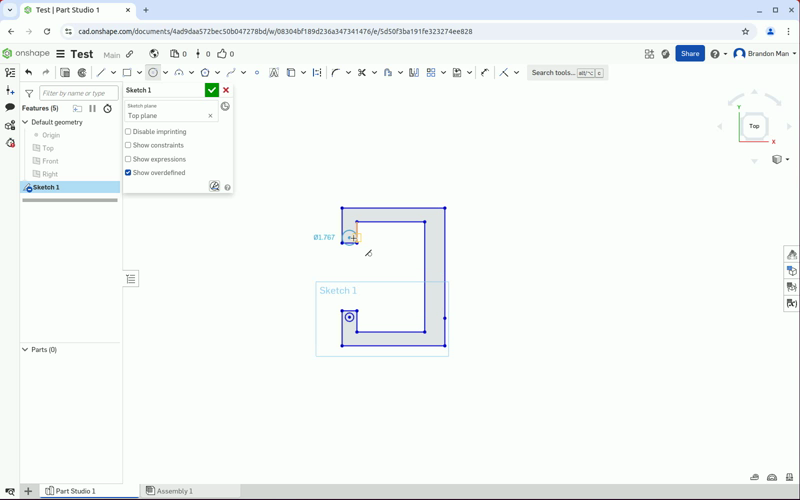
scroll(6)
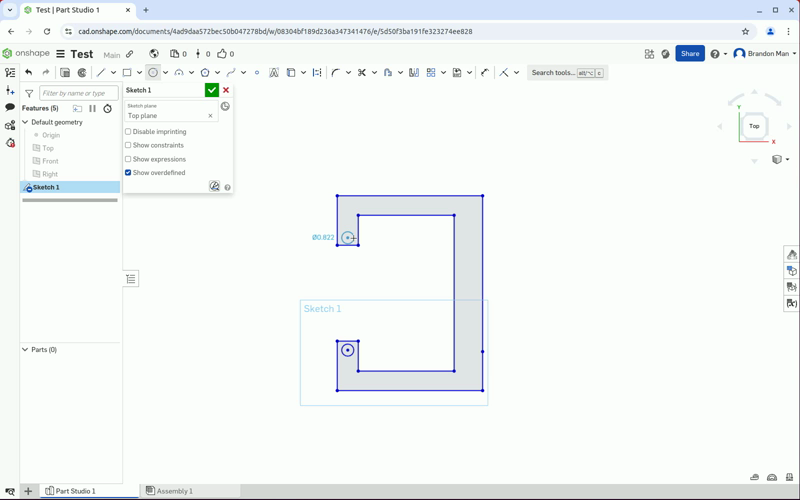
scroll(6)
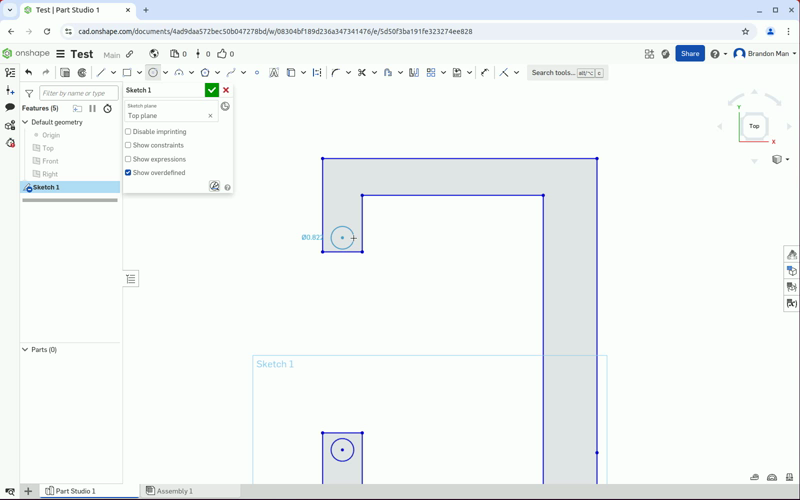
scroll(6)
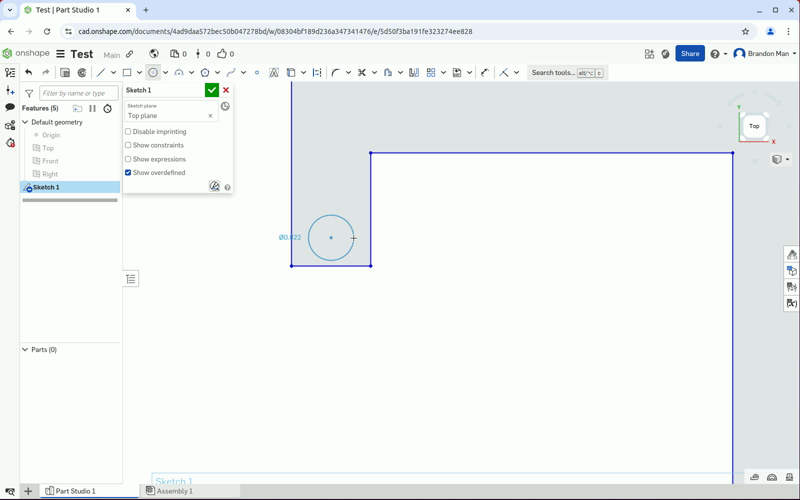
click(353, 237)
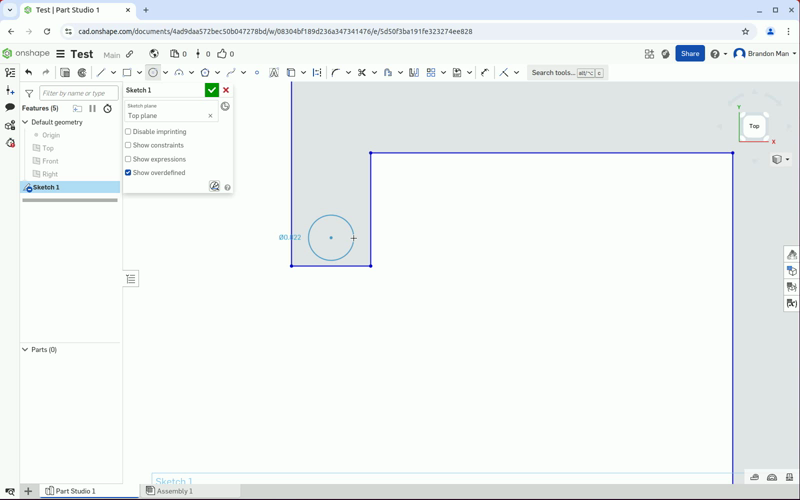
scroll(-6)
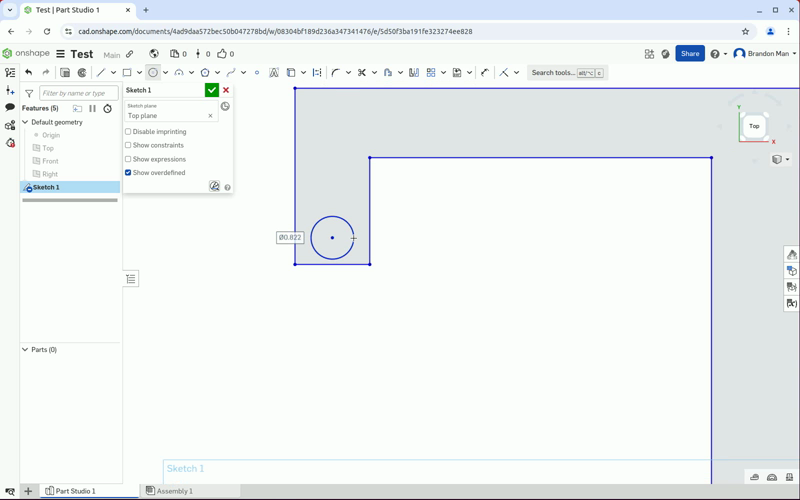
scroll(-6)
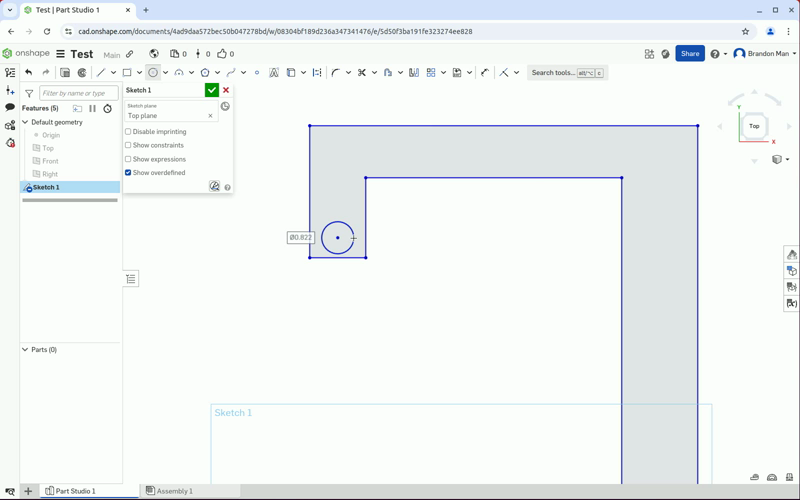
scroll(-6)
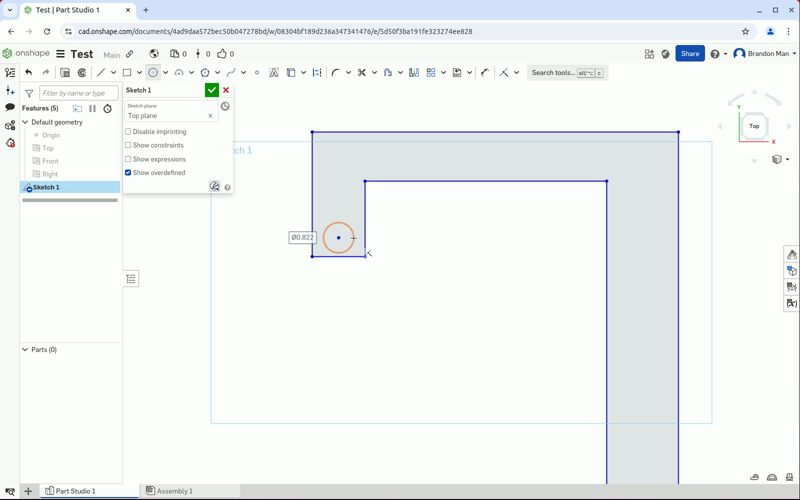
scroll(-6)
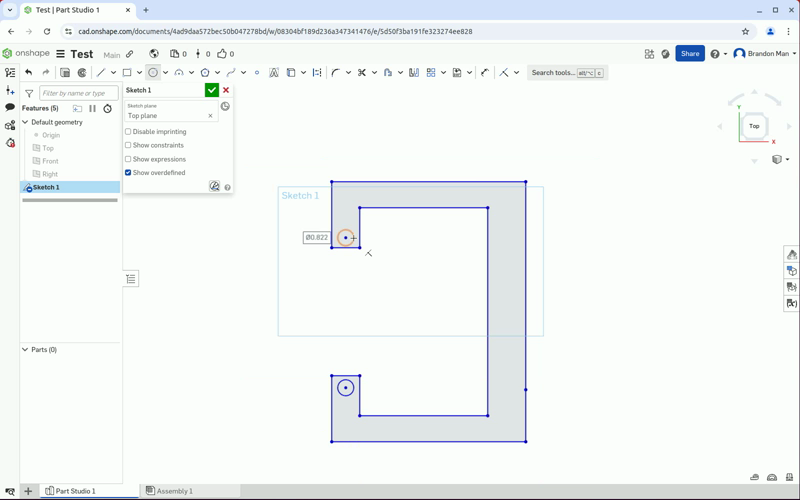
scroll(-6)
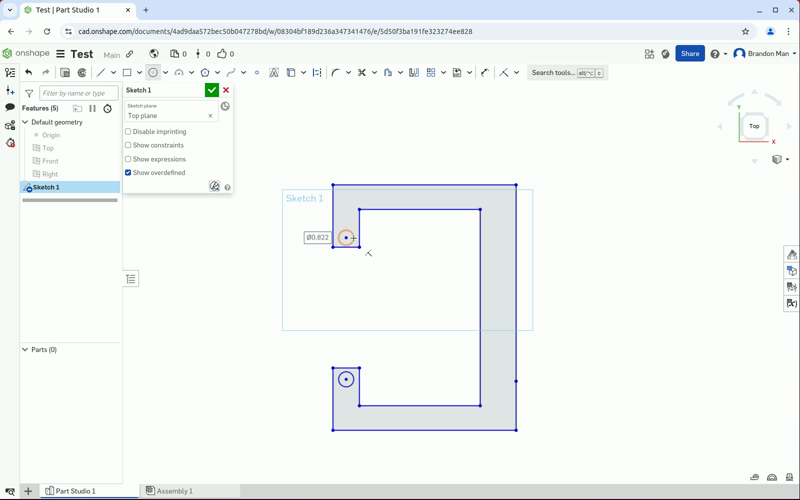
scroll(-6)
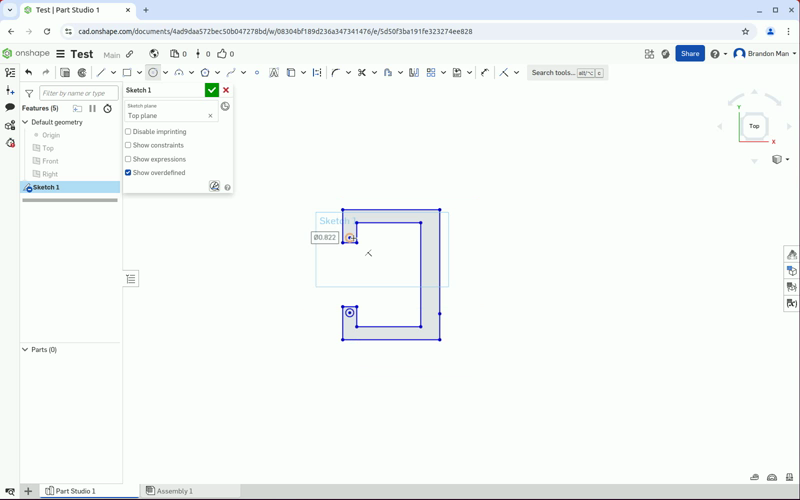
scroll(-6)
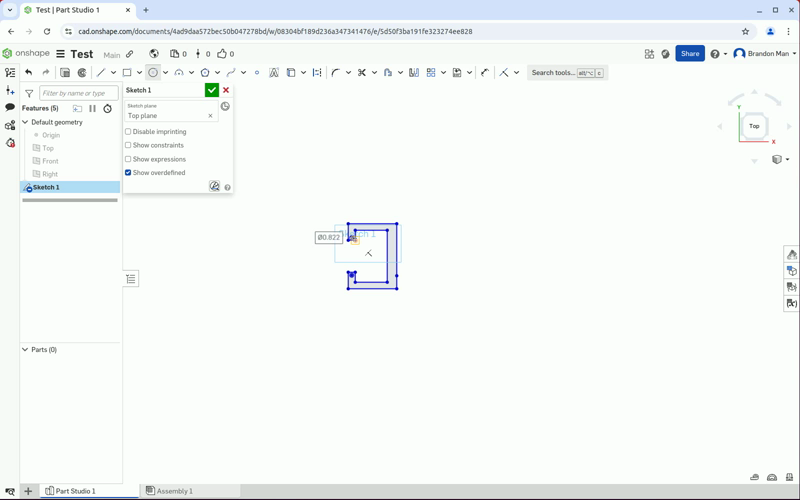
key(esc)
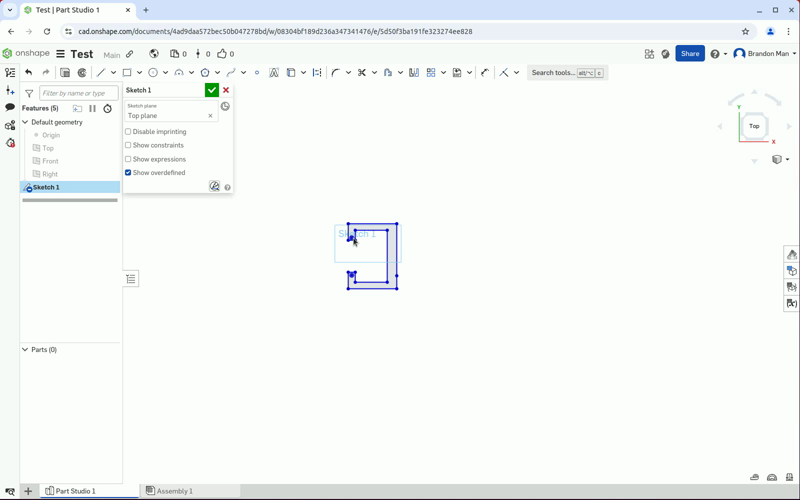
mouse_move(389, 243)
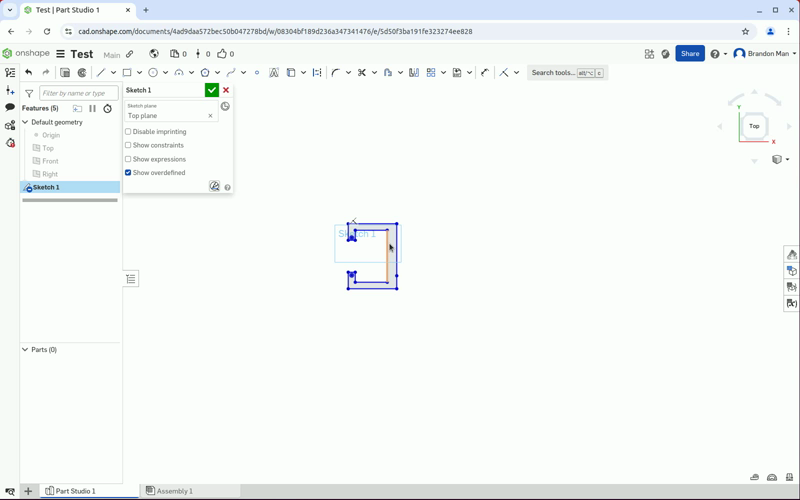
scroll(6)
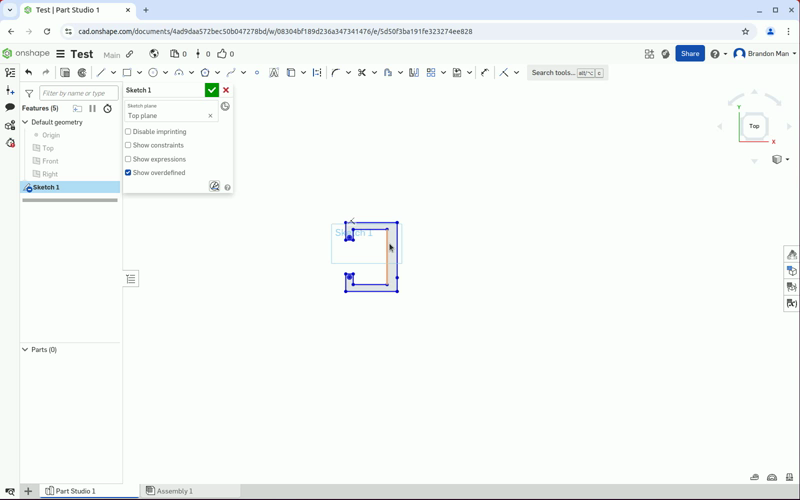
scroll(6)
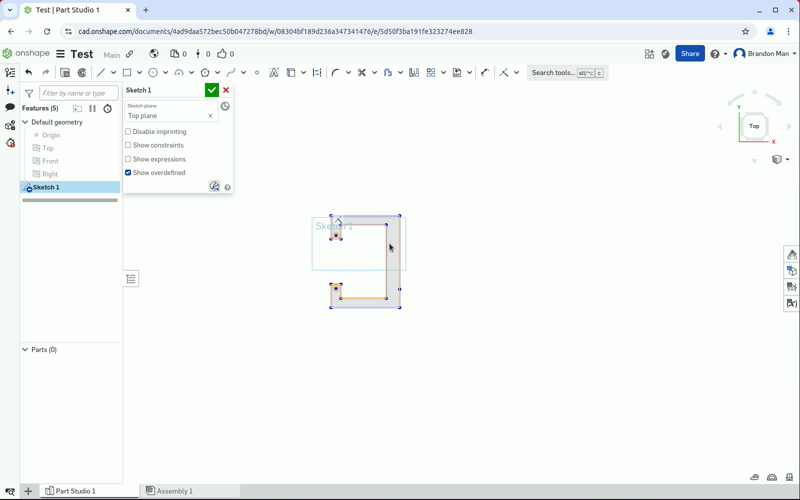
scroll(6)
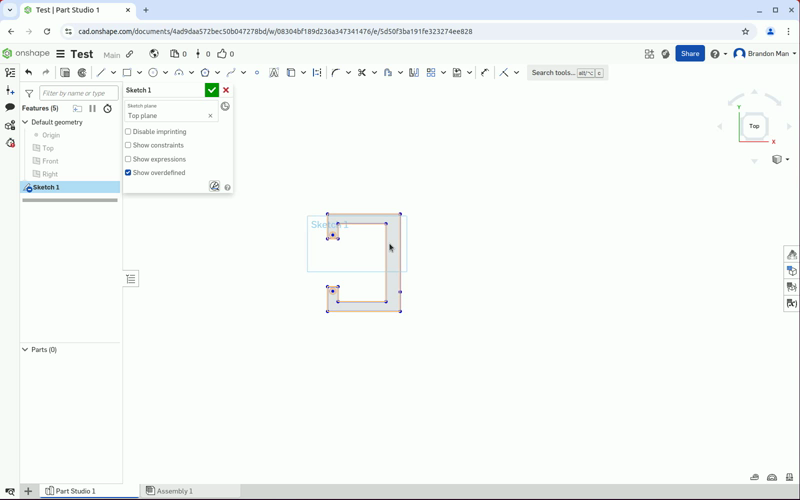
scroll(6)
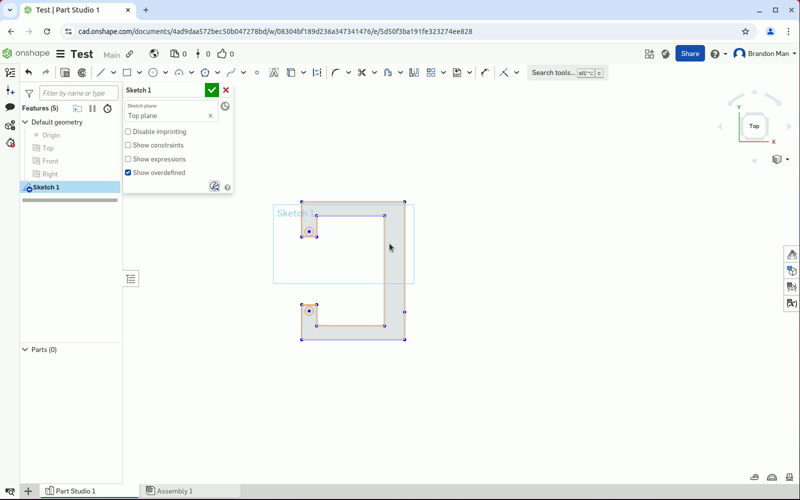
scroll(6)
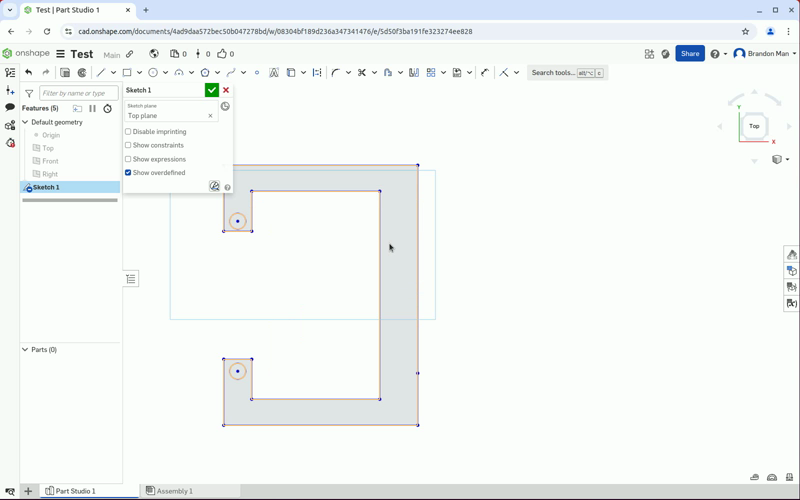
scroll(6)
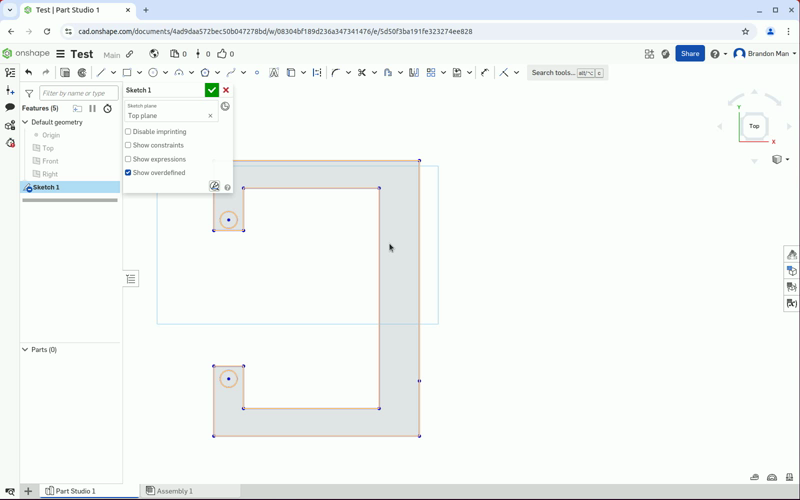
scroll(6)
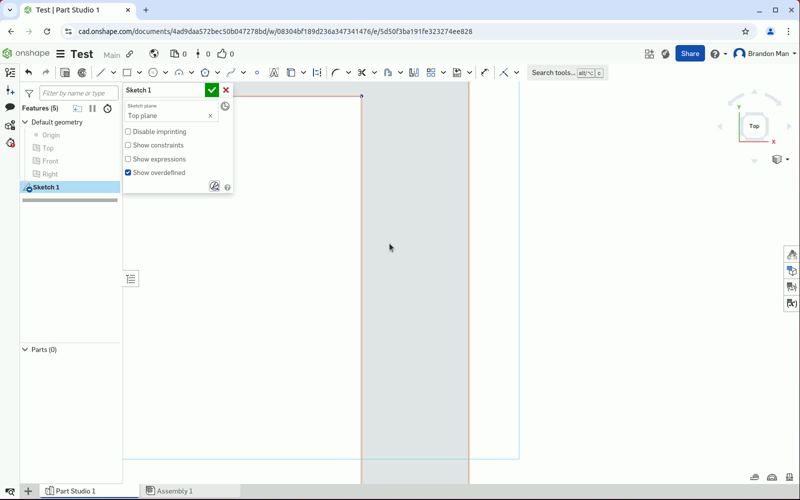
click(389, 243)
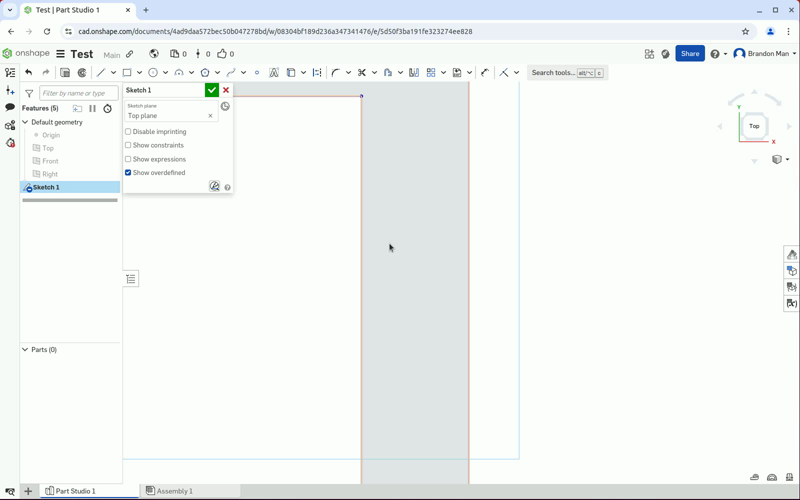
scroll(-6)
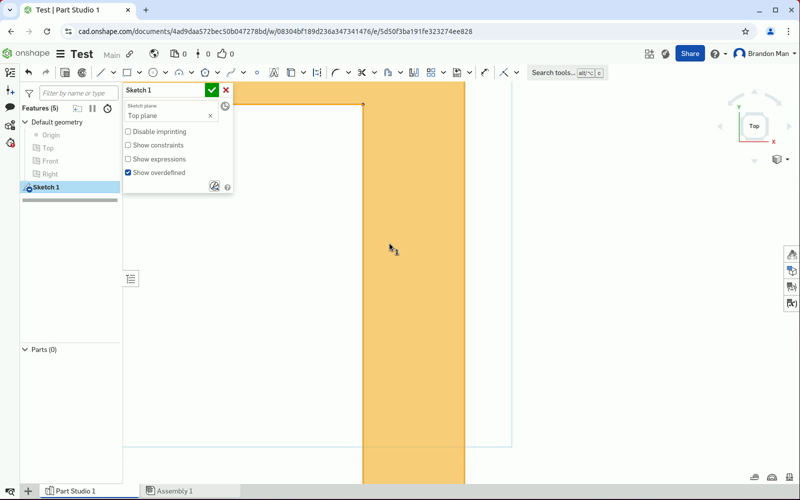
scroll(-6)
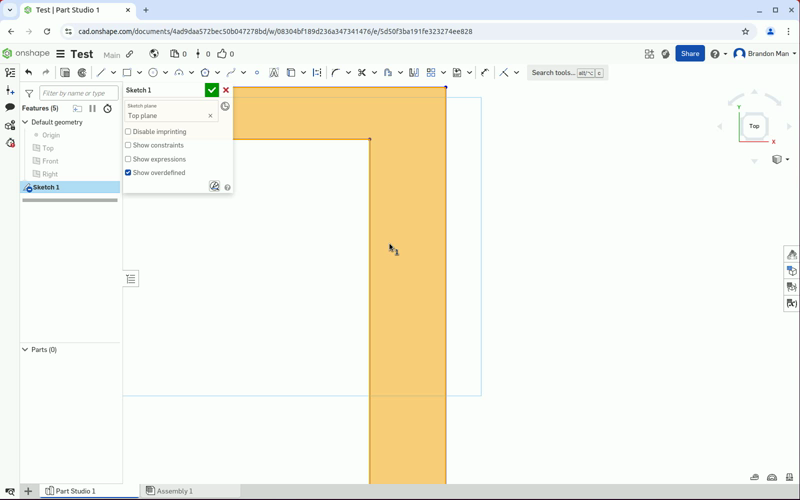
scroll(-6)
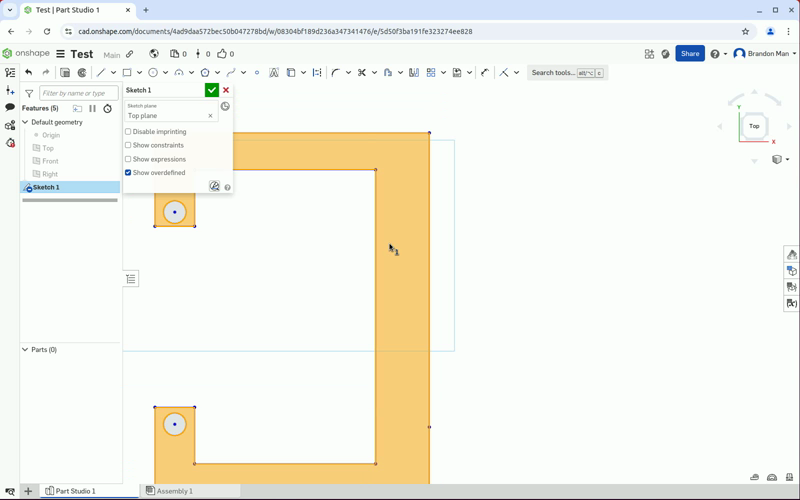
scroll(-6)
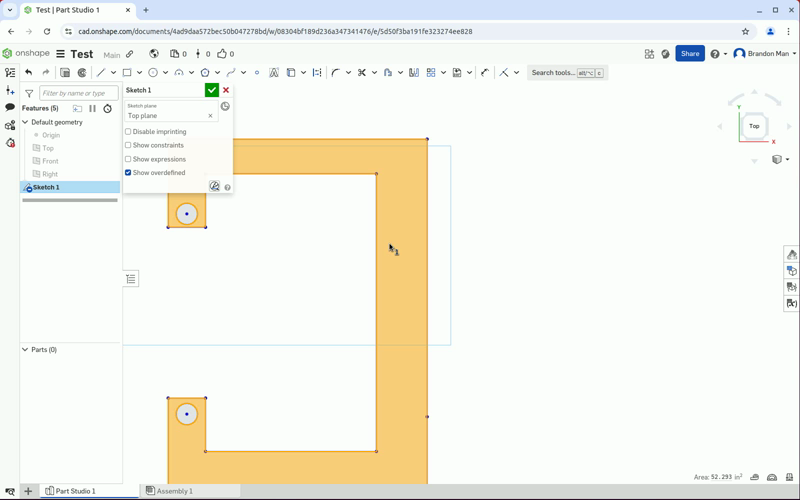
scroll(-6)
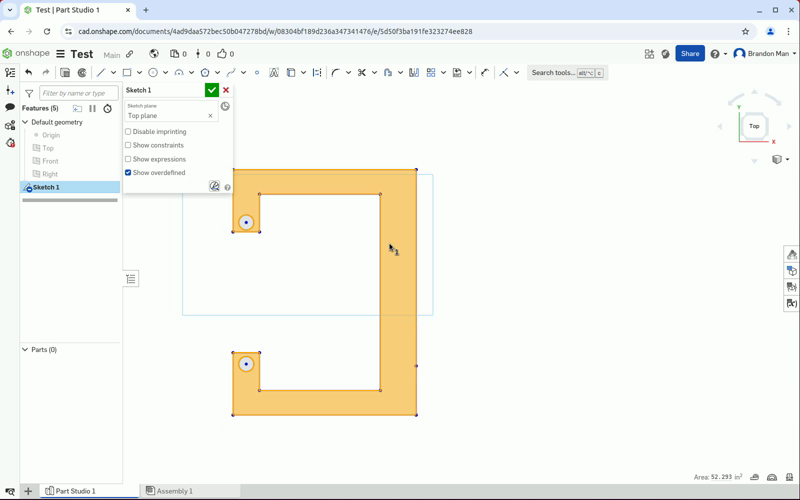
scroll(-6)
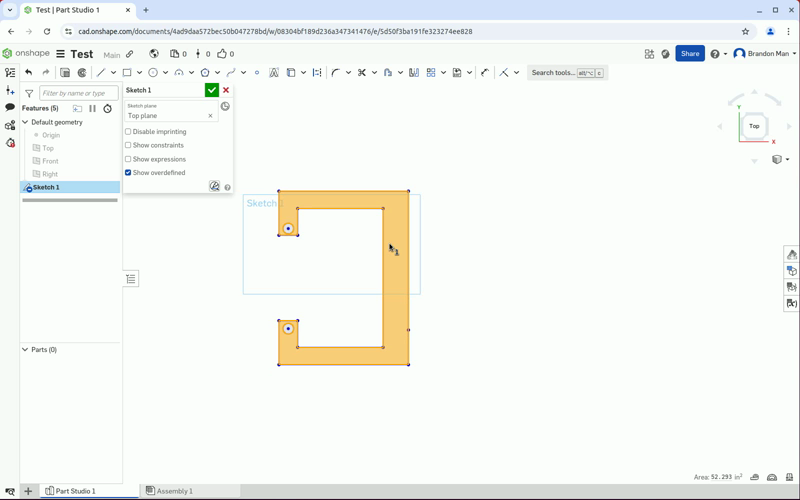
scroll(-6)
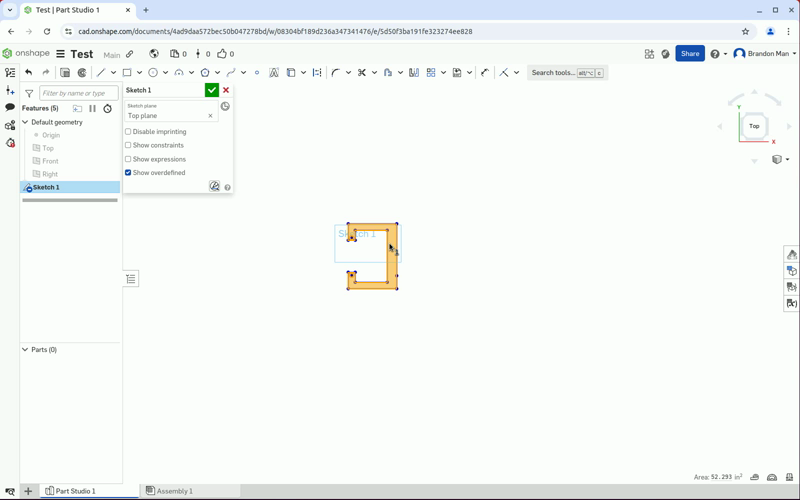
mouse_move(73, 352)
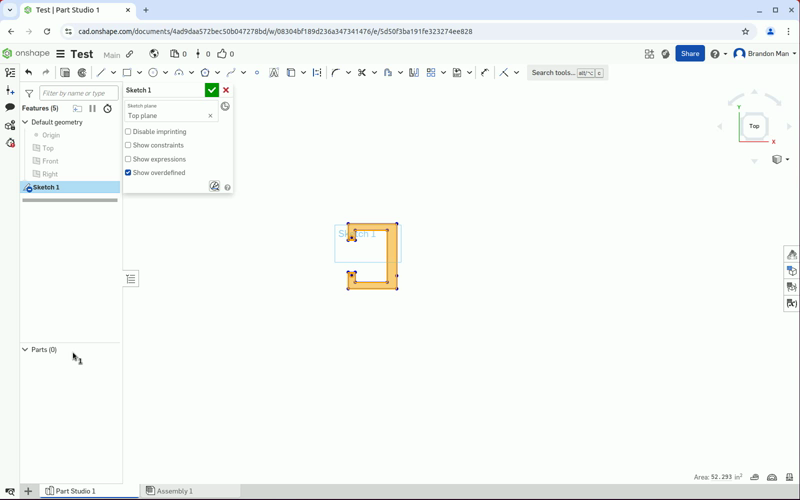
key(shift+y)
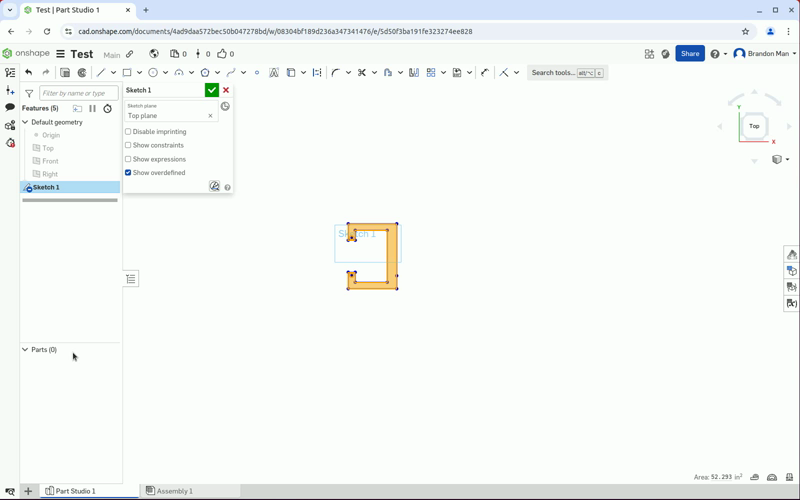
key(shift+e)
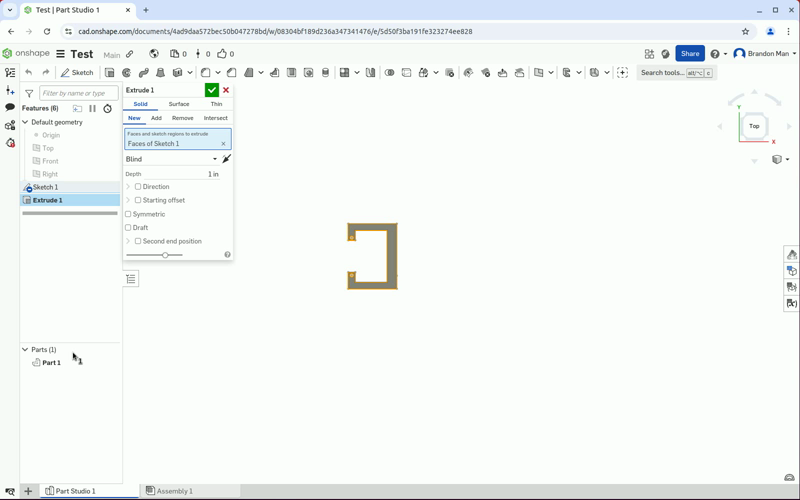
mouse_move(143, 106)
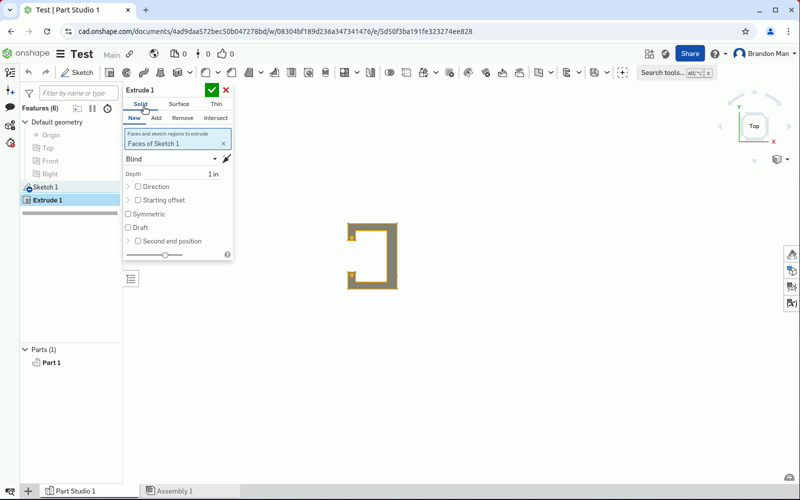
click(143, 106)
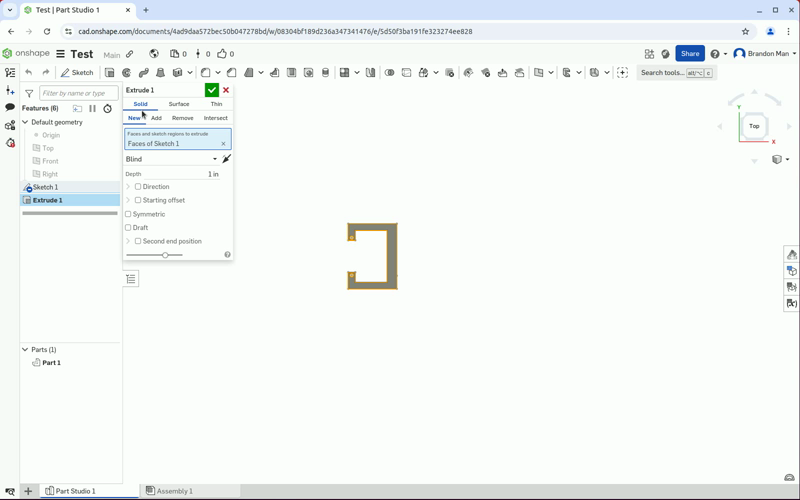
mouse_move(137, 120)
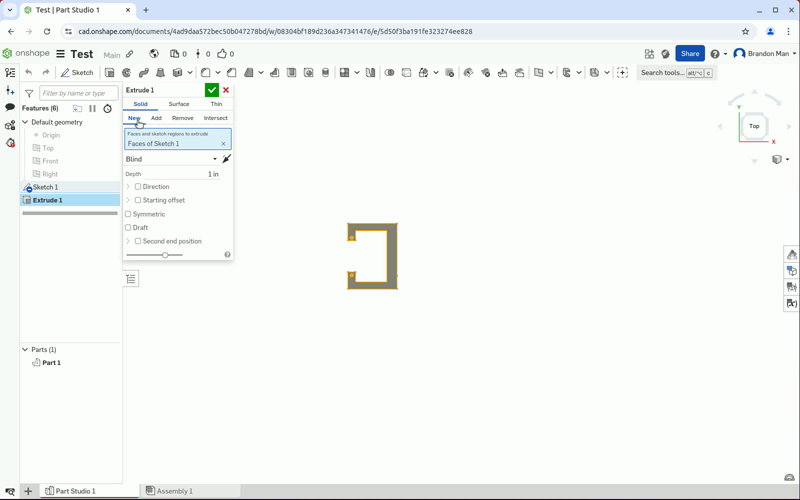
click(137, 120)
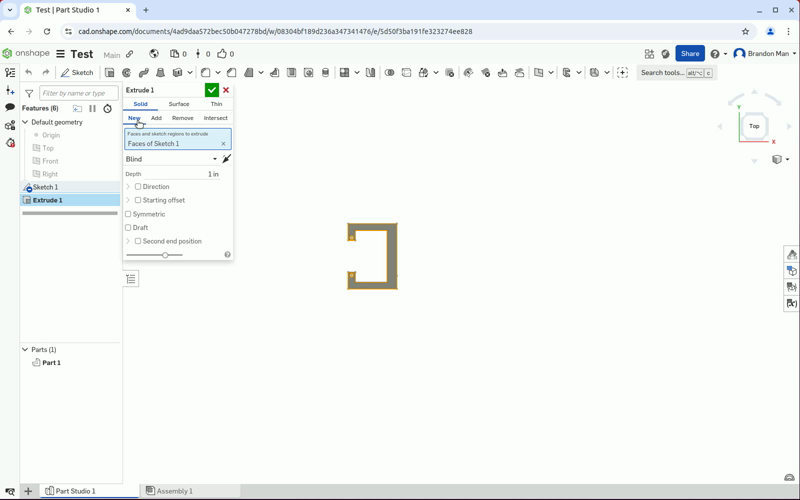
key(tab, 4)
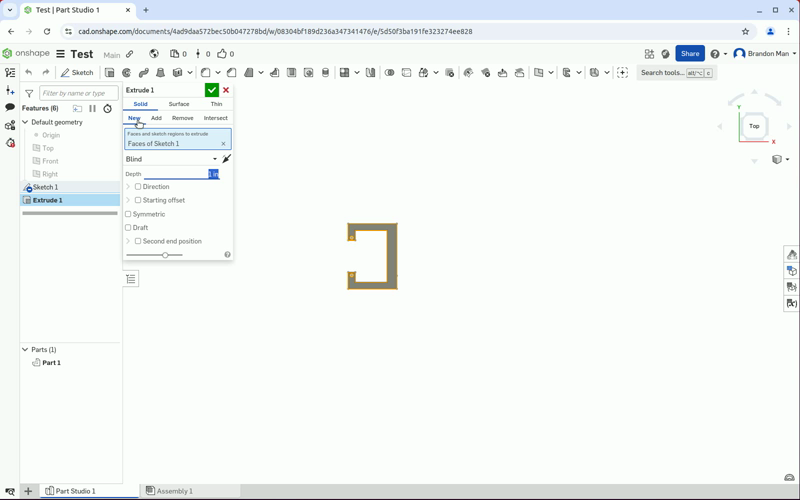
text(3.37)
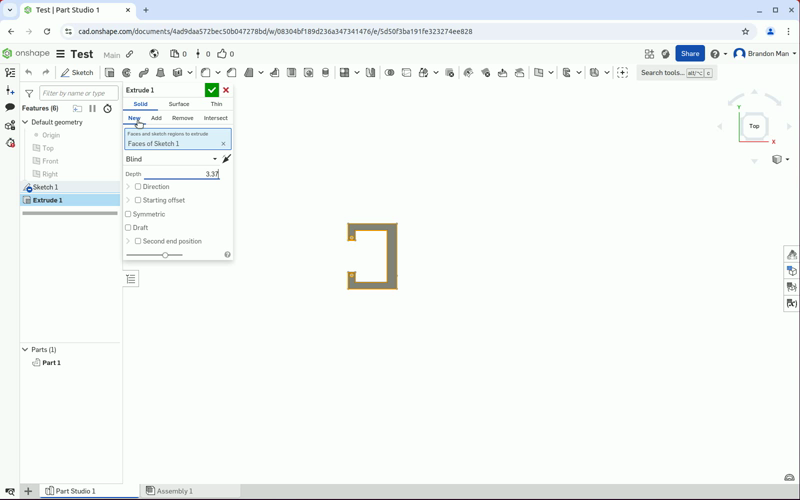
key(enter)
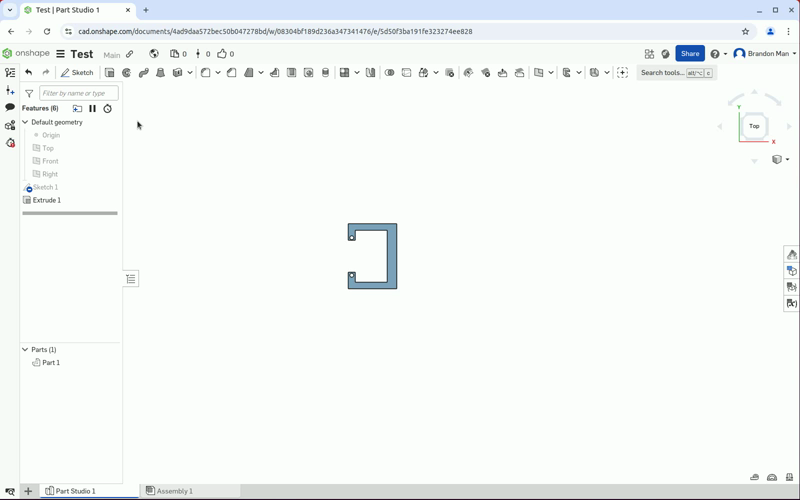
key(shift+h)
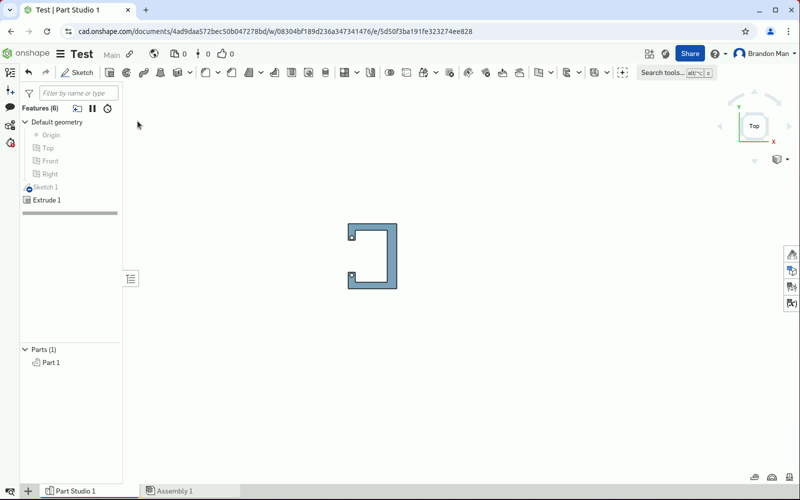
key(shift+h)
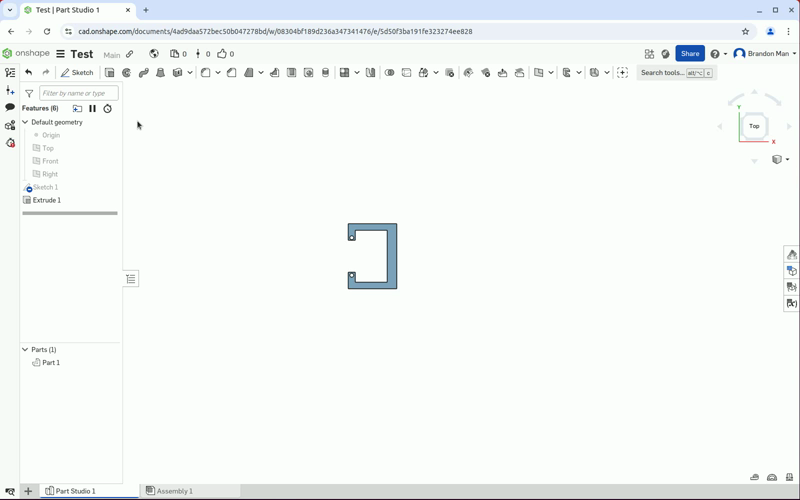
mouse_move(73, 189)
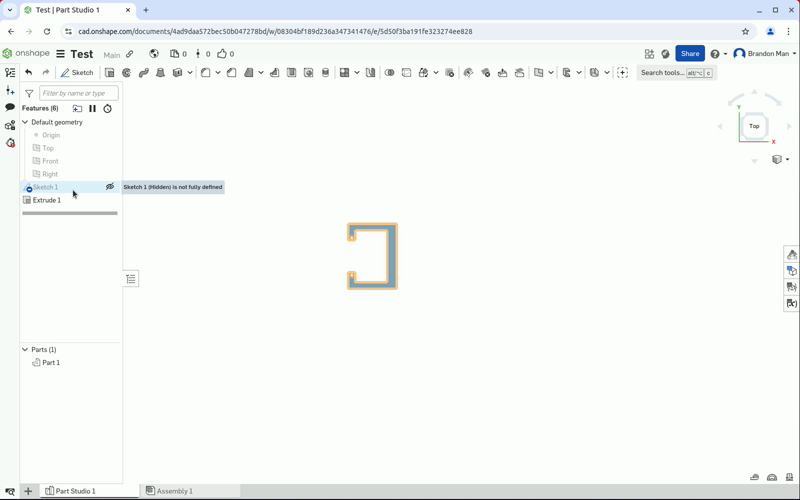
click(73, 189)
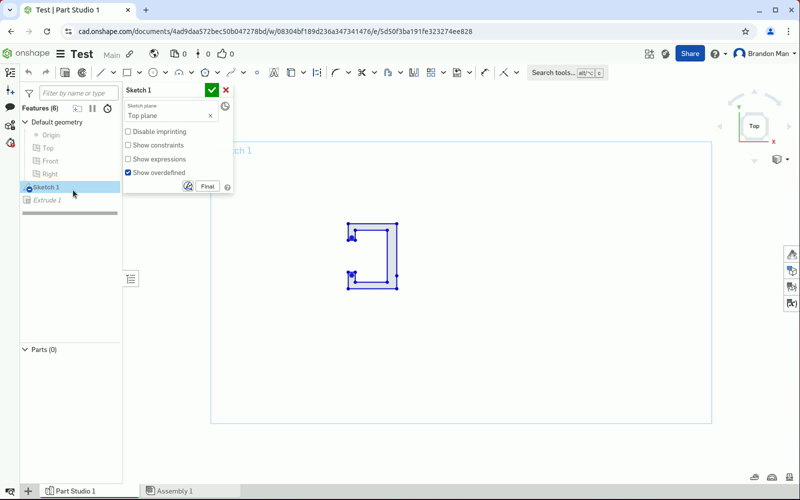
mouse_move(229, 92)
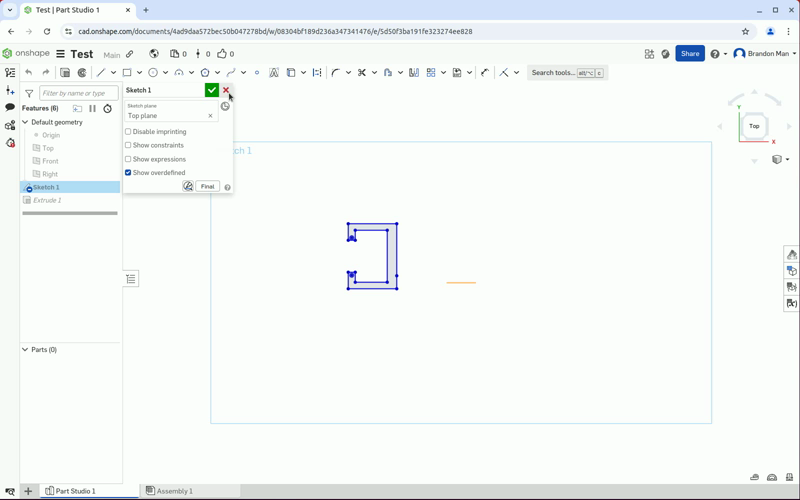
click(229, 92)
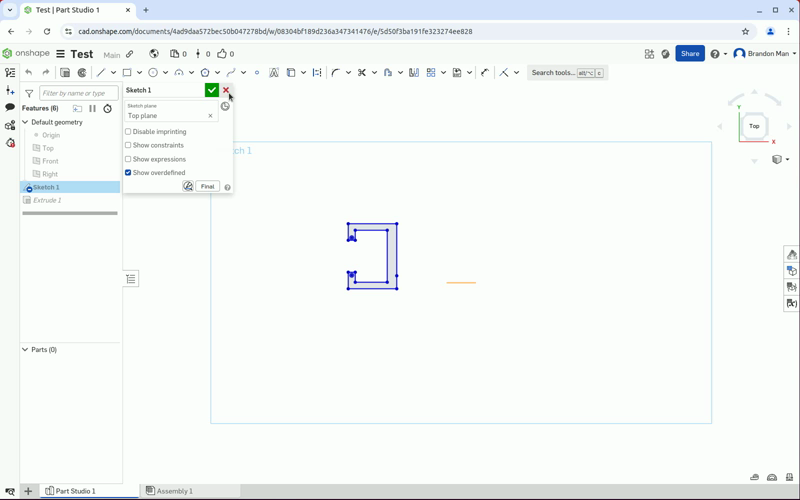
key(shift+s)
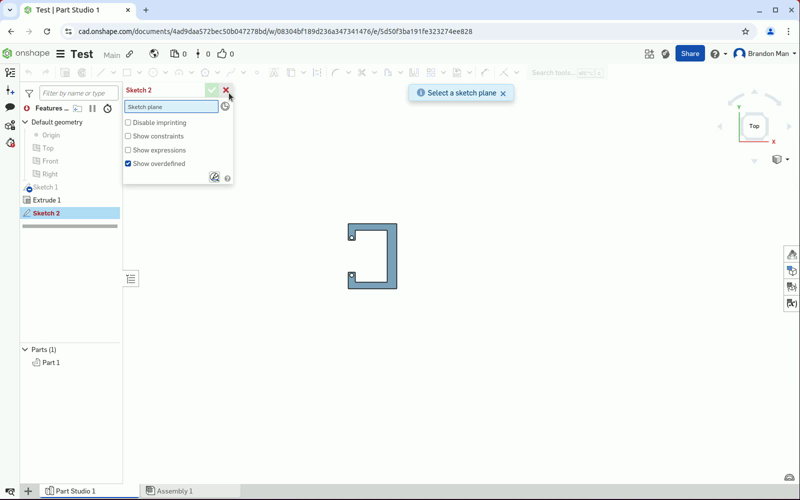
mouse_move(73, 150)
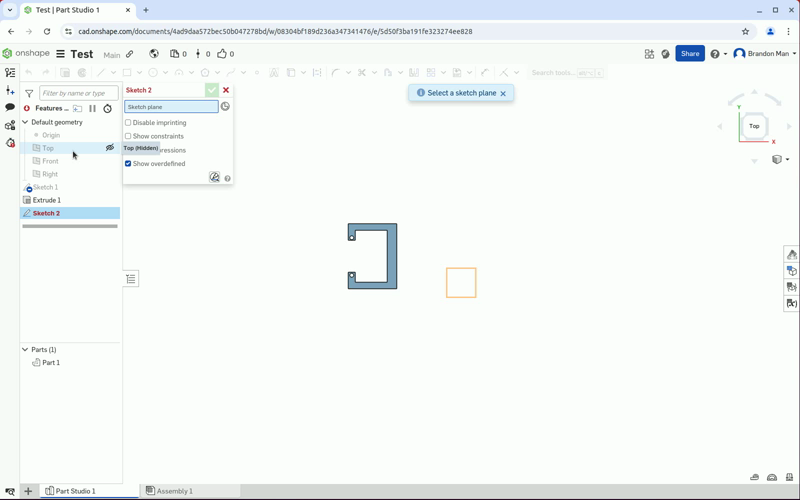
click(73, 150)
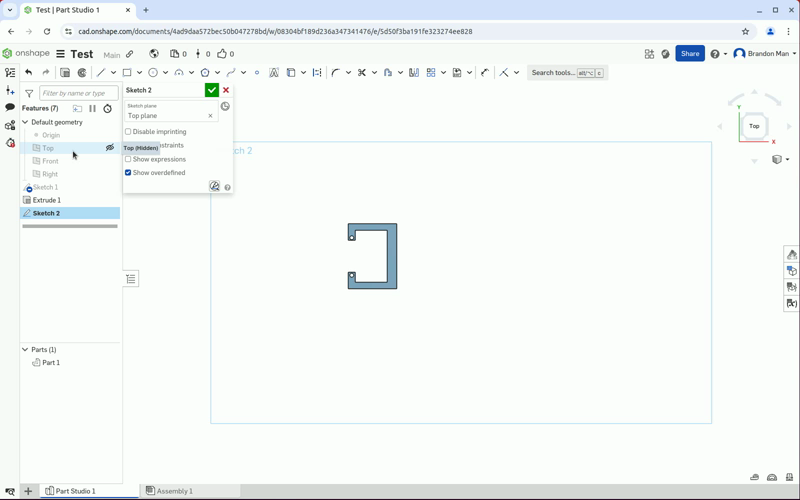
mouse_move(73, 352)
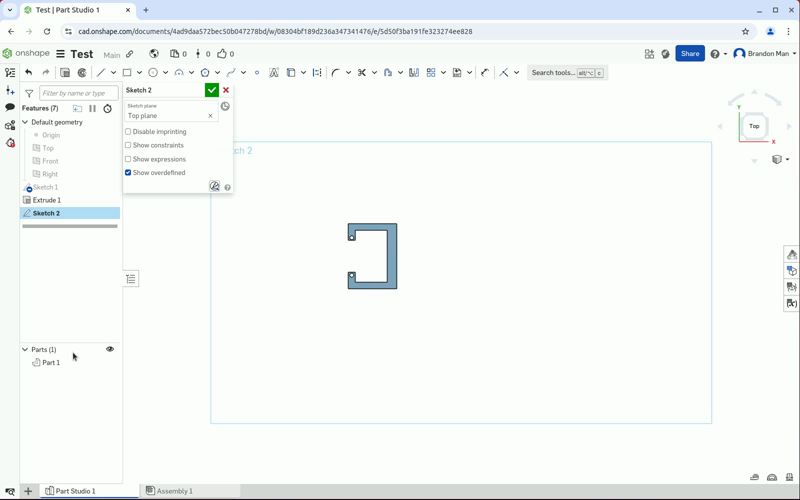
key(y)
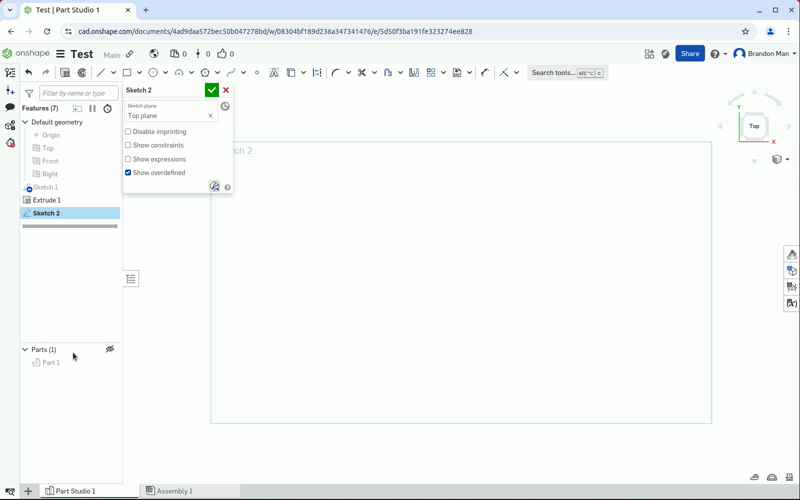
key(l)
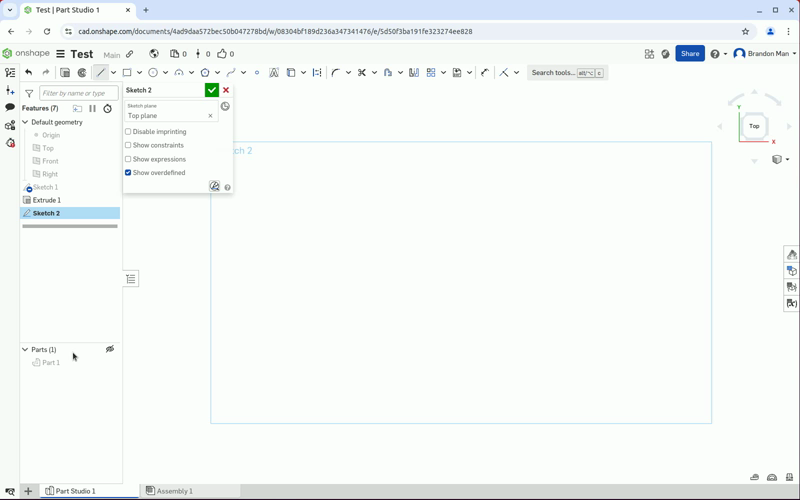
key_down(shift)
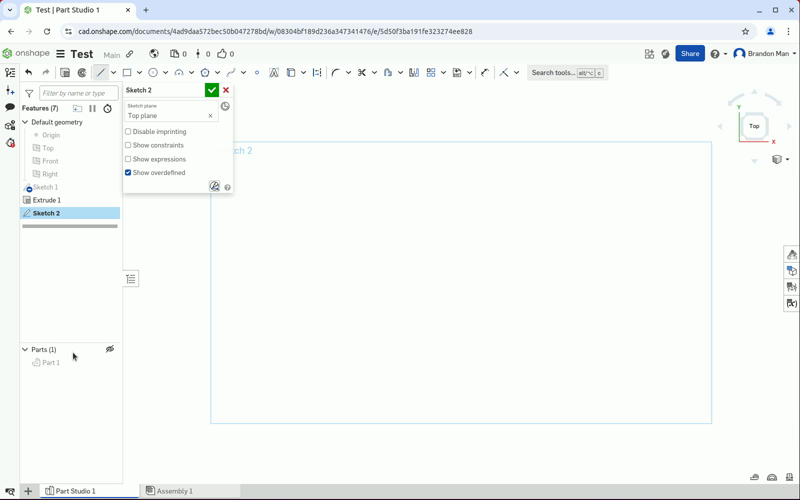
mouse_move(396, 288)
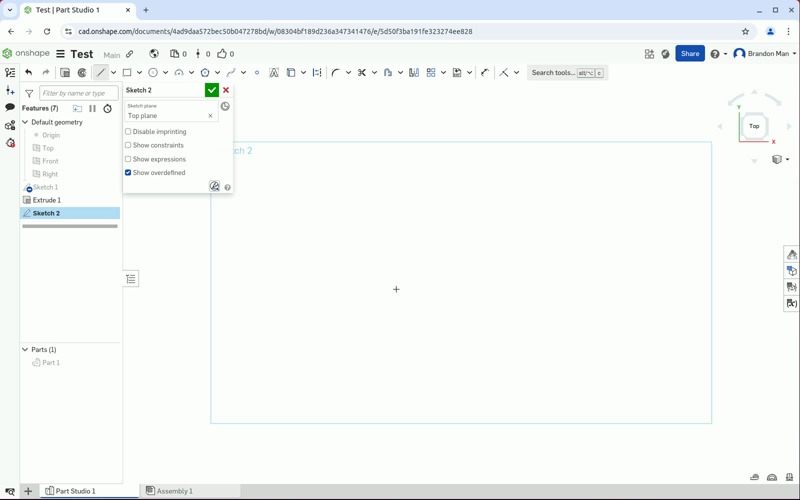
click(396, 288)
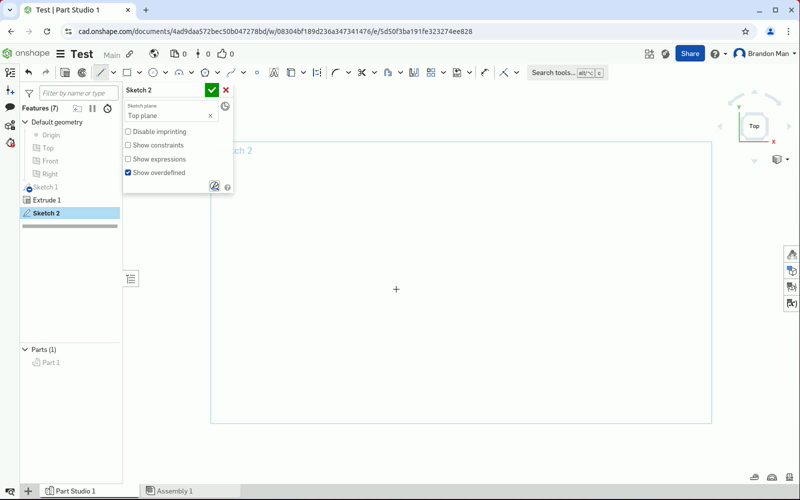
key_up(shift)
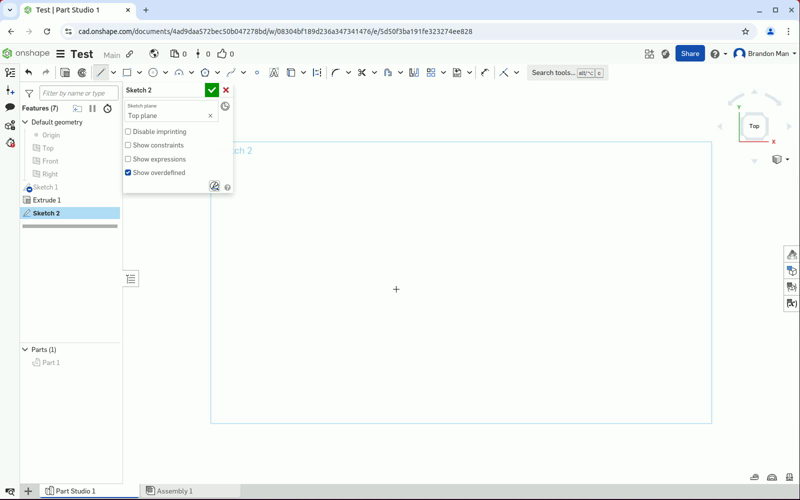
key_down(shift)
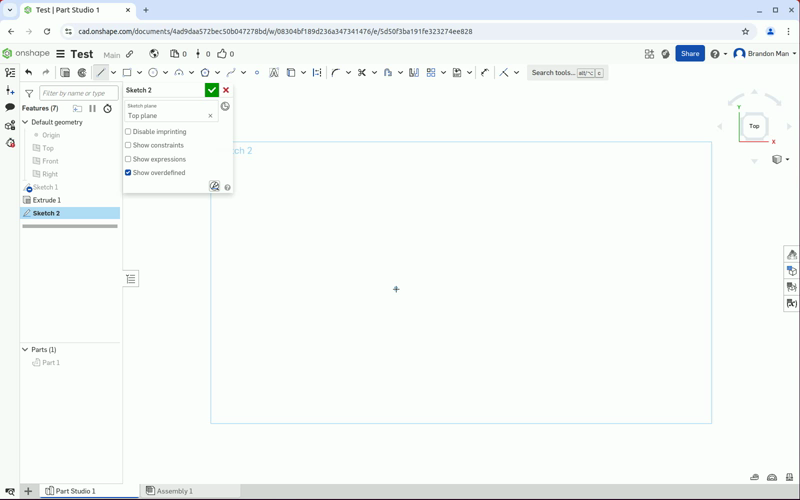
mouse_move(525, 288)
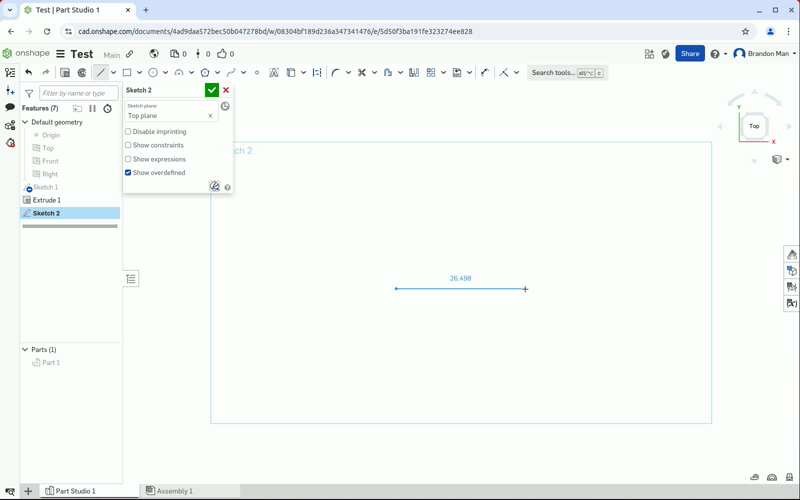
click(525, 288)
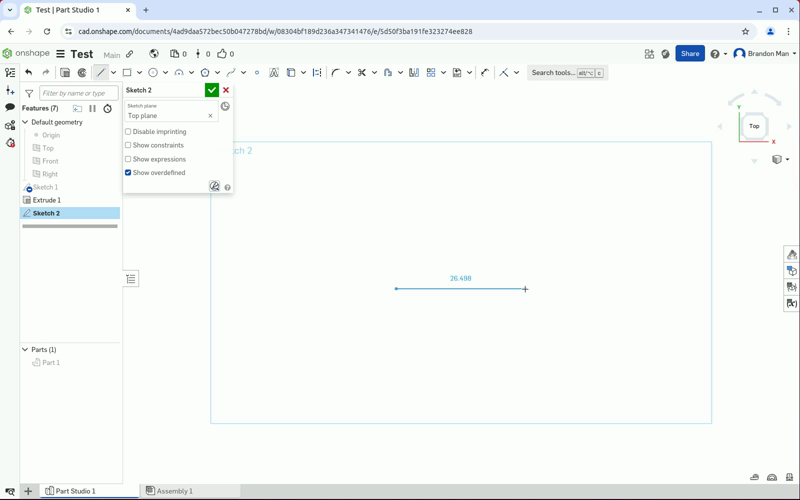
key_up(shift)
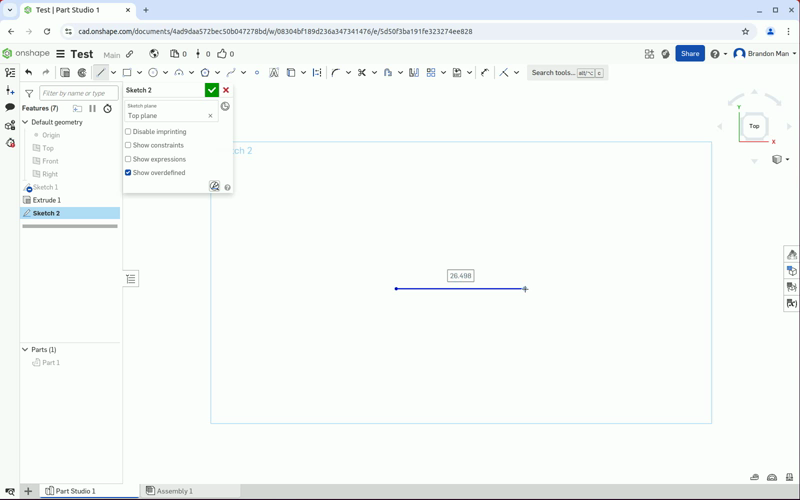
key_down(shift)
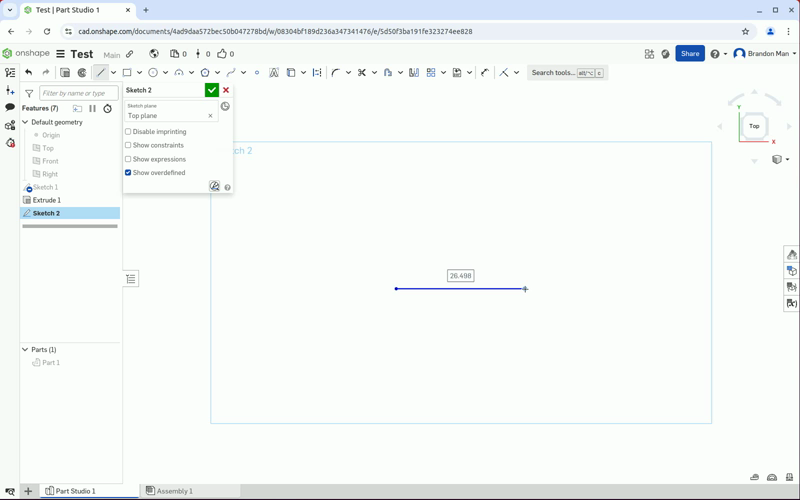
mouse_move(555, 288)
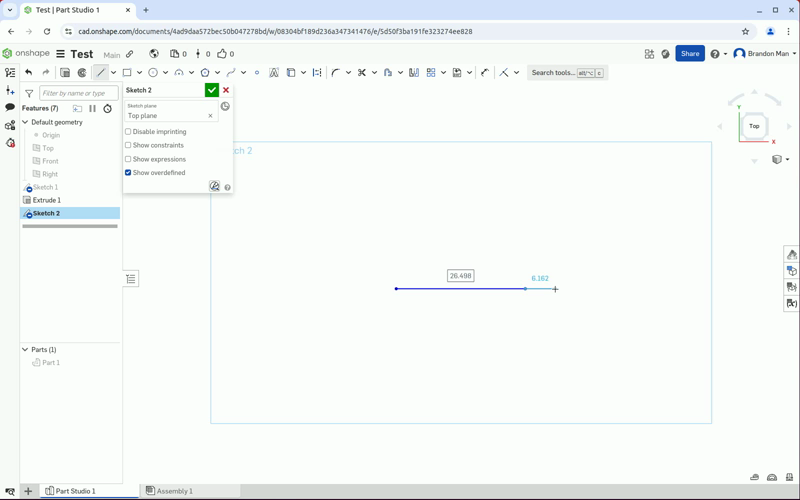
mouse_move(525, 275)
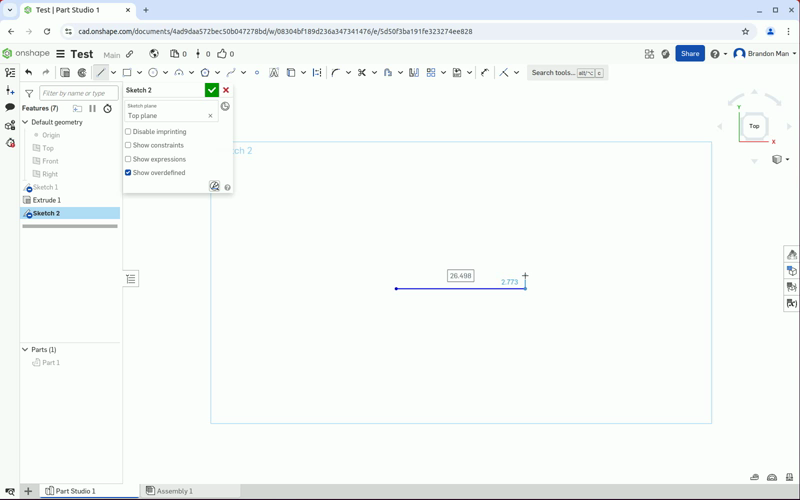
click(525, 275)
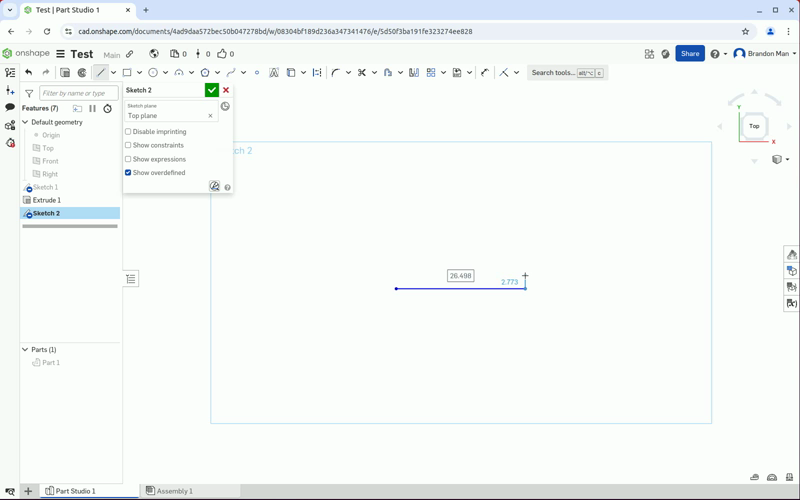
key_up(shift)
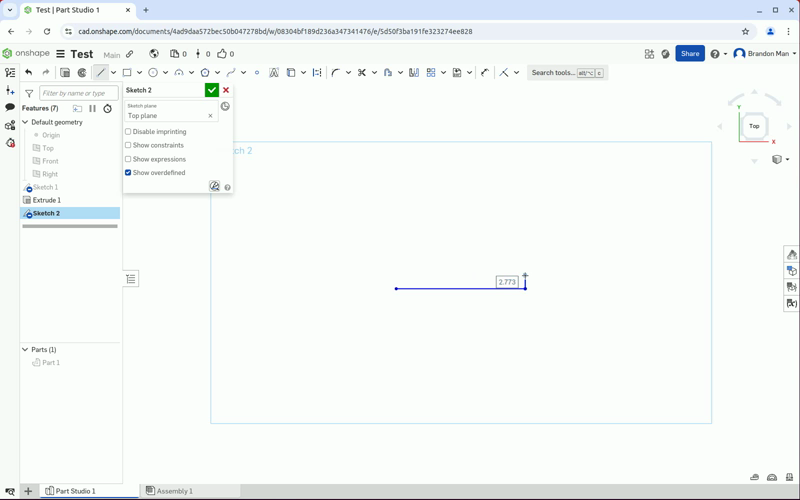
key_down(shift)
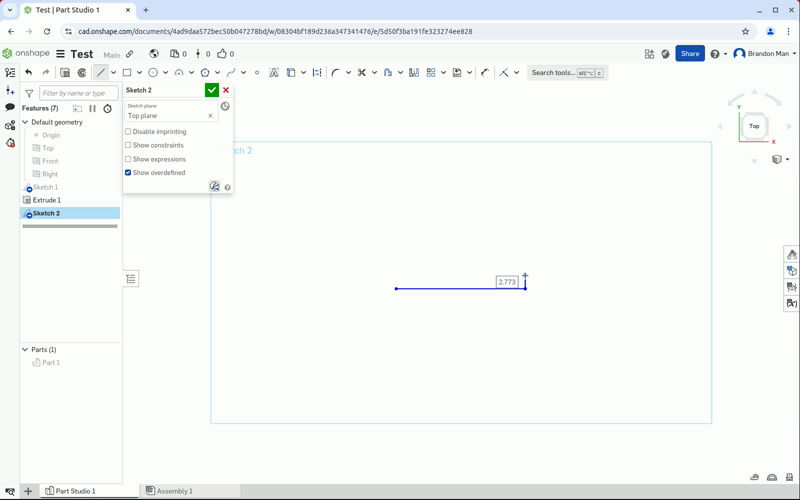
mouse_move(396, 275)
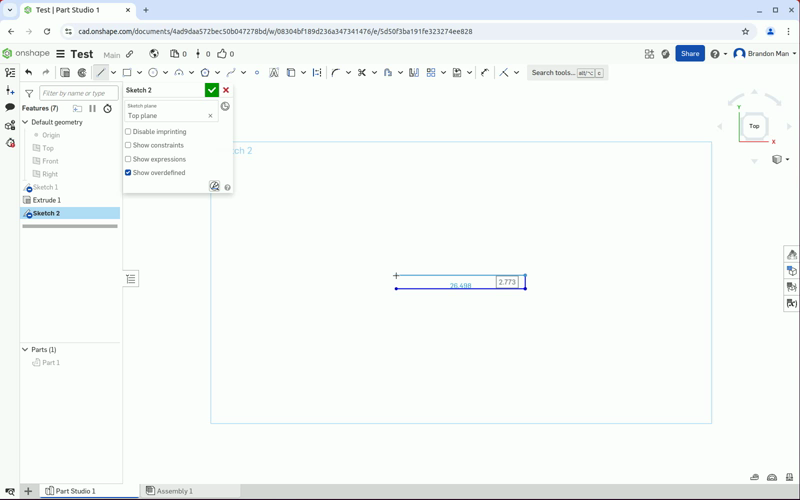
click(396, 275)
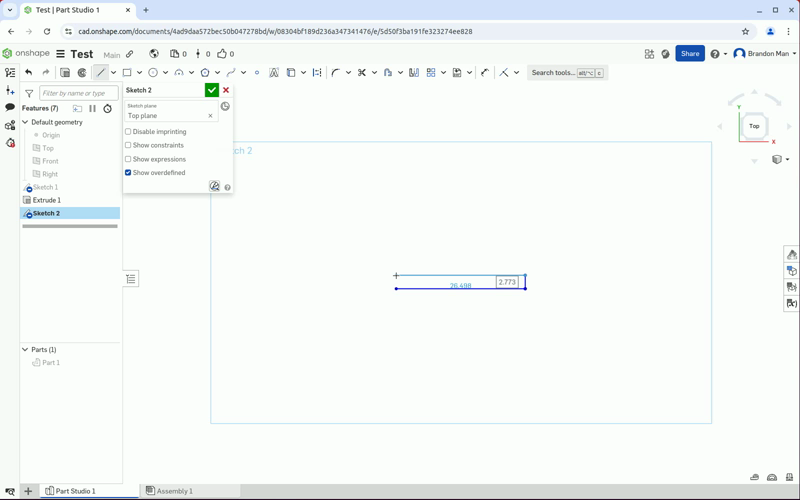
key_up(shift)
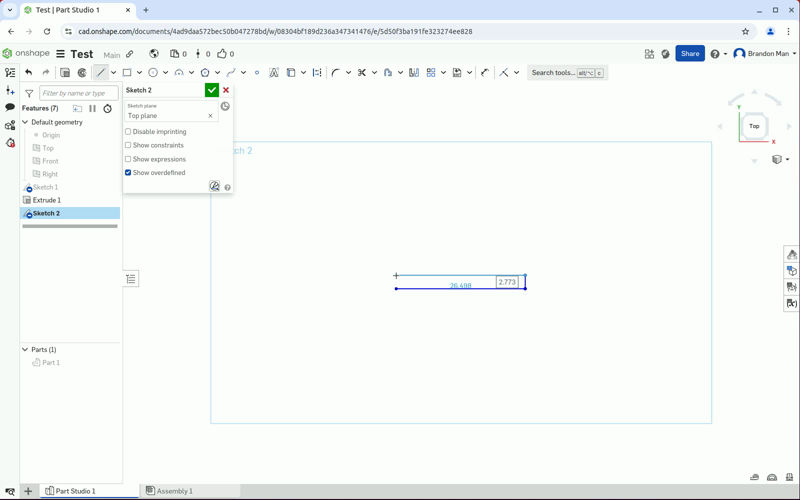
mouse_move(426, 275)
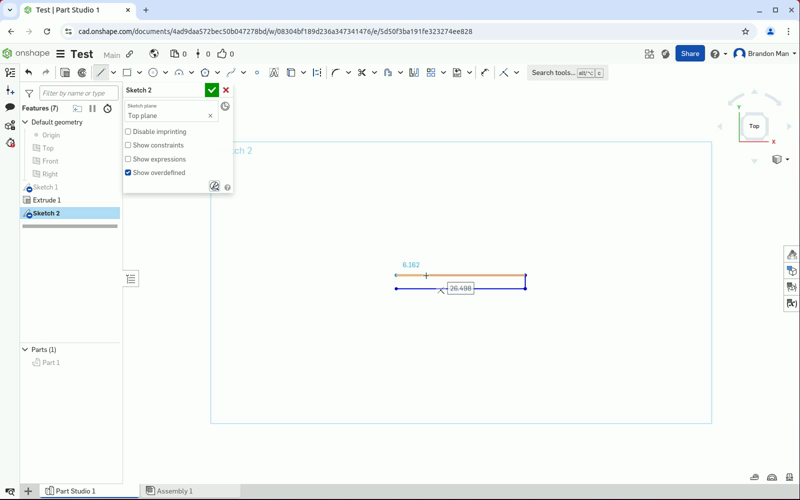
key_down(shift)
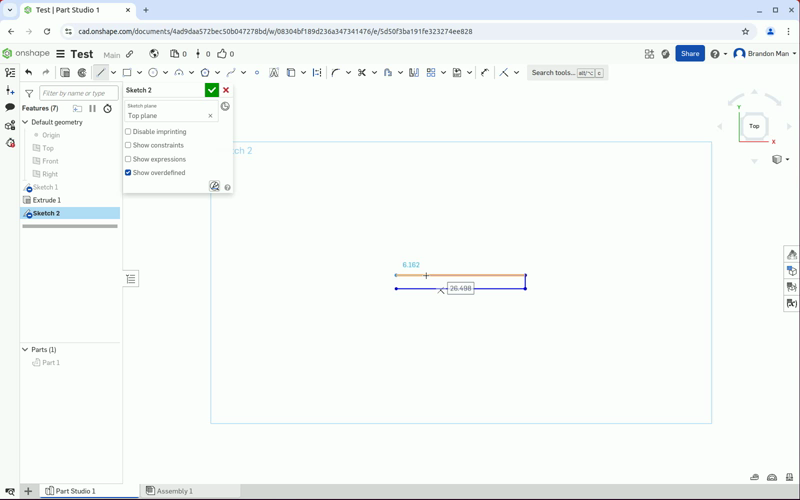
mouse_move(396, 288)
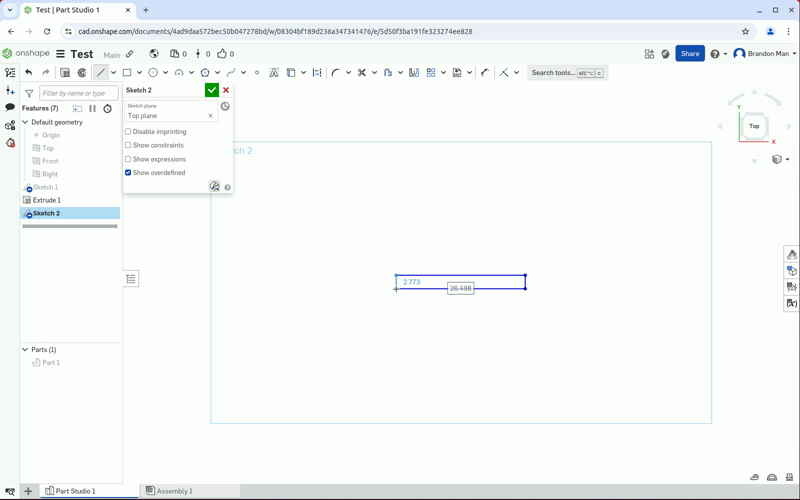
key_up(shift)
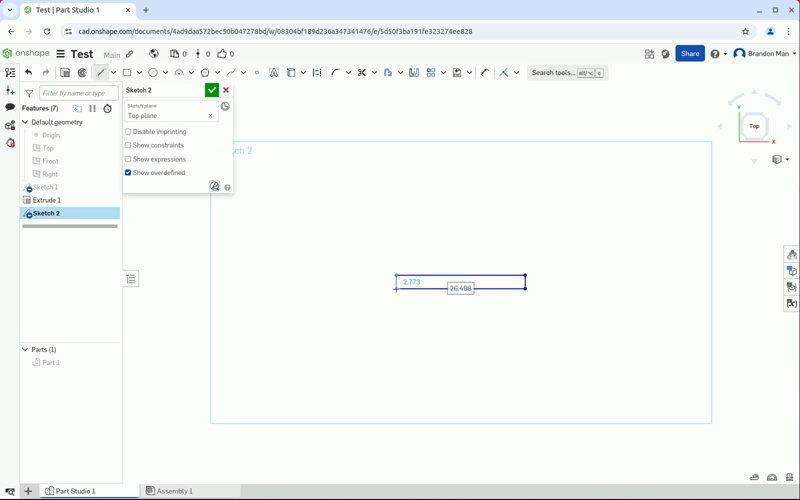
click(396, 288)
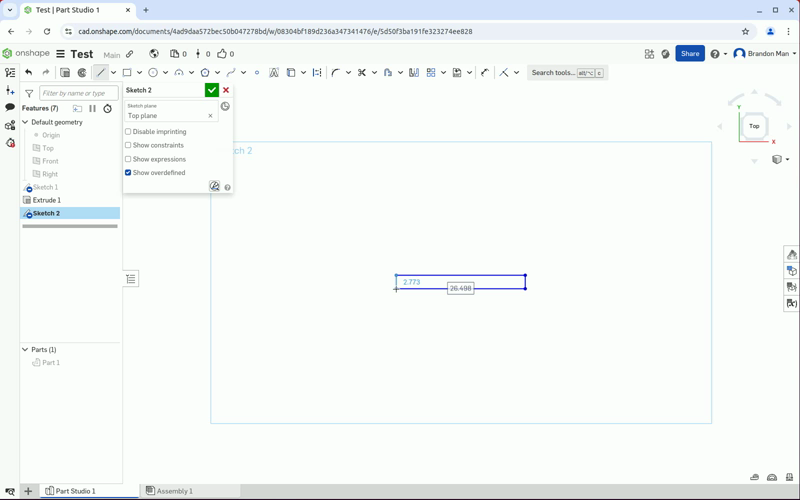
key(esc)
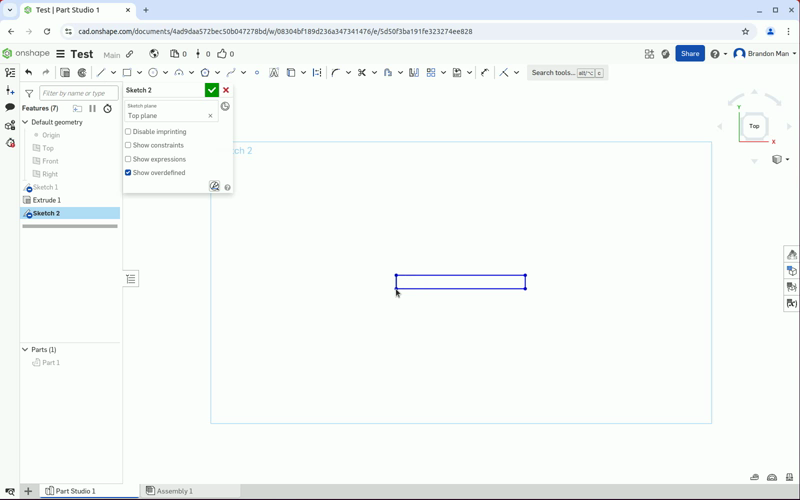
mouse_move(475, 276)
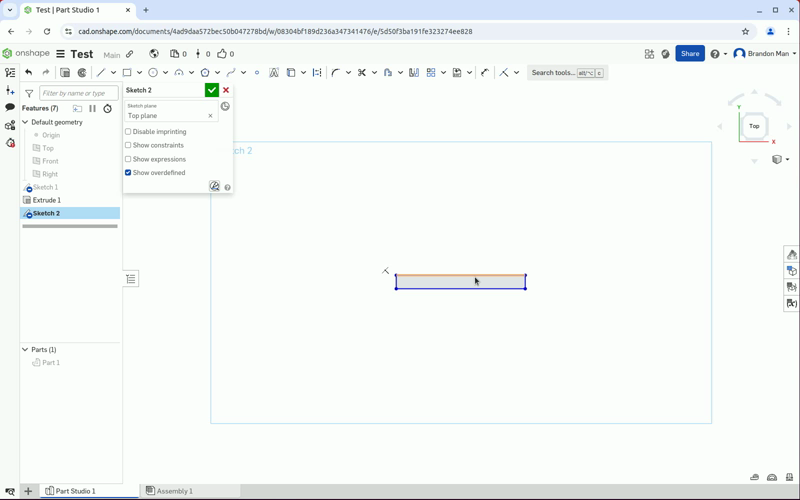
scroll(6)
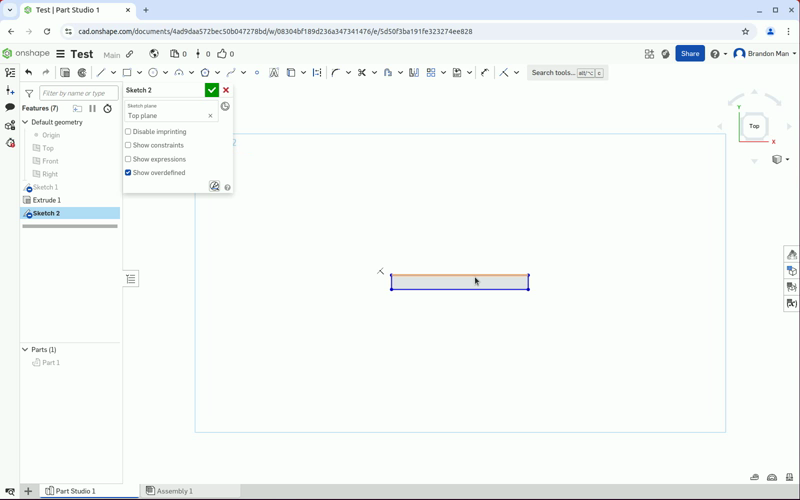
scroll(6)
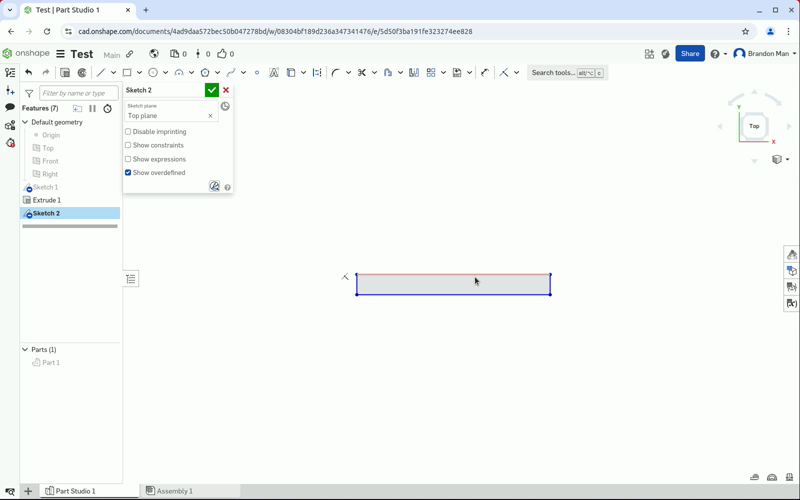
scroll(6)
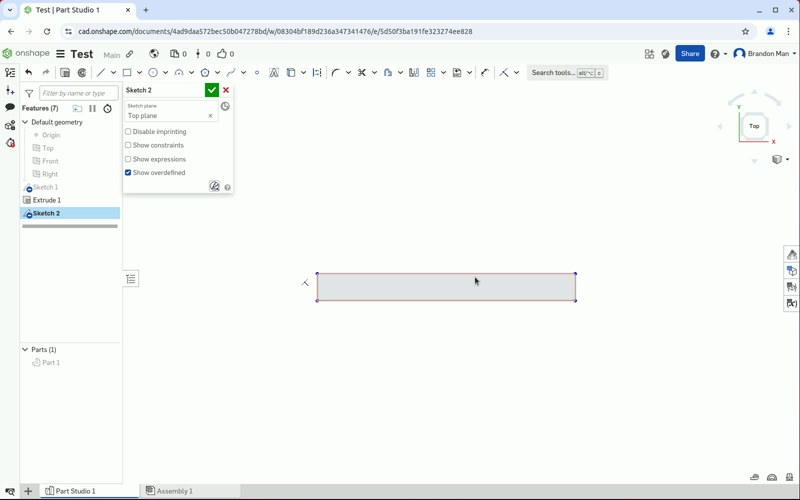
scroll(6)
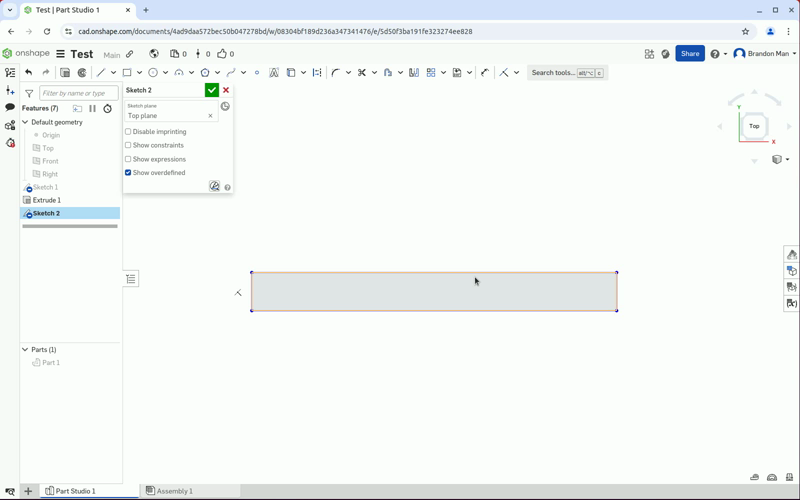
scroll(6)
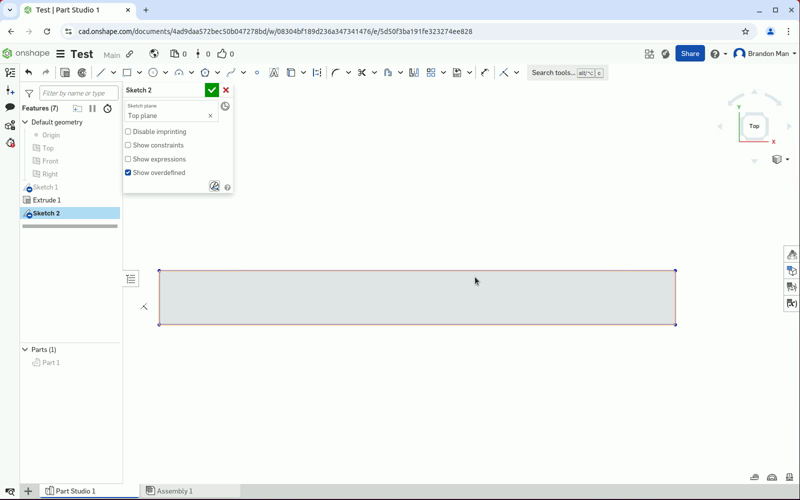
scroll(6)
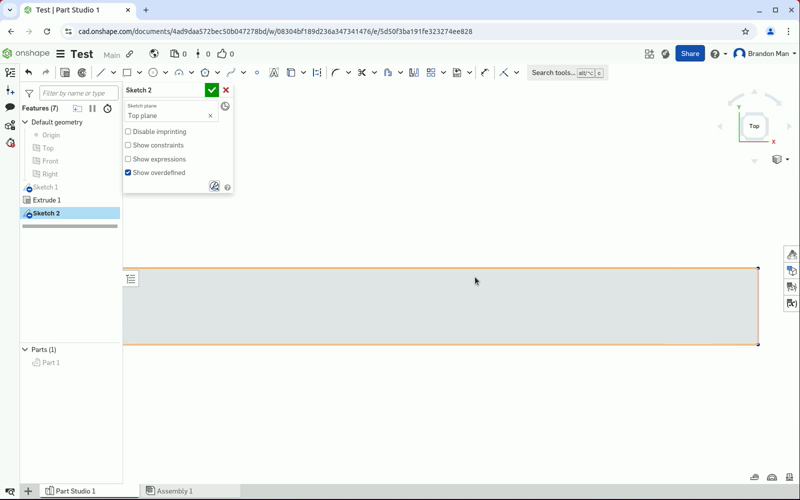
scroll(6)
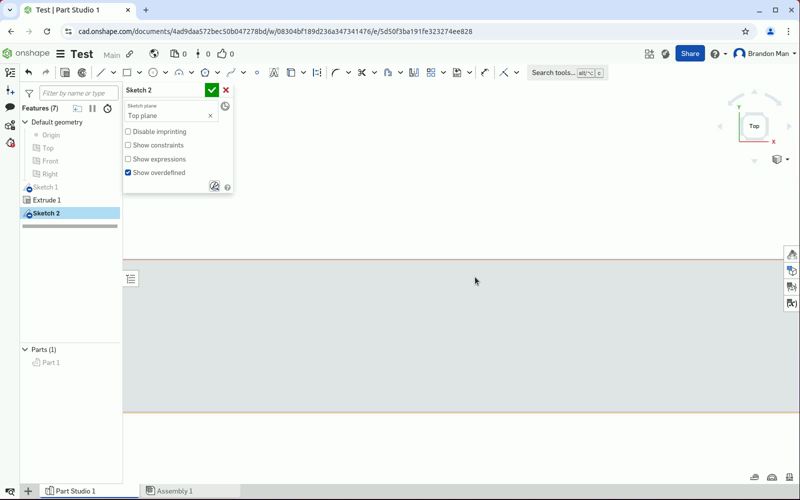
click(475, 276)
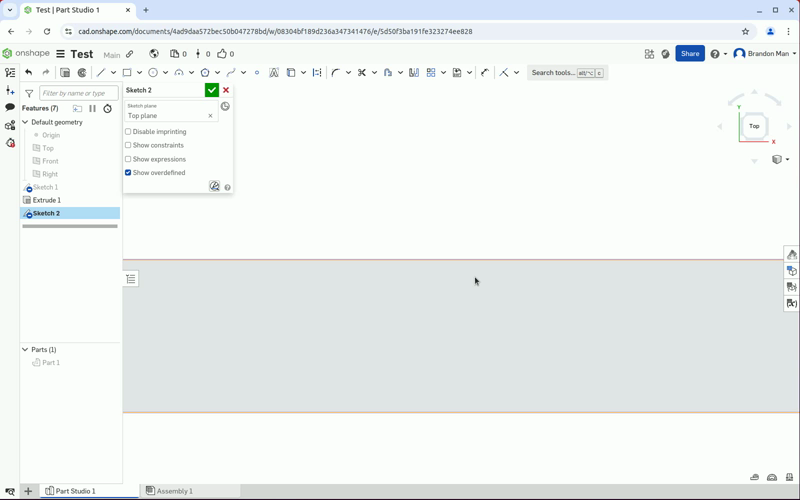
scroll(-6)
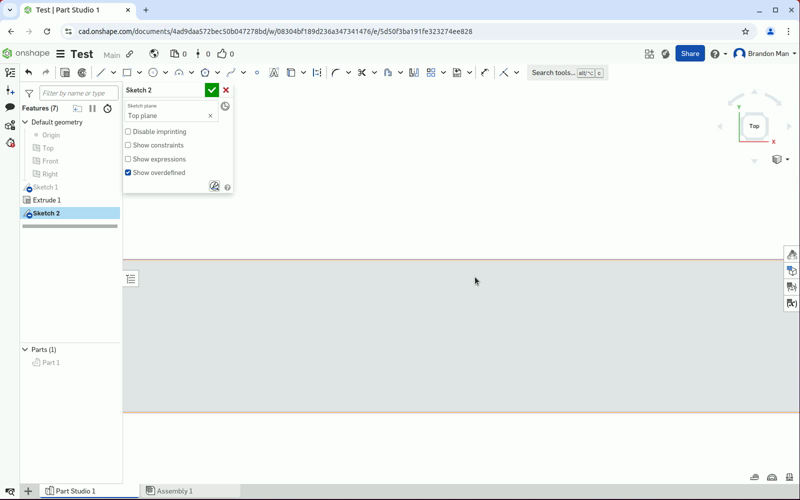
scroll(-6)
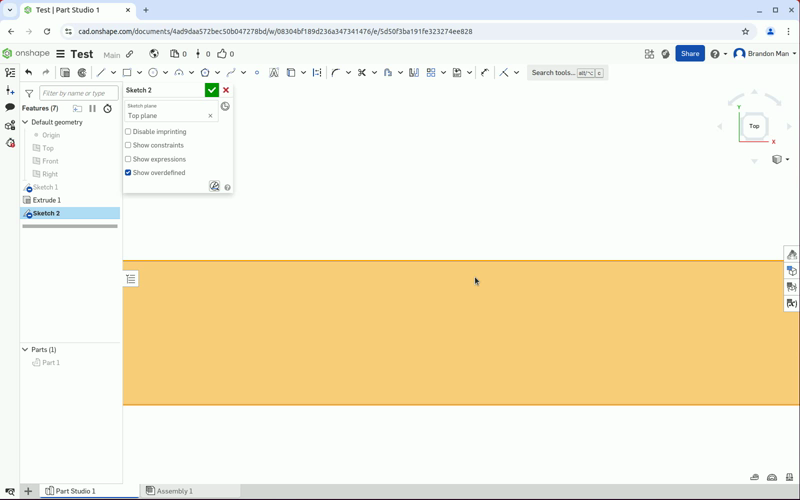
scroll(-6)
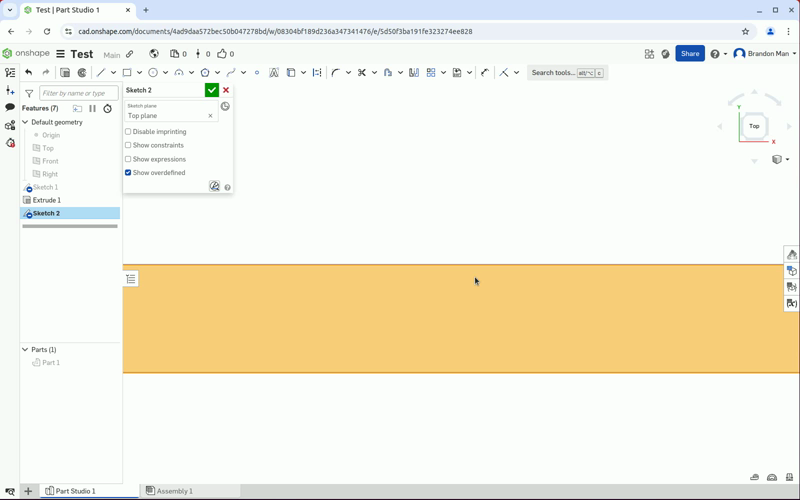
scroll(-6)
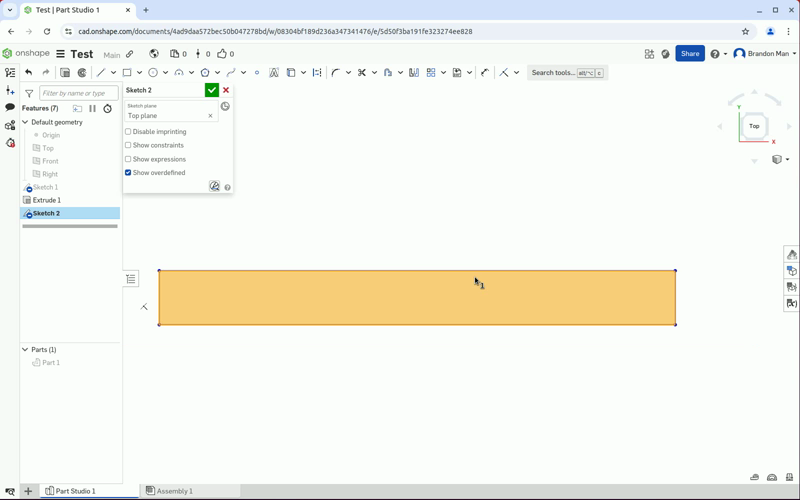
scroll(-6)
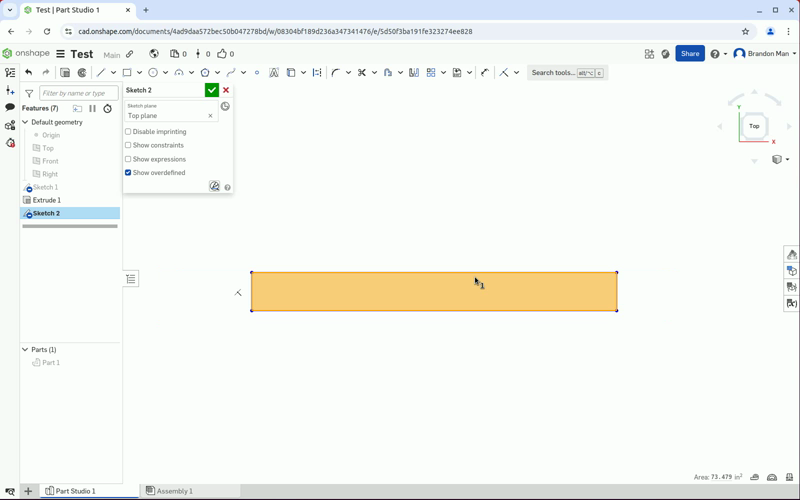
scroll(-6)
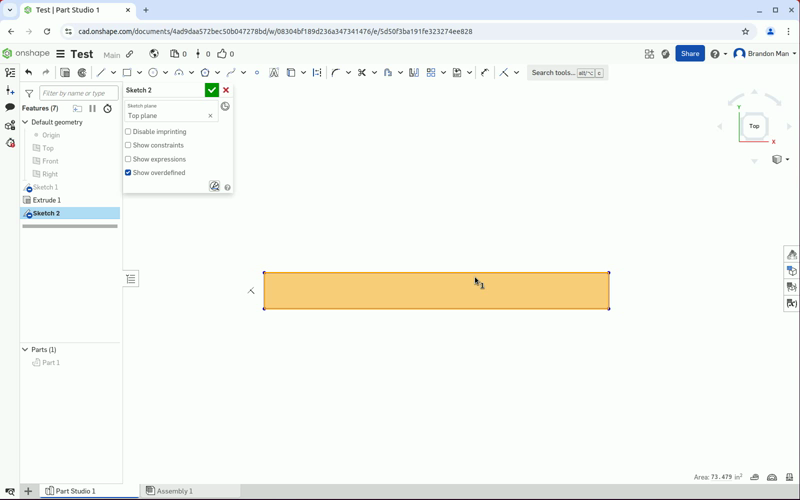
scroll(-6)
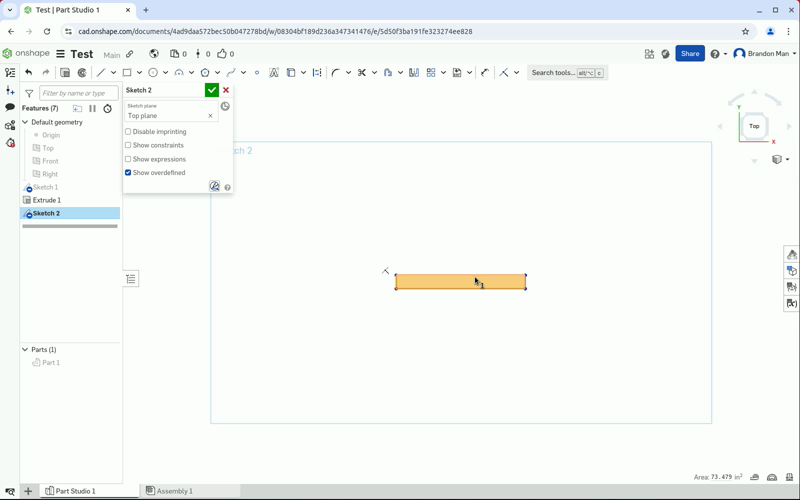
mouse_move(73, 352)
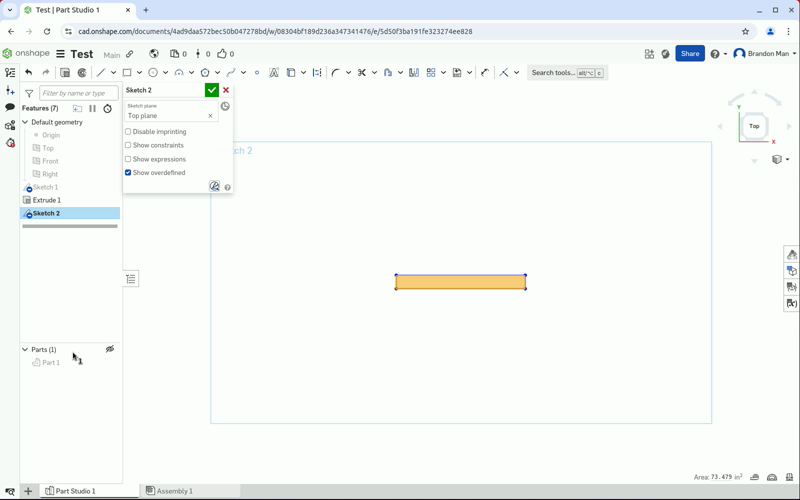
key(shift+y)
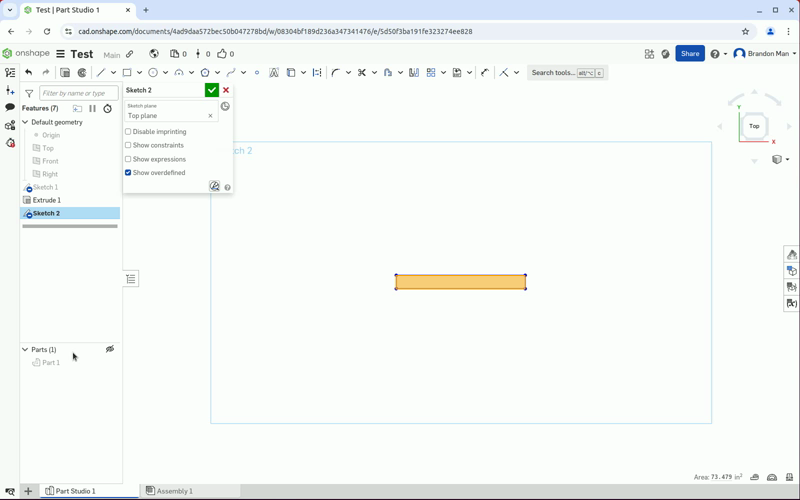
key(shift+e)
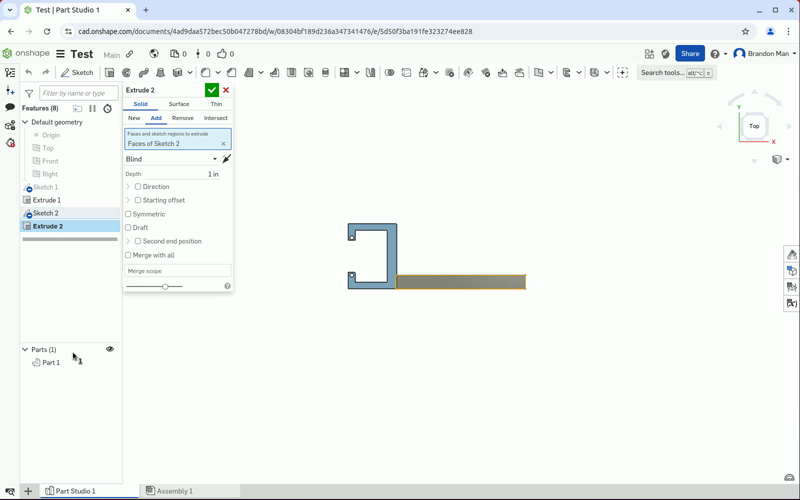
mouse_move(143, 106)
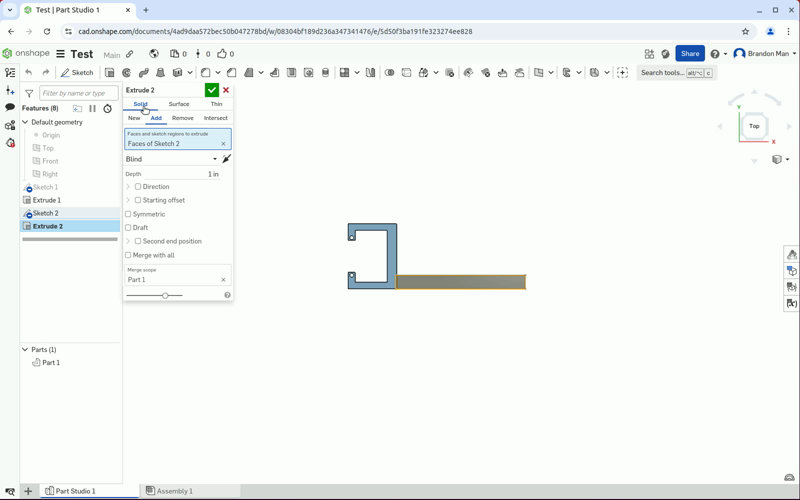
click(143, 106)
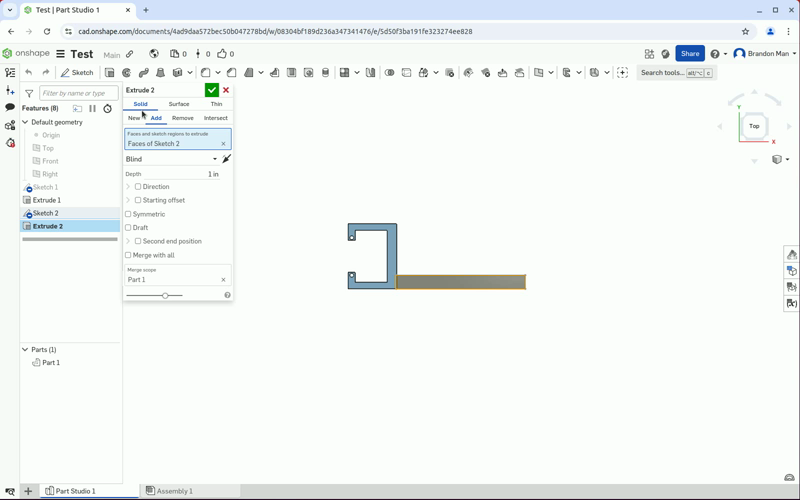
mouse_move(137, 120)
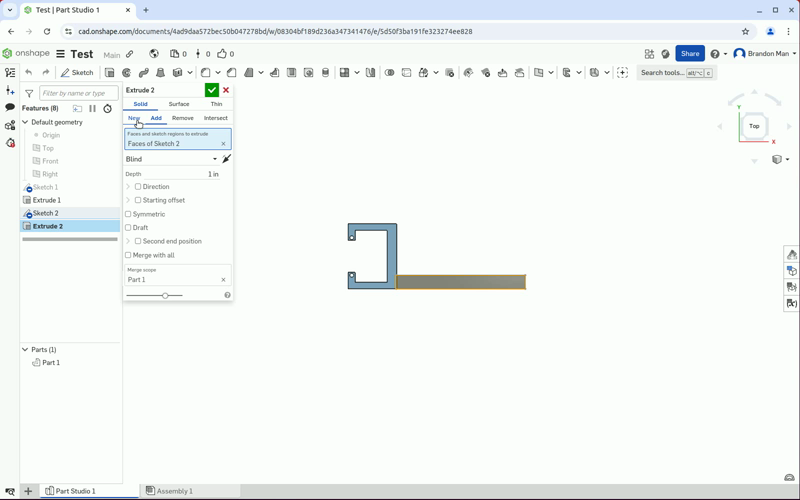
click(137, 120)
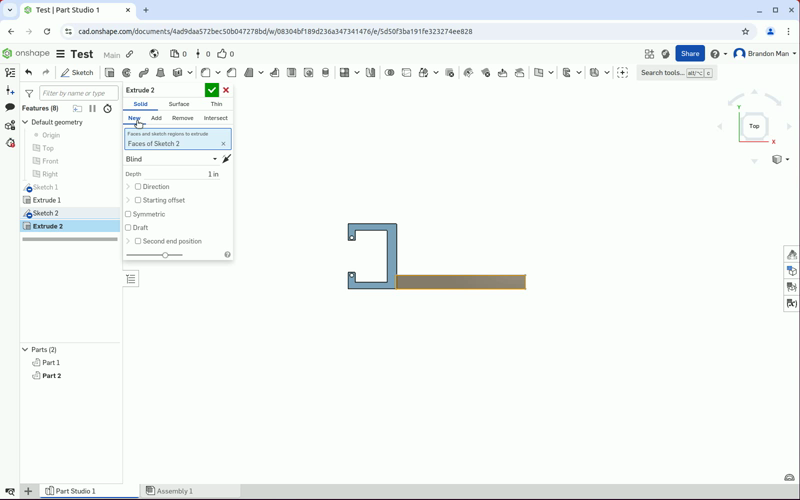
key(tab, 4)
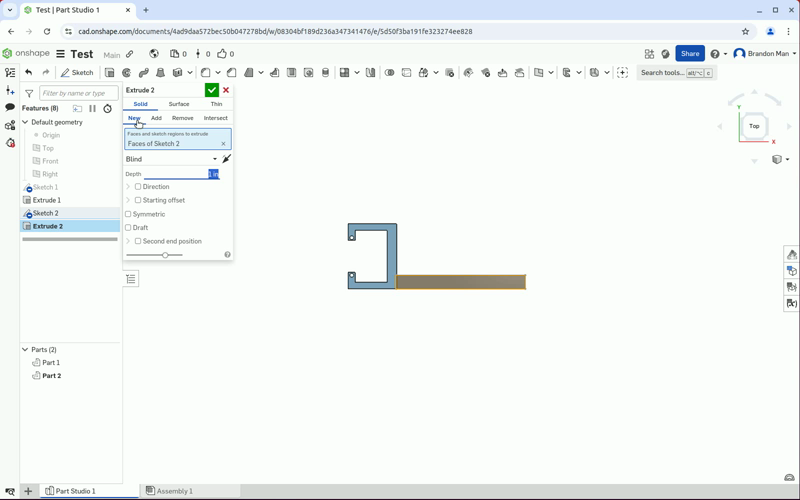
text(3.37)
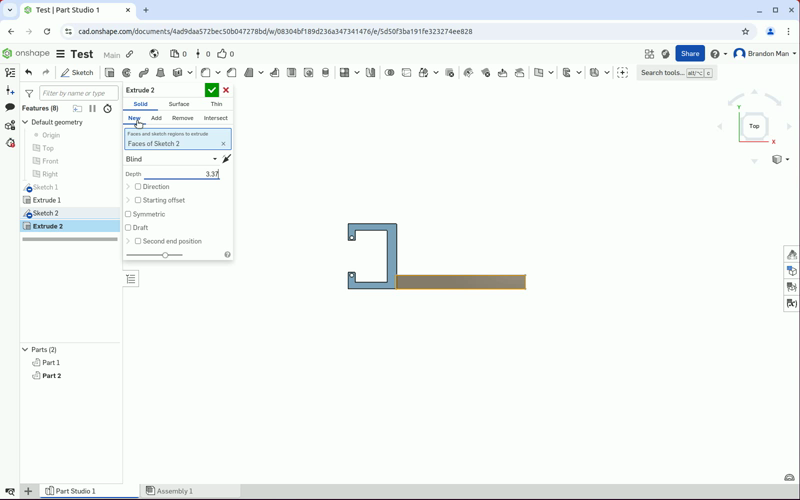
key(enter)
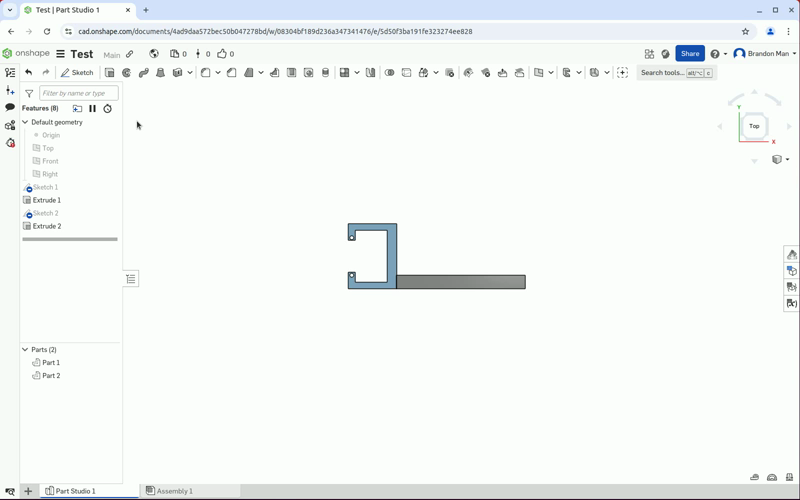
key(shift+h)
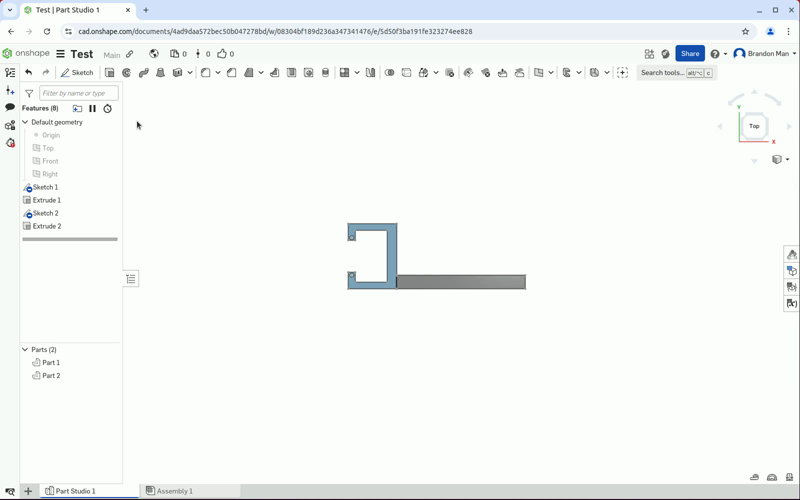
key(shift+h)
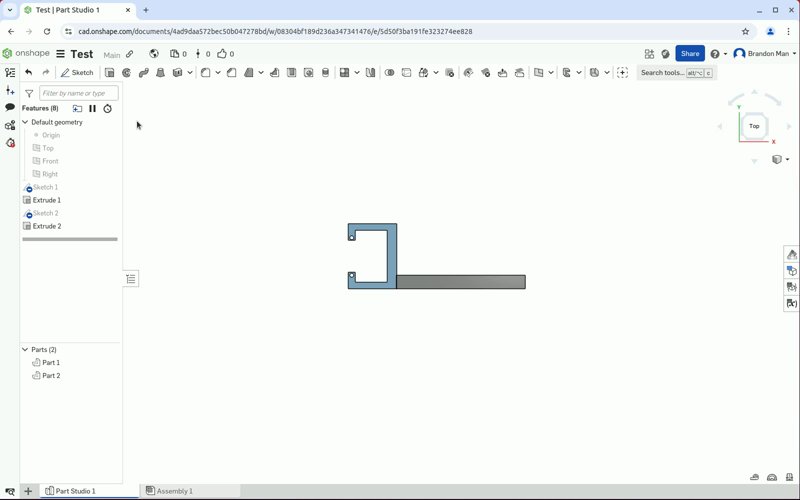
mouse_move(73, 189)
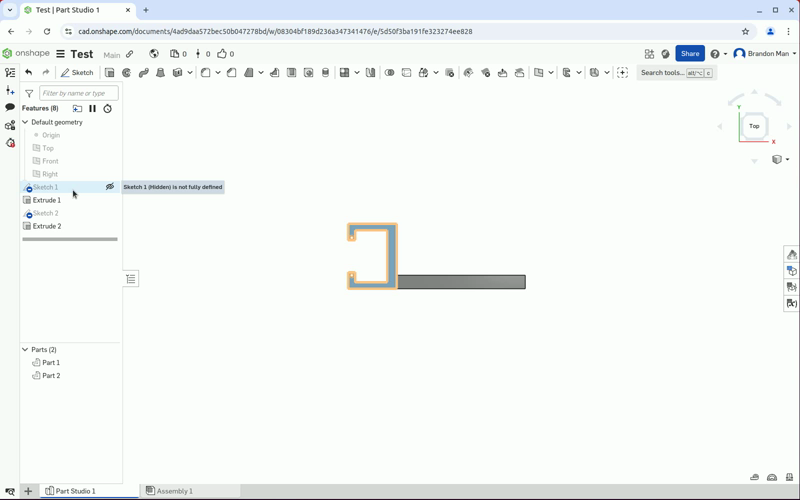
click(73, 189)
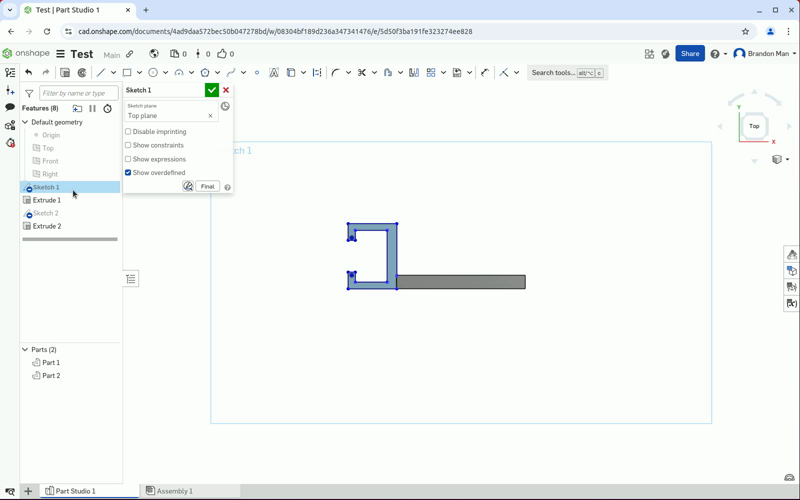
mouse_move(229, 92)
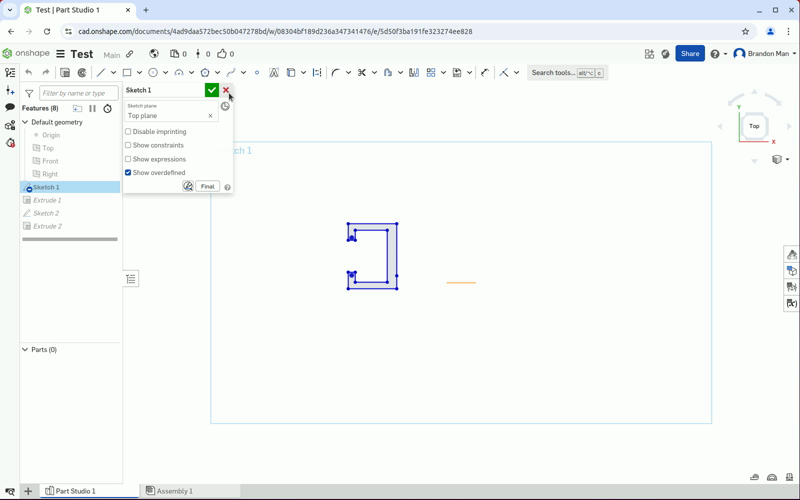
click(229, 92)
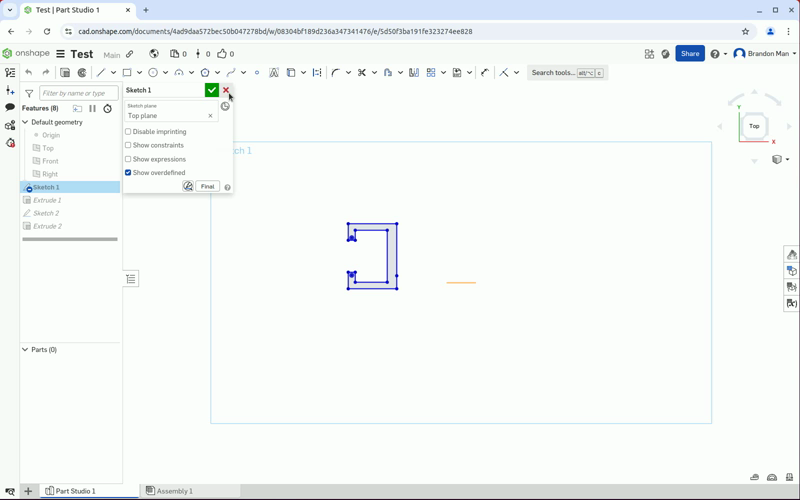
key(shift+s)
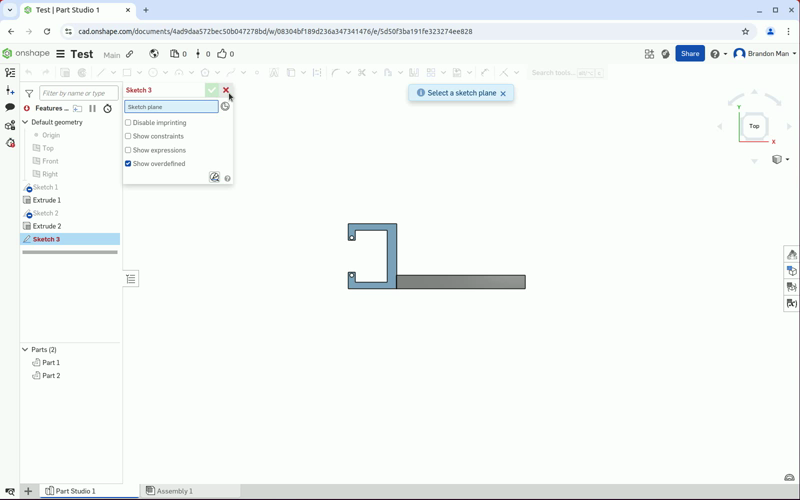
mouse_move(73, 150)
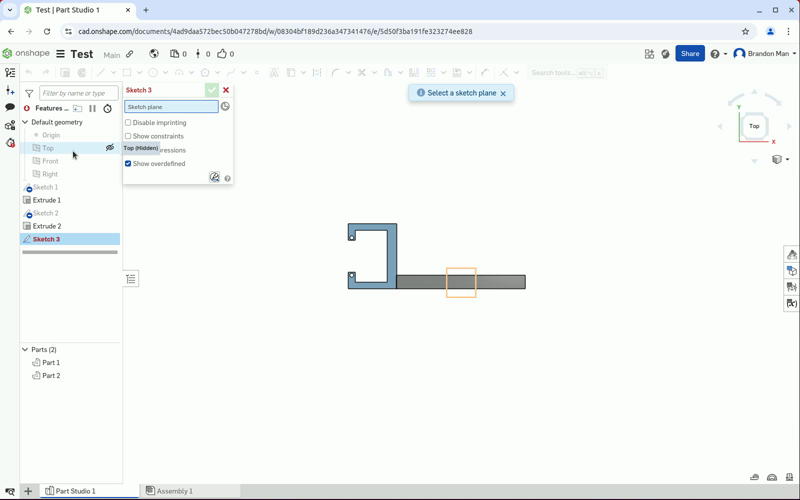
click(73, 150)
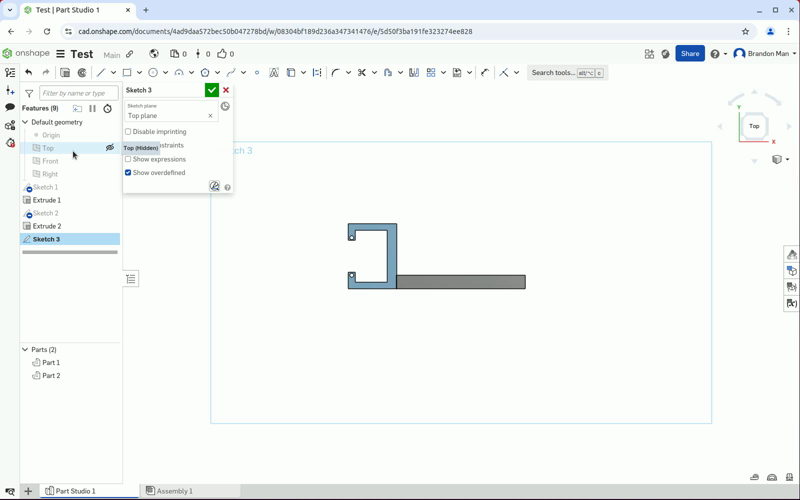
mouse_move(73, 352)
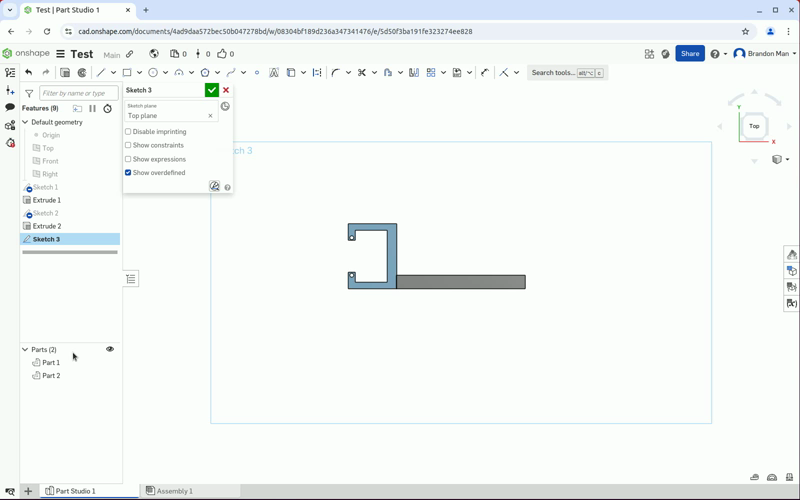
key(y)
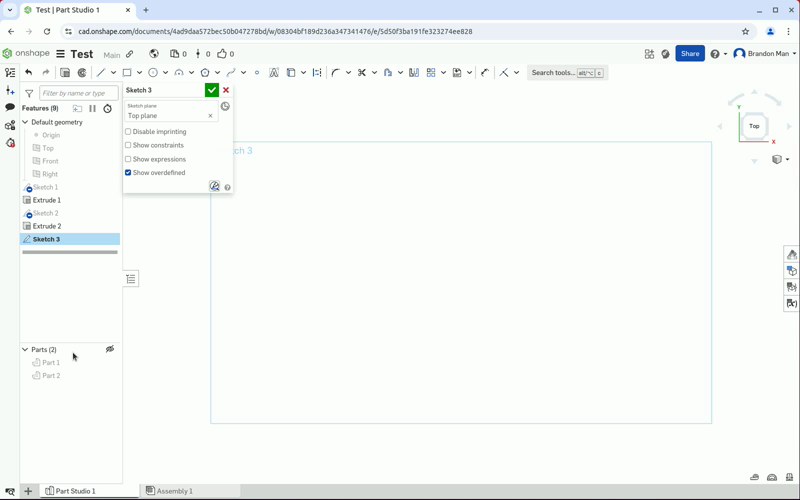
key(l)
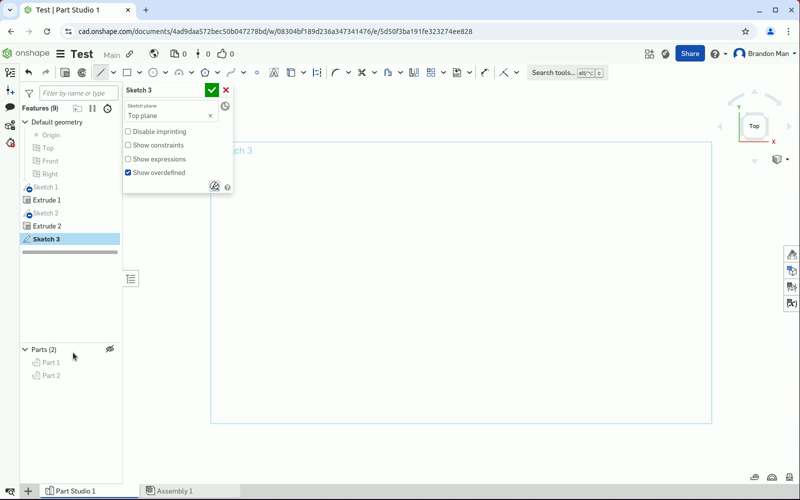
key_down(shift)
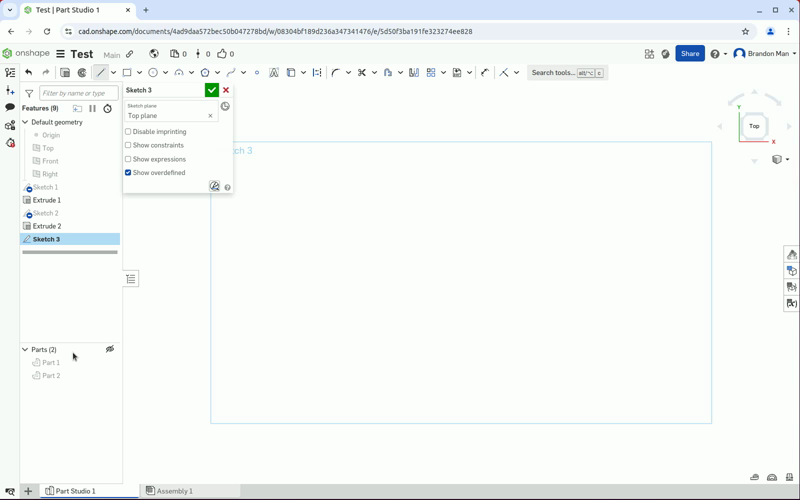
mouse_move(525, 288)
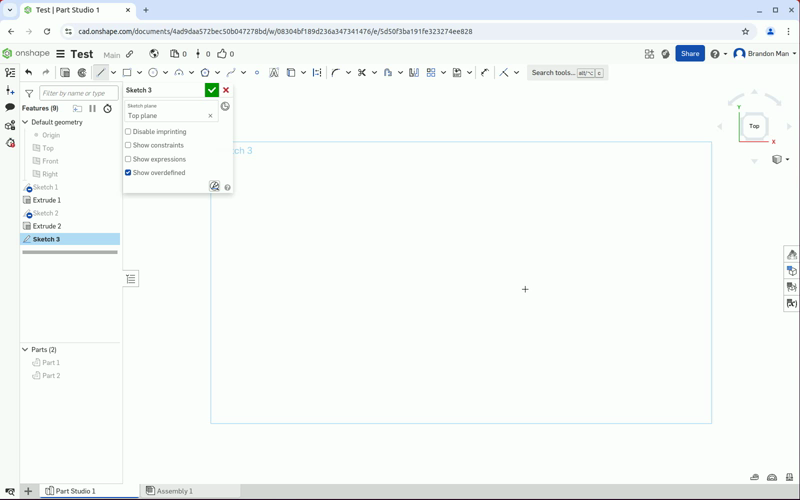
click(525, 288)
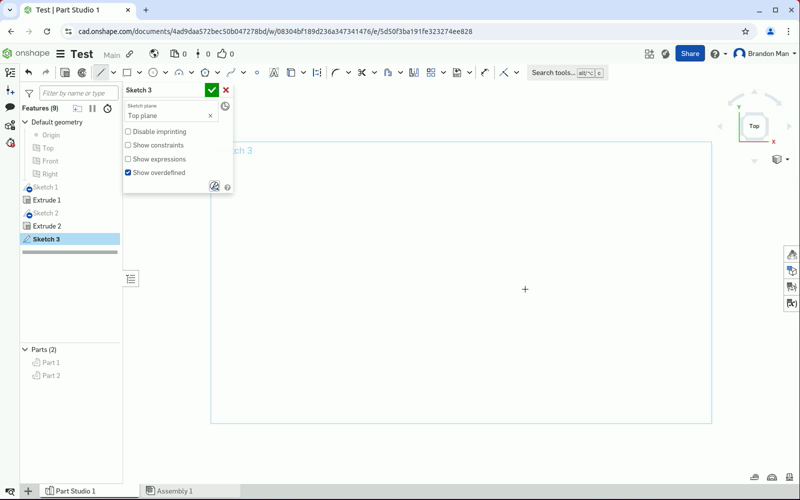
key_up(shift)
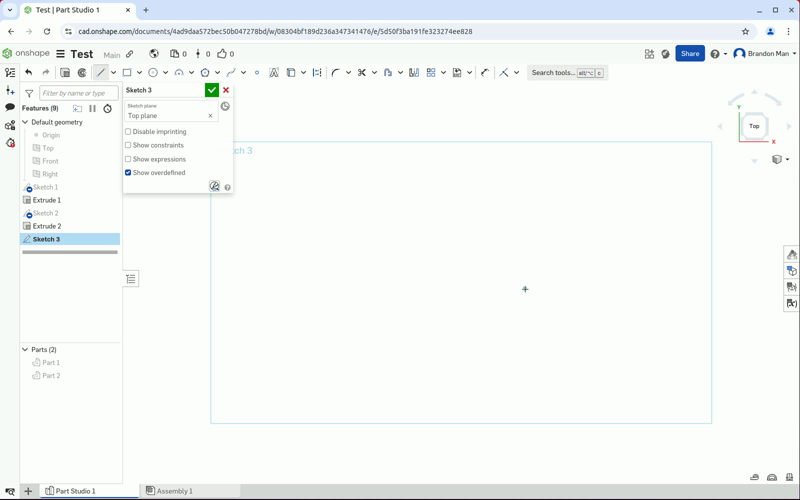
key_down(shift)
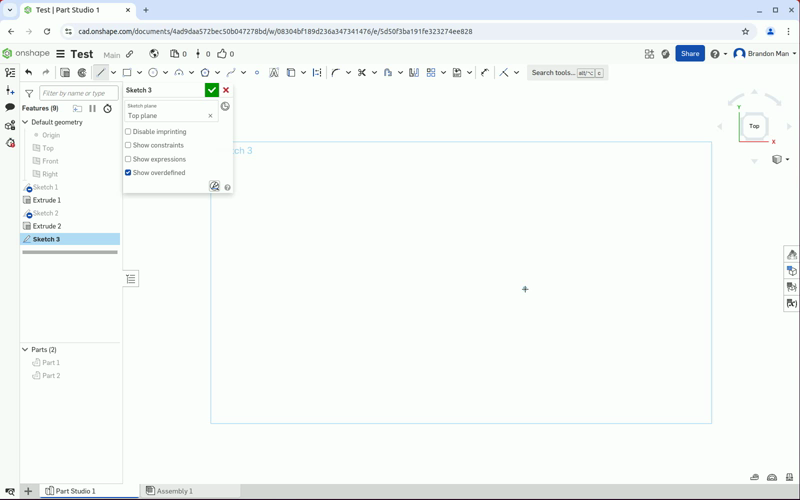
mouse_move(555, 288)
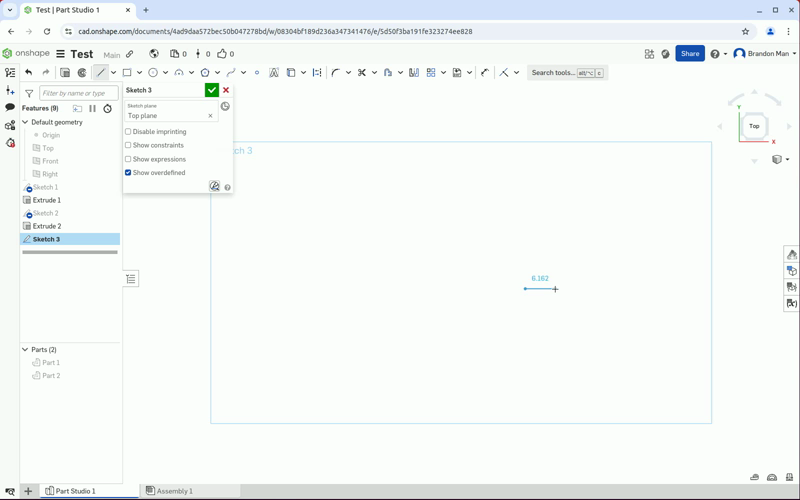
mouse_move(573, 288)
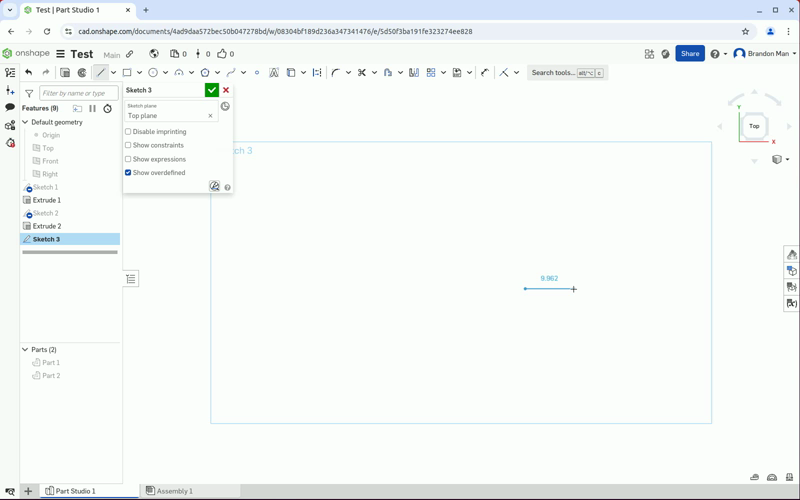
click(573, 288)
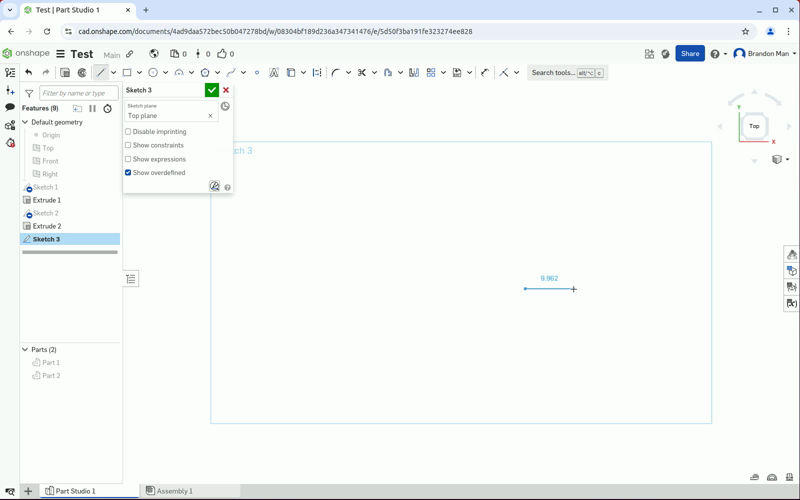
key_up(shift)
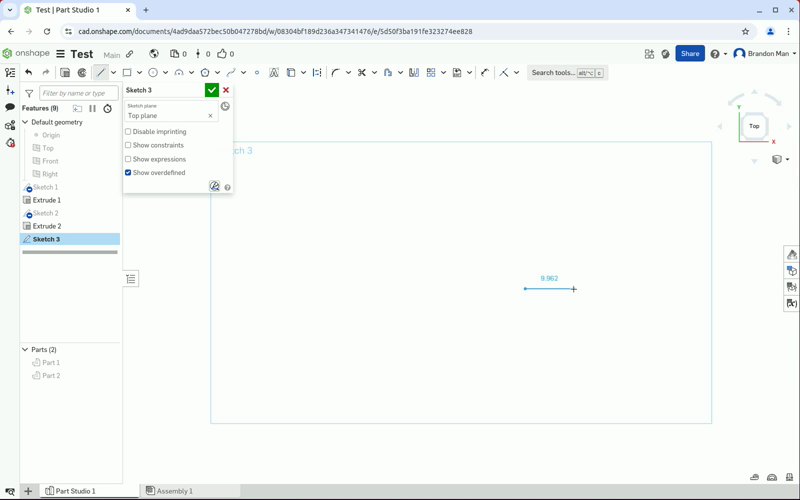
key_down(shift)
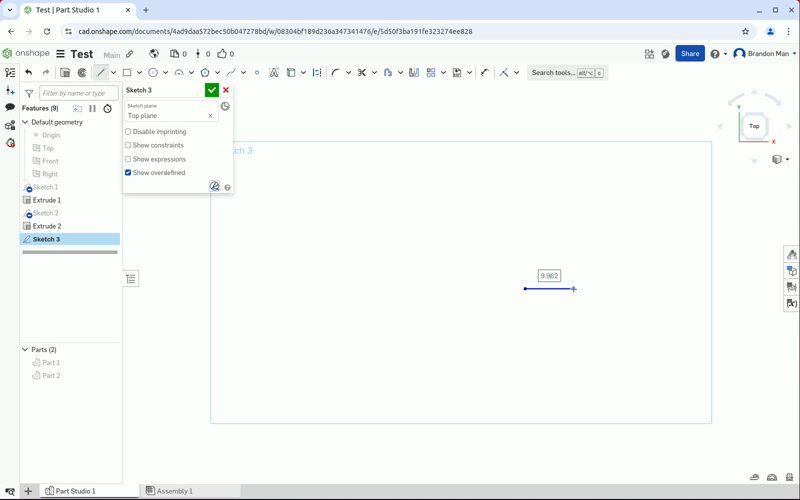
mouse_move(589, 288)
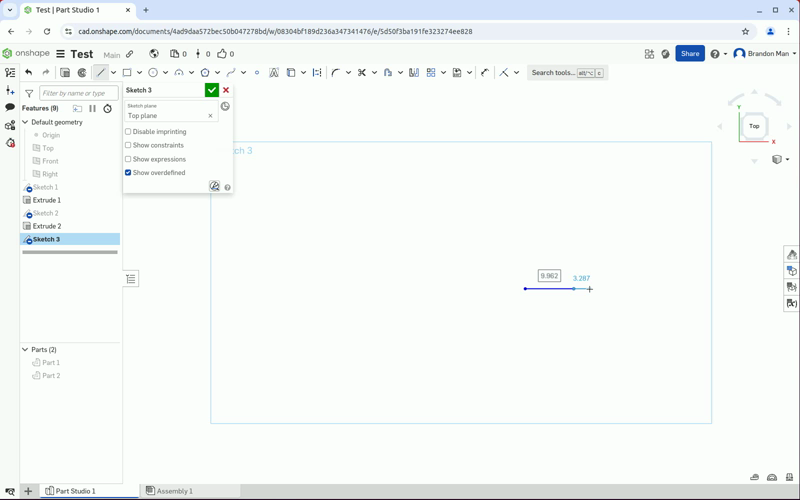
mouse_move(573, 272)
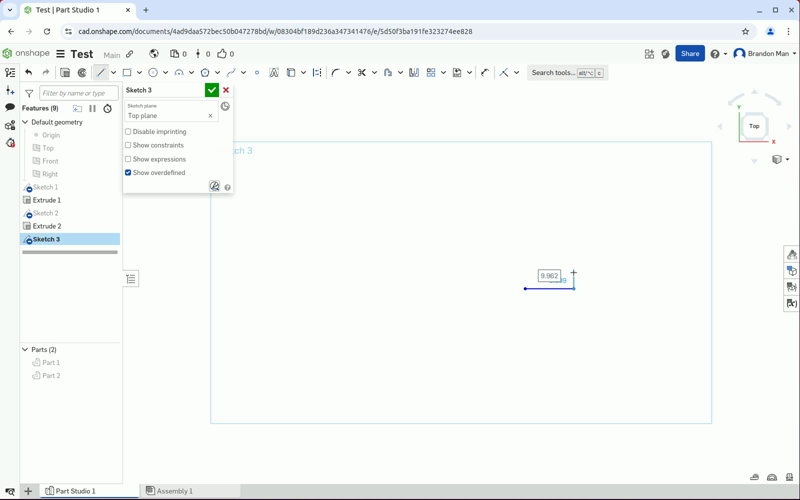
click(573, 272)
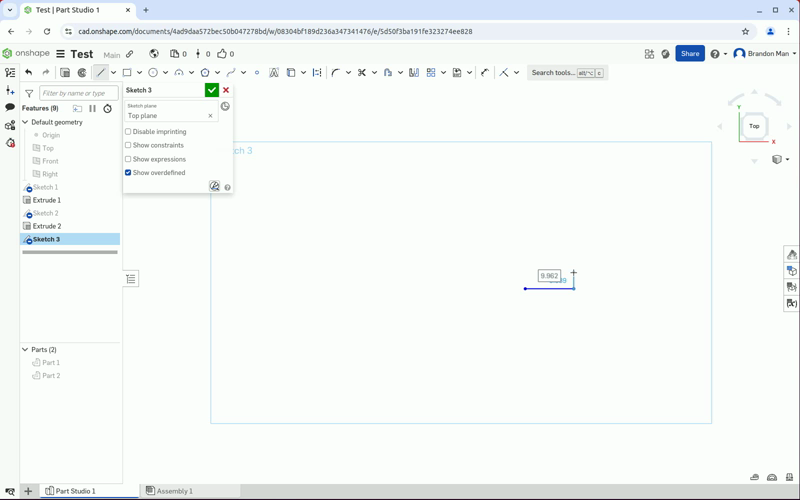
key_up(shift)
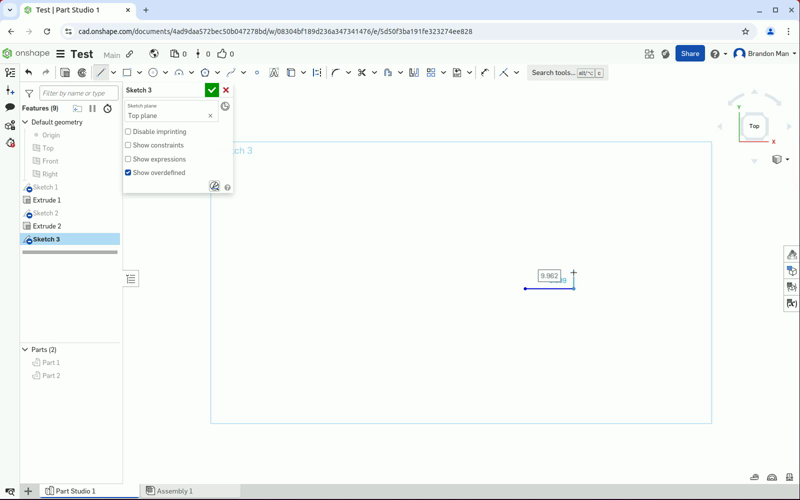
key_down(shift)
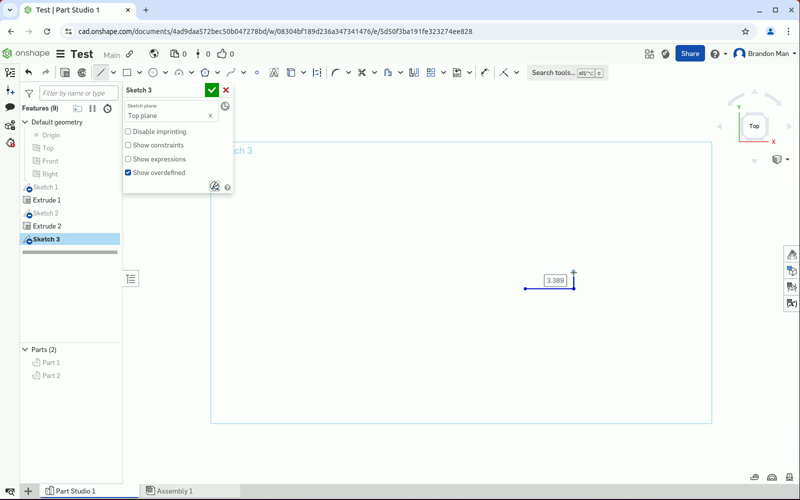
mouse_move(589, 272)
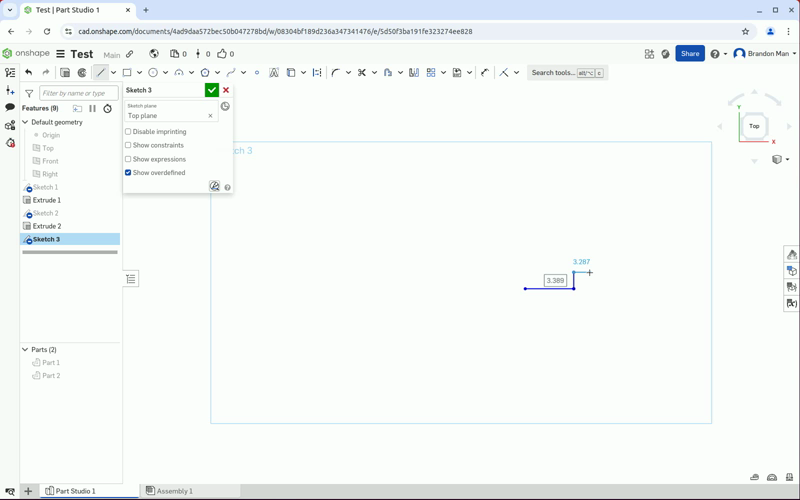
mouse_move(567, 272)
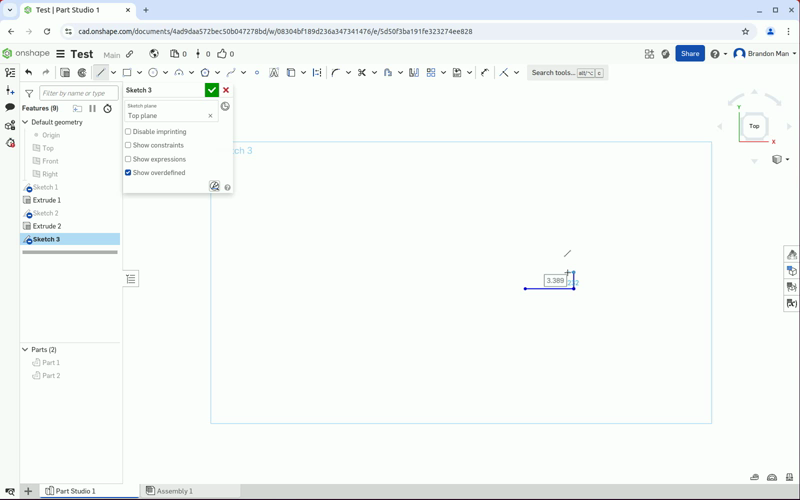
scroll(6)
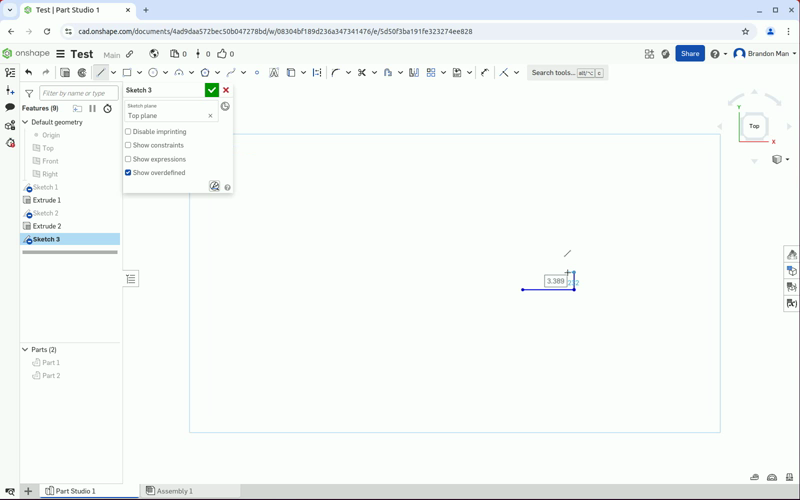
scroll(6)
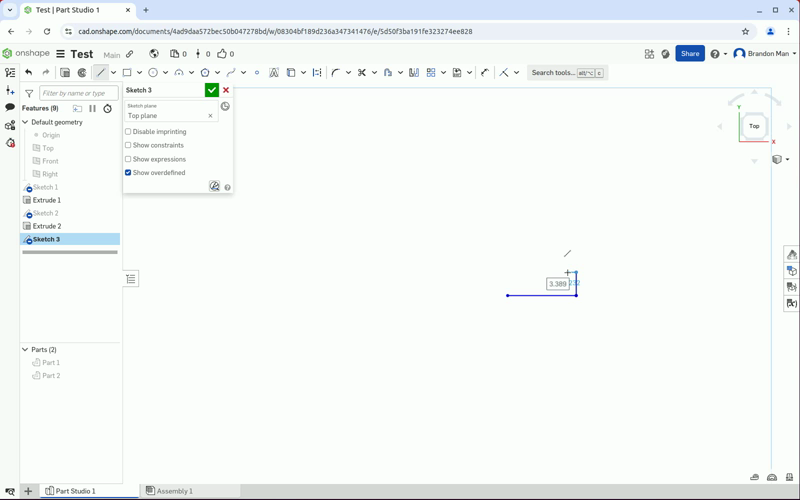
scroll(6)
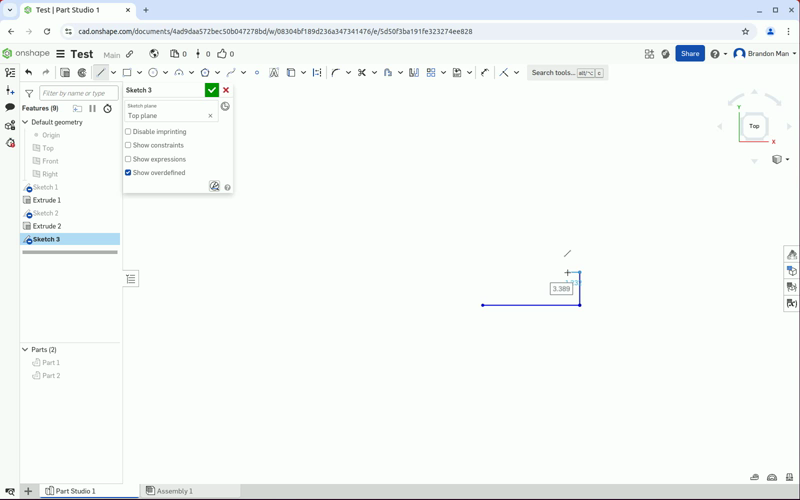
scroll(6)
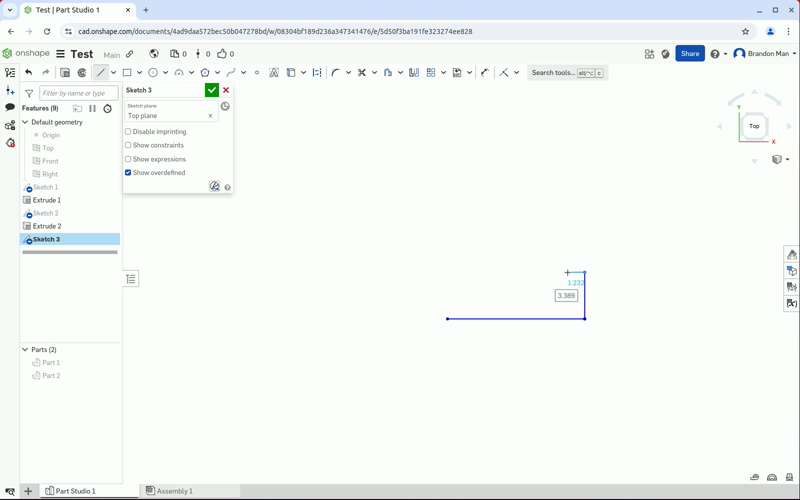
scroll(6)
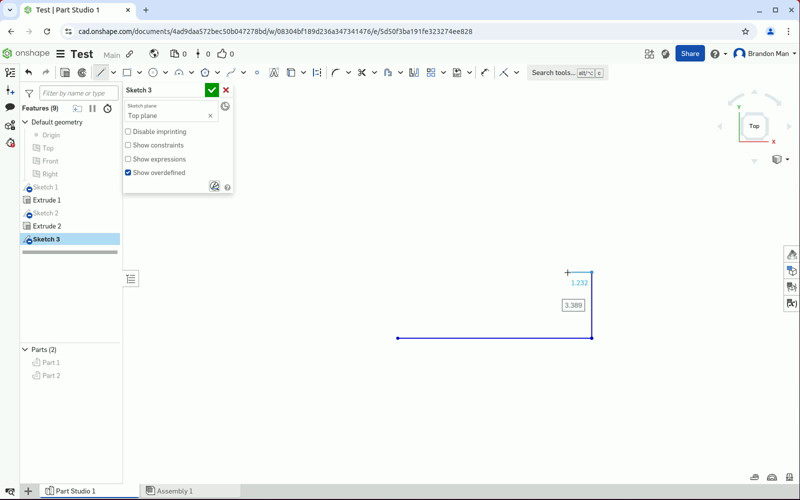
scroll(6)
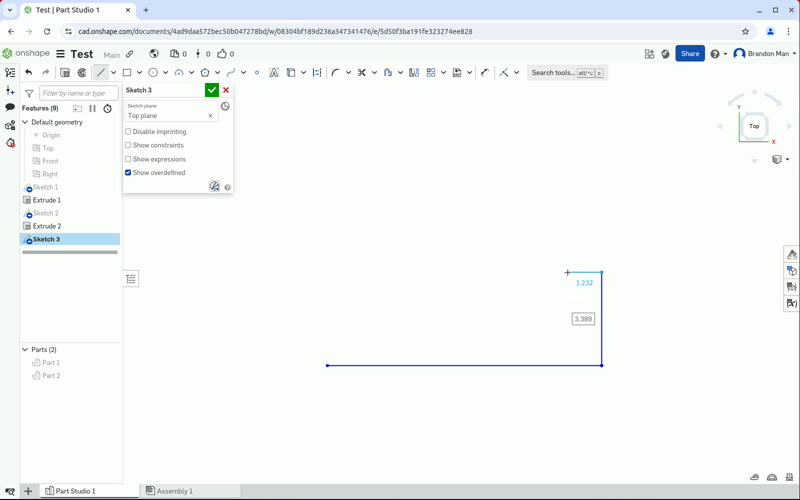
scroll(6)
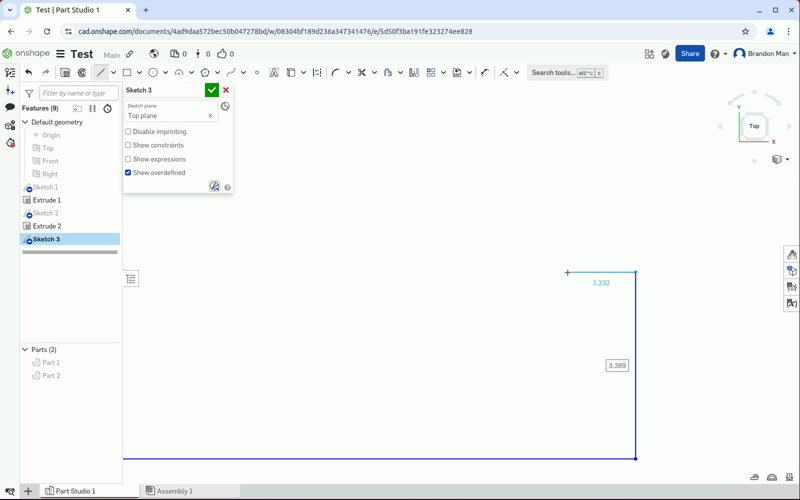
click(567, 272)
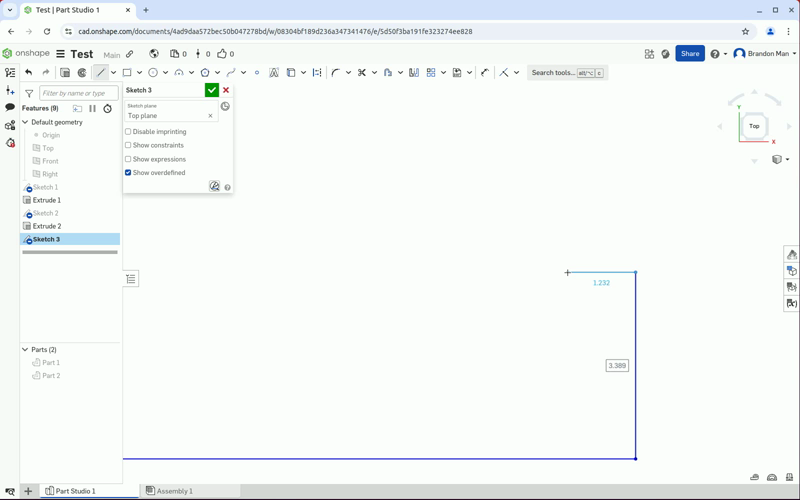
scroll(-6)
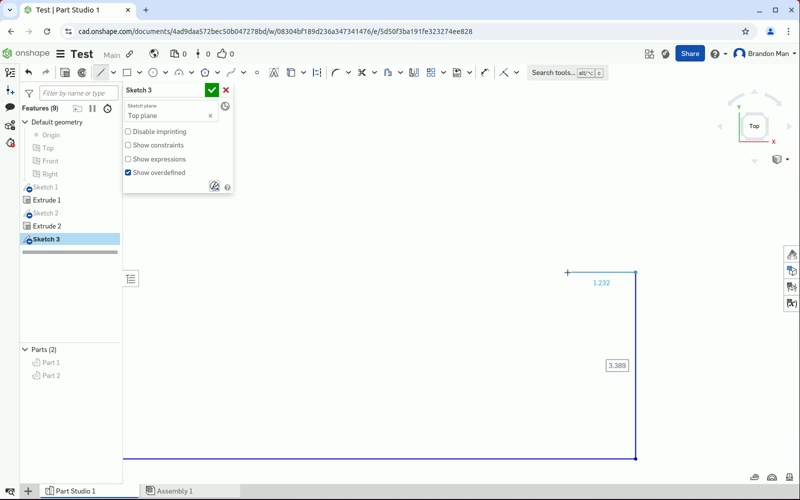
scroll(-6)
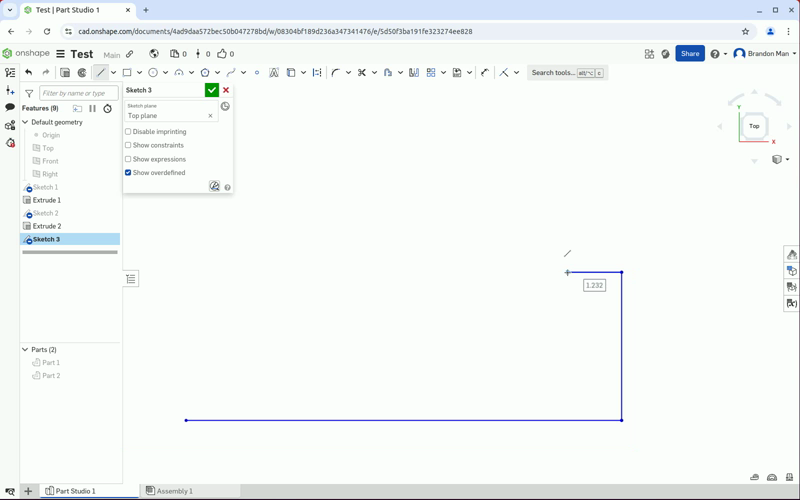
scroll(-6)
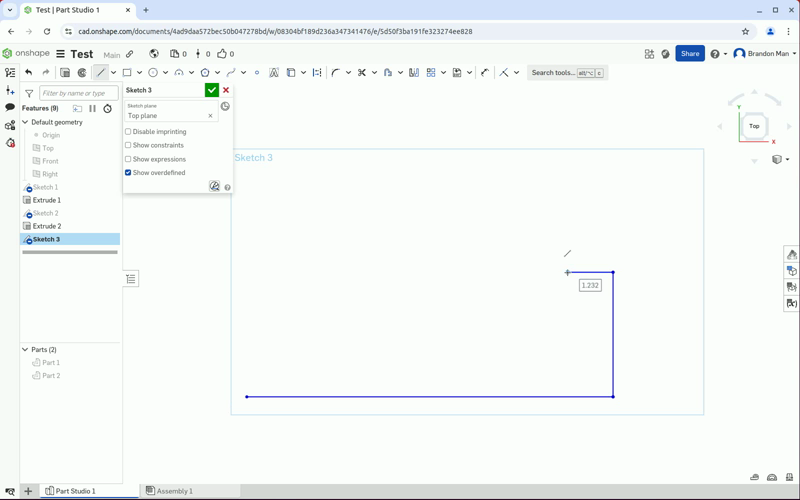
scroll(-6)
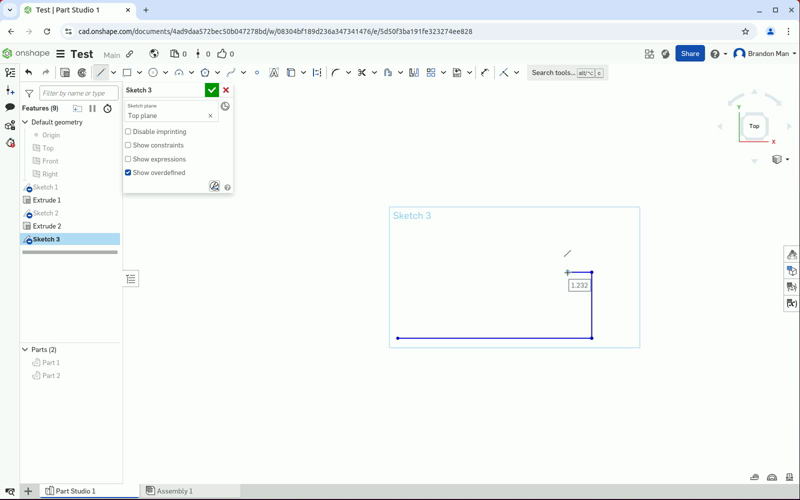
scroll(-6)
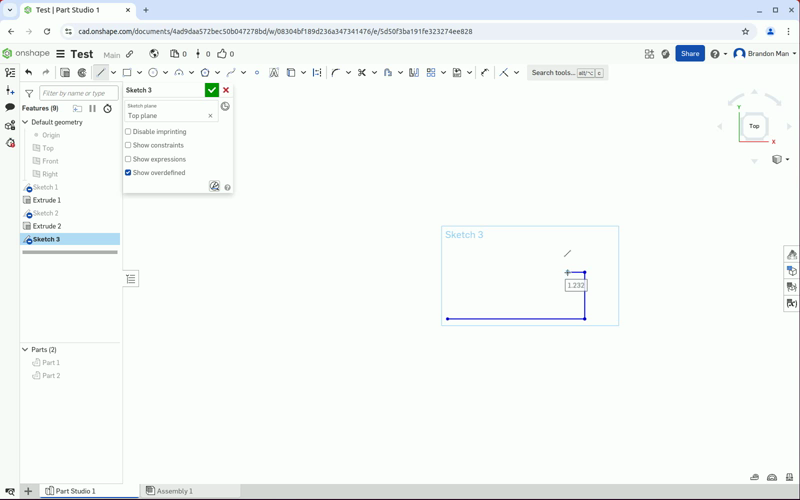
scroll(-6)
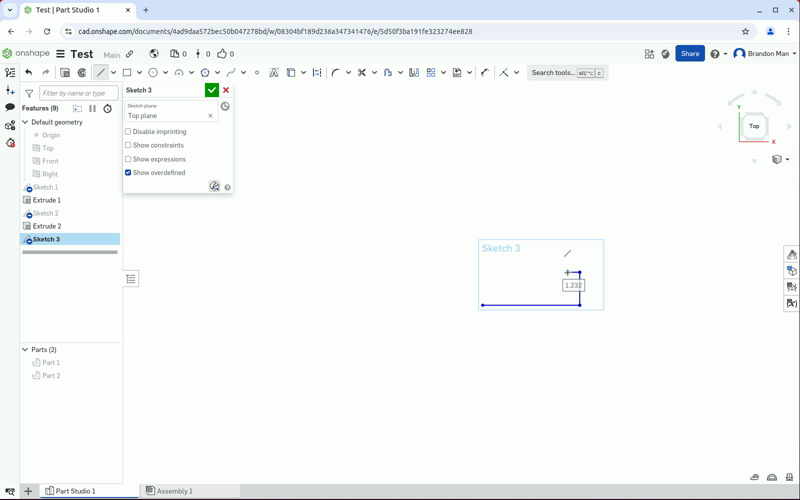
scroll(-6)
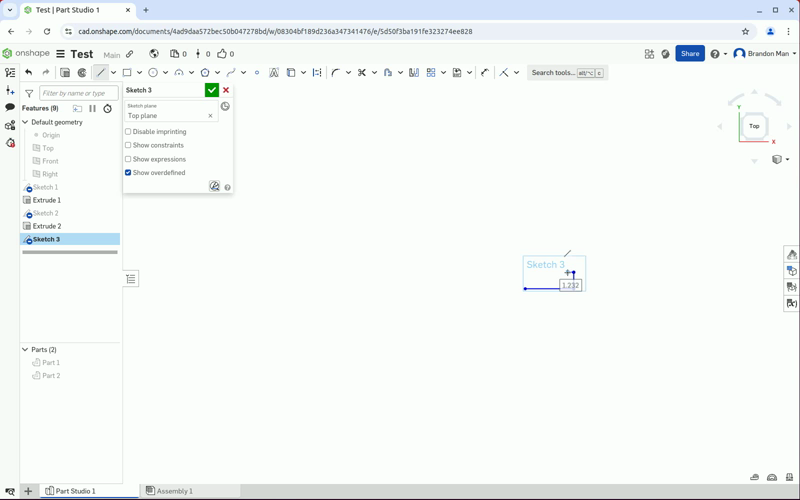
key_up(shift)
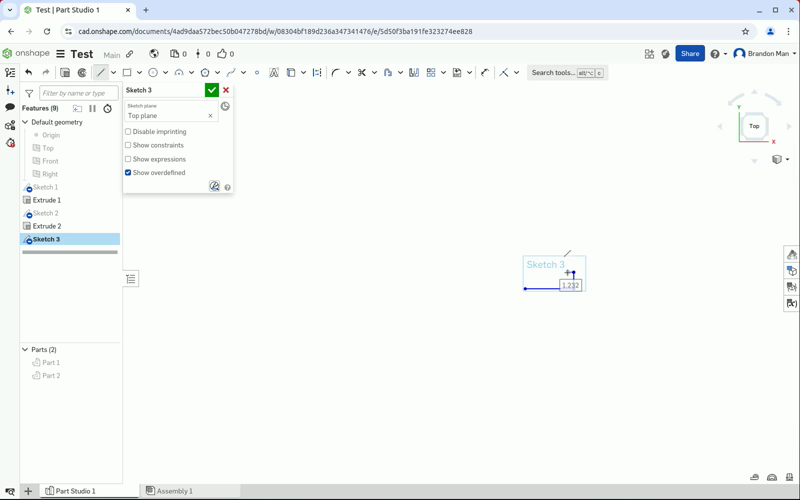
key_down(shift)
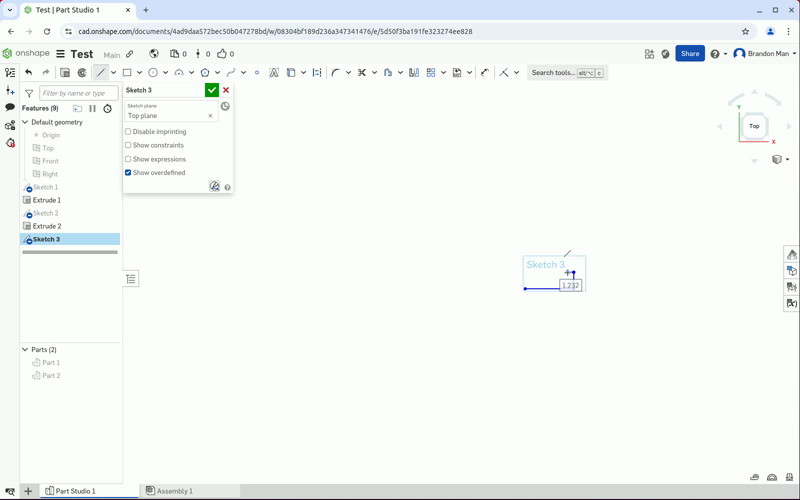
mouse_move(589, 272)
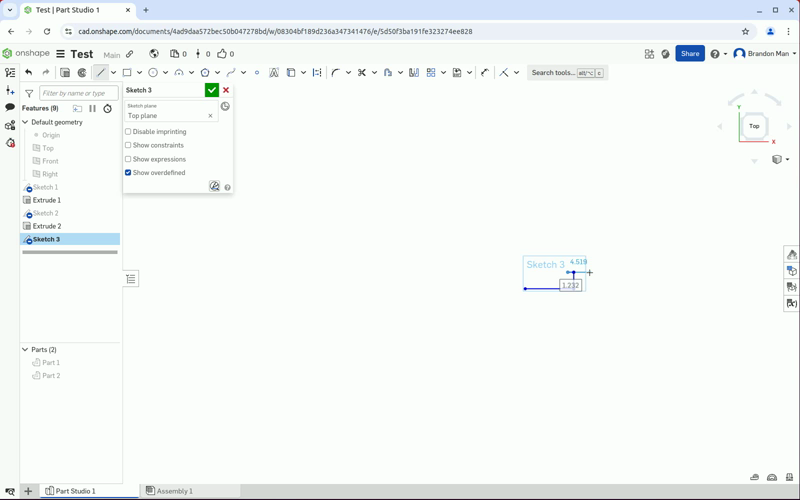
mouse_move(567, 282)
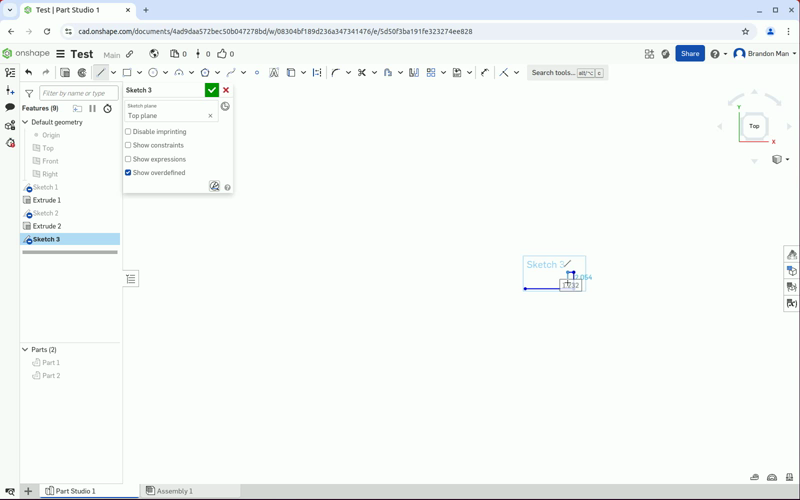
click(567, 282)
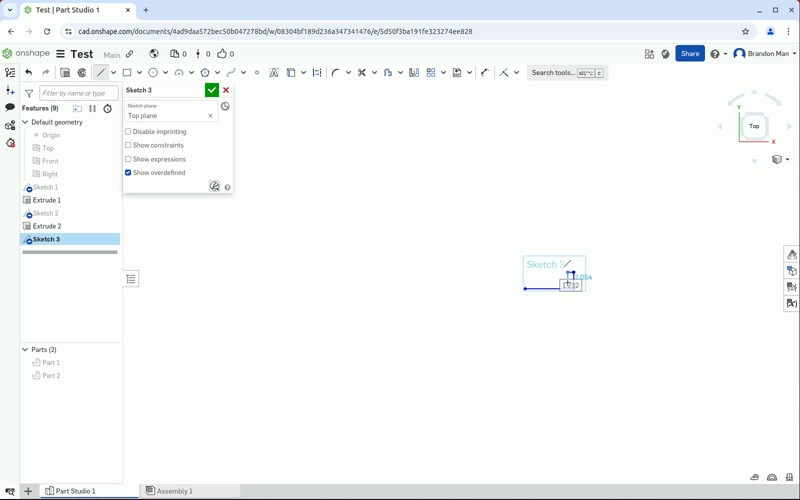
key_up(shift)
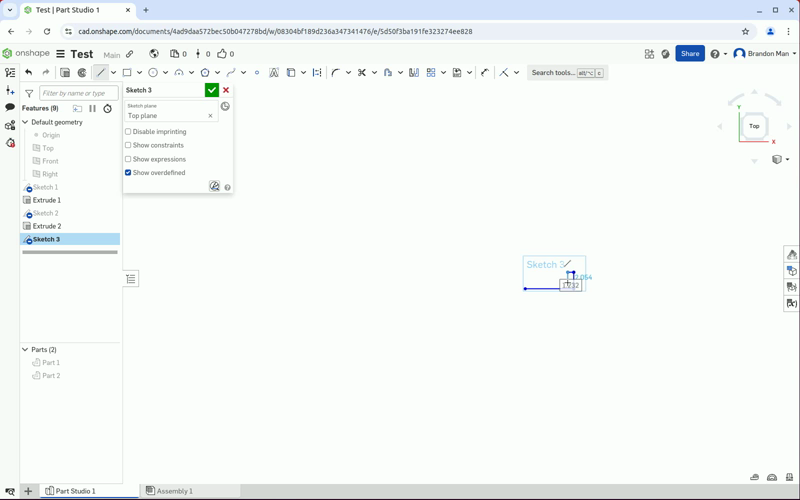
key_down(shift)
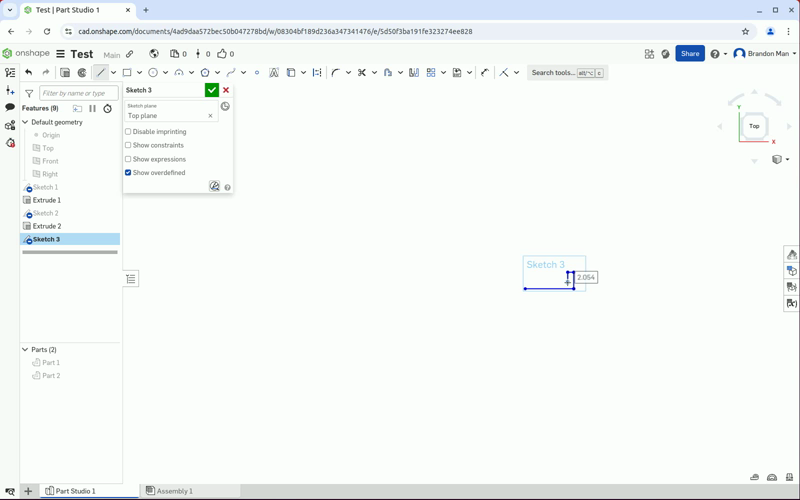
mouse_move(589, 282)
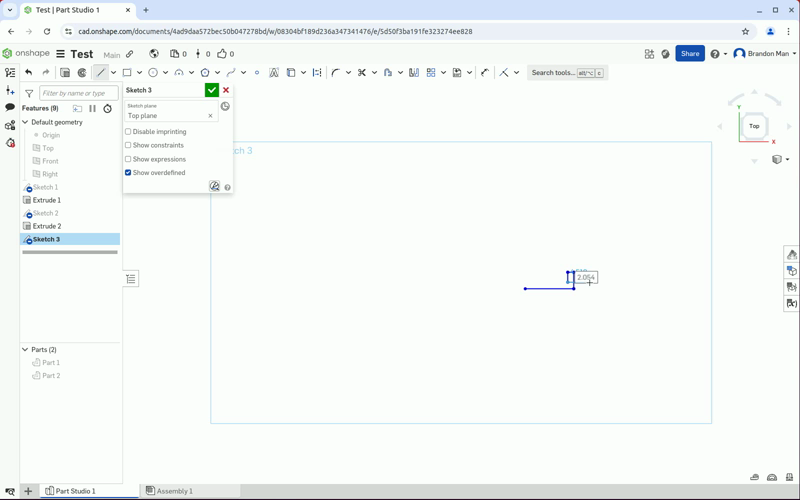
mouse_move(534, 282)
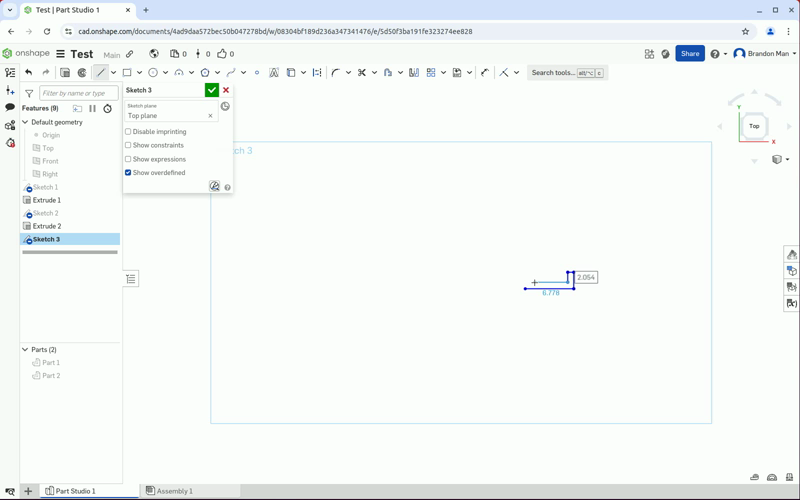
click(534, 282)
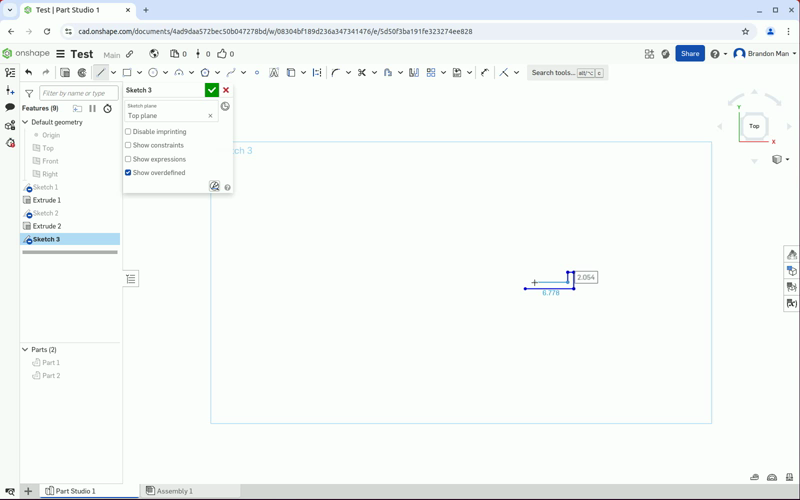
key_up(shift)
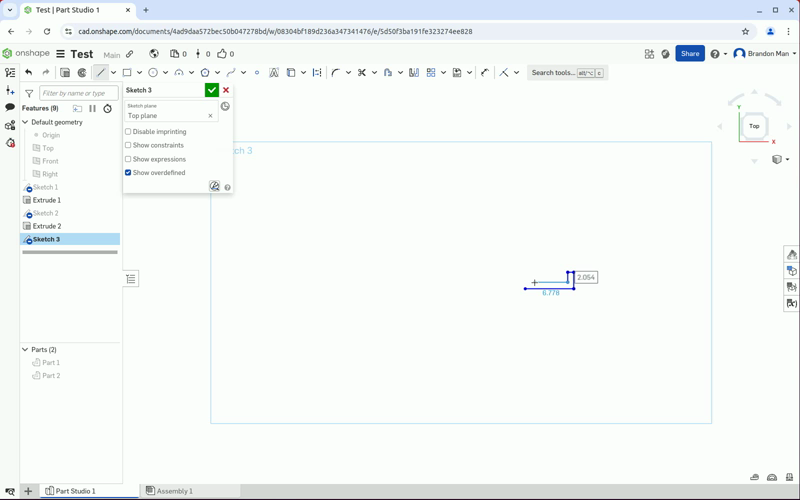
key_down(shift)
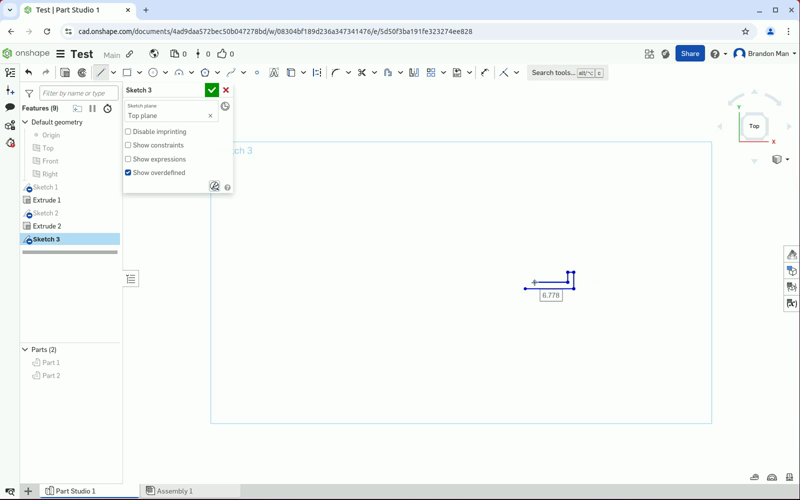
mouse_move(564, 282)
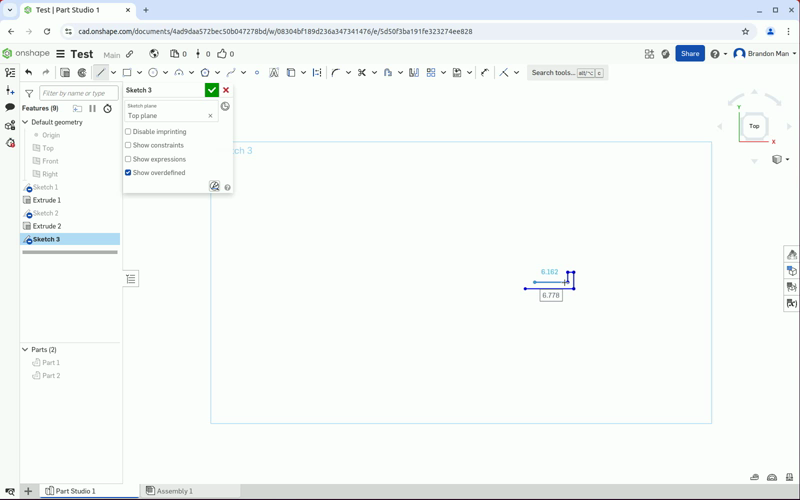
mouse_move(534, 230)
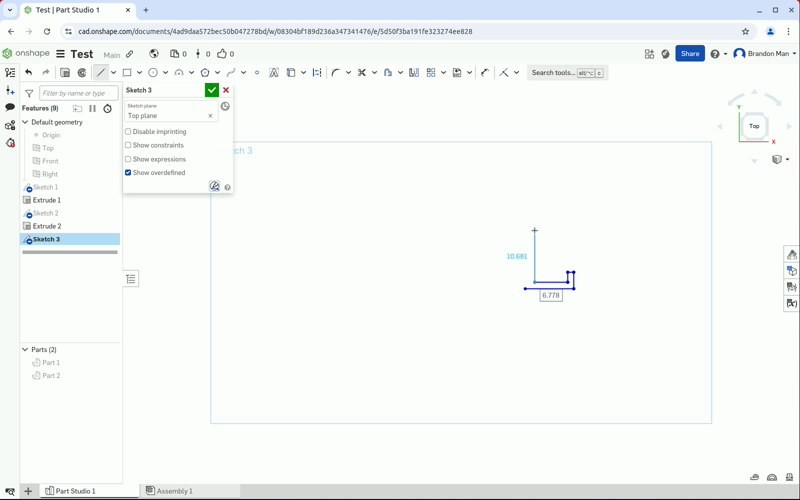
click(534, 230)
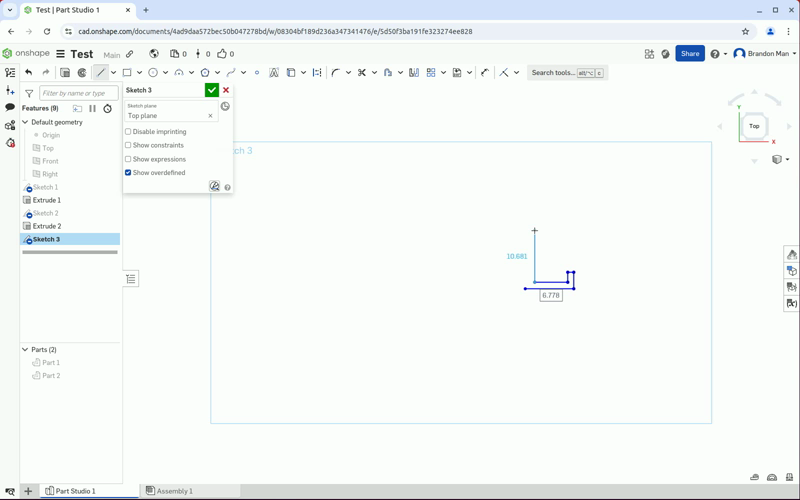
key_up(shift)
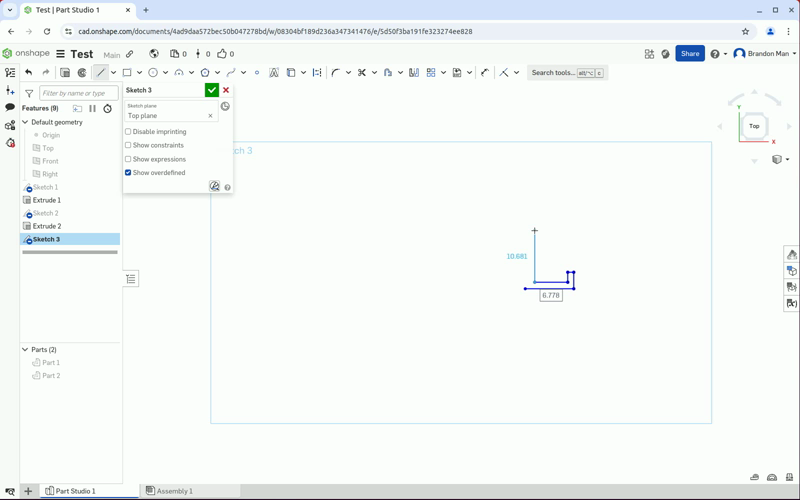
key_down(shift)
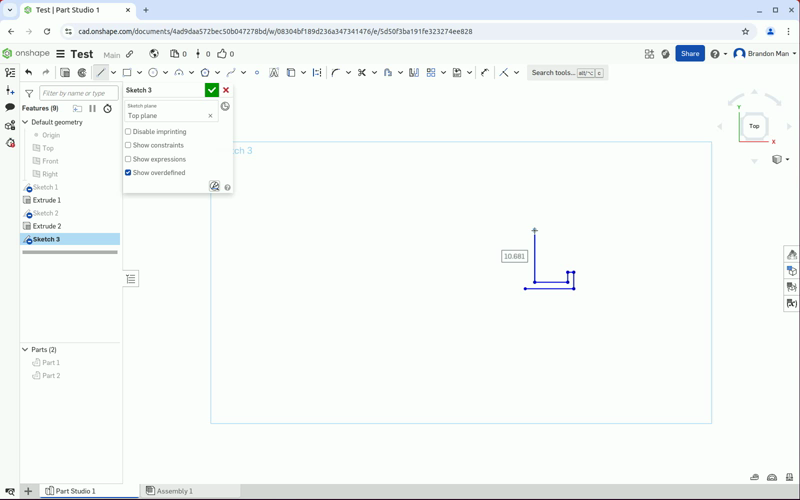
mouse_move(564, 230)
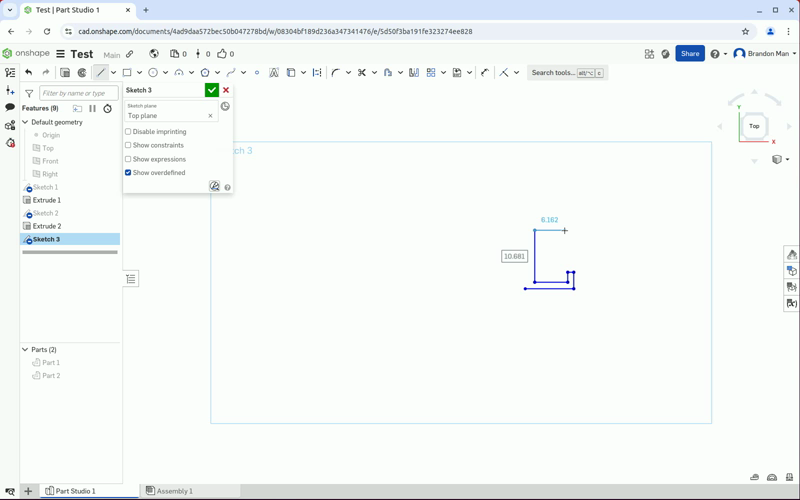
mouse_move(567, 230)
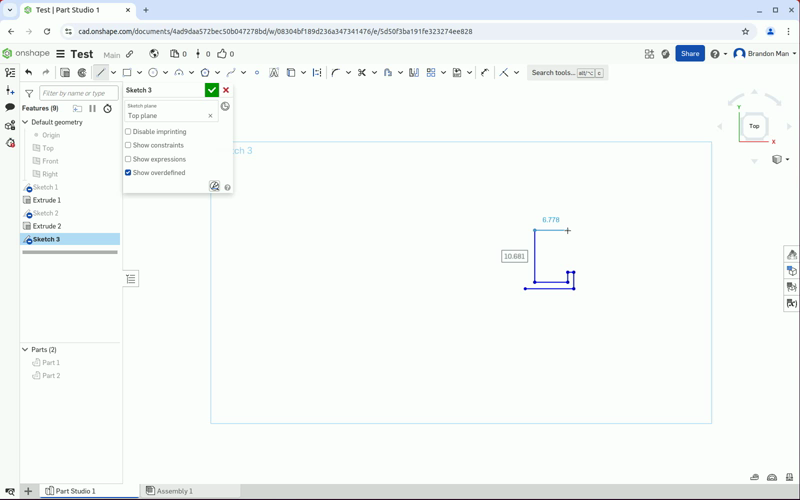
click(567, 230)
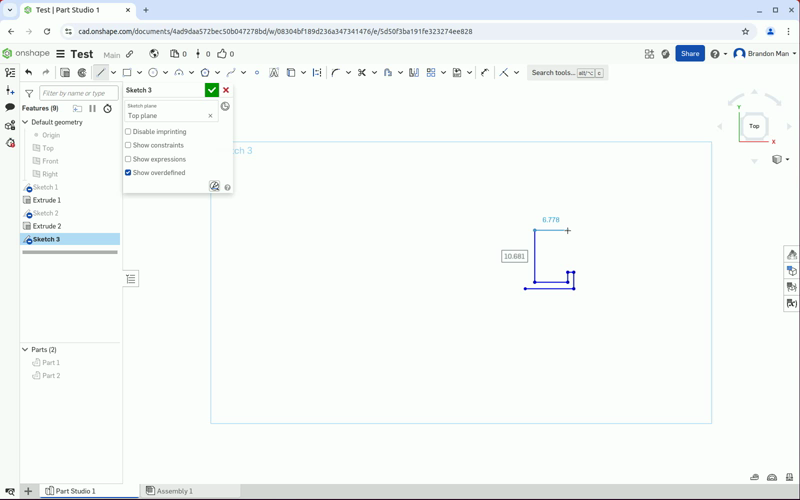
key_up(shift)
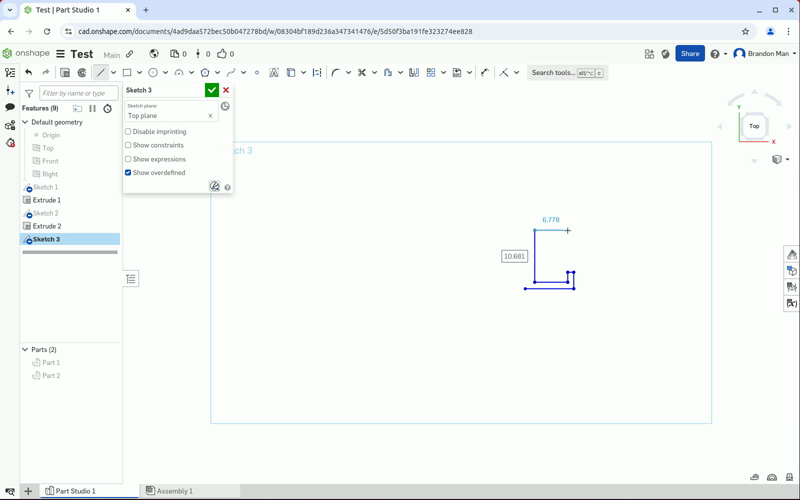
key_down(shift)
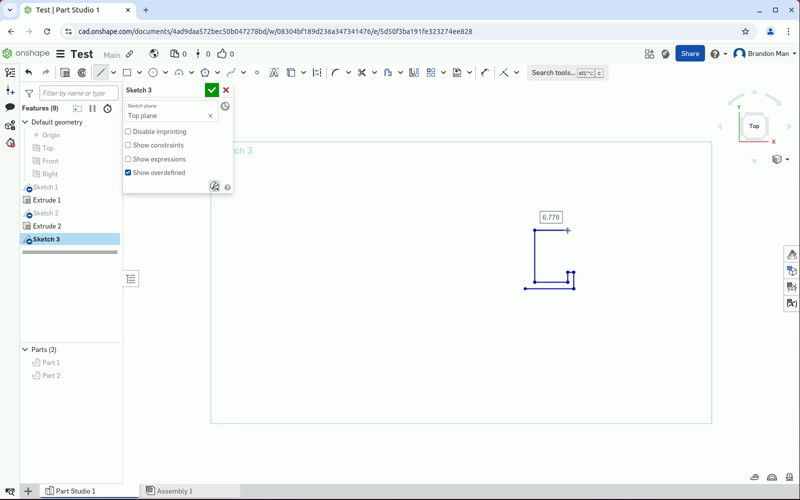
mouse_move(589, 230)
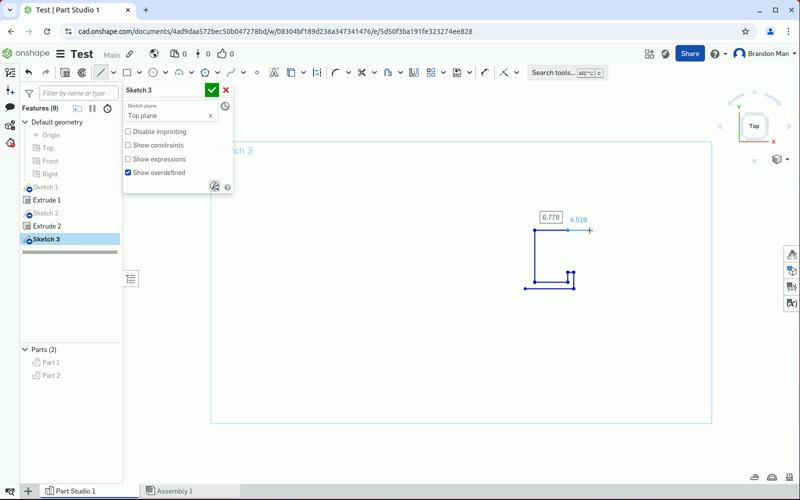
mouse_move(567, 240)
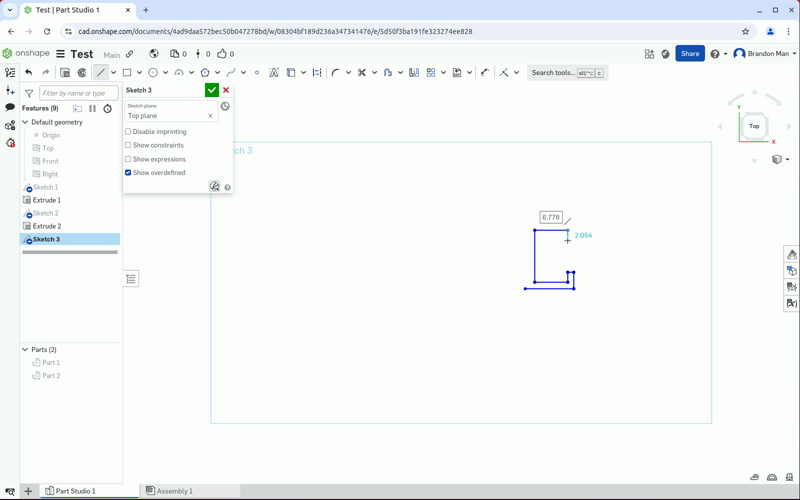
click(567, 240)
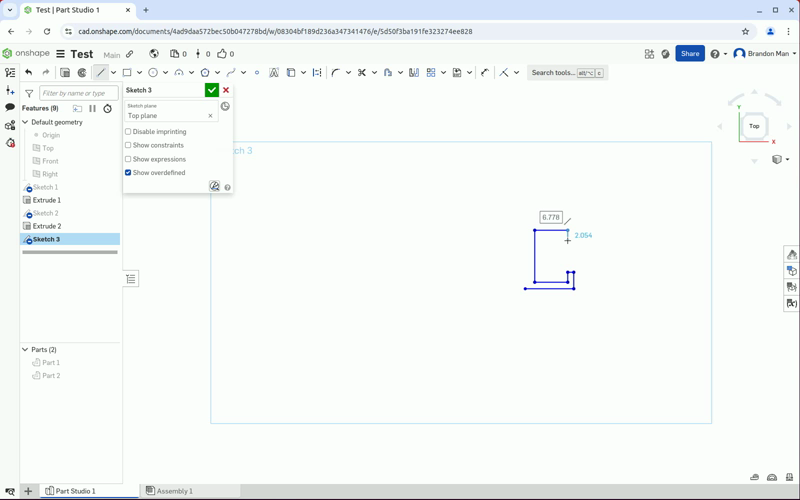
key_up(shift)
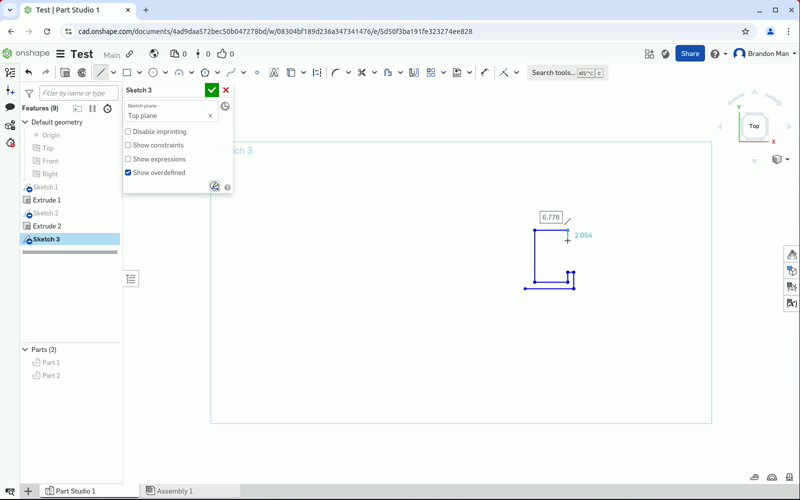
key_down(shift)
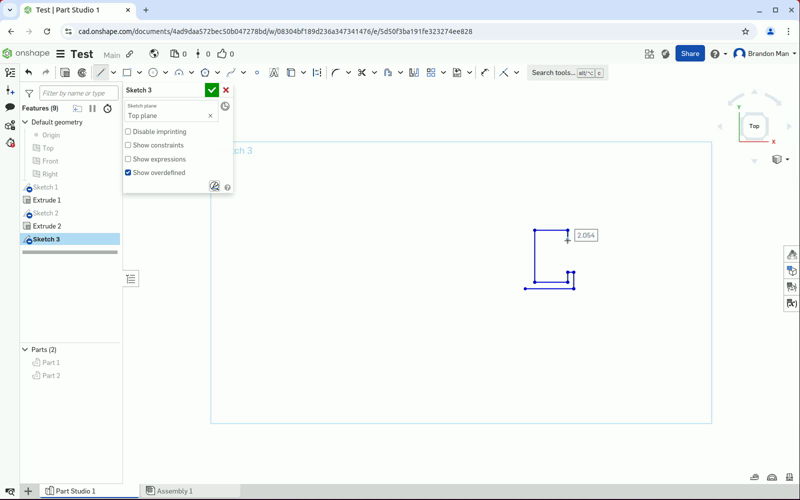
mouse_move(589, 240)
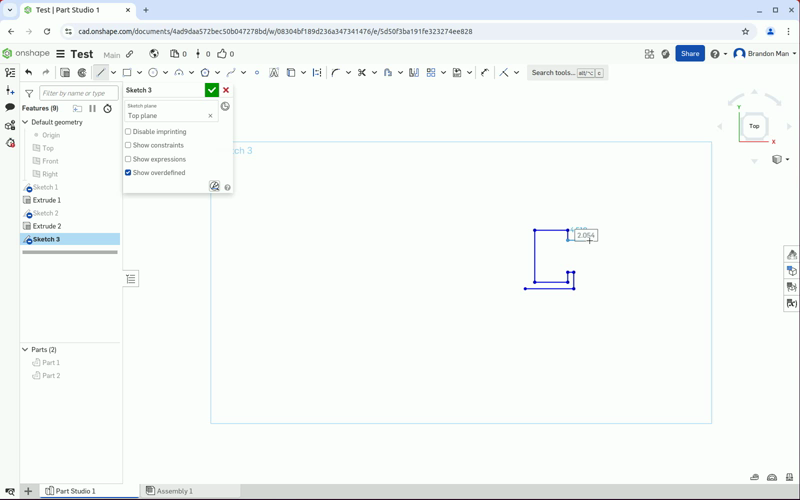
mouse_move(573, 240)
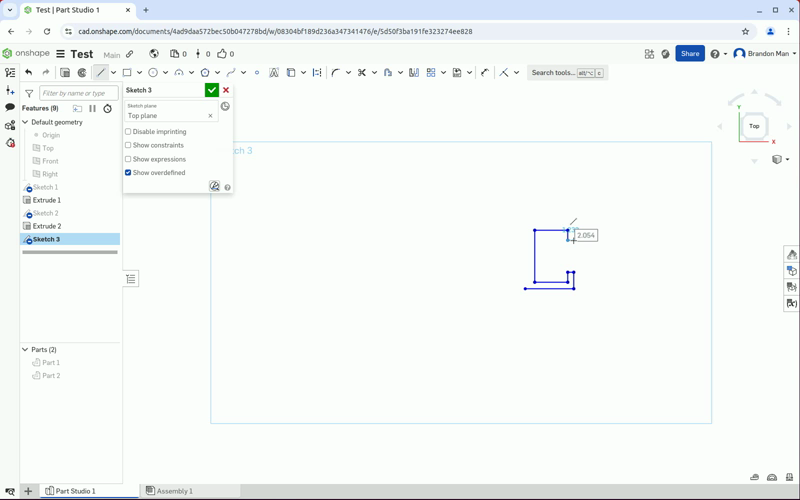
scroll(6)
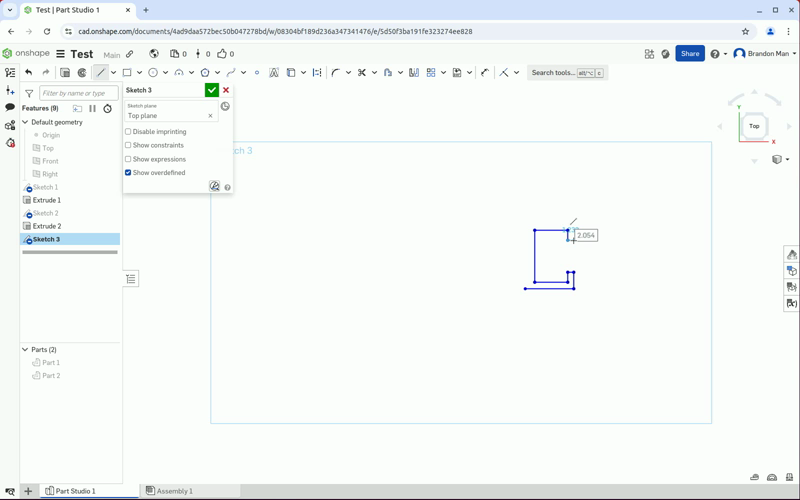
scroll(6)
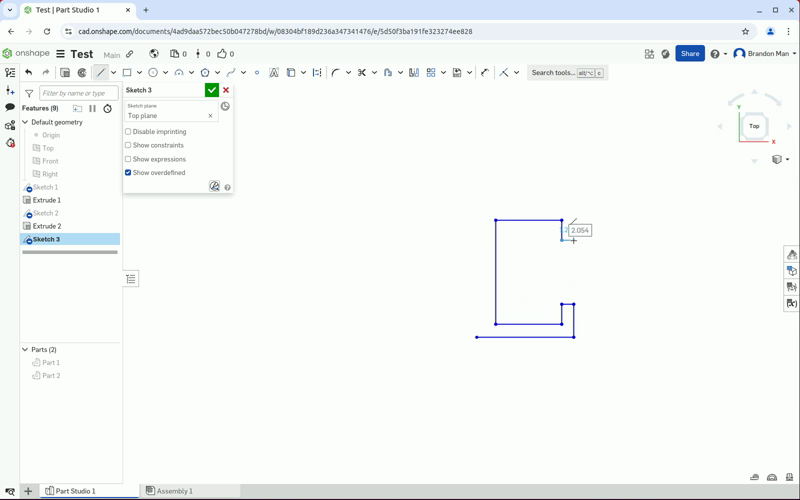
scroll(6)
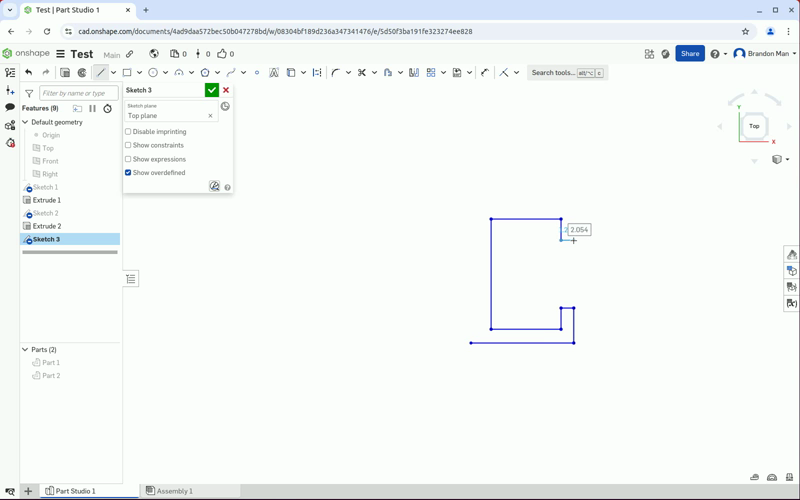
scroll(6)
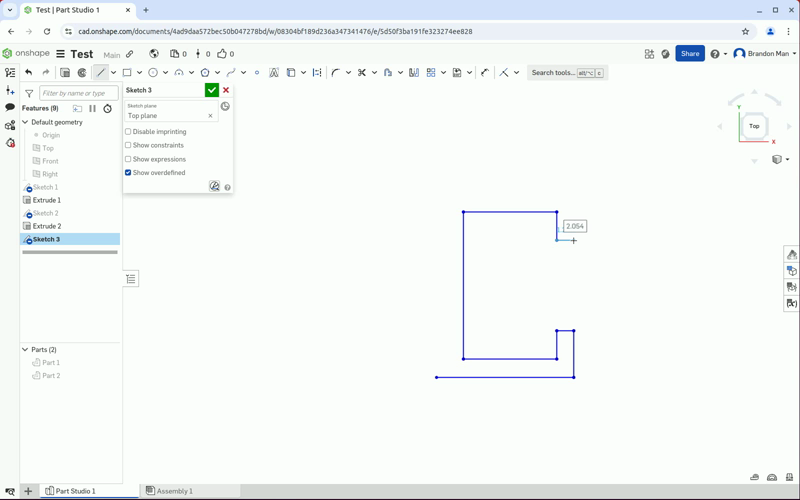
scroll(6)
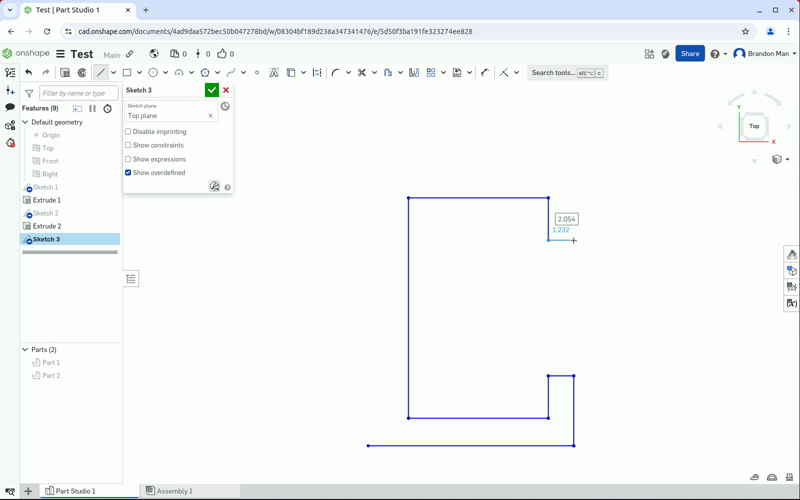
scroll(6)
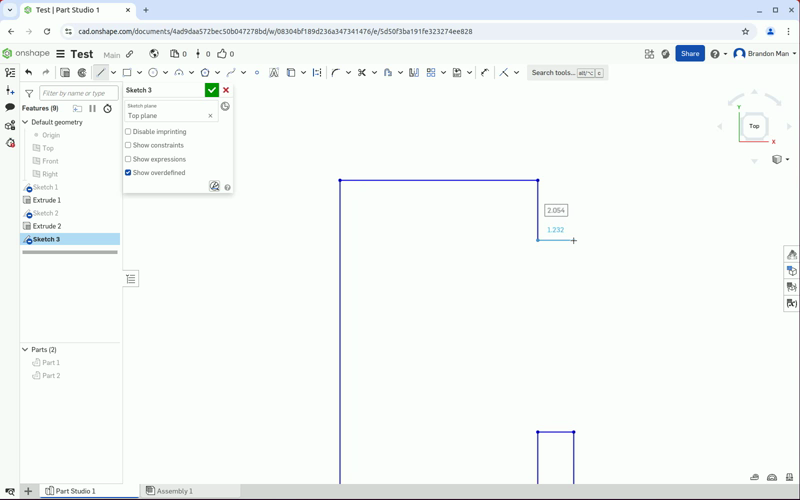
scroll(6)
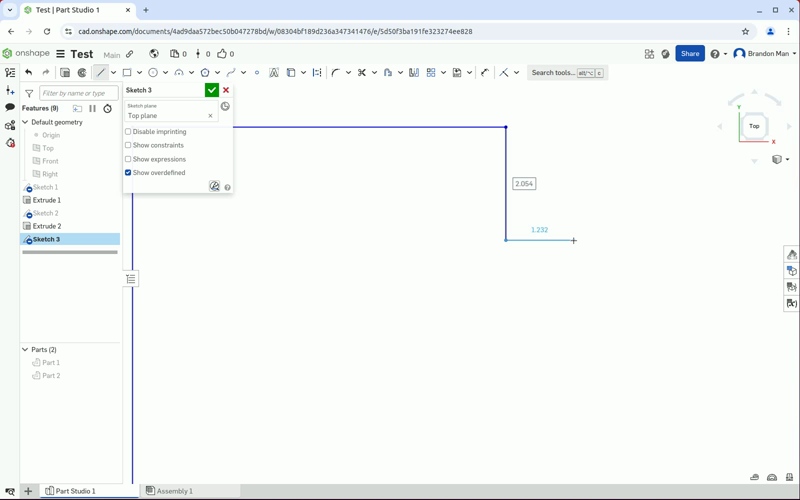
click(573, 240)
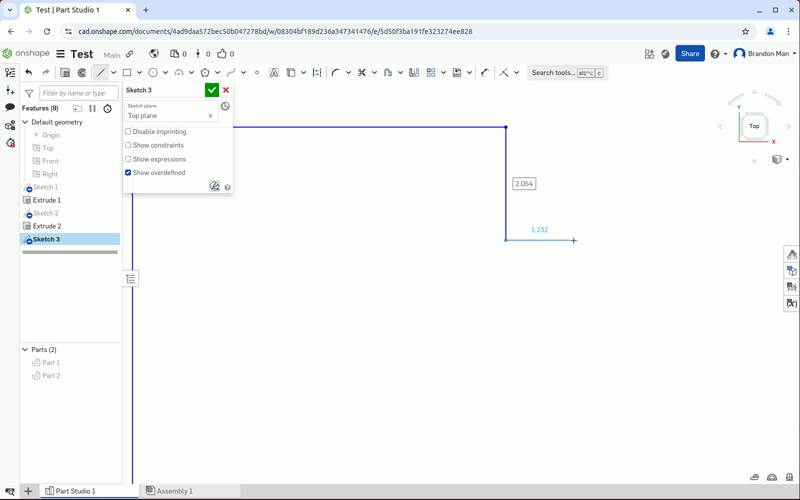
scroll(-6)
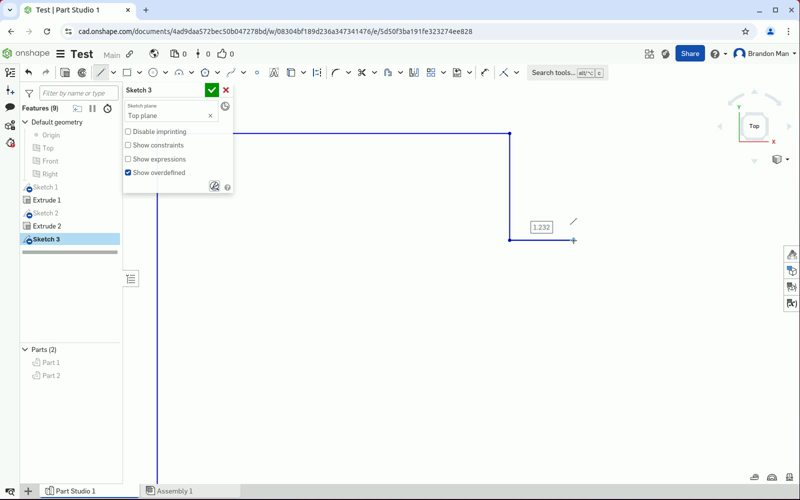
scroll(-6)
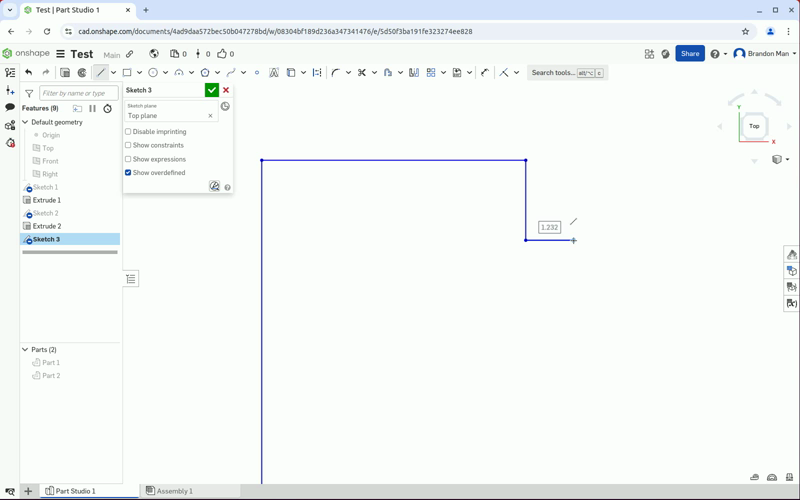
scroll(-6)
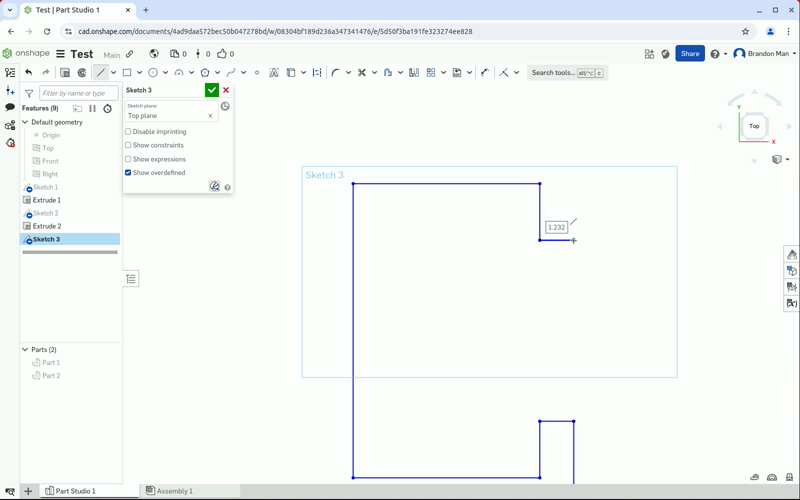
scroll(-6)
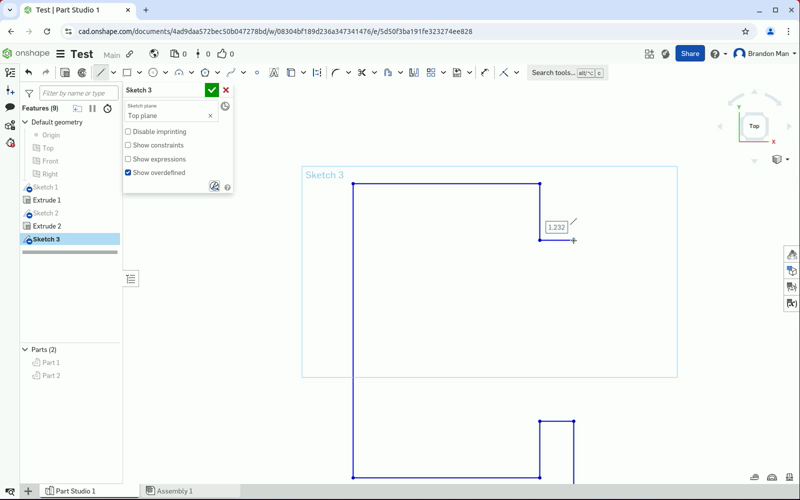
scroll(-6)
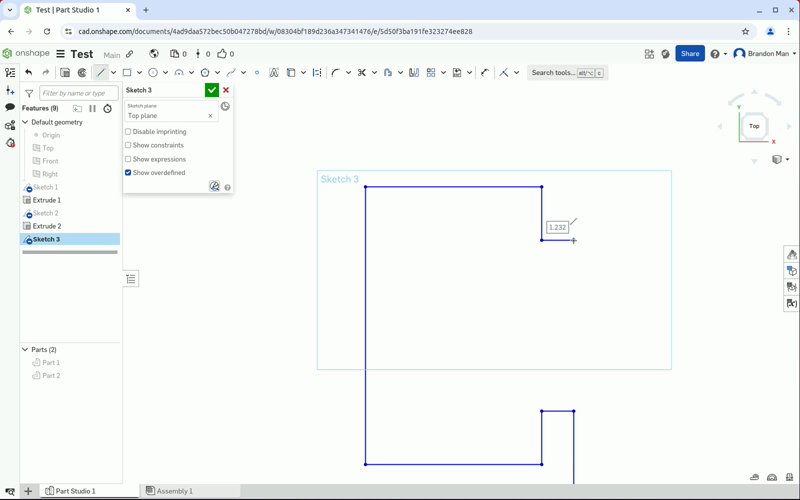
scroll(-6)
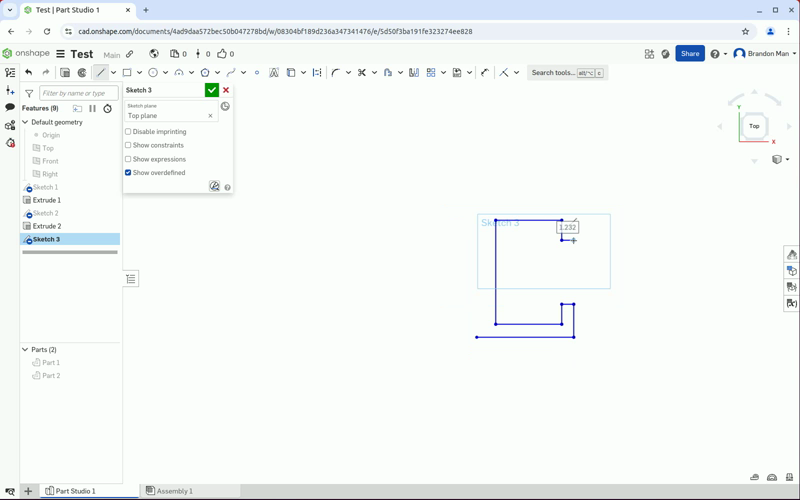
scroll(-6)
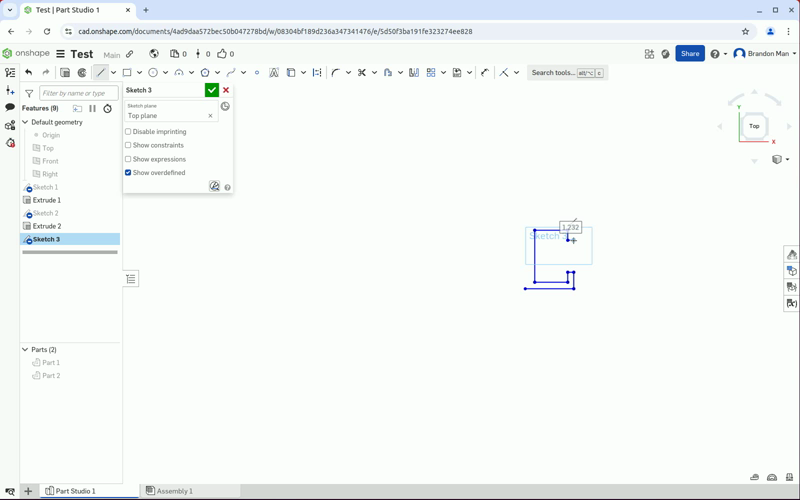
key_up(shift)
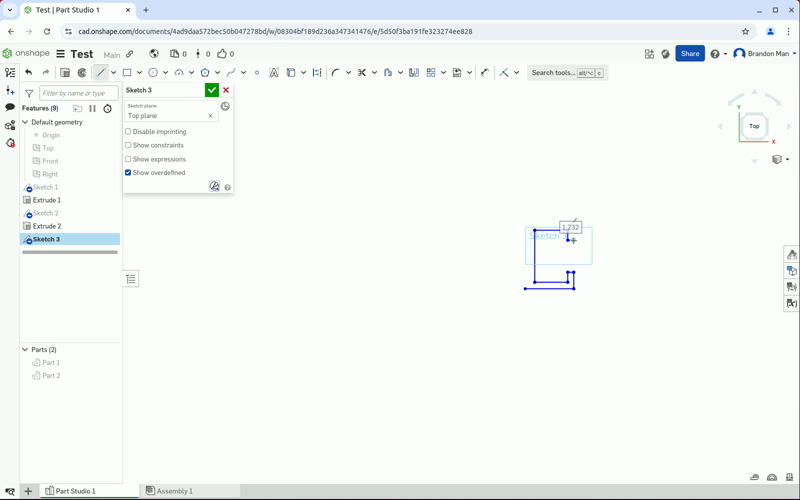
key_down(shift)
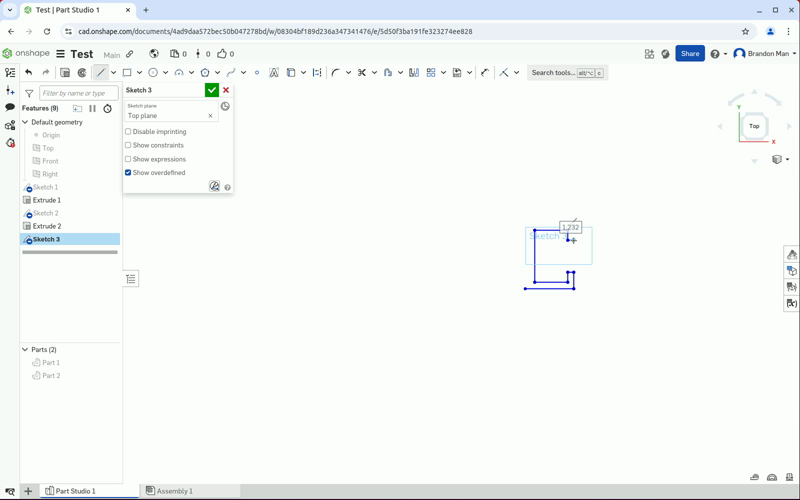
mouse_move(589, 240)
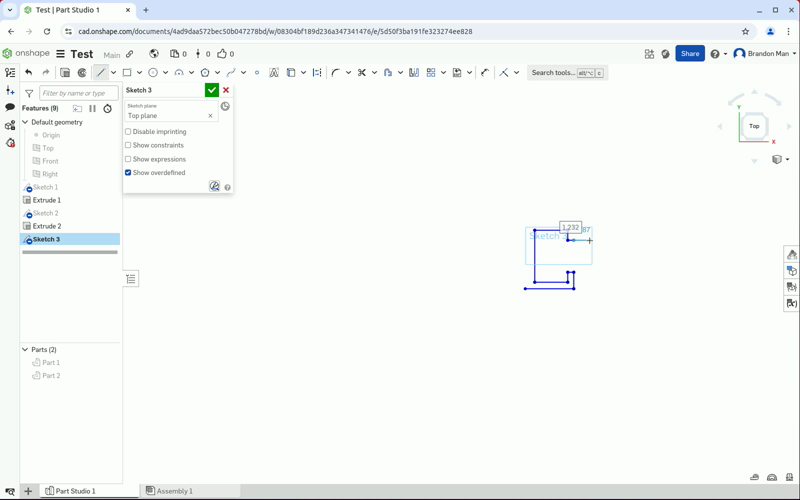
mouse_move(573, 223)
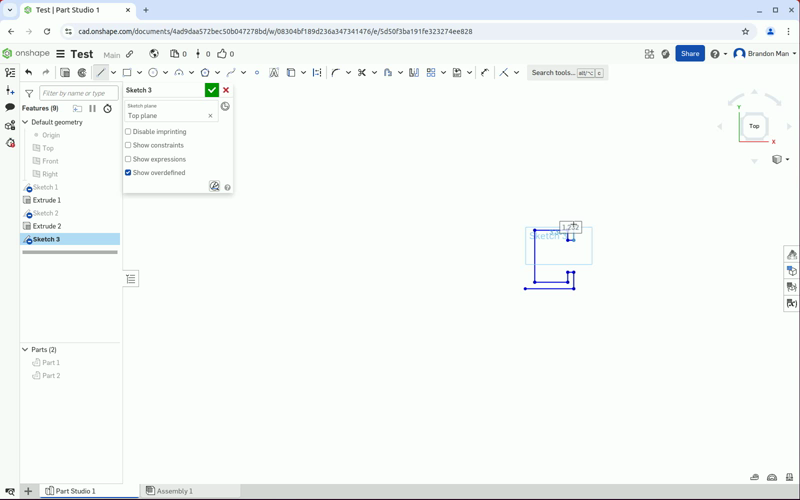
click(573, 223)
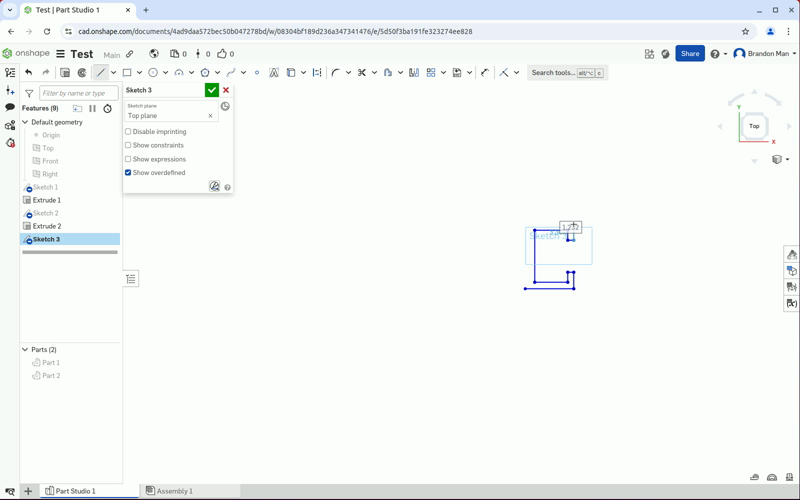
key_up(shift)
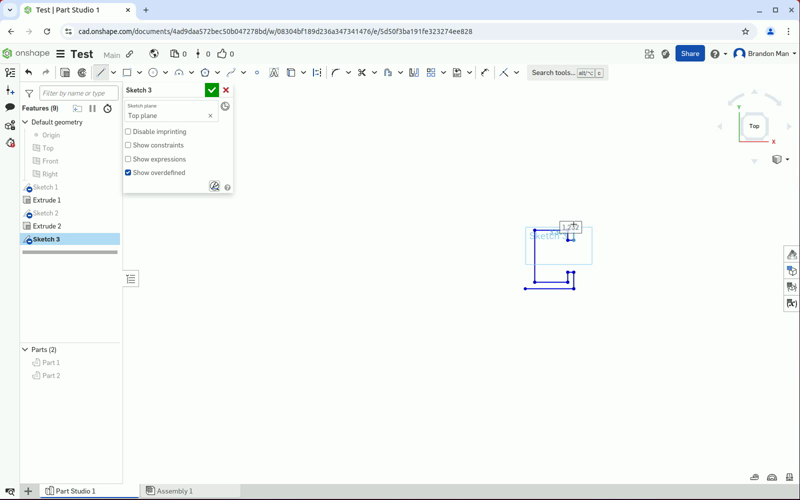
key_down(shift)
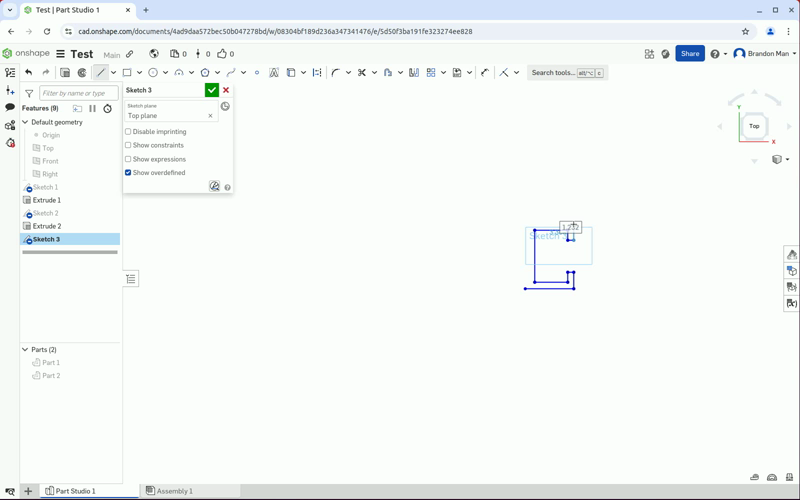
mouse_move(589, 223)
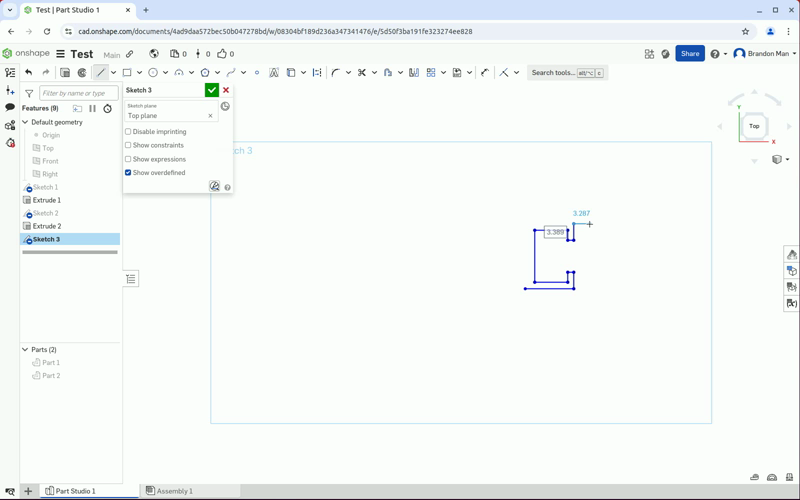
mouse_move(525, 223)
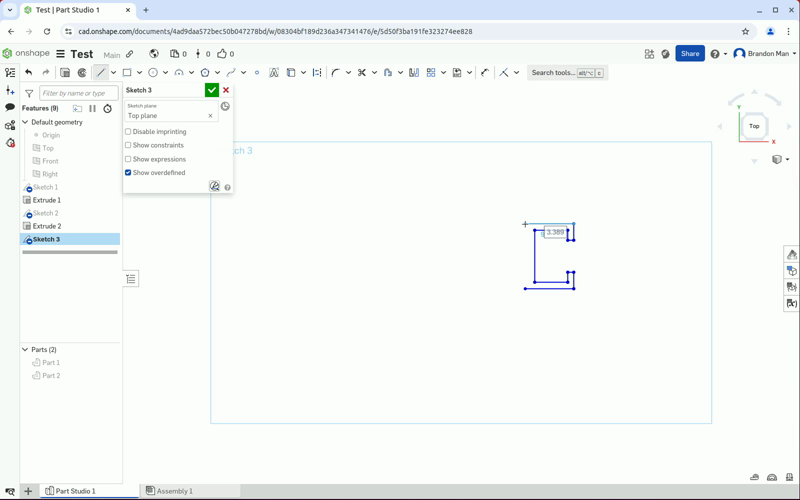
click(525, 223)
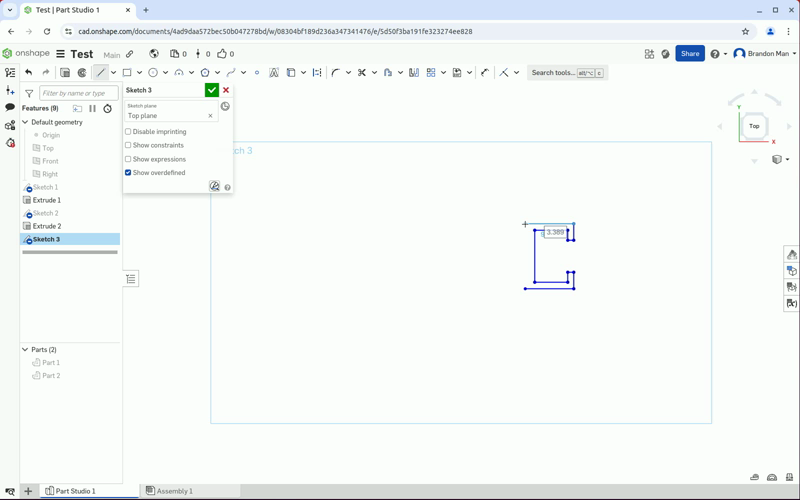
key_up(shift)
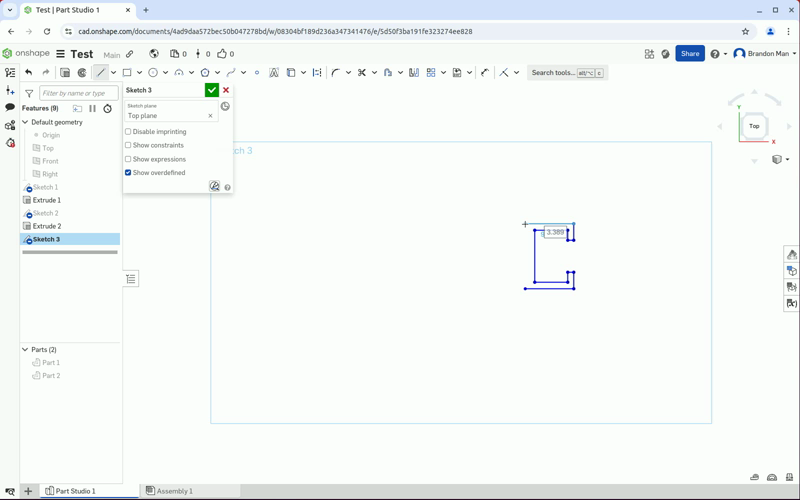
key_down(shift)
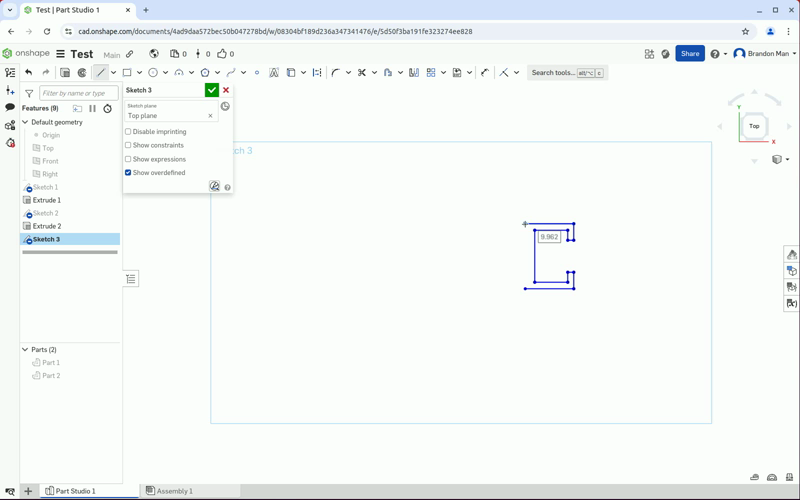
mouse_move(555, 223)
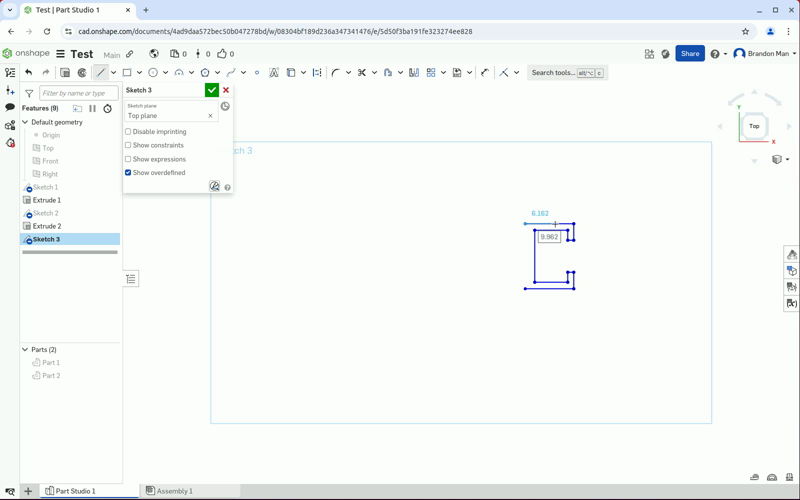
mouse_move(525, 275)
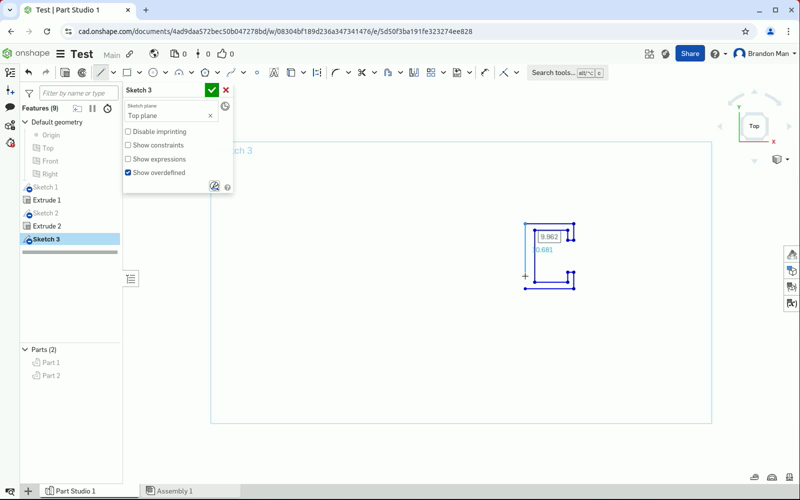
click(525, 275)
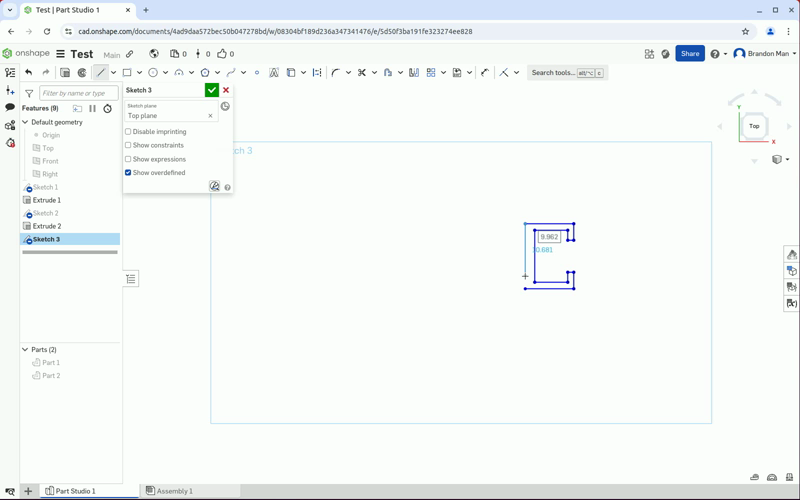
key_up(shift)
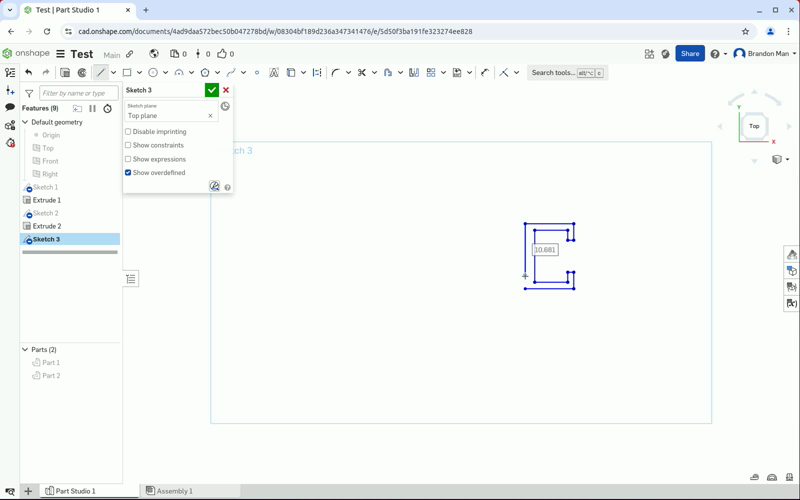
mouse_move(555, 275)
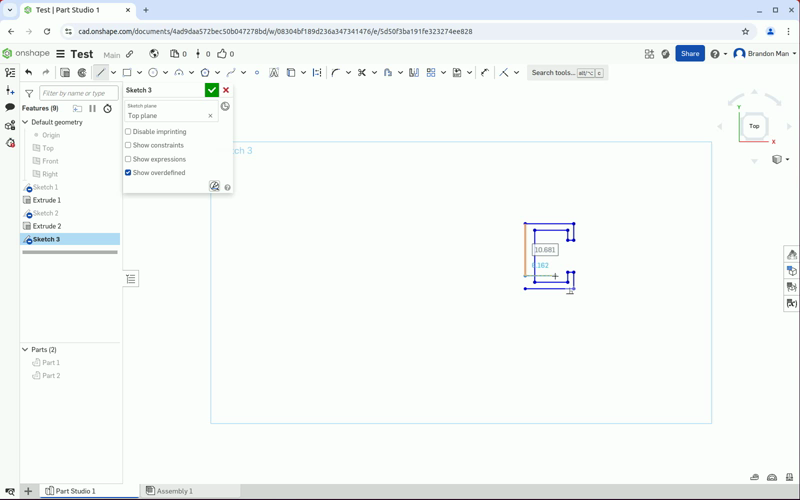
key_down(shift)
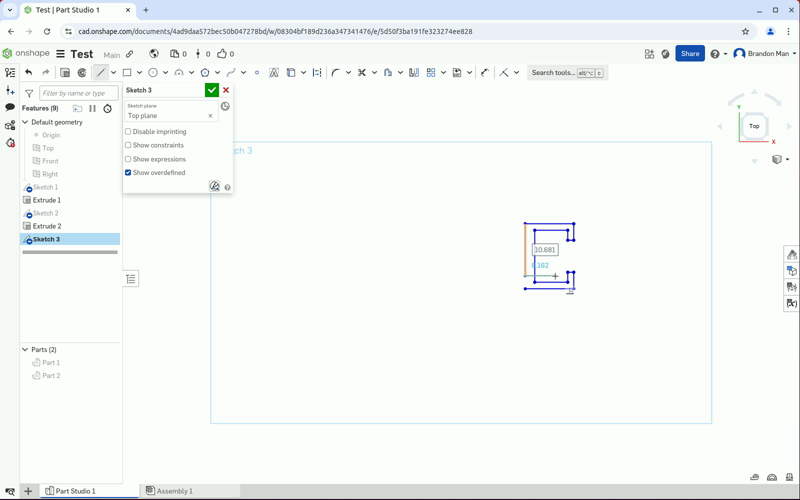
mouse_move(525, 288)
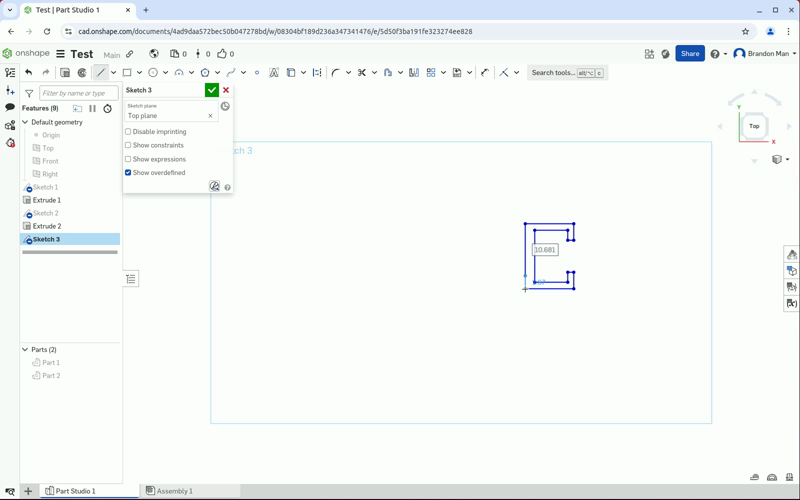
key_up(shift)
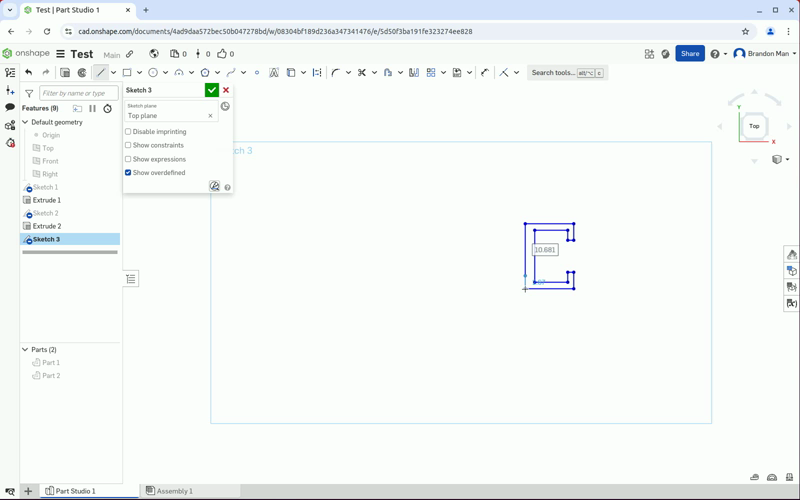
click(525, 288)
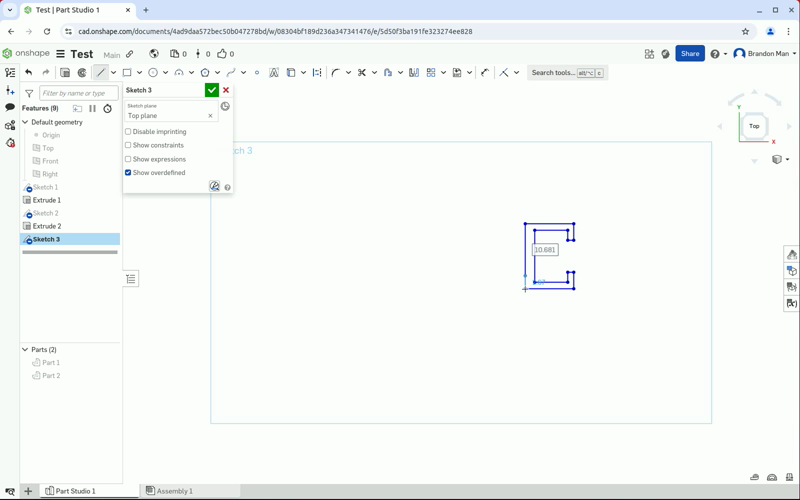
key(esc)
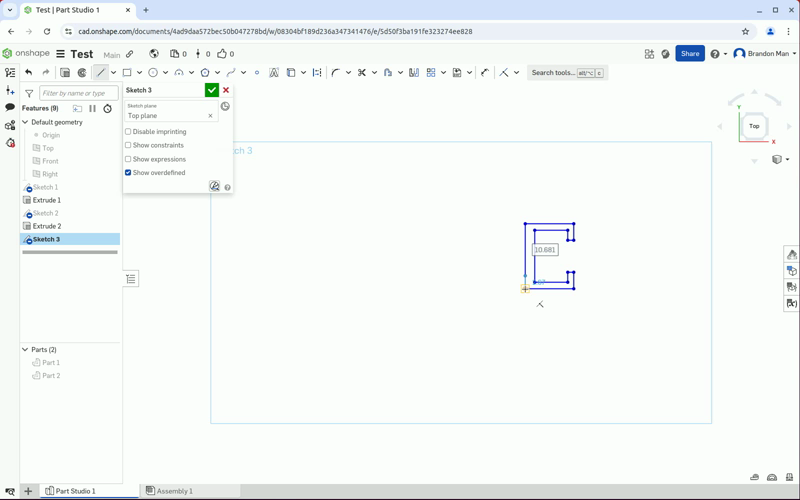
key(c)
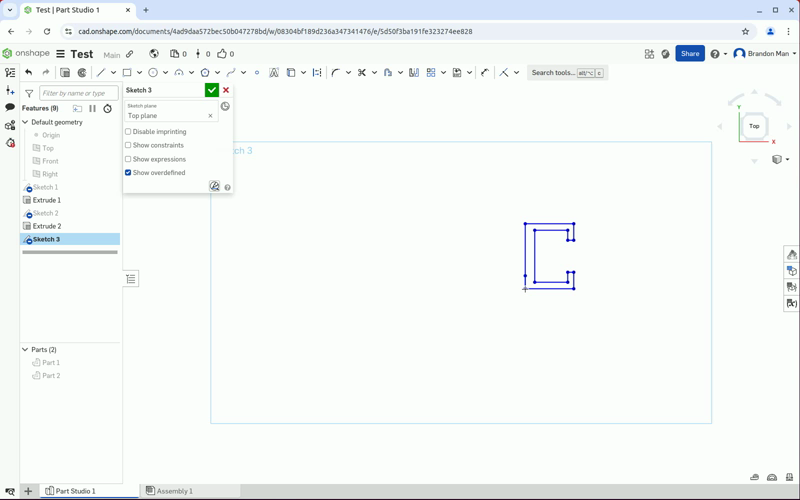
key_down(shift)
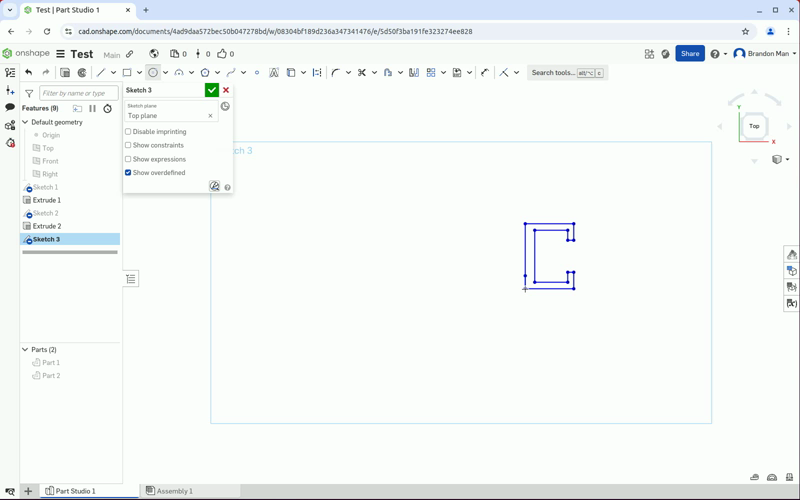
mouse_move(570, 275)
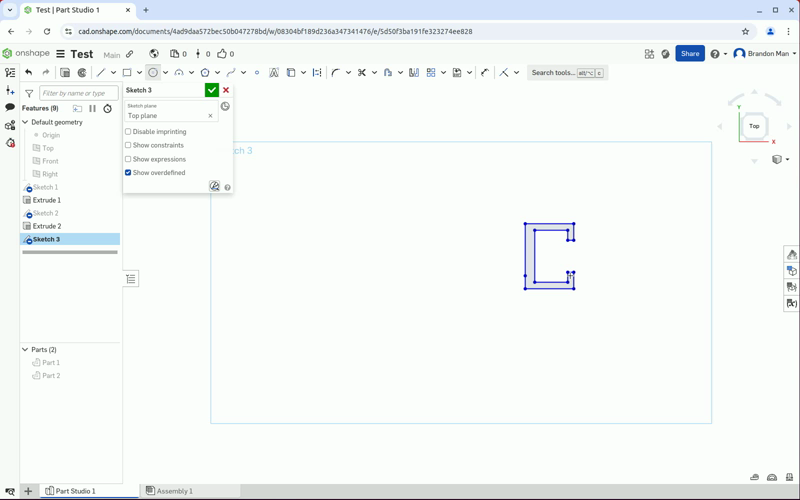
scroll(6)
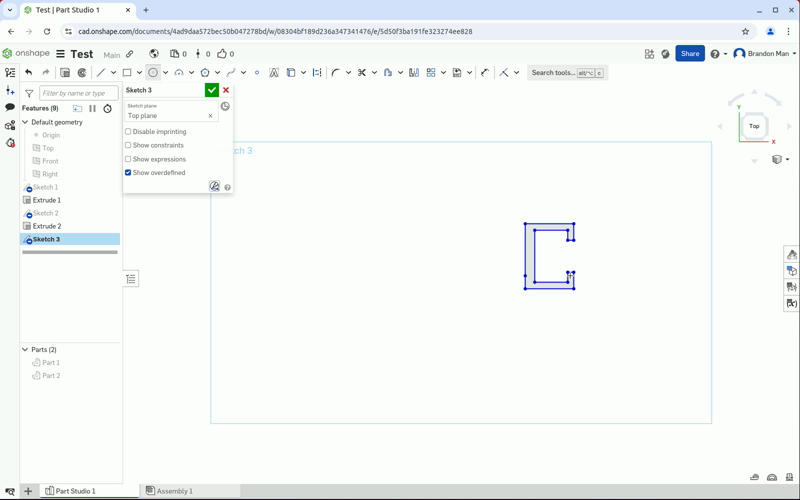
scroll(6)
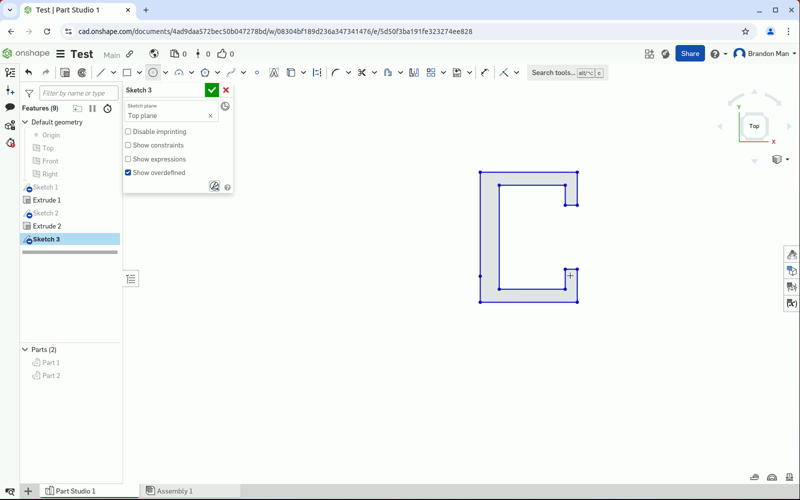
scroll(6)
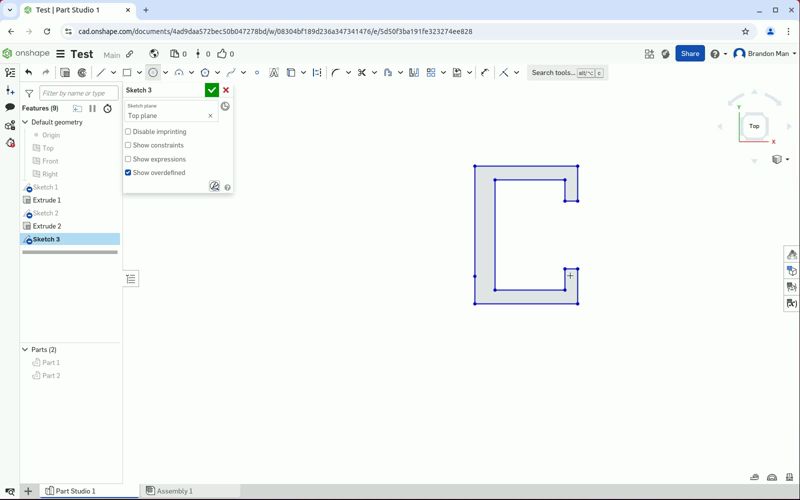
scroll(6)
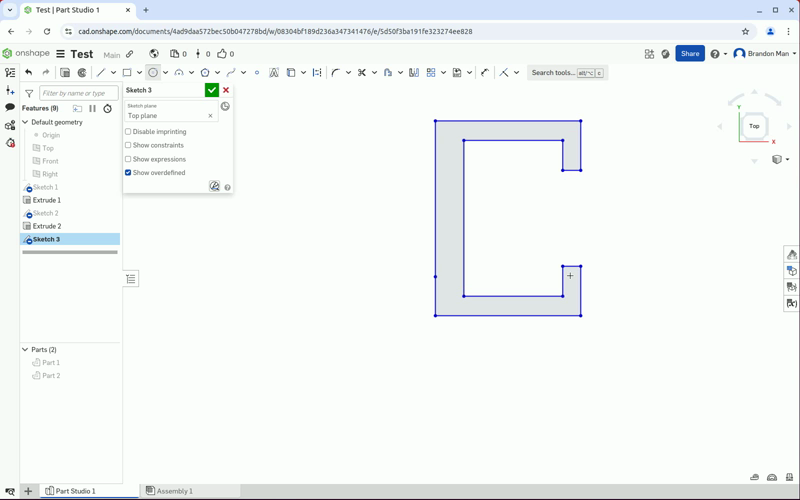
scroll(6)
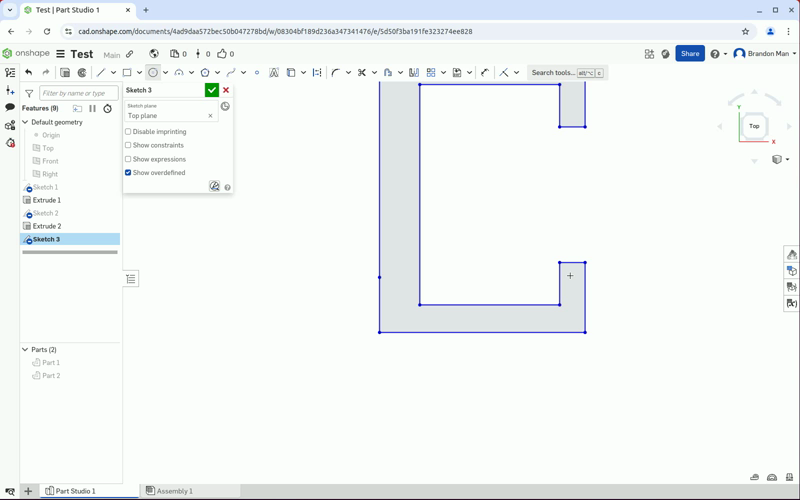
scroll(6)
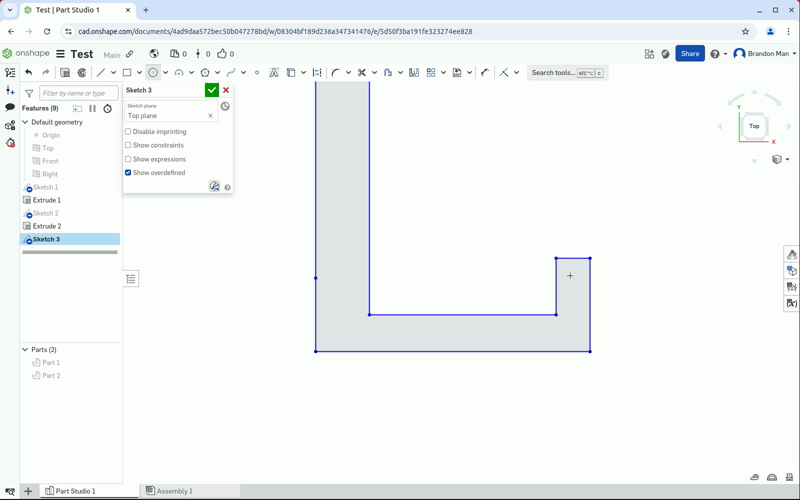
scroll(6)
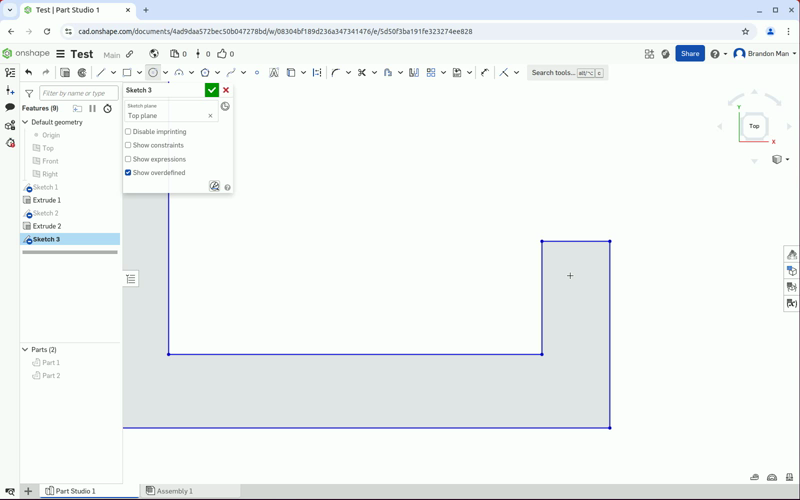
click(570, 275)
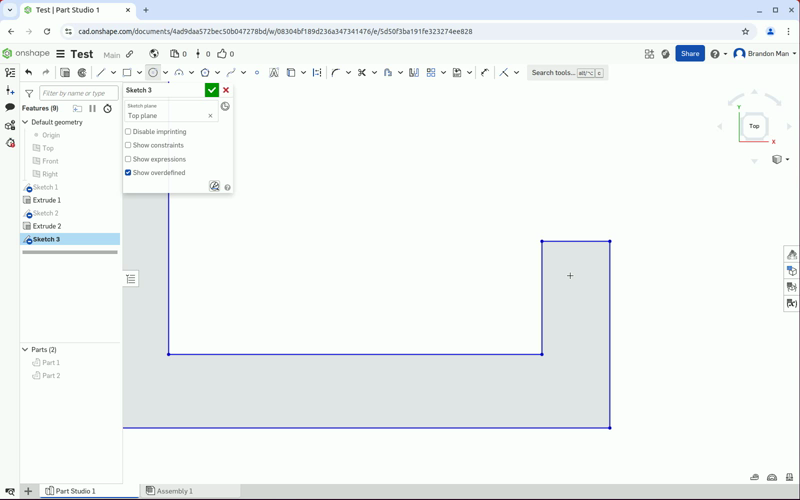
scroll(-6)
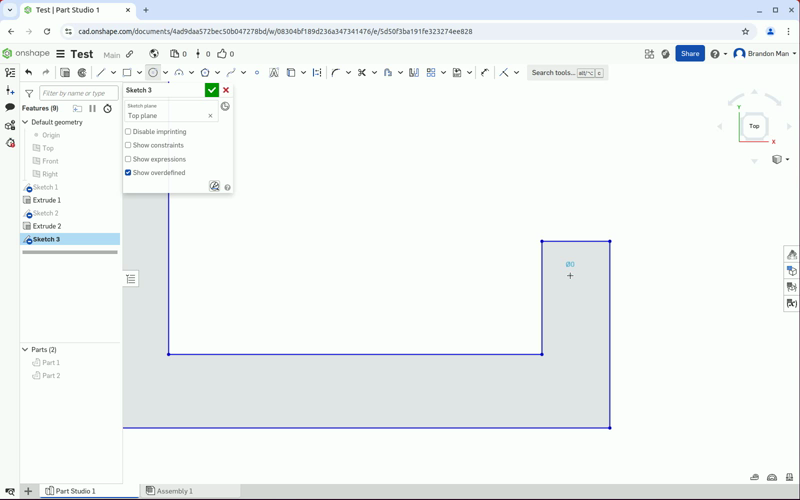
scroll(-6)
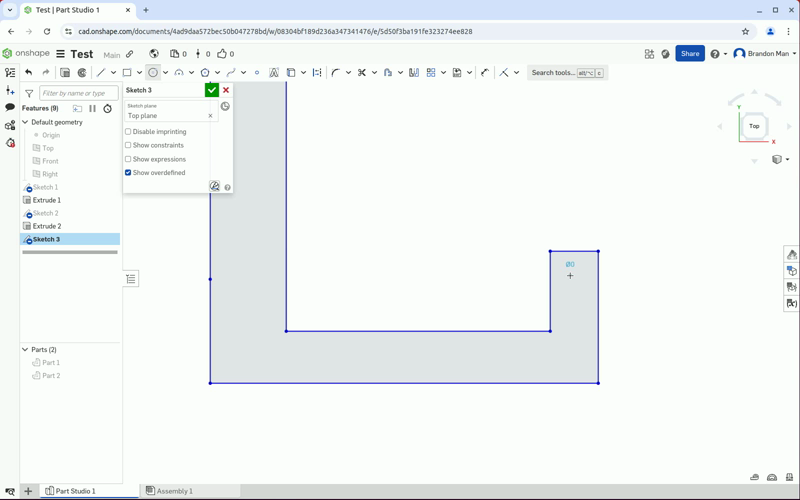
scroll(-6)
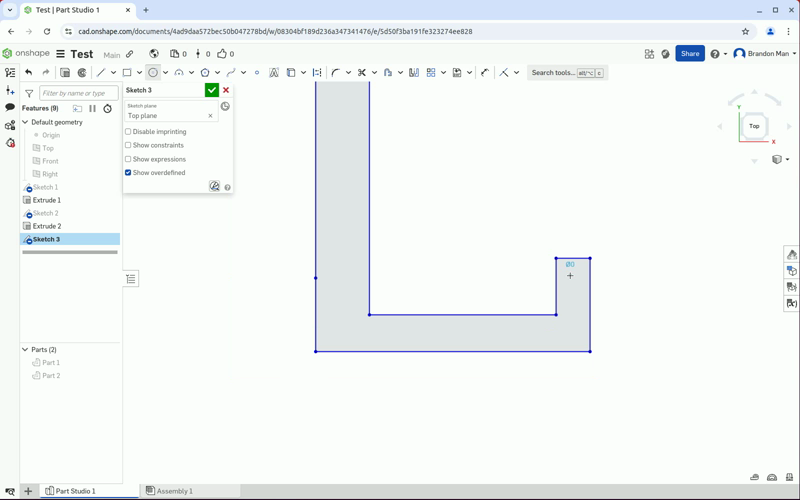
scroll(-6)
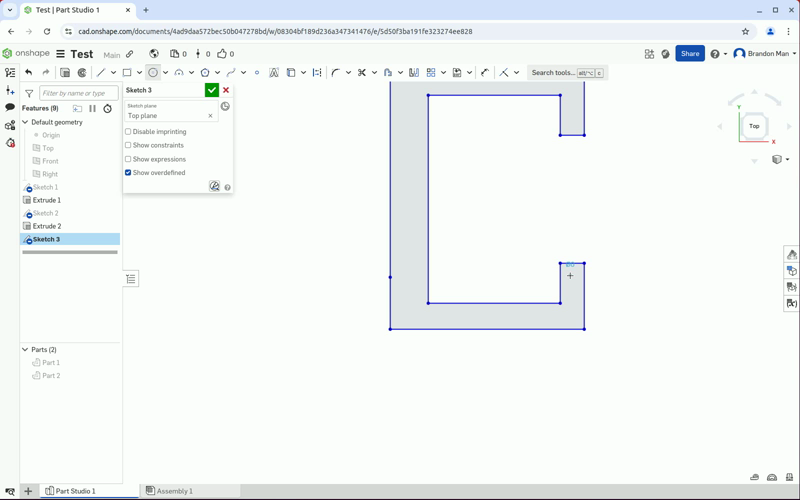
scroll(-6)
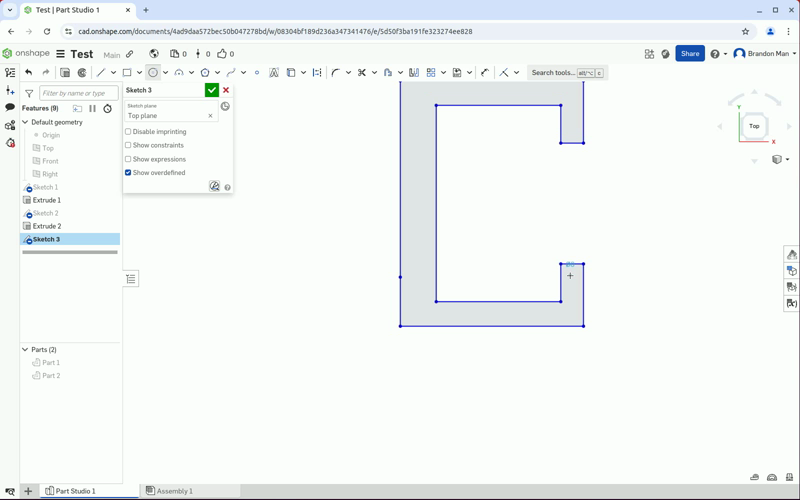
scroll(-6)
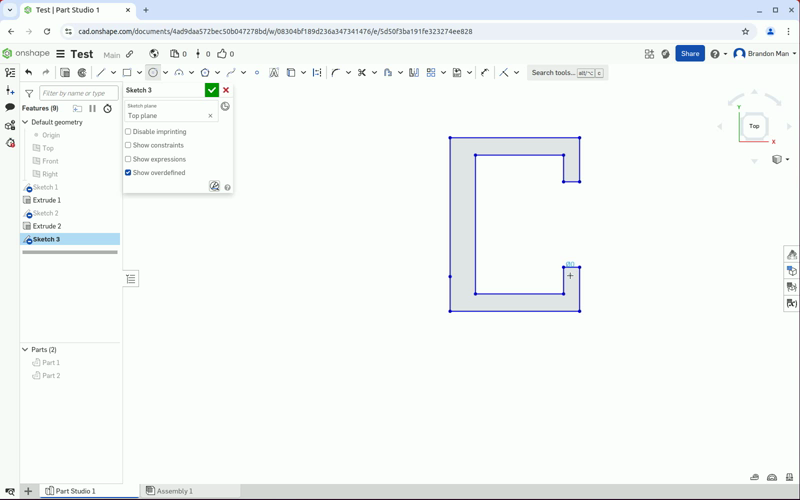
scroll(-6)
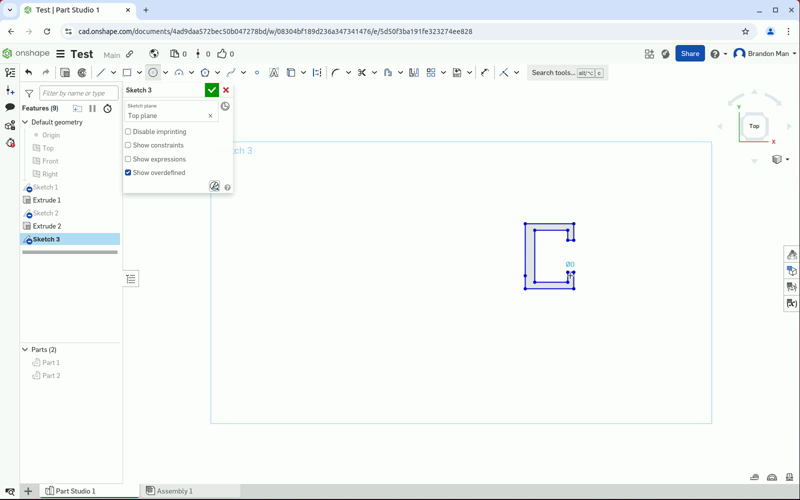
key_up(shift)
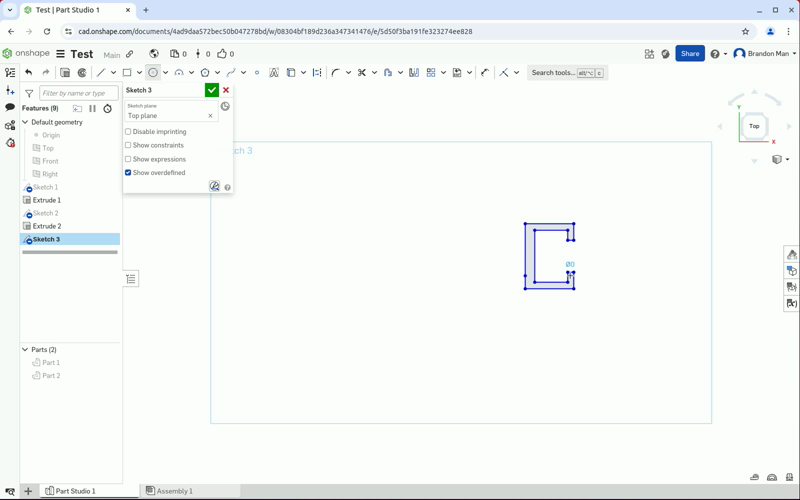
mouse_move(572, 275)
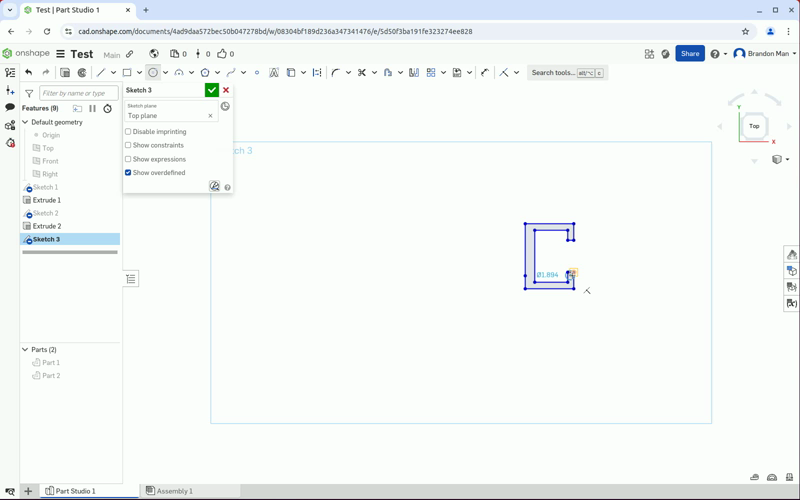
scroll(6)
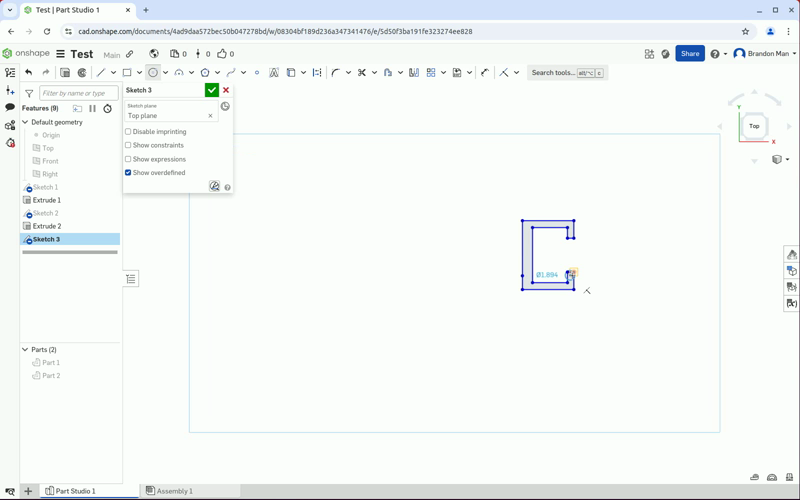
scroll(6)
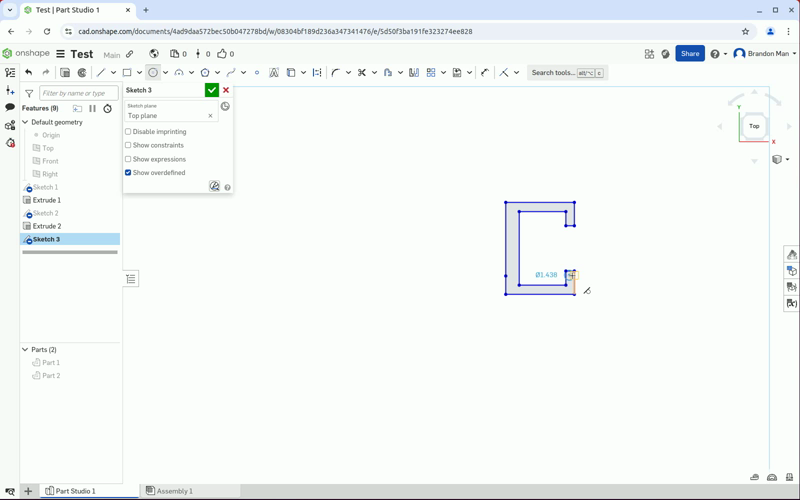
scroll(6)
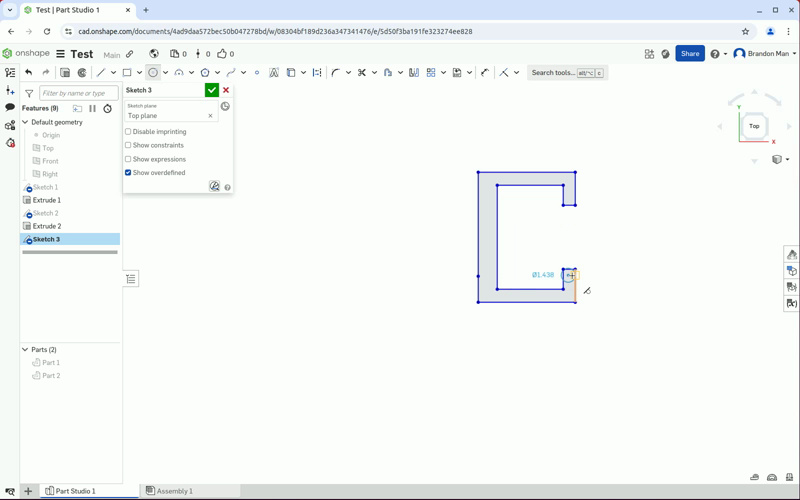
scroll(6)
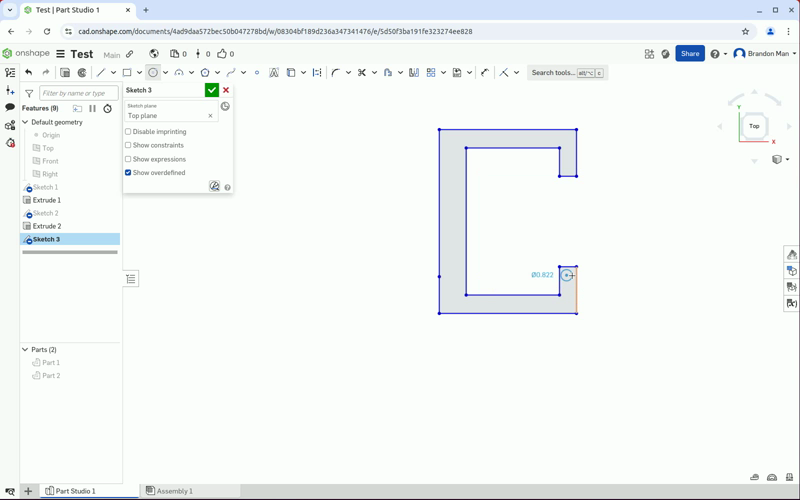
scroll(6)
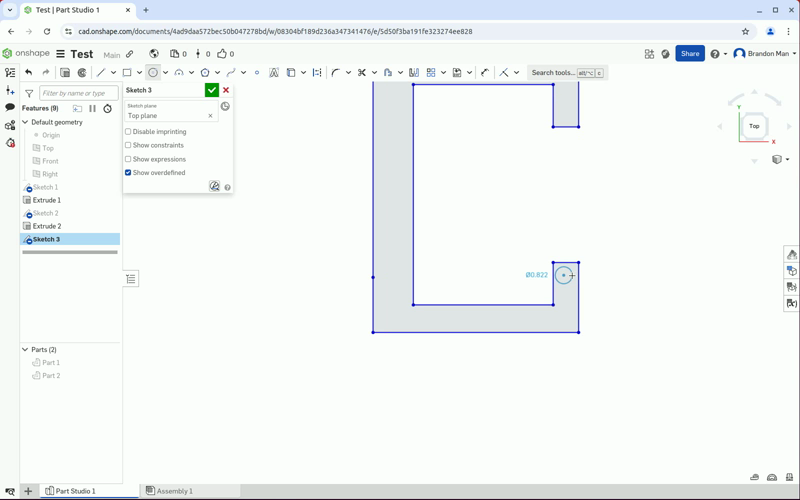
scroll(6)
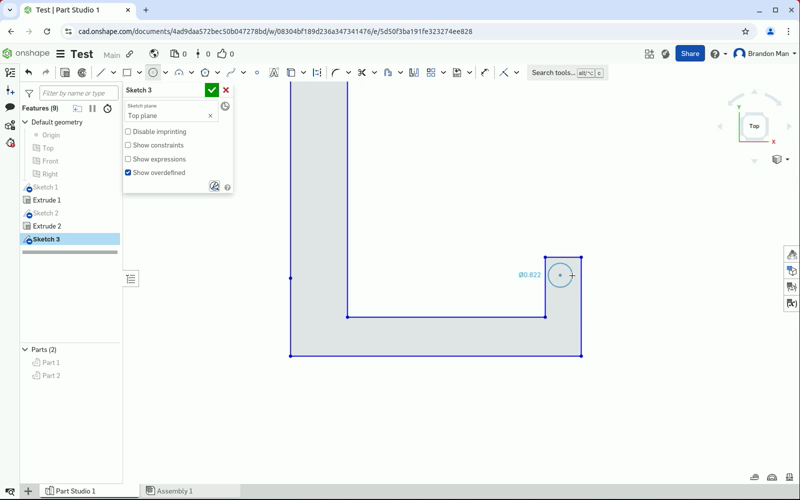
scroll(6)
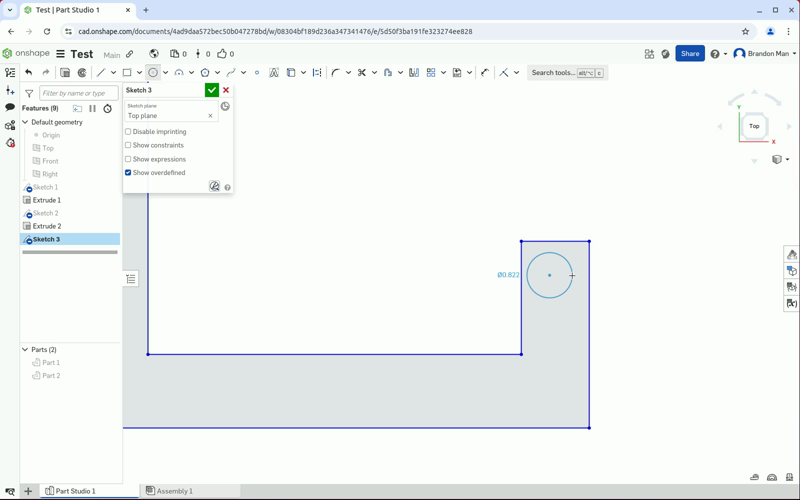
click(572, 275)
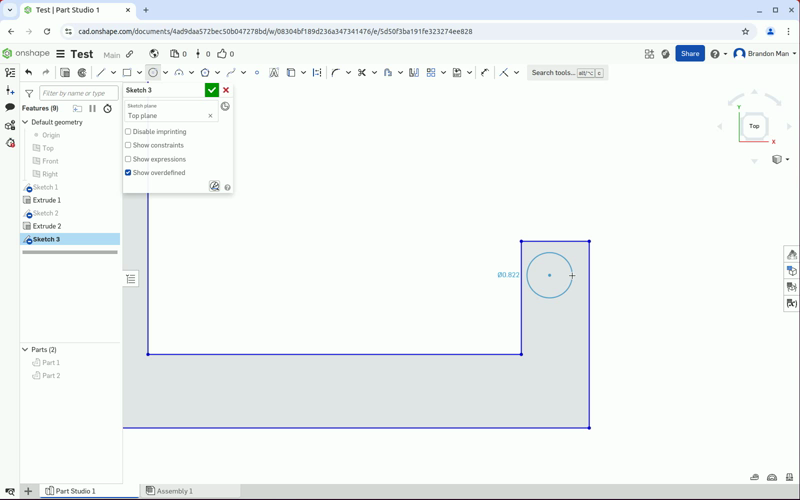
scroll(-6)
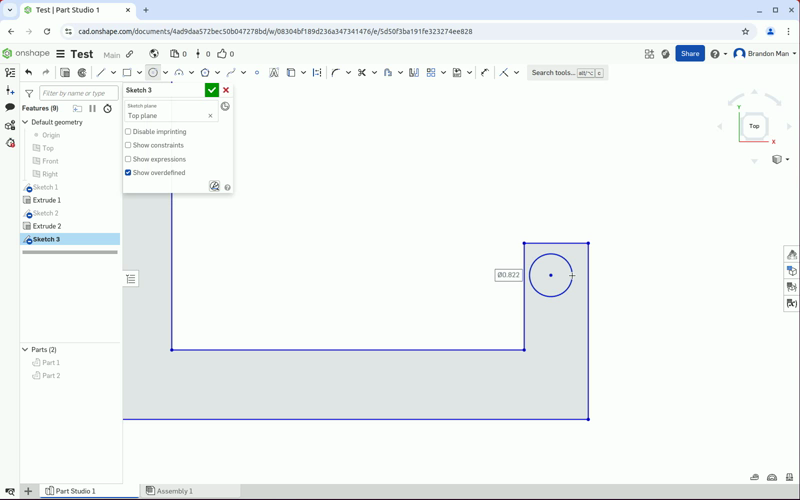
scroll(-6)
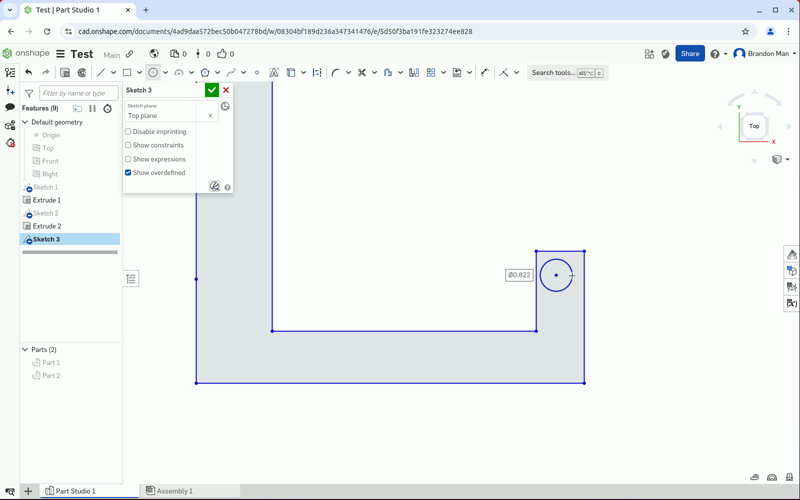
scroll(-6)
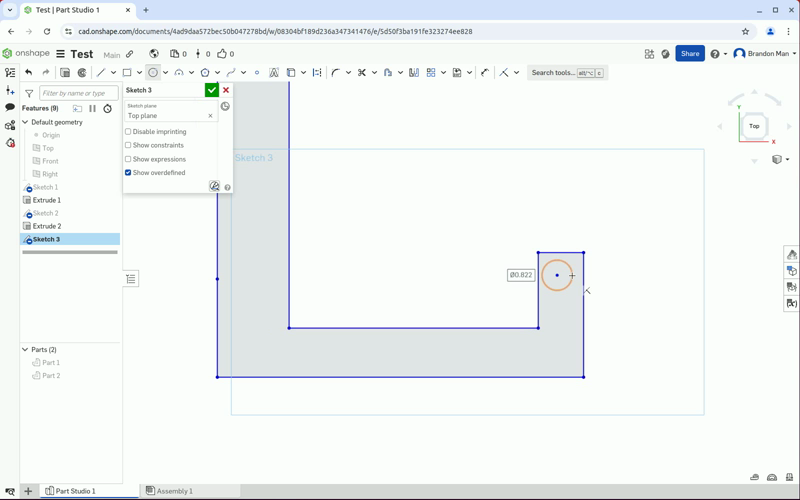
scroll(-6)
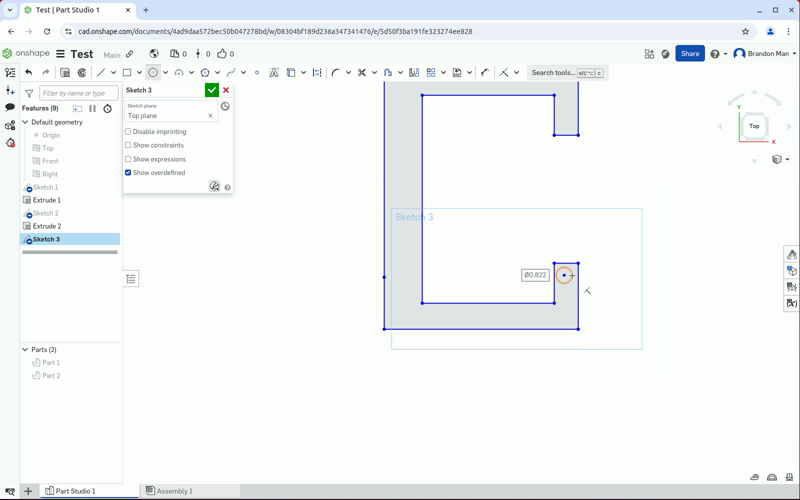
scroll(-6)
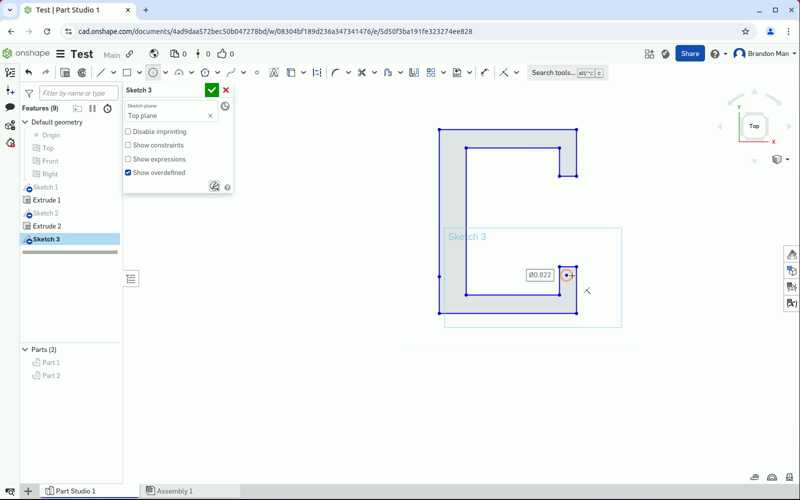
scroll(-6)
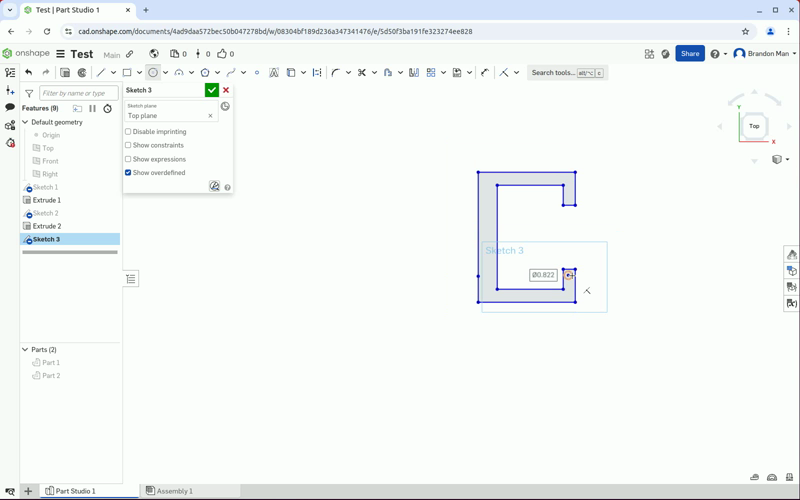
scroll(-6)
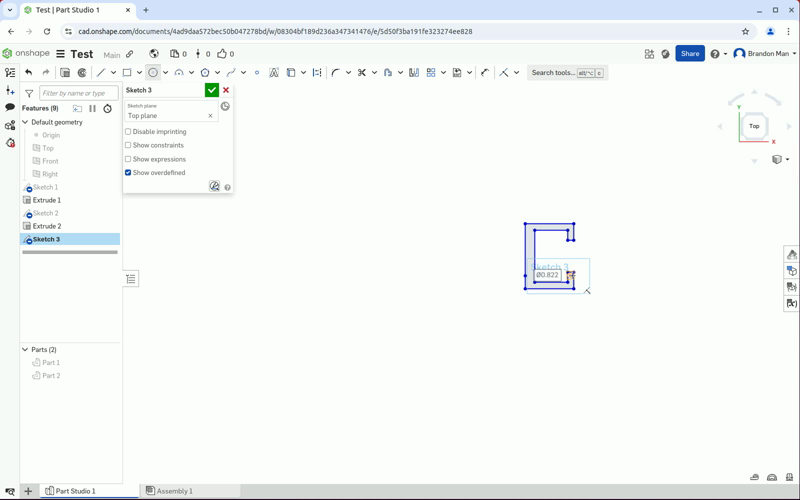
key(esc)
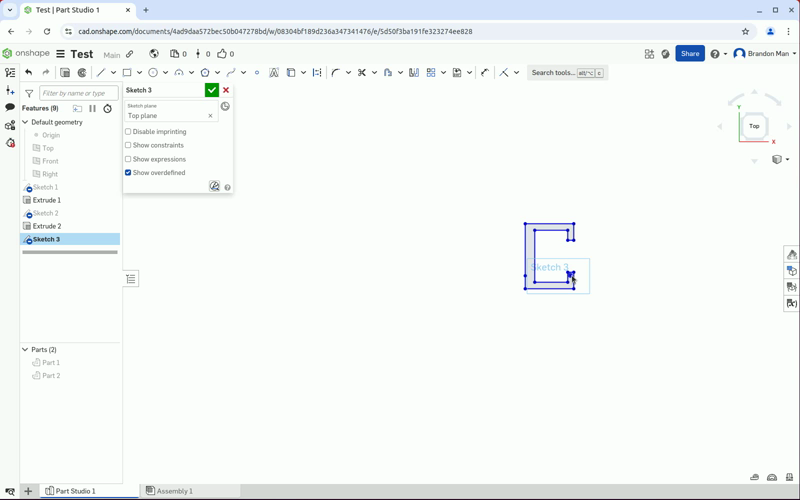
key(c)
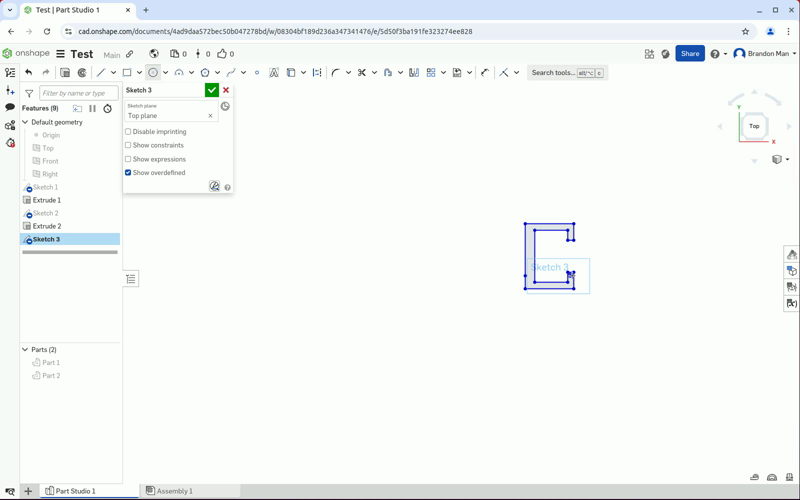
key_down(shift)
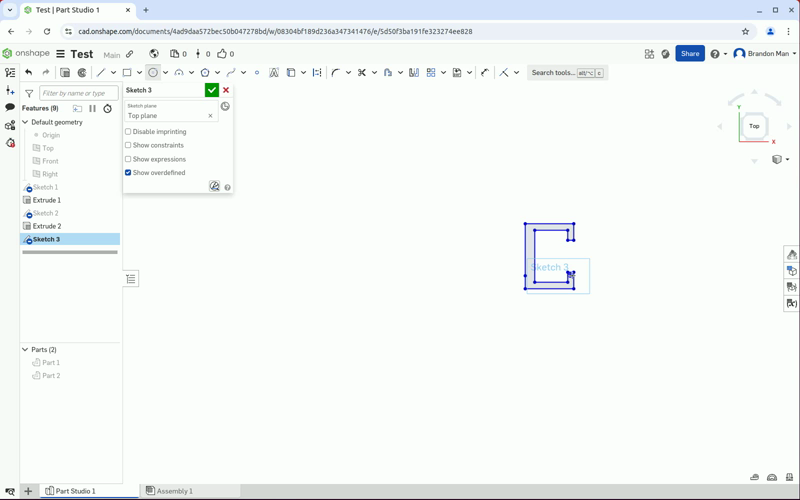
mouse_move(570, 237)
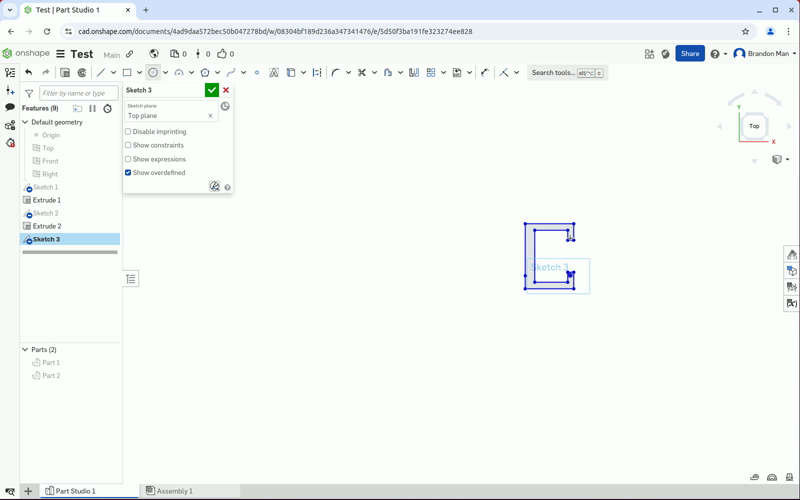
scroll(6)
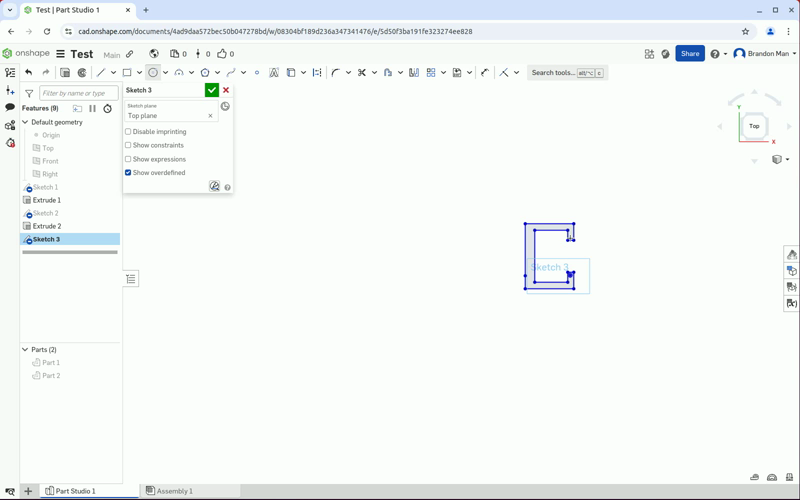
scroll(6)
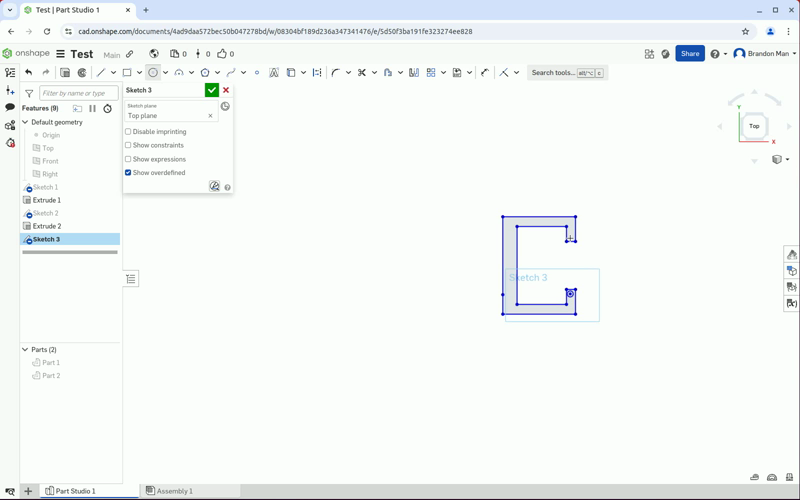
scroll(6)
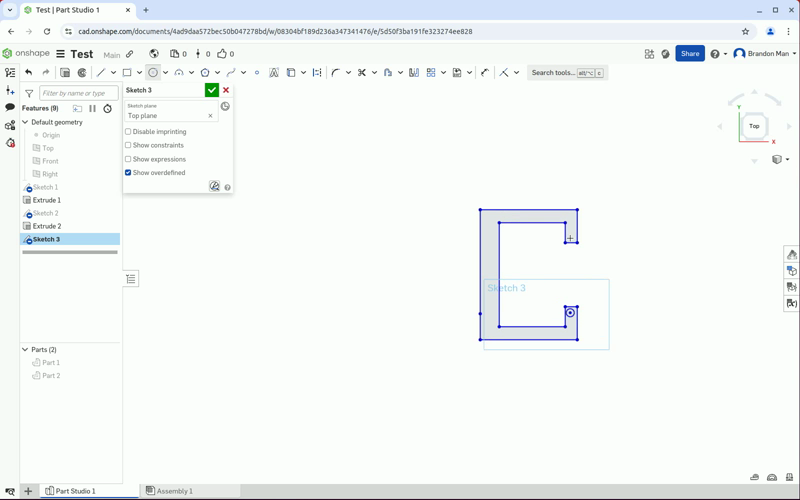
scroll(6)
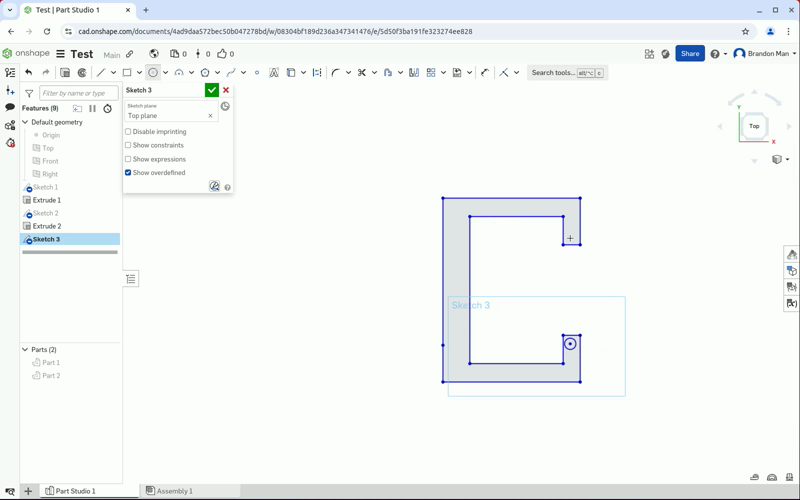
scroll(6)
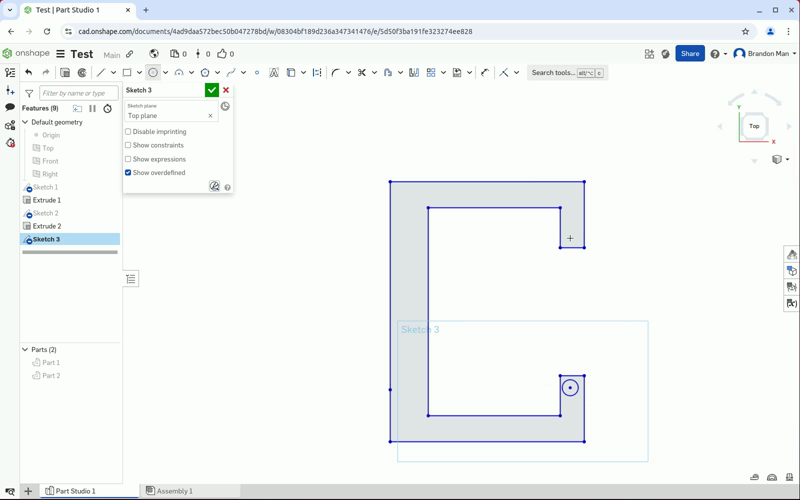
scroll(6)
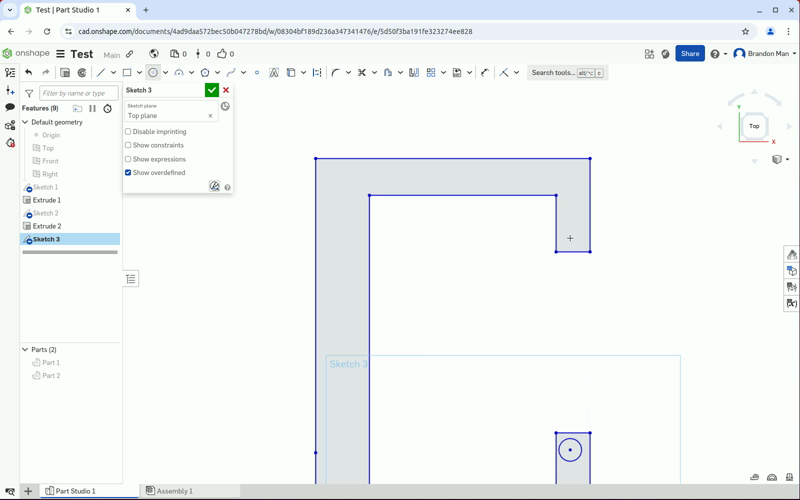
scroll(6)
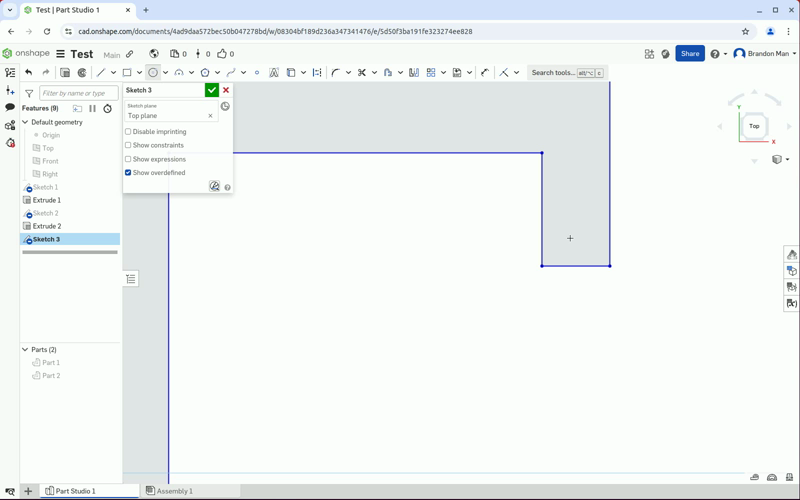
click(570, 237)
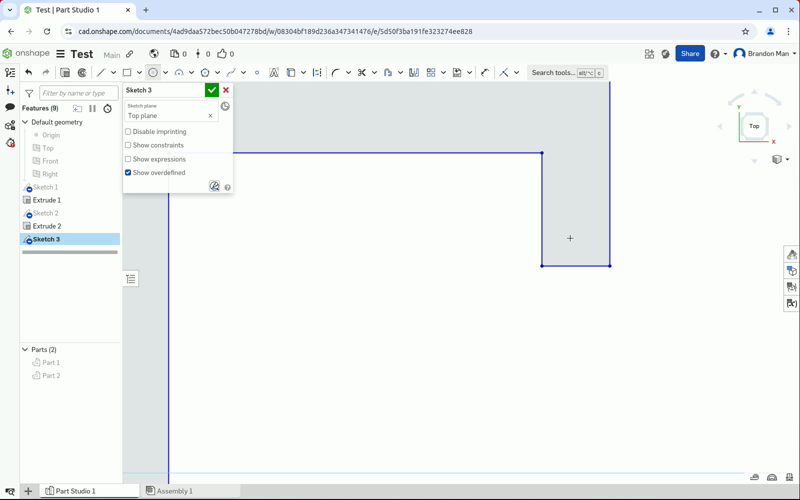
scroll(-6)
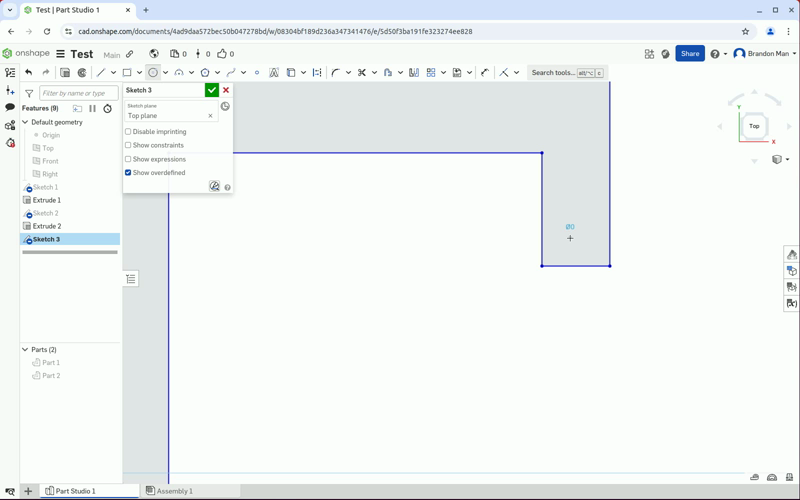
scroll(-6)
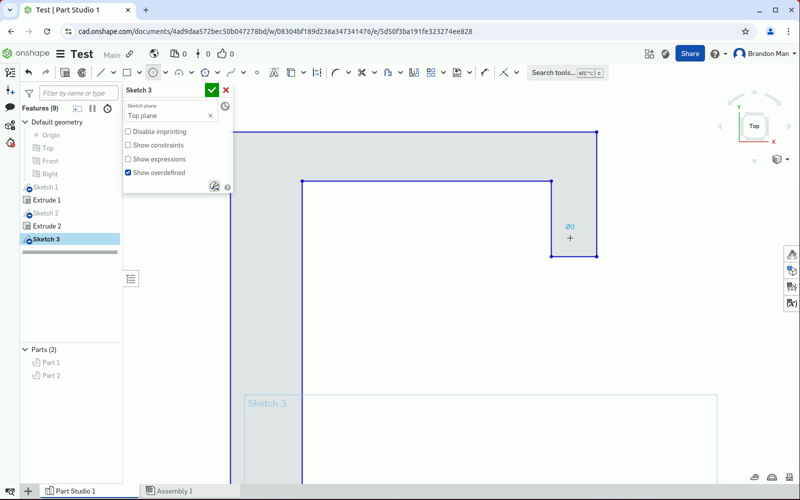
scroll(-6)
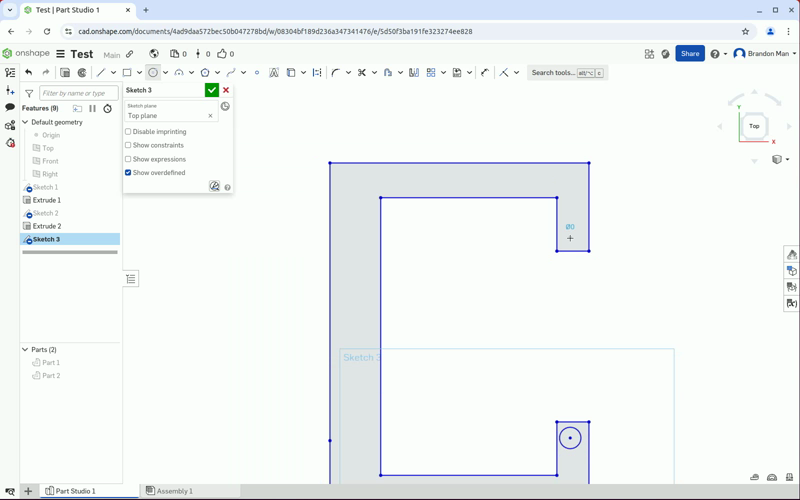
scroll(-6)
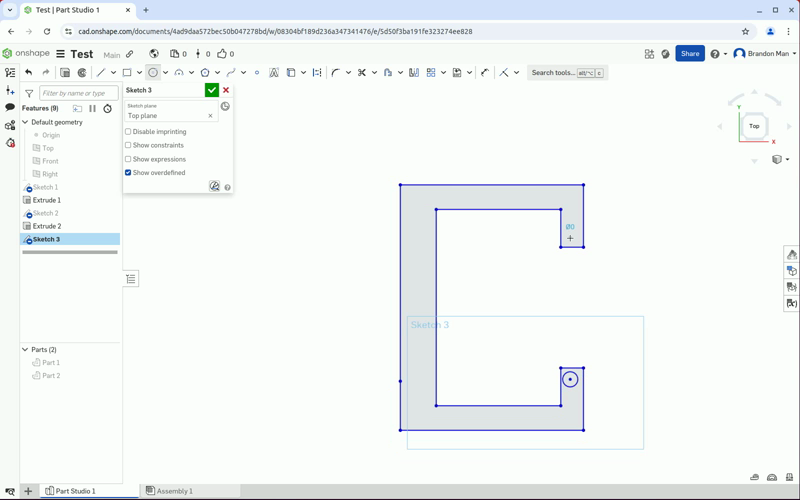
scroll(-6)
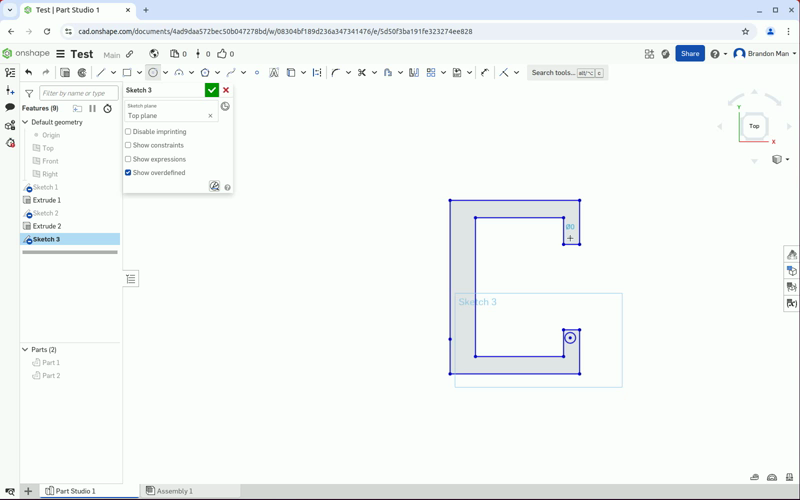
scroll(-6)
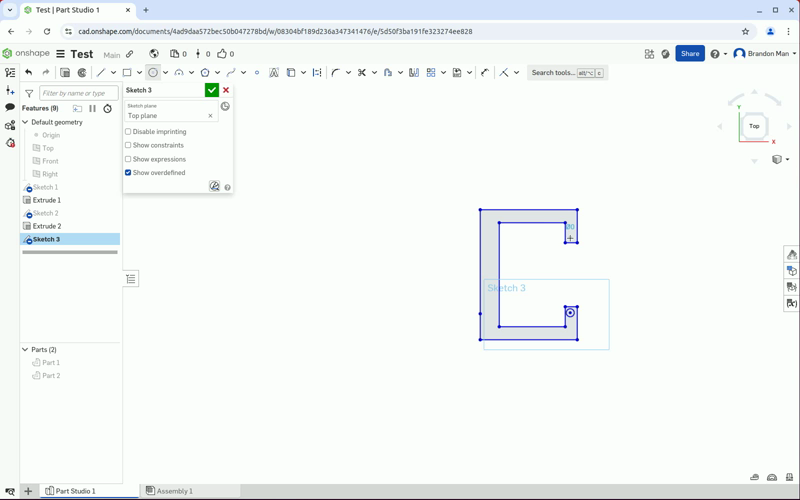
scroll(-6)
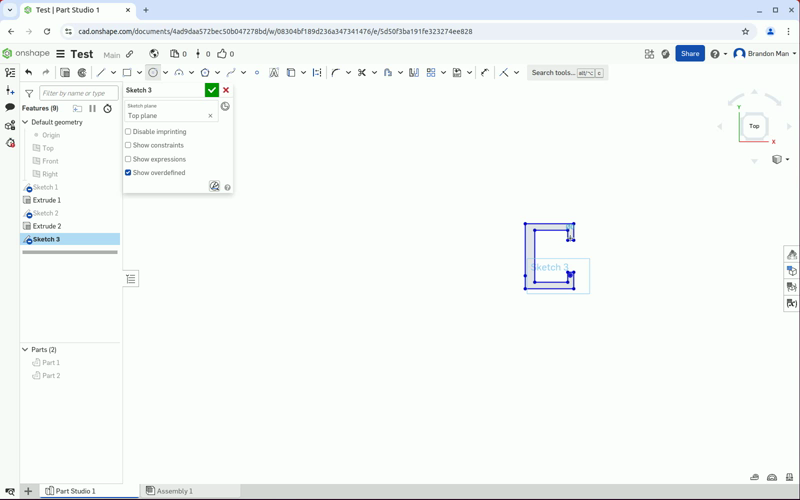
key_up(shift)
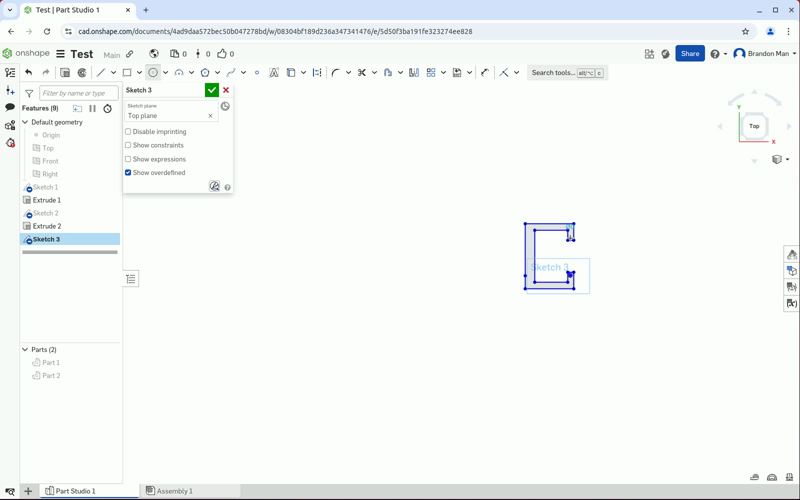
mouse_move(572, 237)
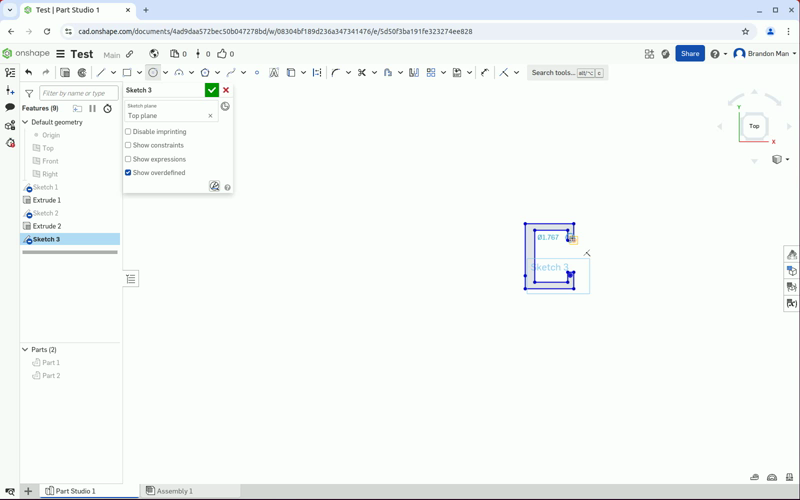
scroll(6)
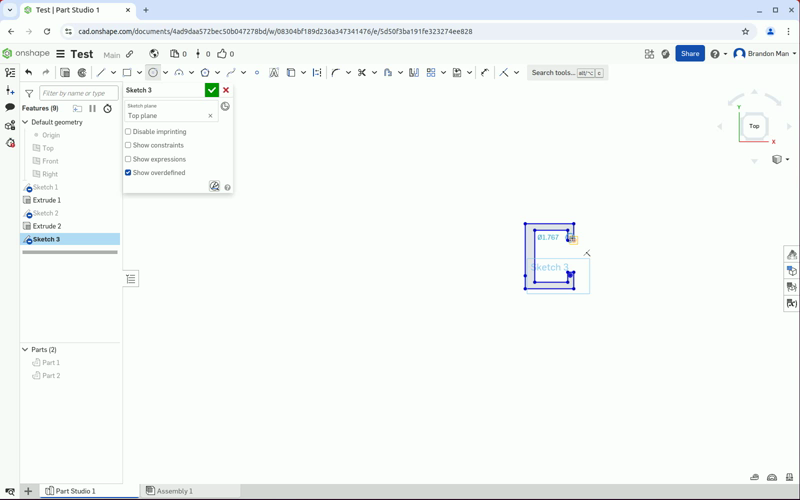
scroll(6)
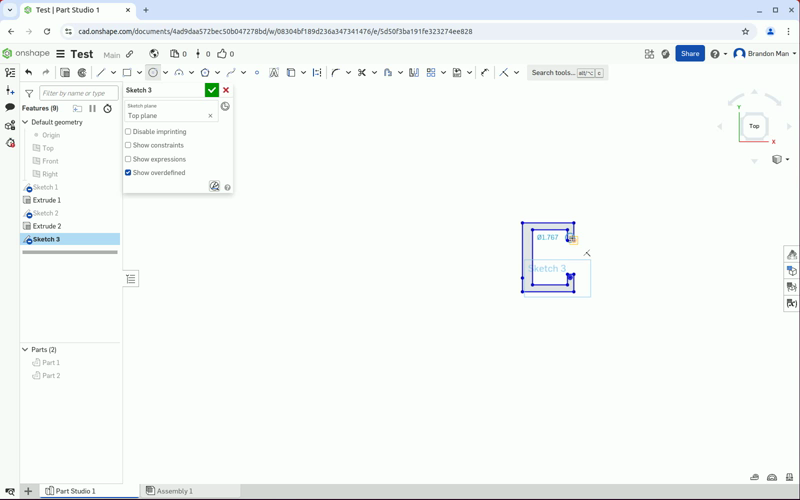
scroll(6)
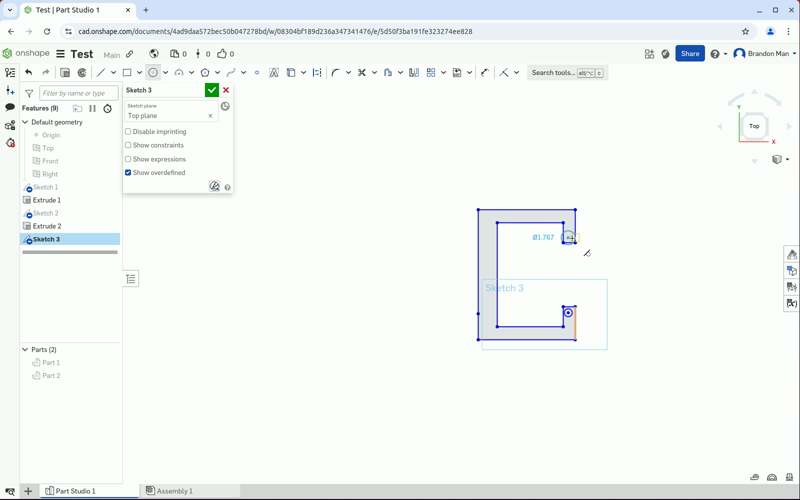
scroll(6)
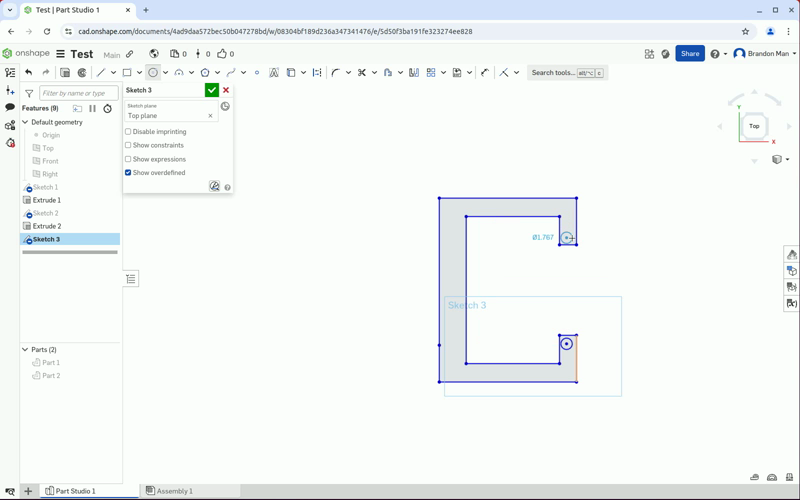
scroll(6)
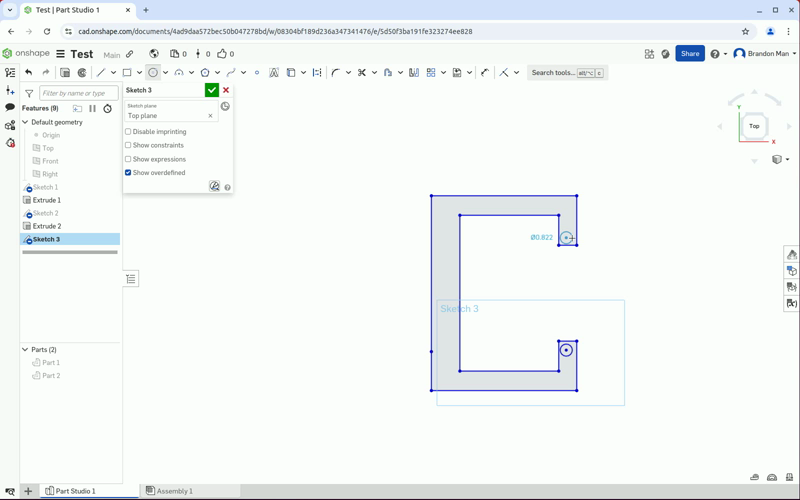
scroll(6)
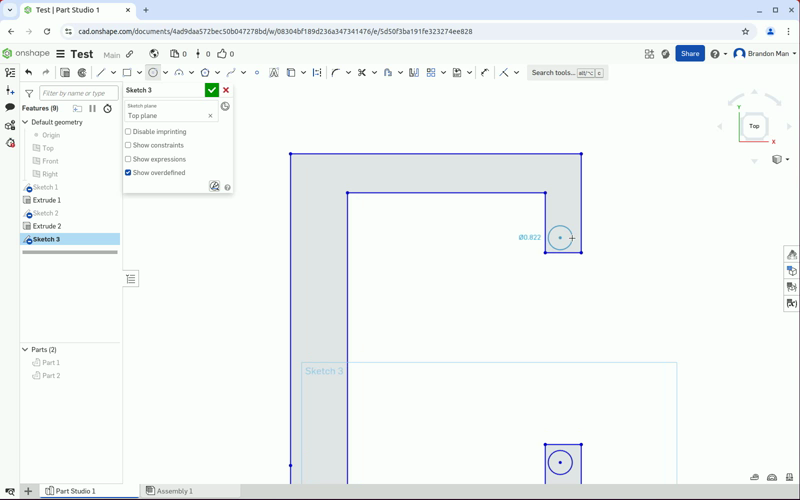
scroll(6)
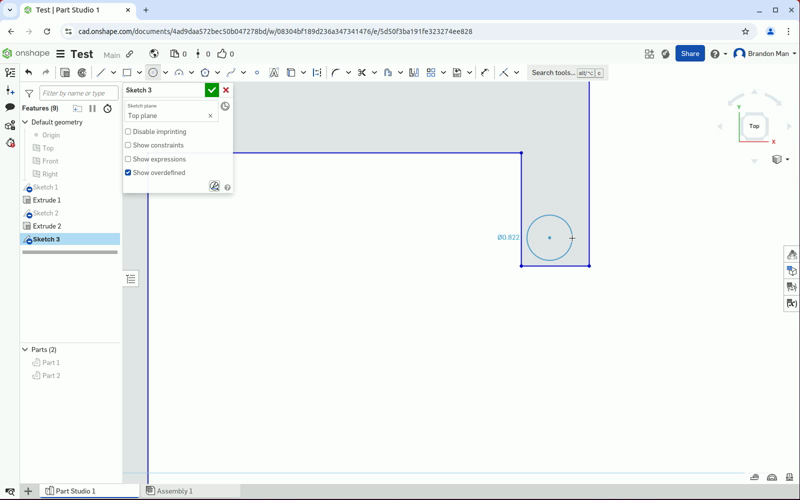
click(572, 237)
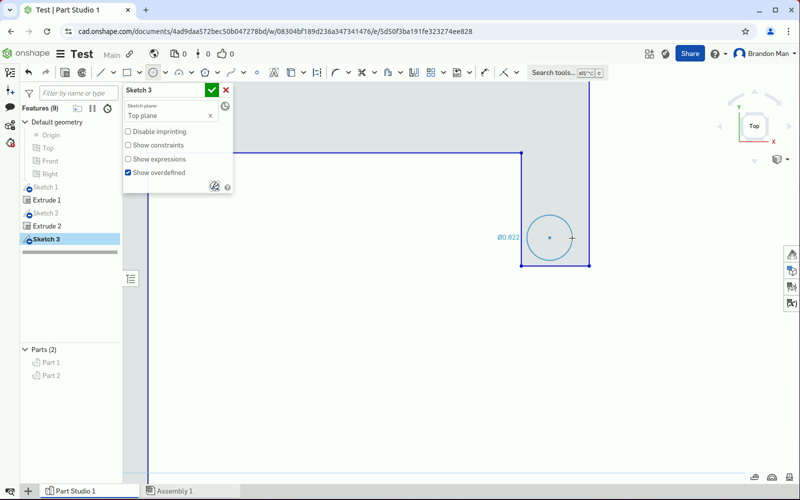
scroll(-6)
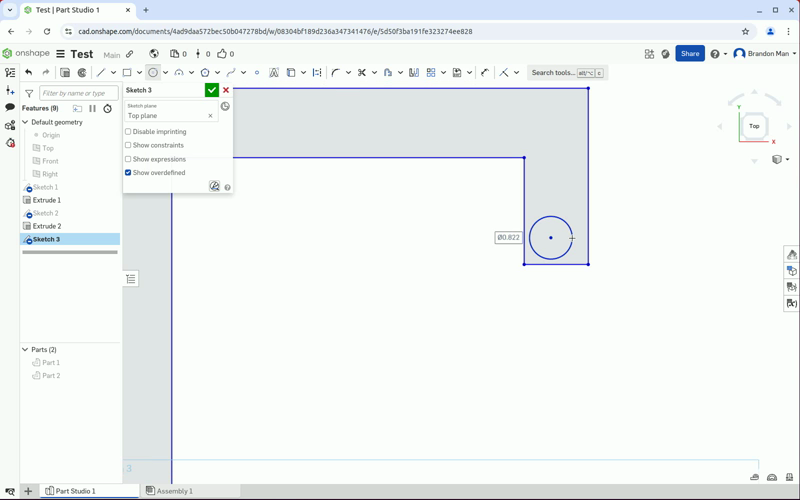
scroll(-6)
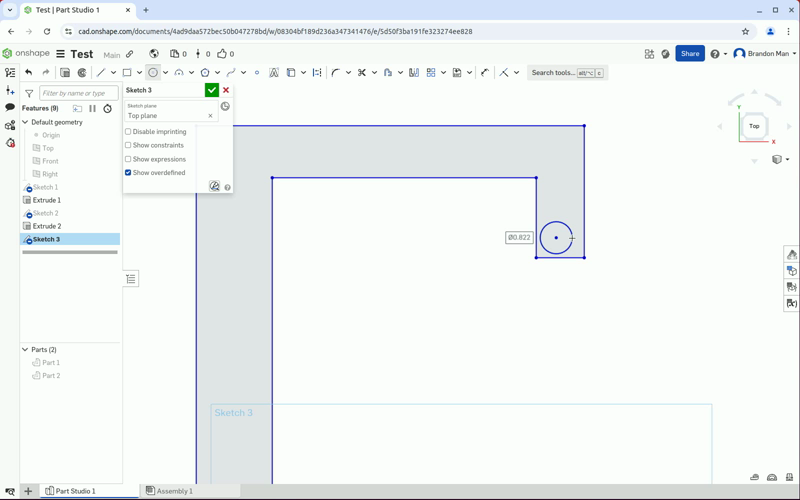
scroll(-6)
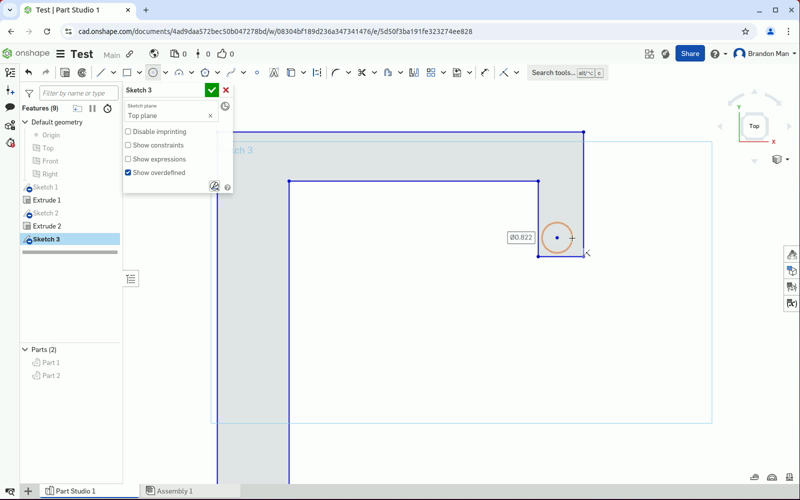
scroll(-6)
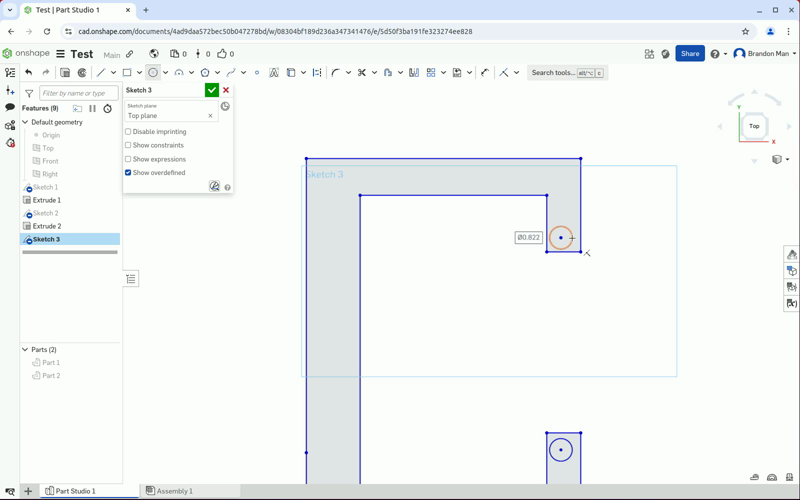
scroll(-6)
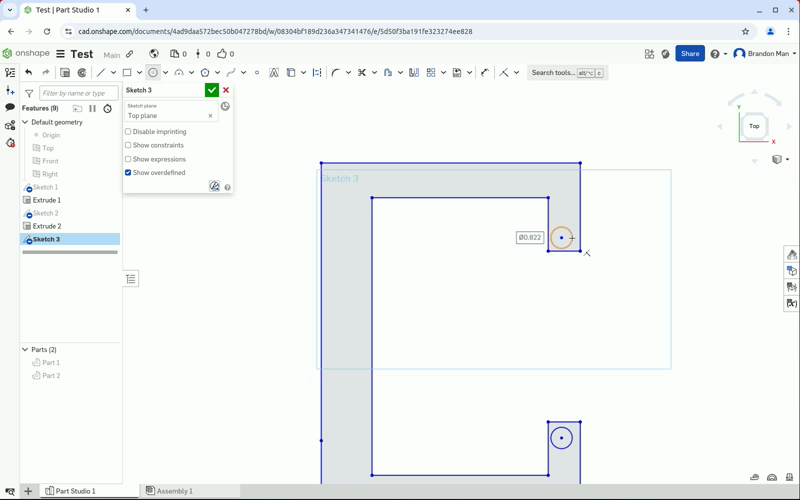
scroll(-6)
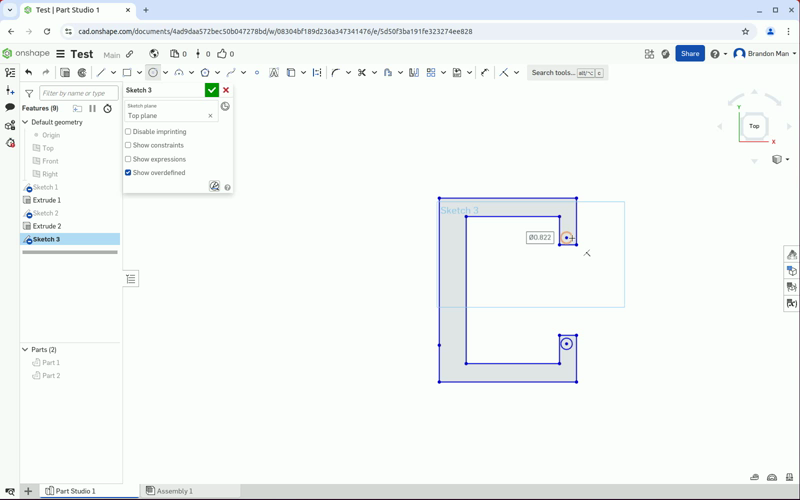
scroll(-6)
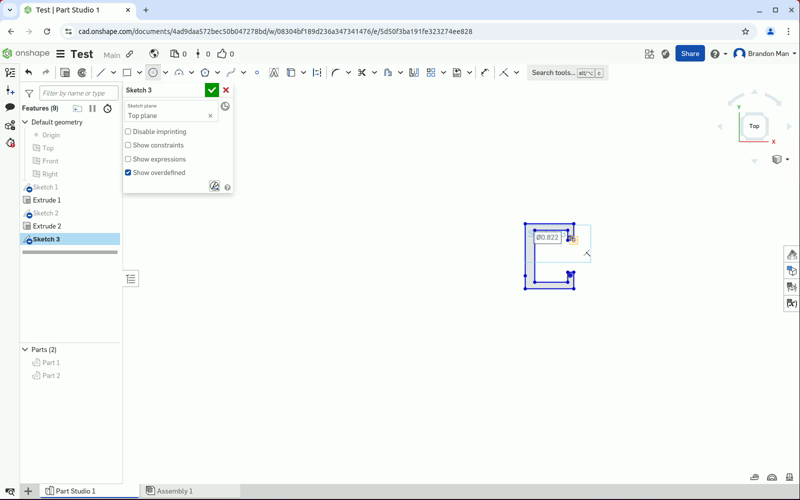
key(esc)
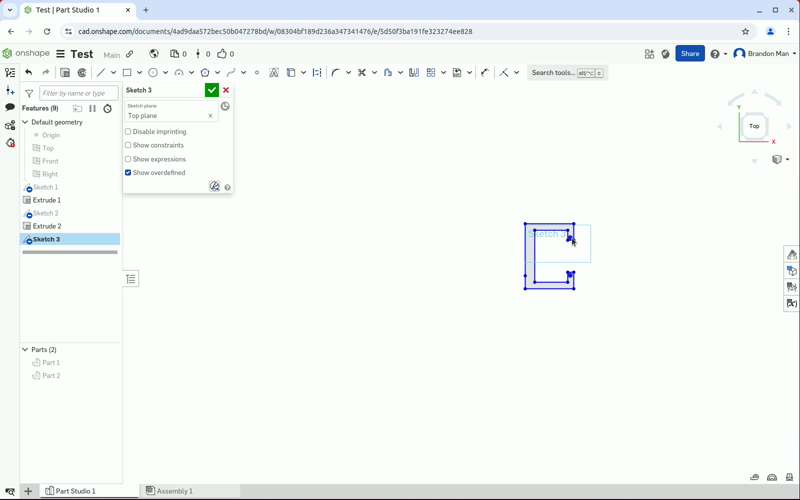
mouse_move(546, 285)
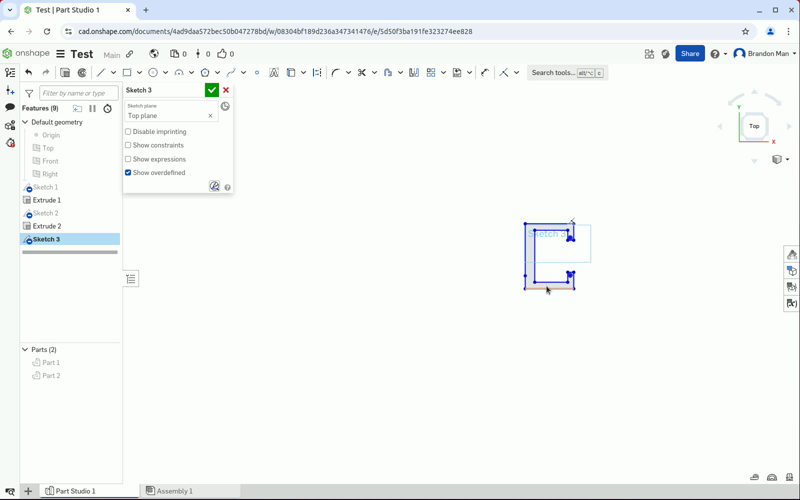
scroll(6)
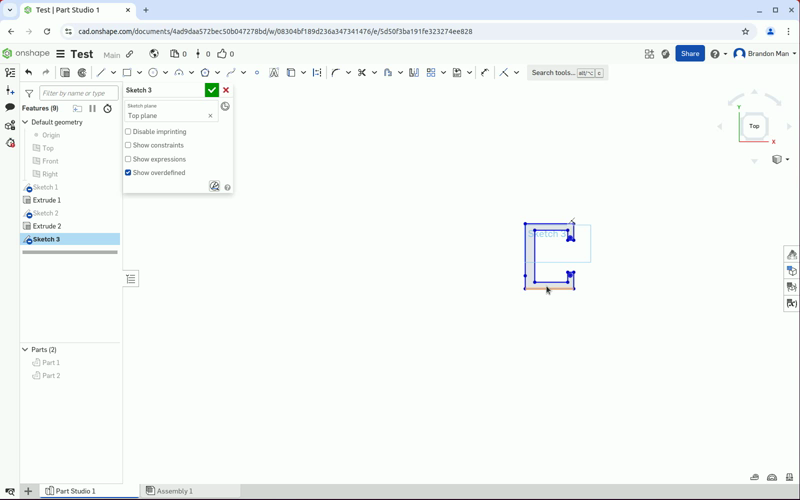
scroll(6)
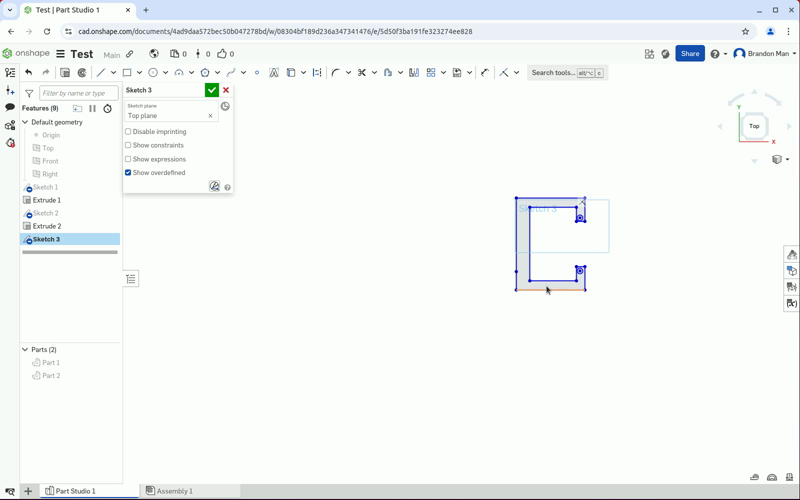
scroll(6)
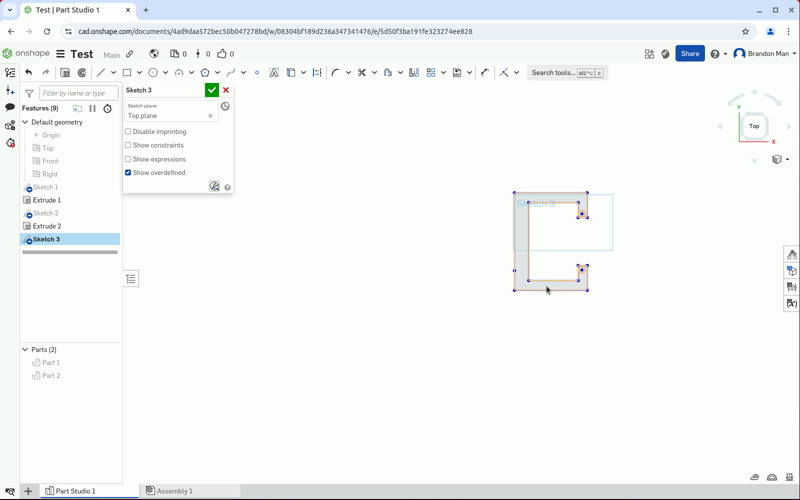
scroll(6)
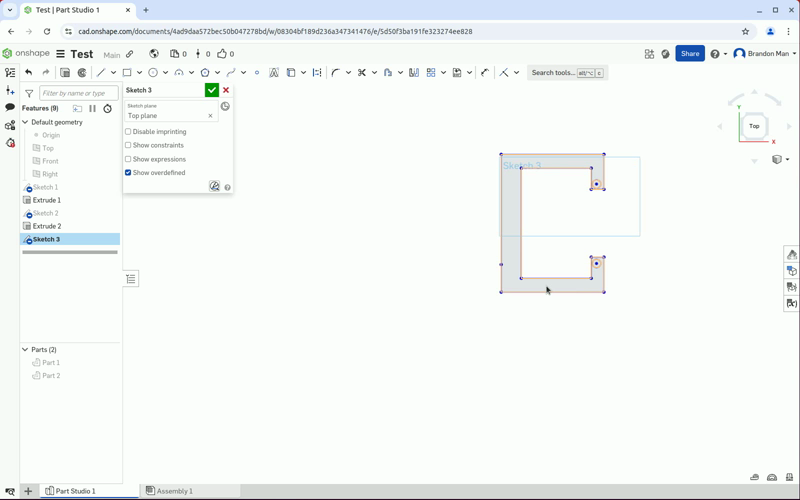
scroll(6)
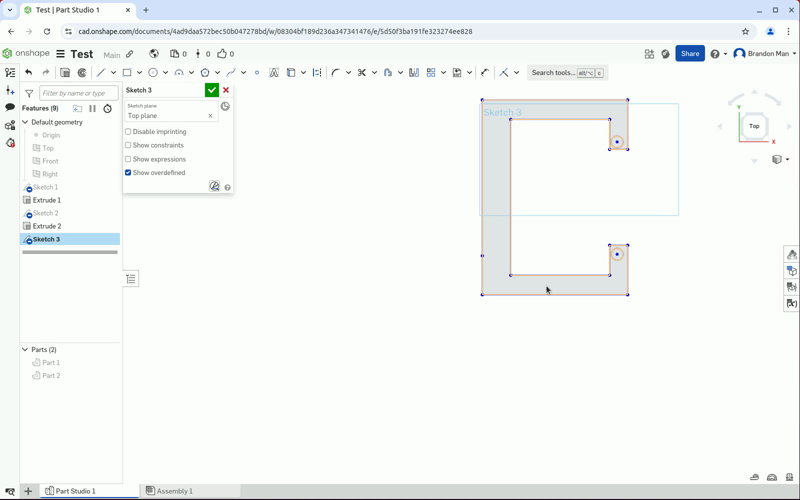
scroll(6)
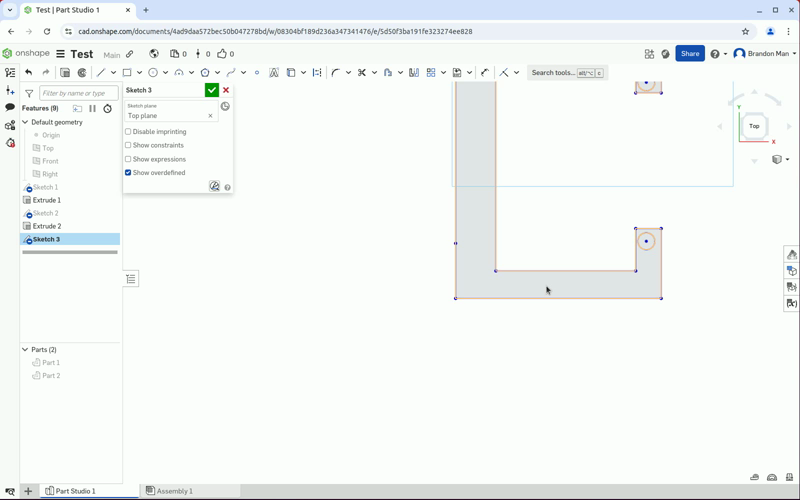
scroll(6)
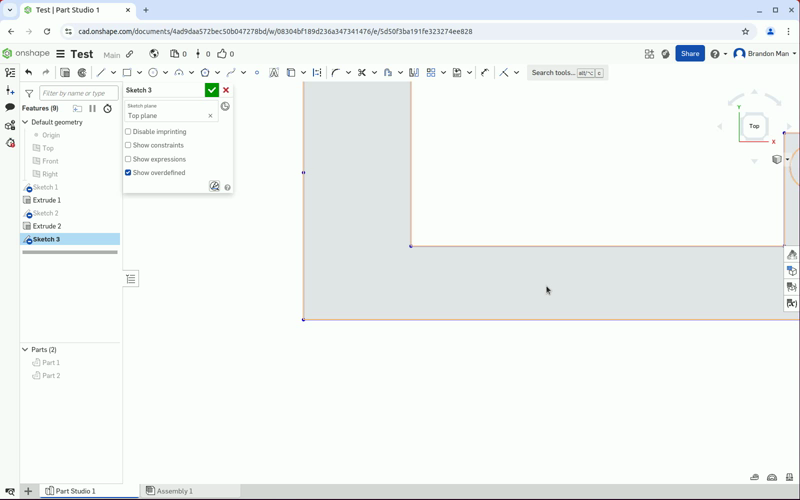
click(546, 285)
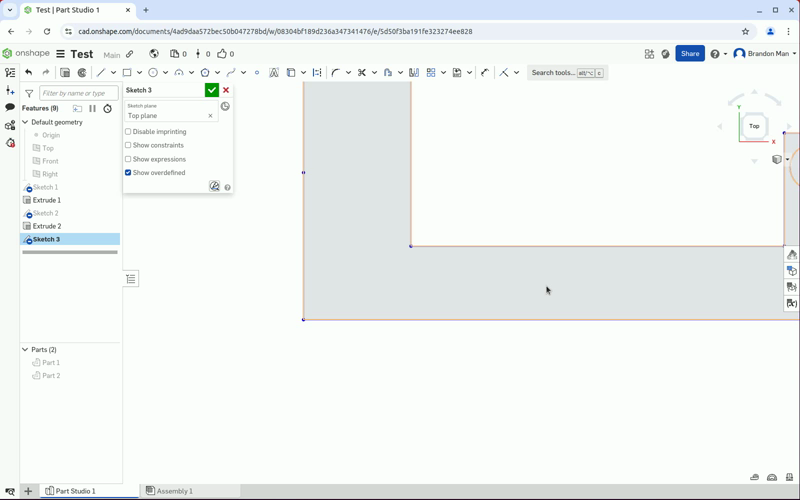
scroll(-6)
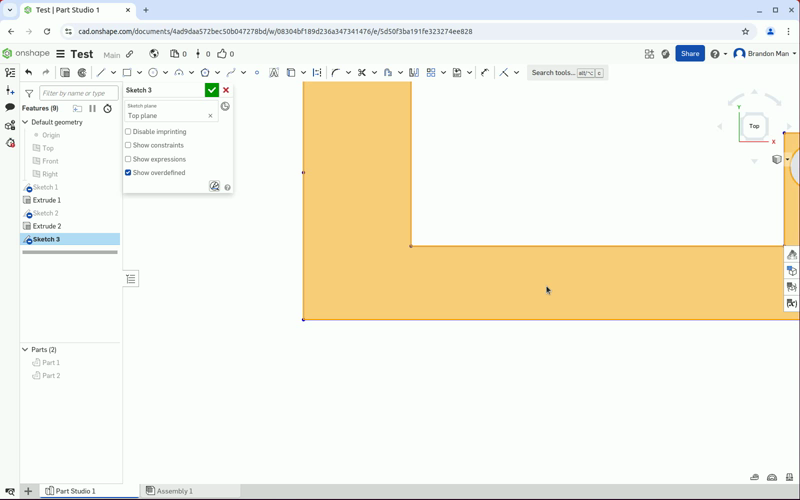
scroll(-6)
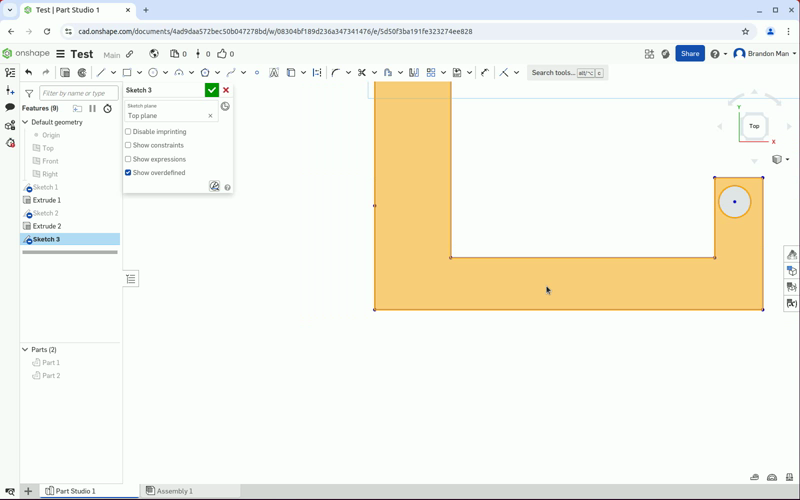
scroll(-6)
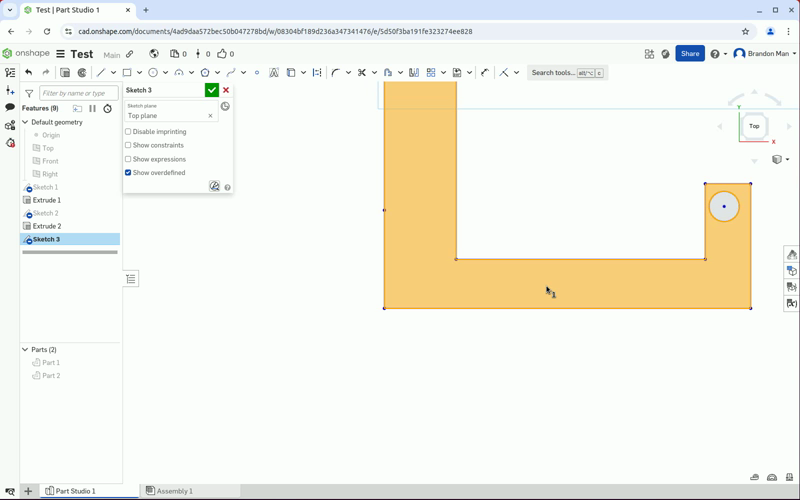
scroll(-6)
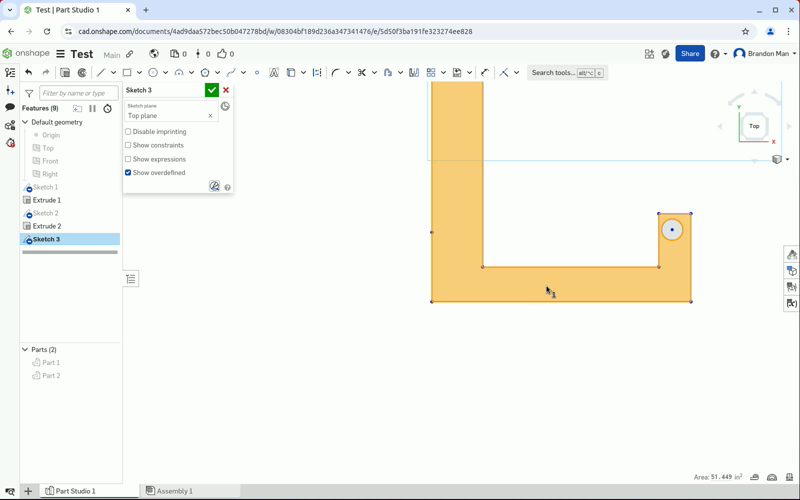
scroll(-6)
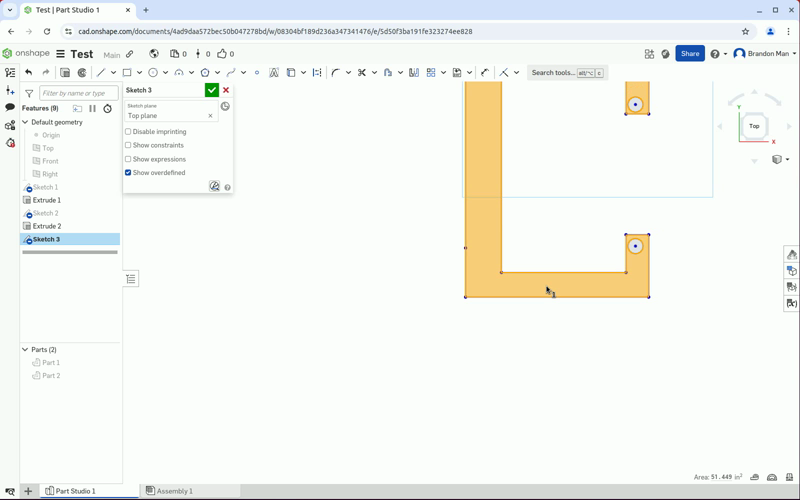
scroll(-6)
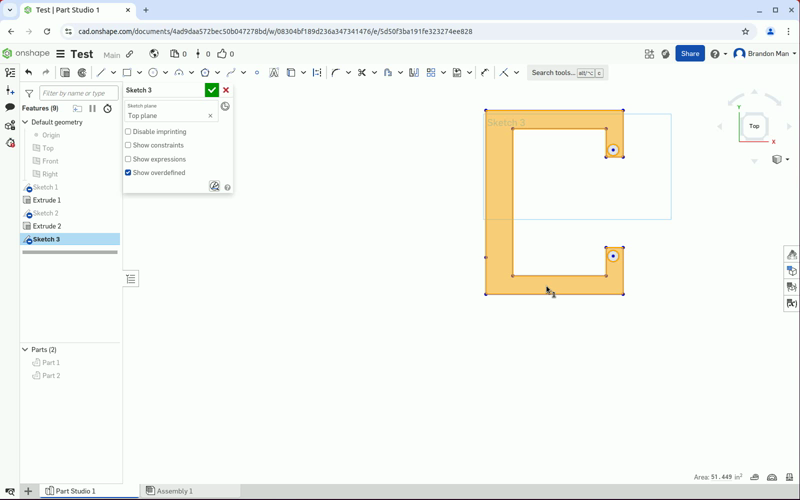
scroll(-6)
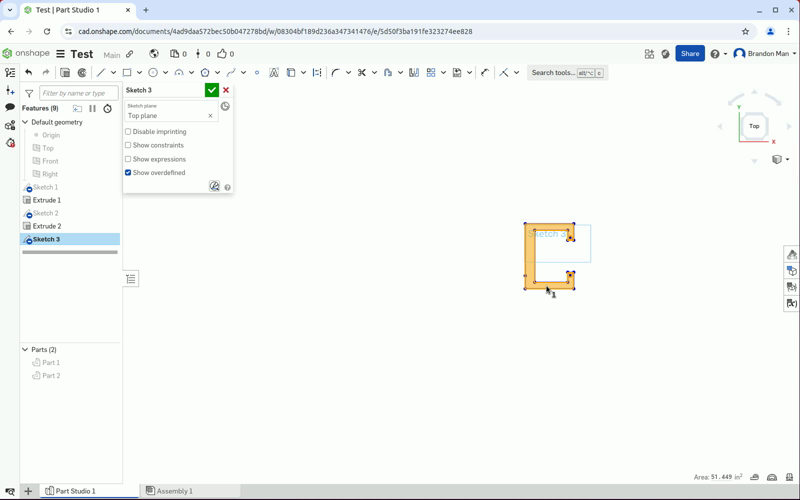
mouse_move(73, 352)
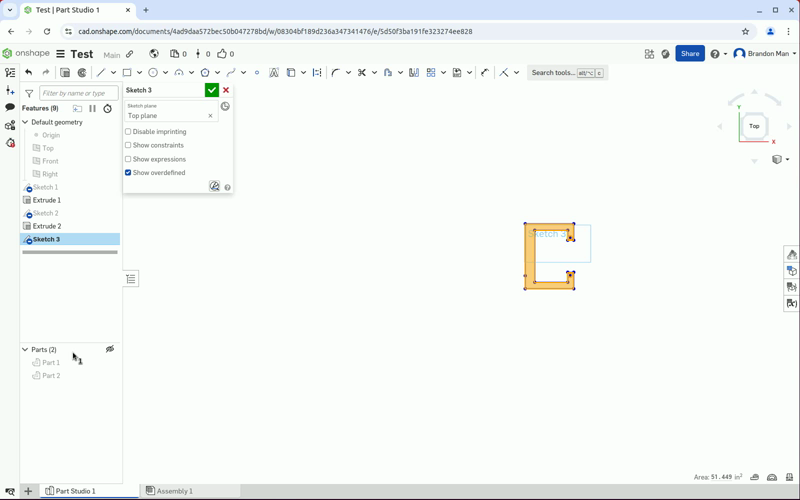
key(shift+y)
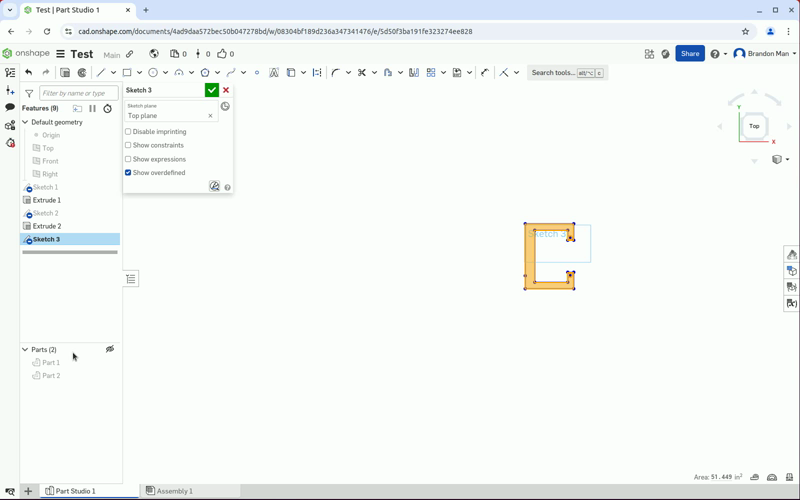
key(shift+e)
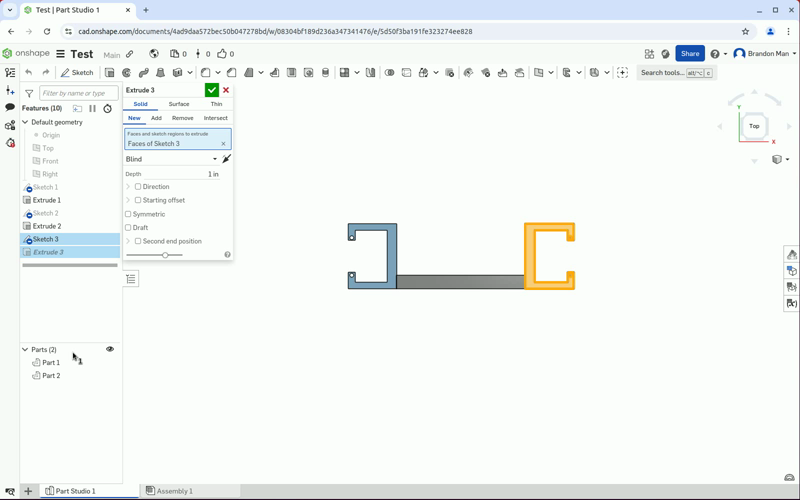
mouse_move(143, 106)
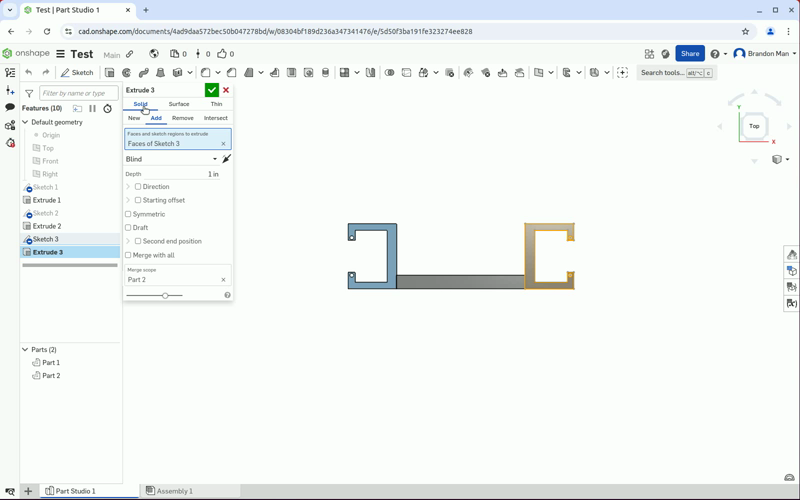
click(143, 106)
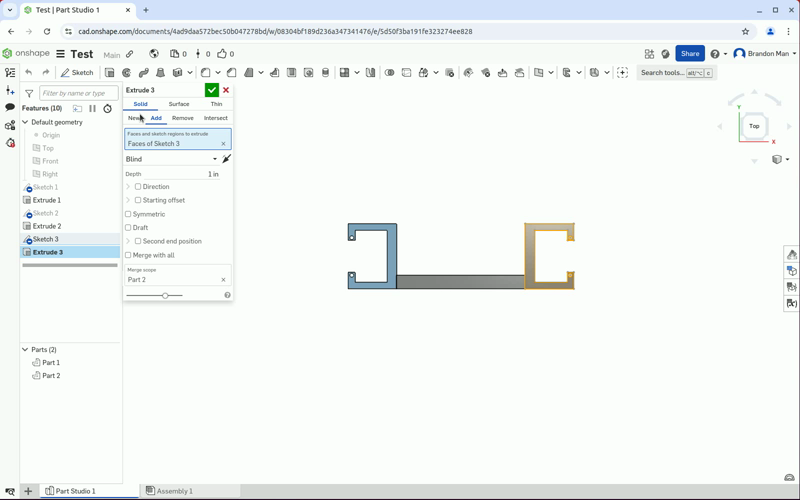
mouse_move(137, 120)
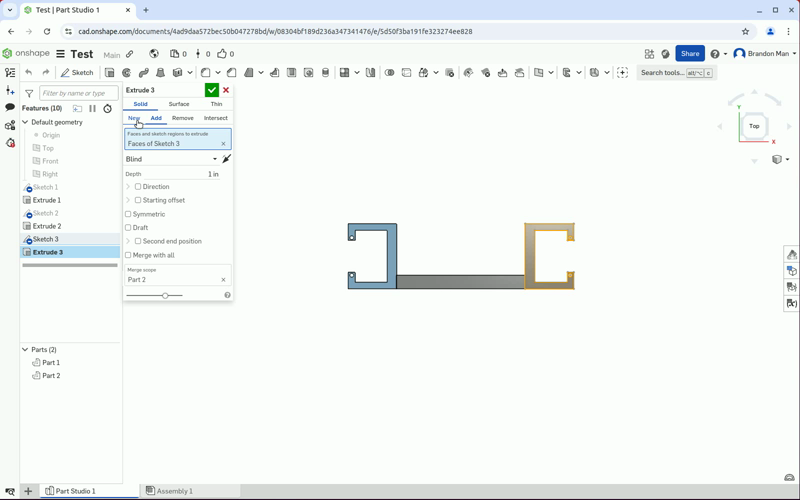
click(137, 120)
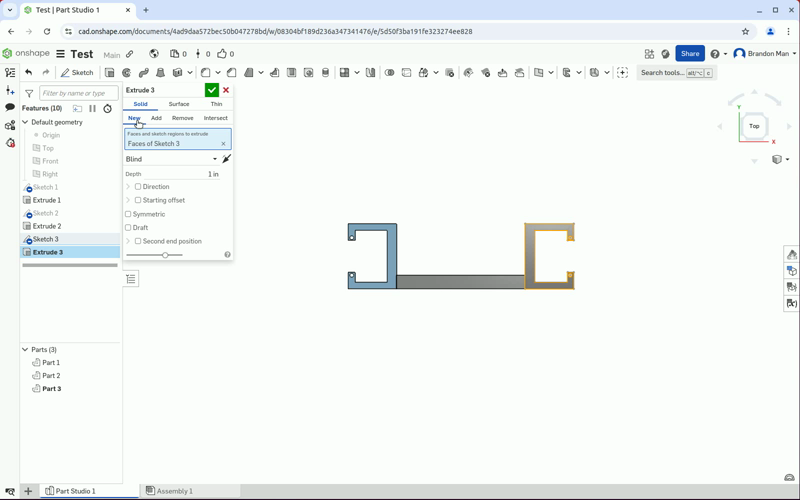
key(tab, 4)
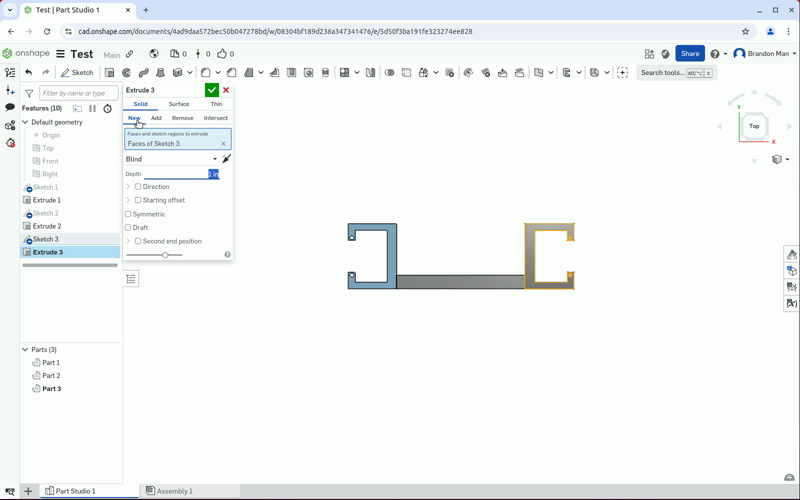
text(3.37)
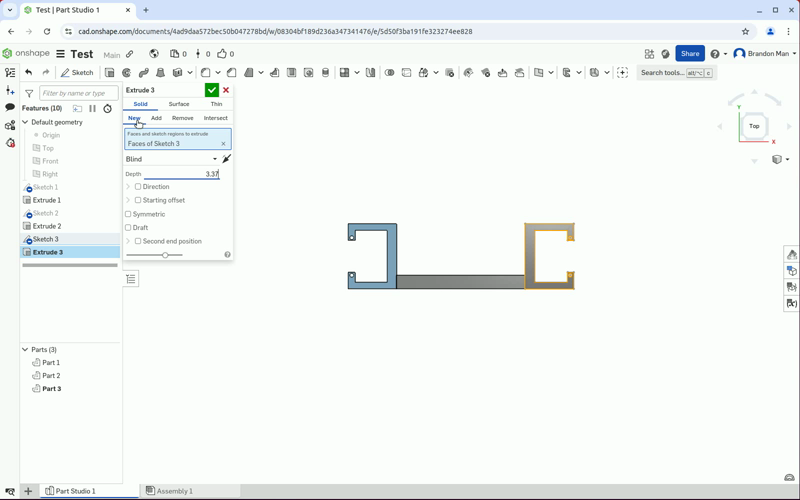
key(enter)
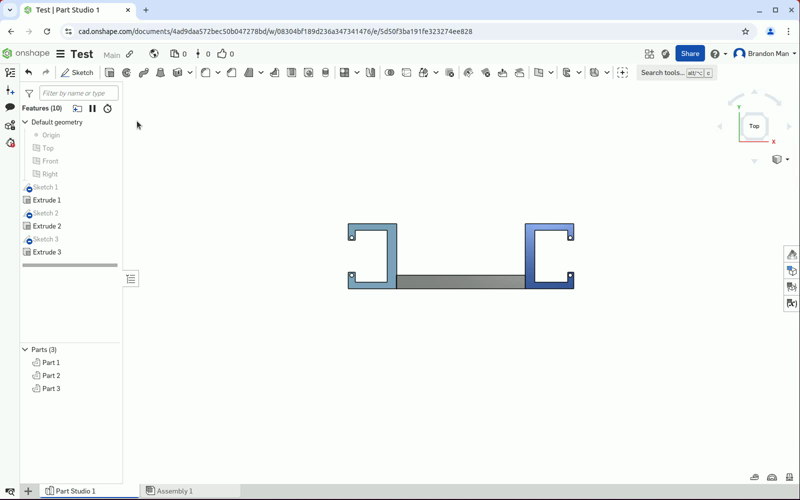
key(shift+h)
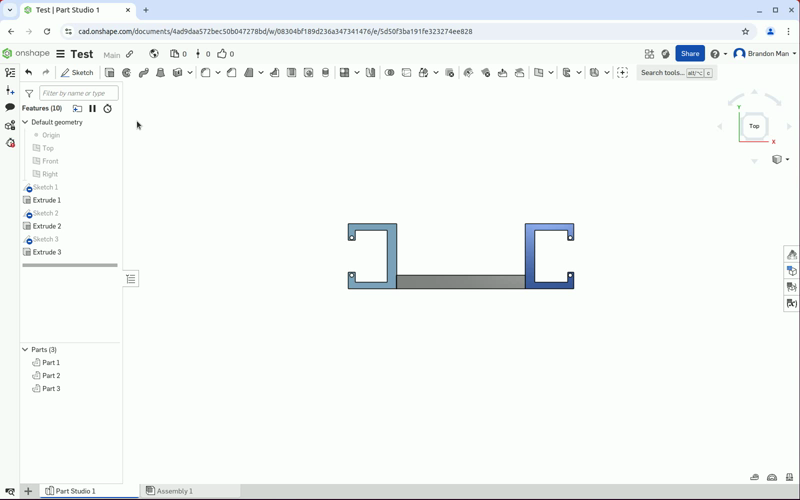
key(shift+h)
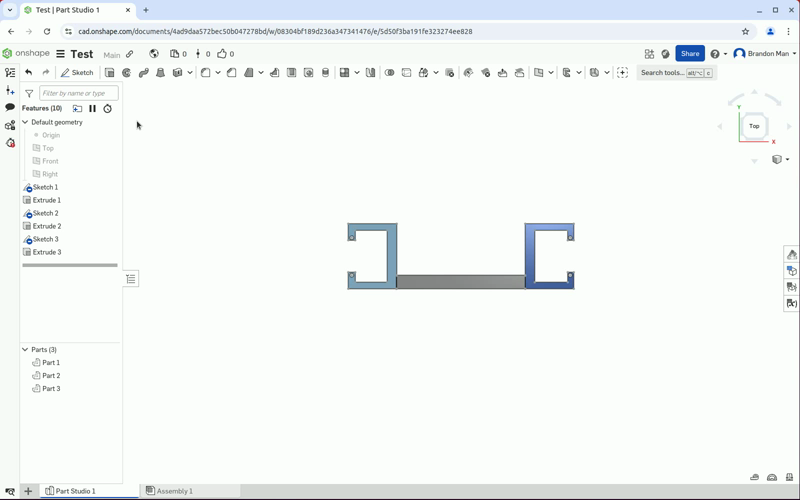
key(shift+7)
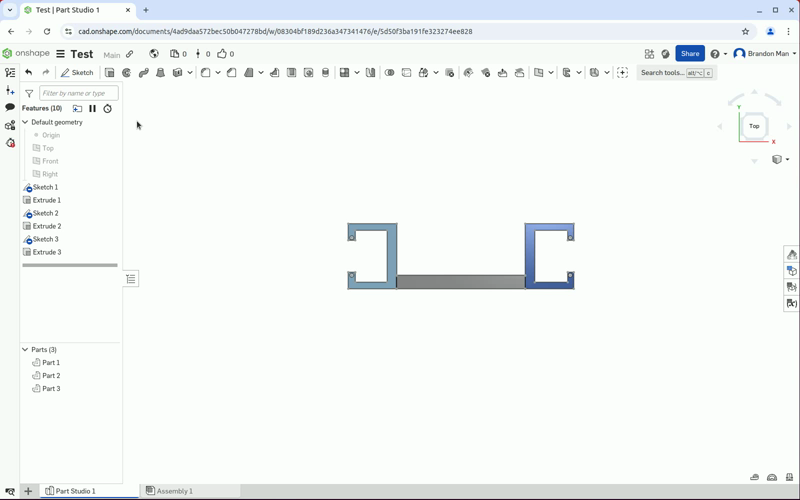
key(up, 3)
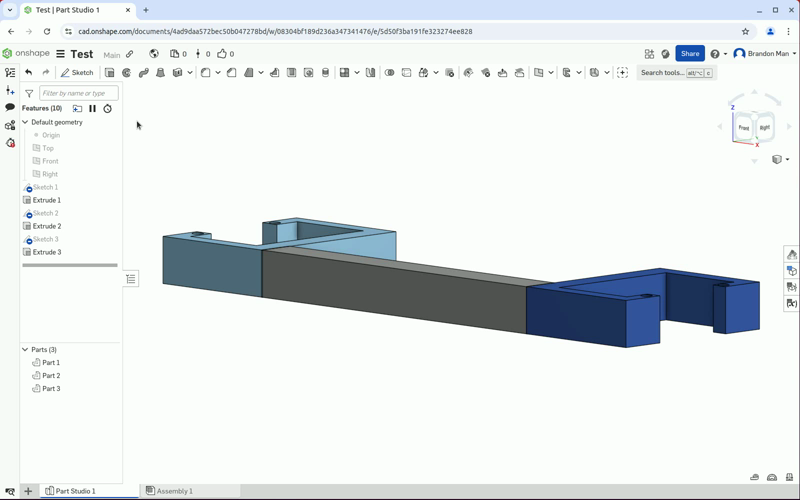
key(left, 3)
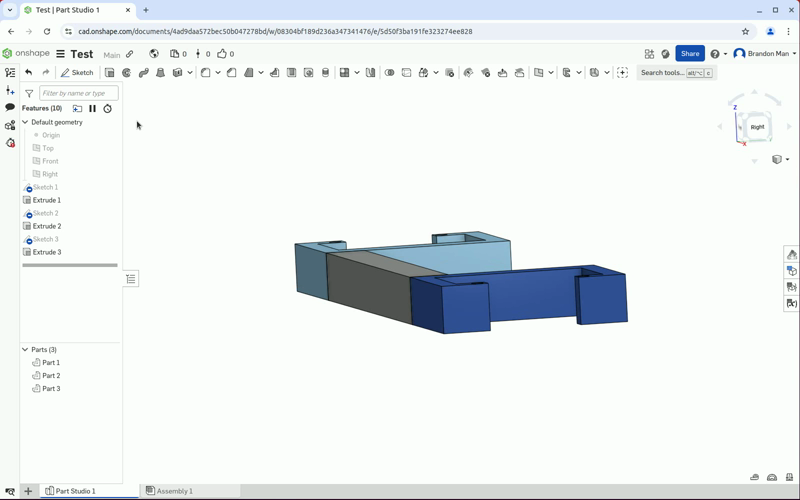
key(right, 3)
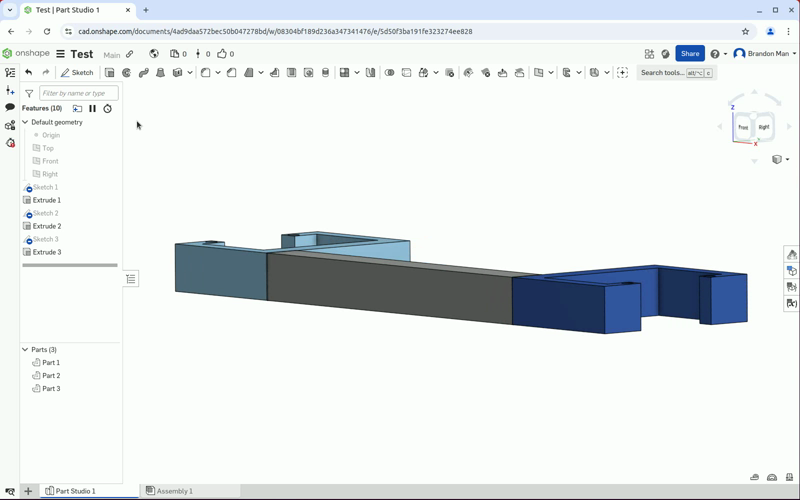
key(down, 3)
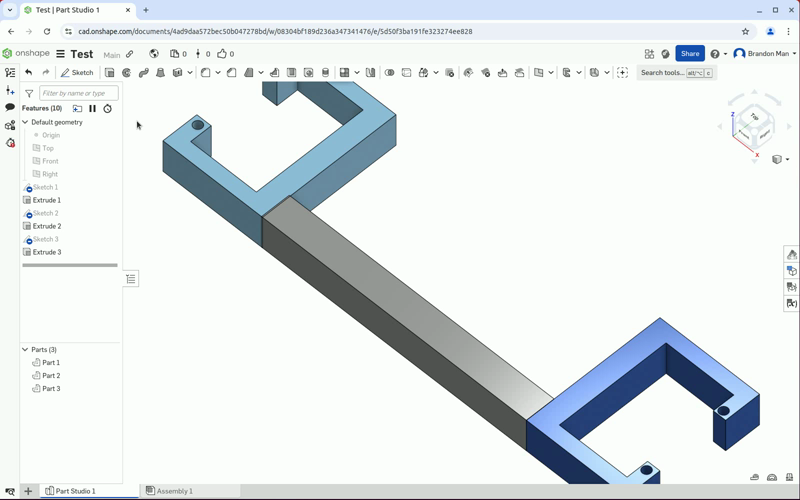
mouse_move(73, 189)
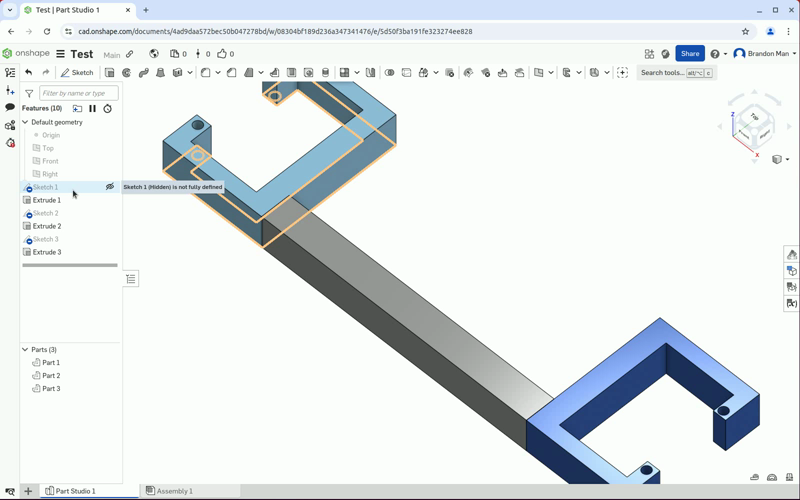
click(73, 189)